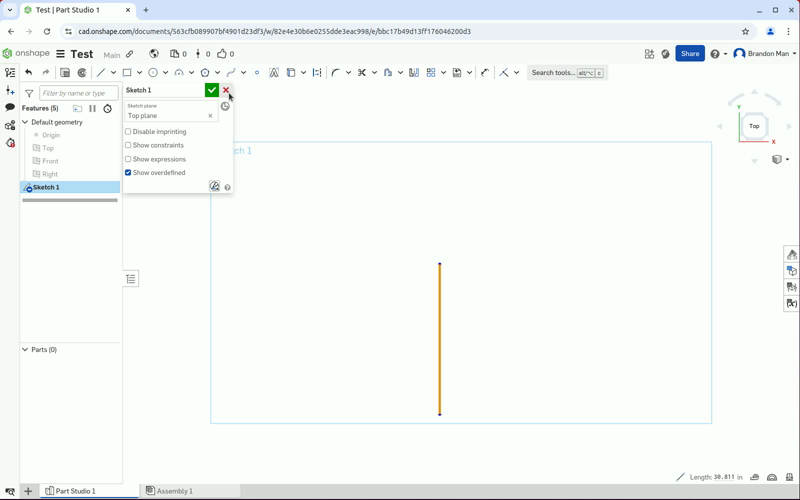
key(shift+h)
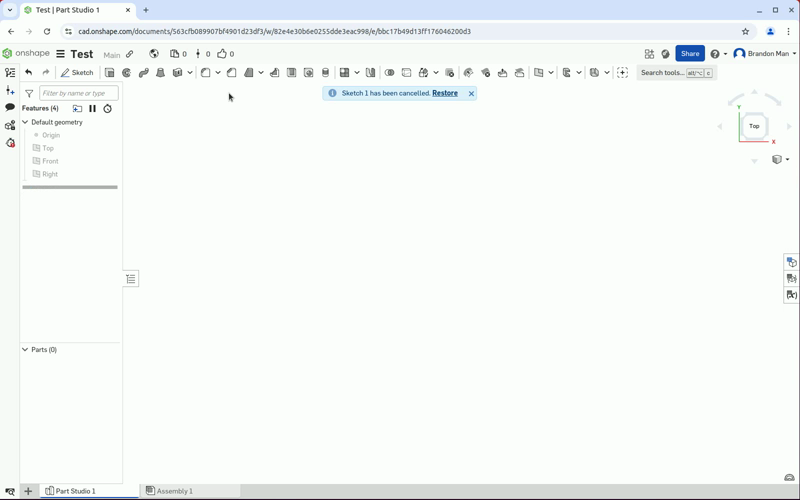
mouse_move(73, 352)
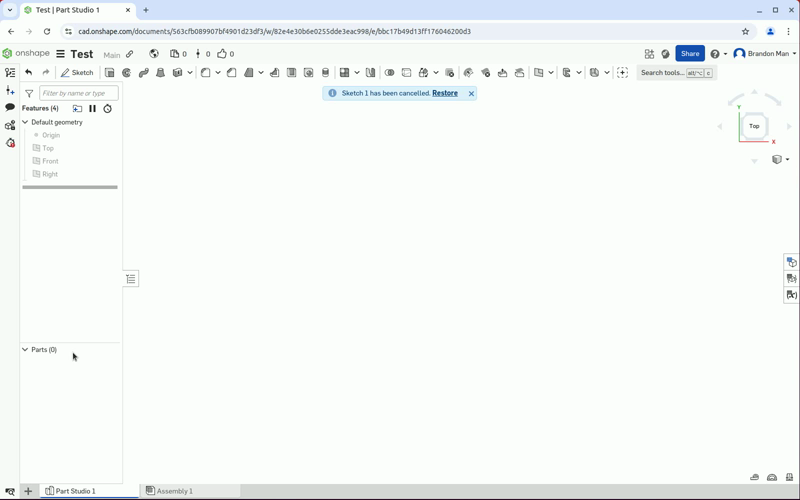
key(y)
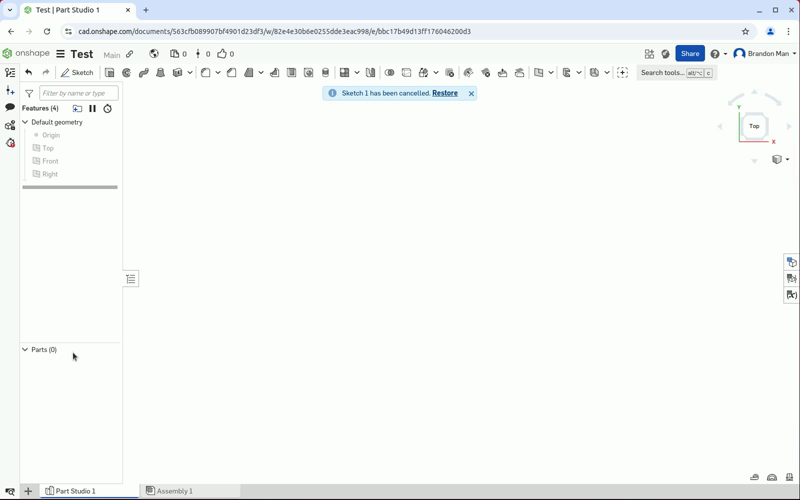
key(shift+p)
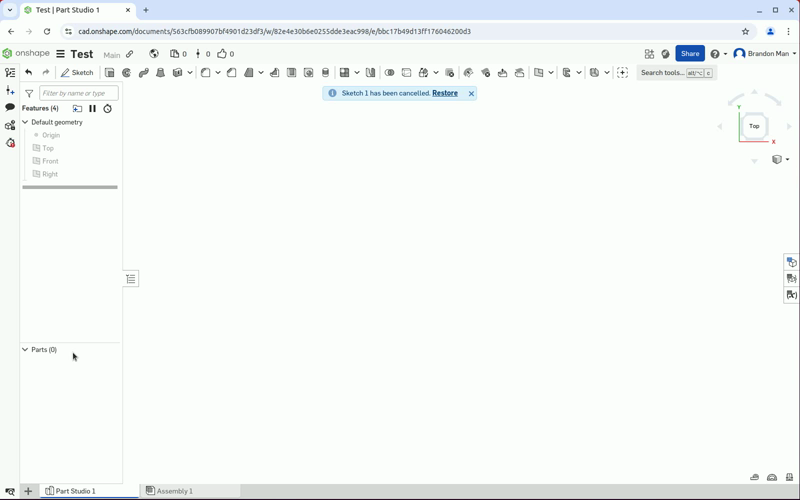
key(space)
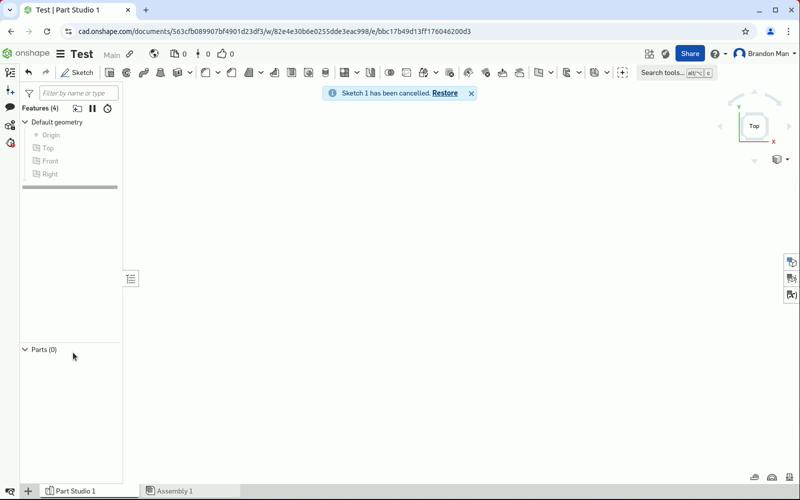
key_down(shift)
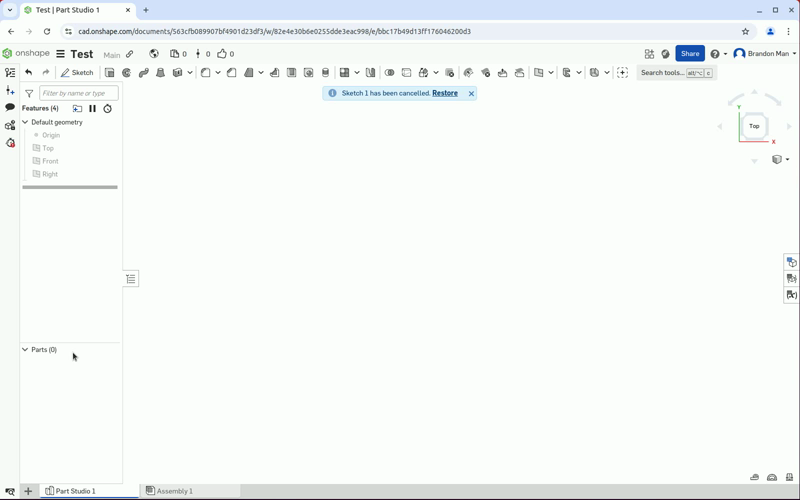
key(up)
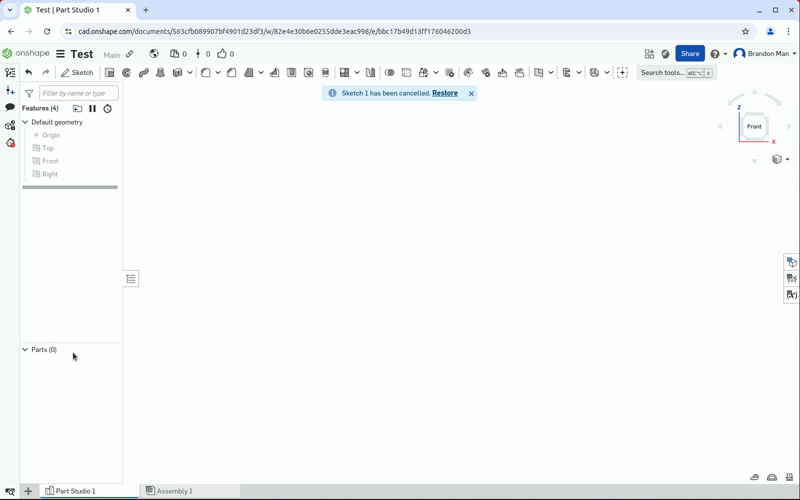
key_up(shift)
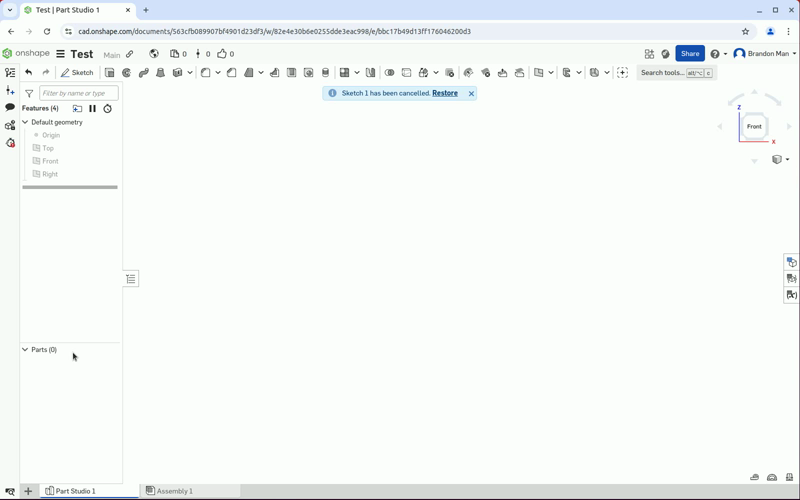
key(space)
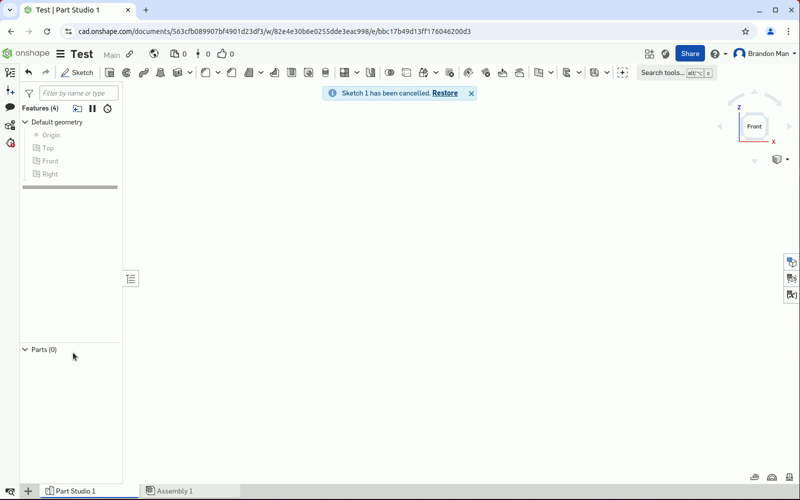
key_down(shift)
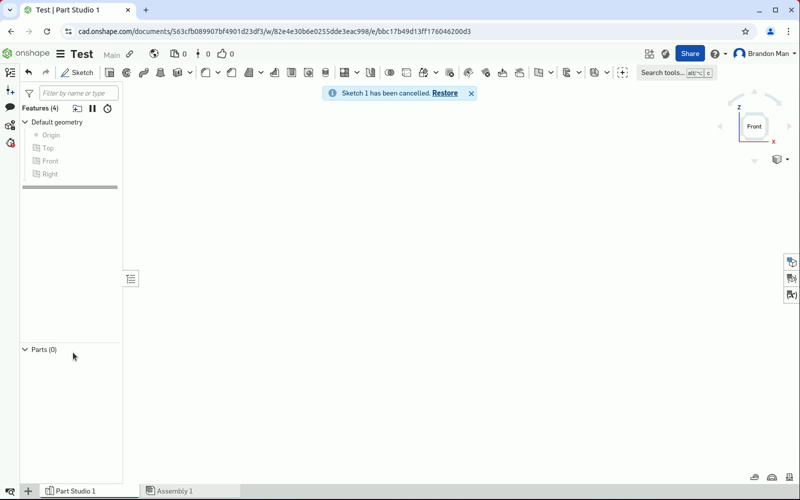
key(left)
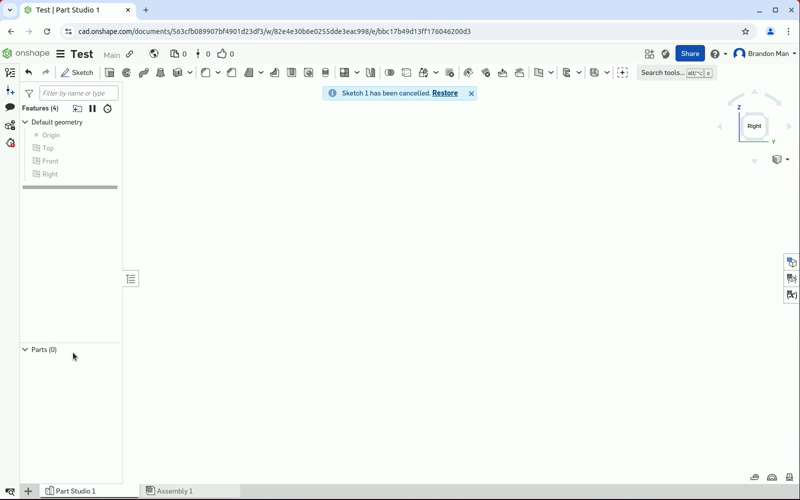
key_up(shift)
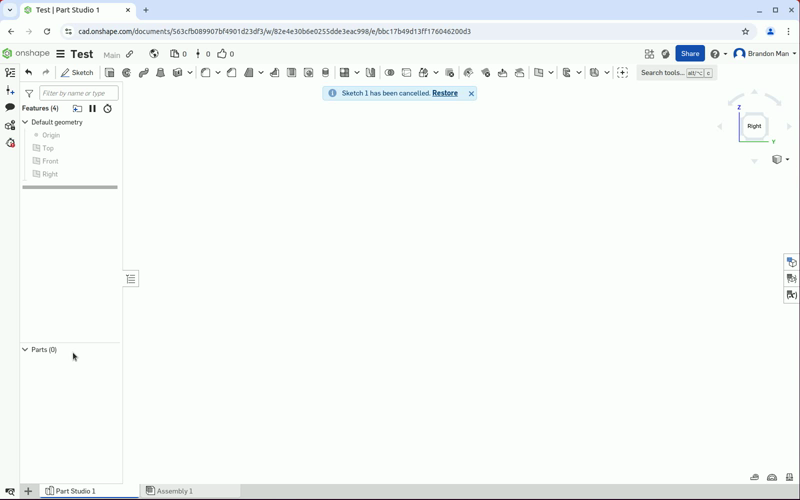
mouse_move(73, 352)
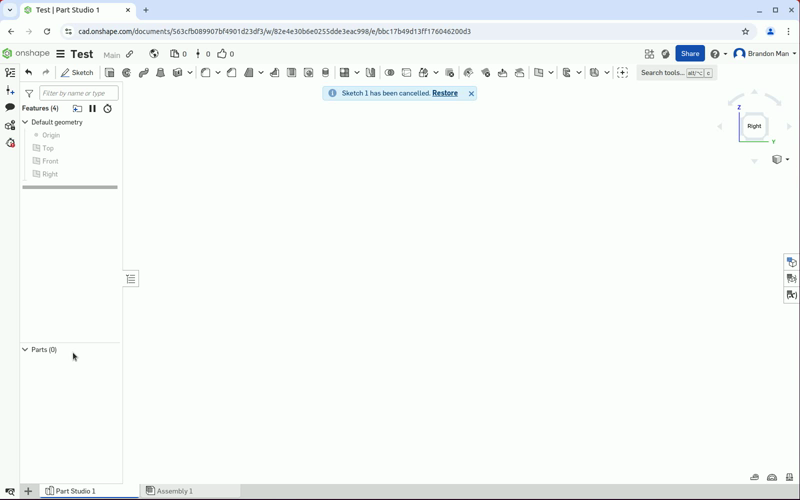
key(shift+y)
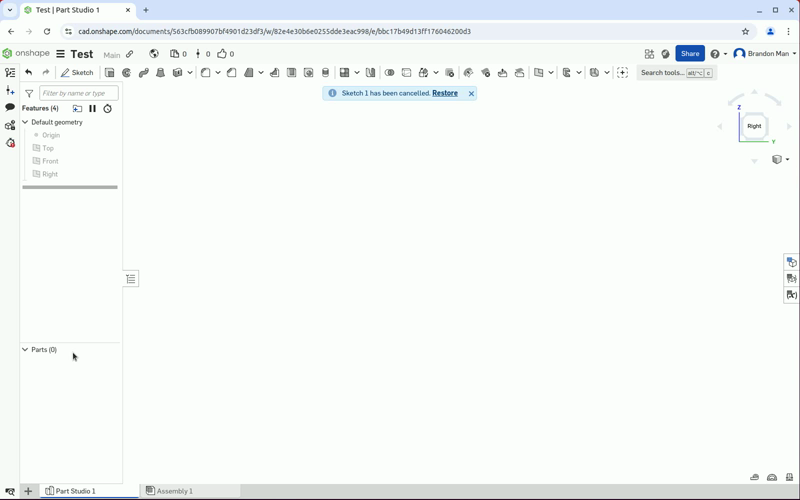
key(shift+s)
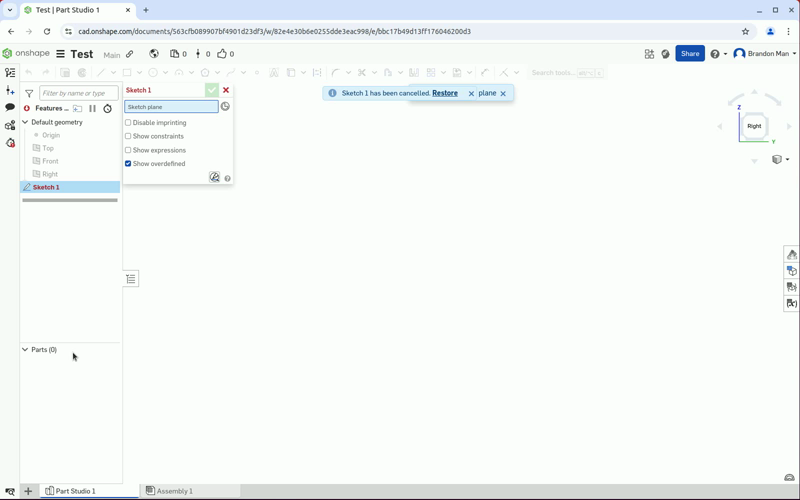
mouse_move(73, 176)
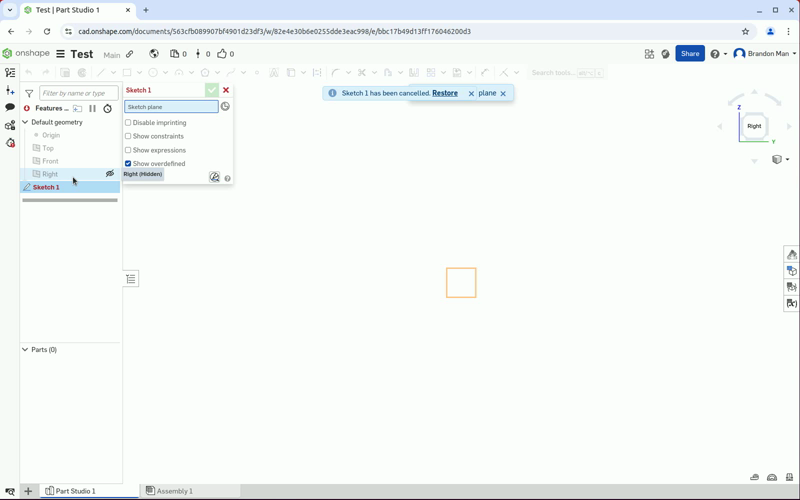
click(73, 176)
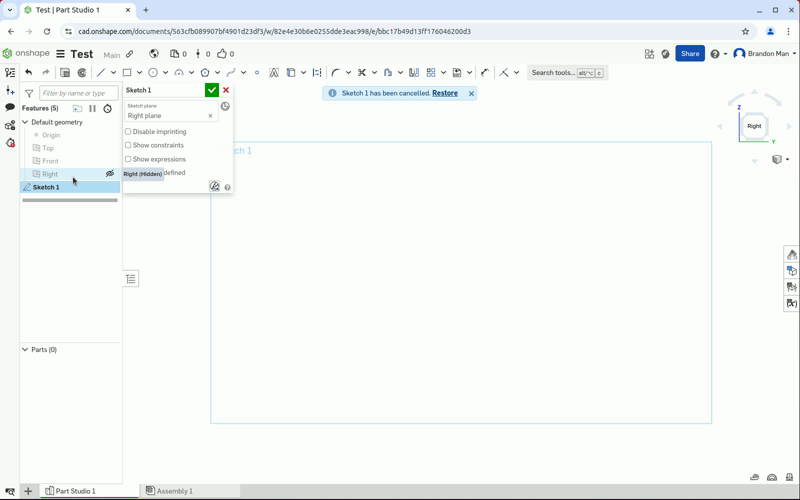
mouse_move(73, 352)
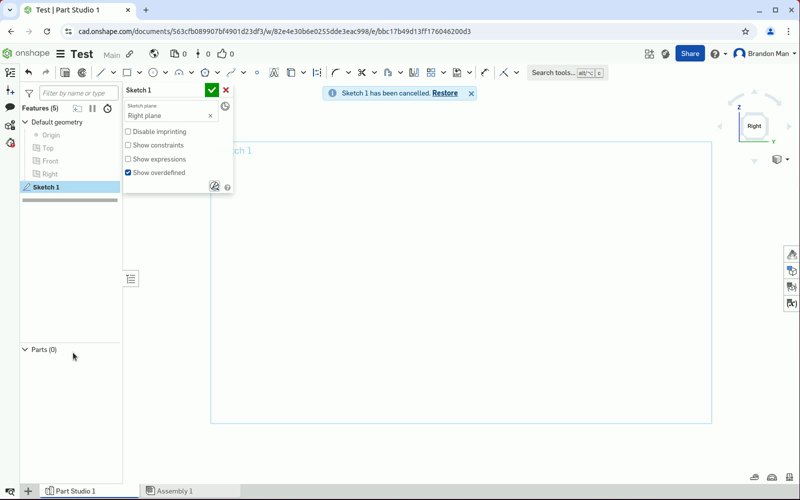
key(y)
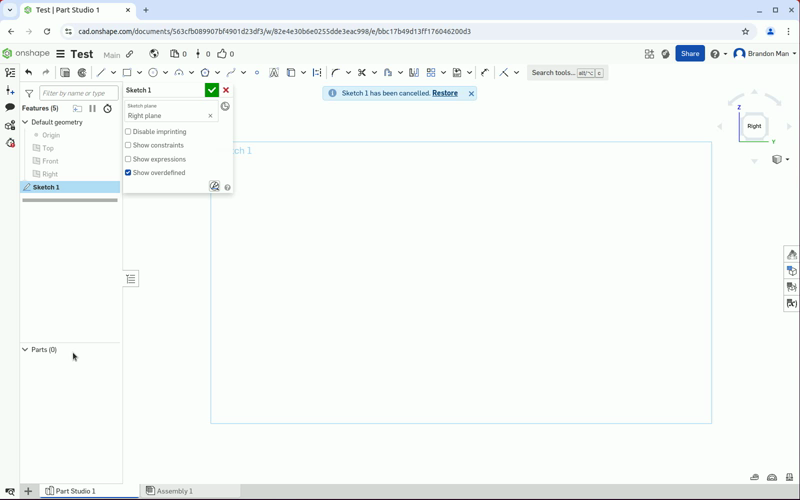
key(l)
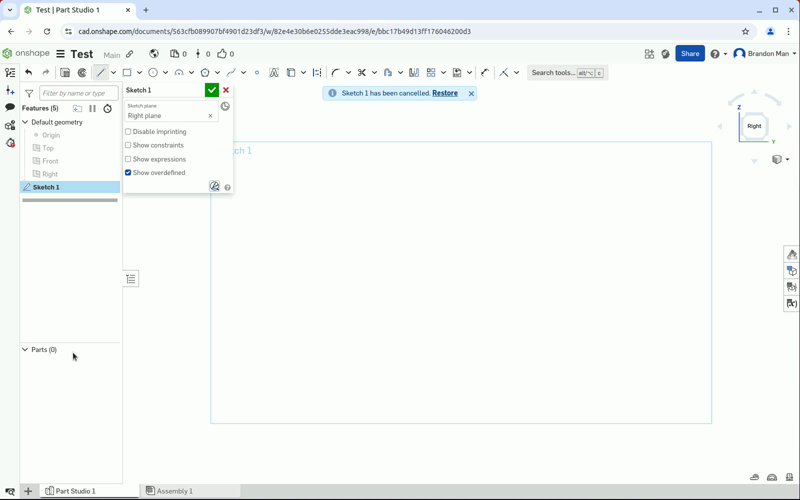
key_down(shift)
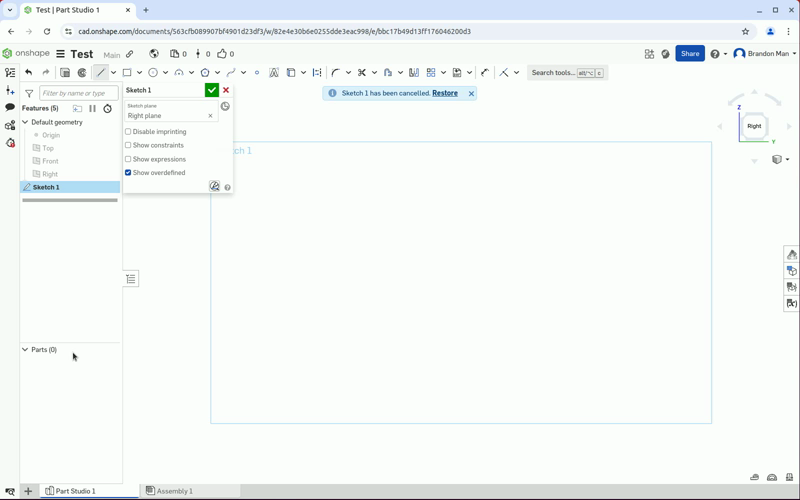
mouse_move(512, 281)
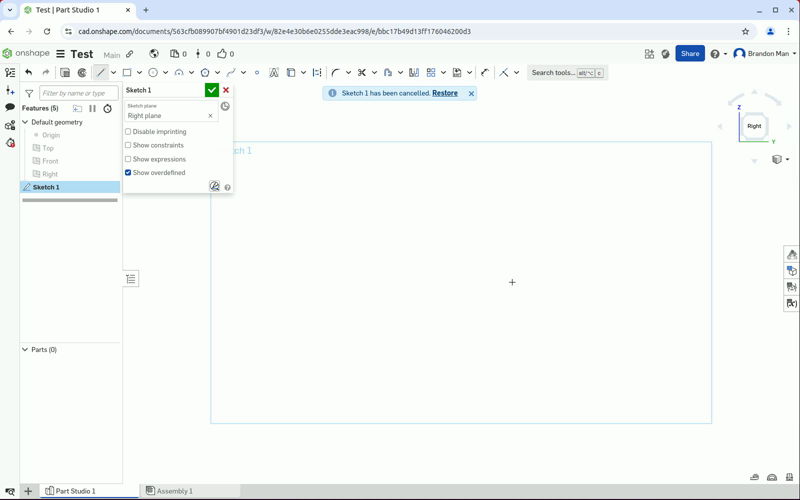
click(512, 281)
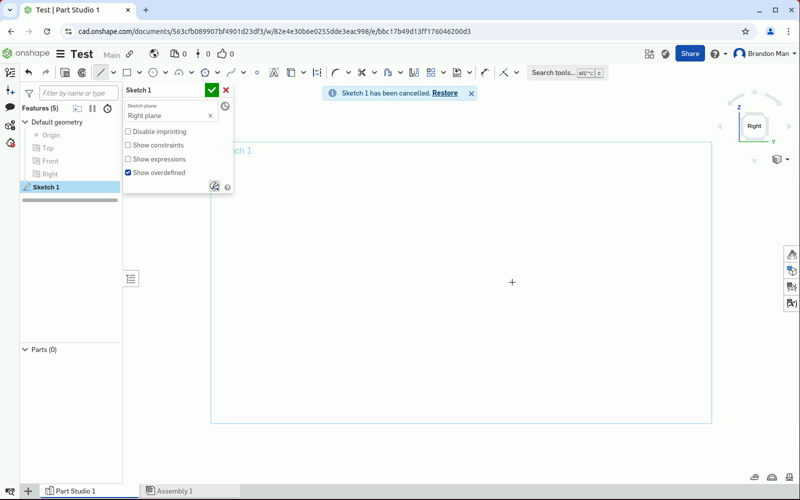
key_up(shift)
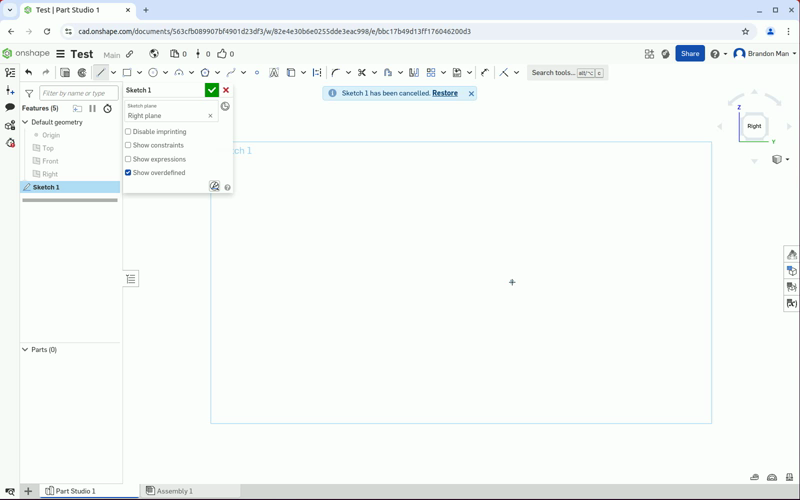
key_down(shift)
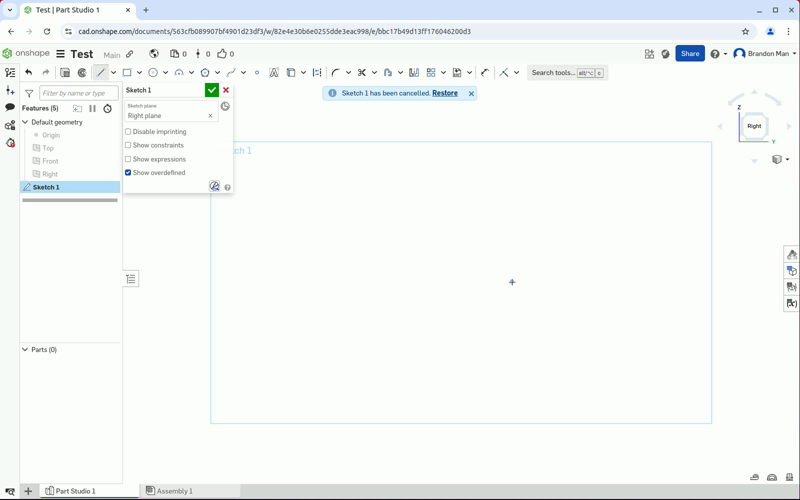
mouse_move(542, 281)
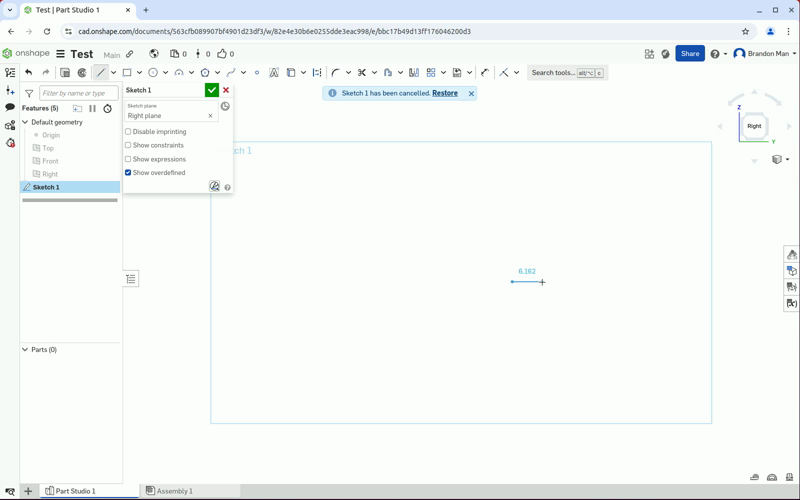
mouse_move(518, 281)
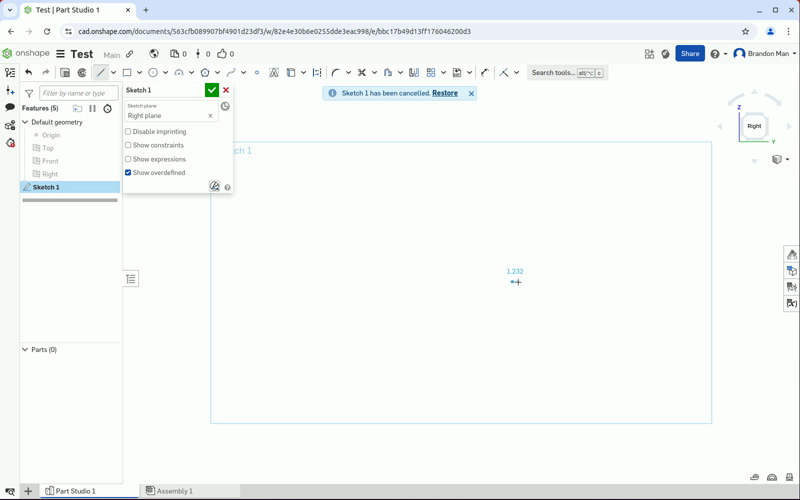
scroll(6)
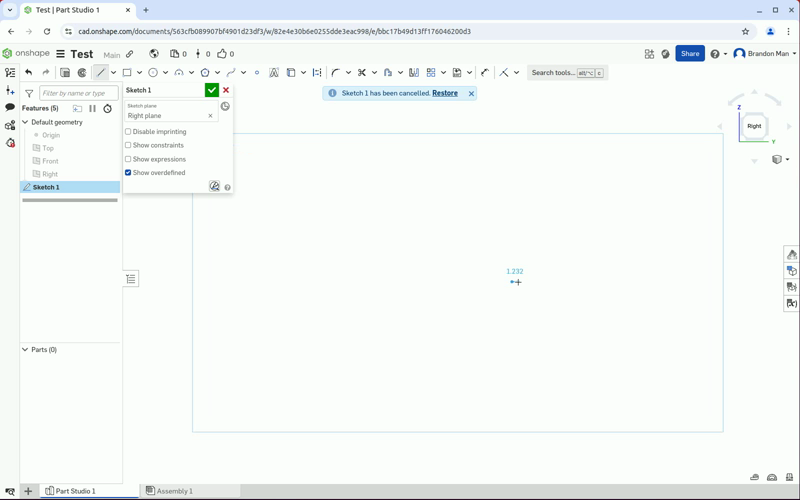
scroll(6)
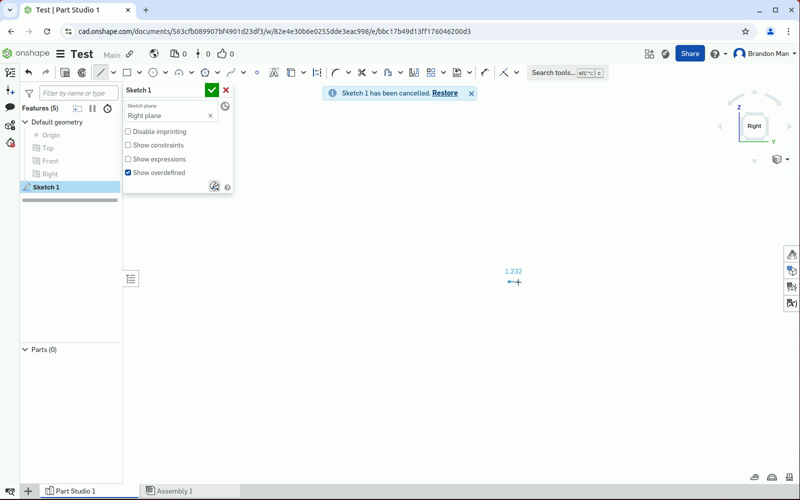
scroll(6)
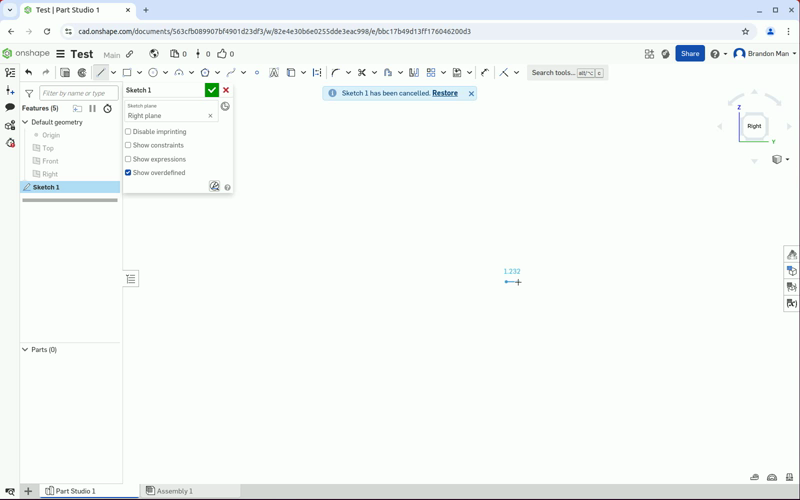
scroll(6)
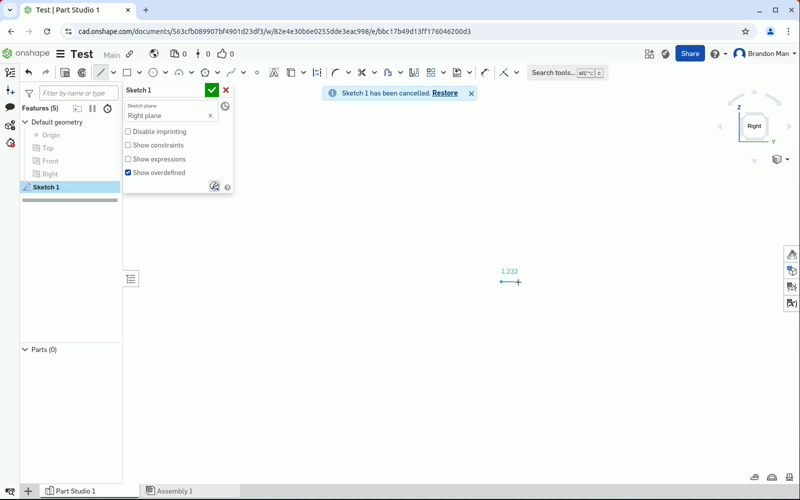
scroll(6)
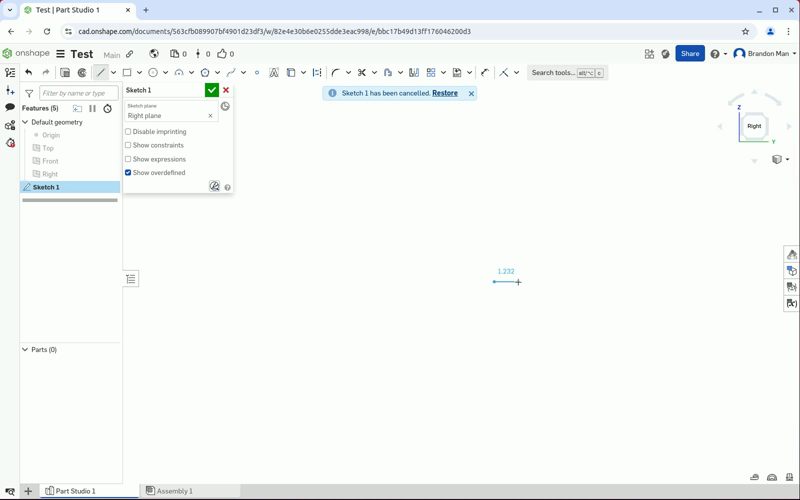
scroll(6)
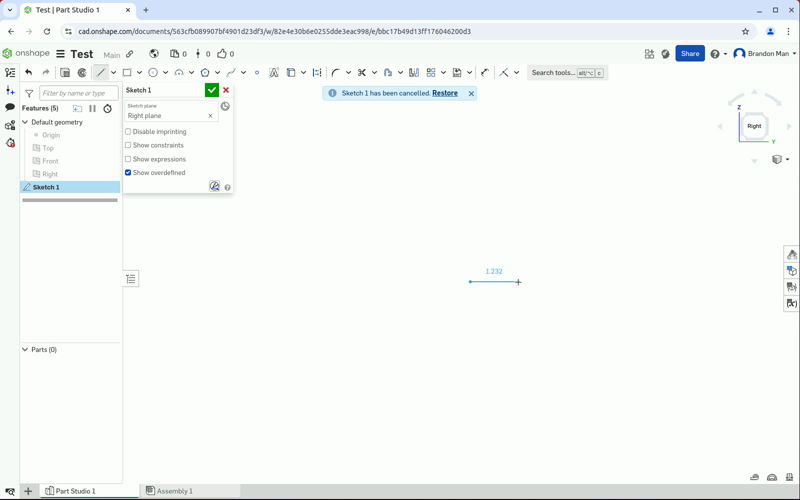
scroll(6)
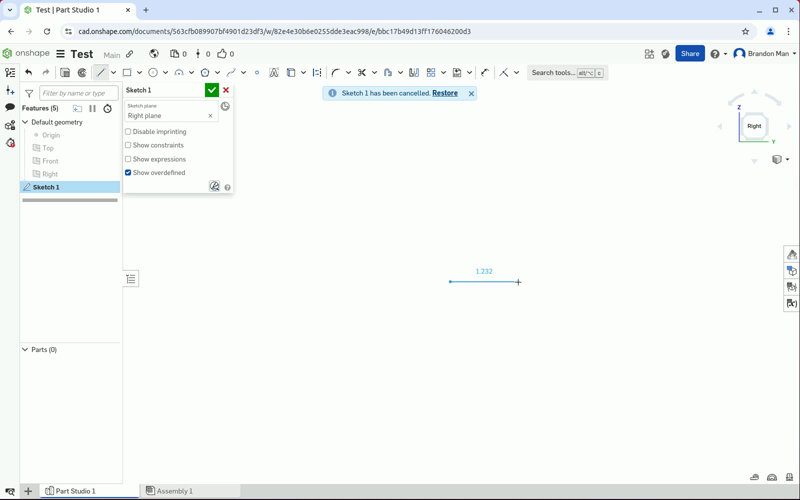
click(518, 281)
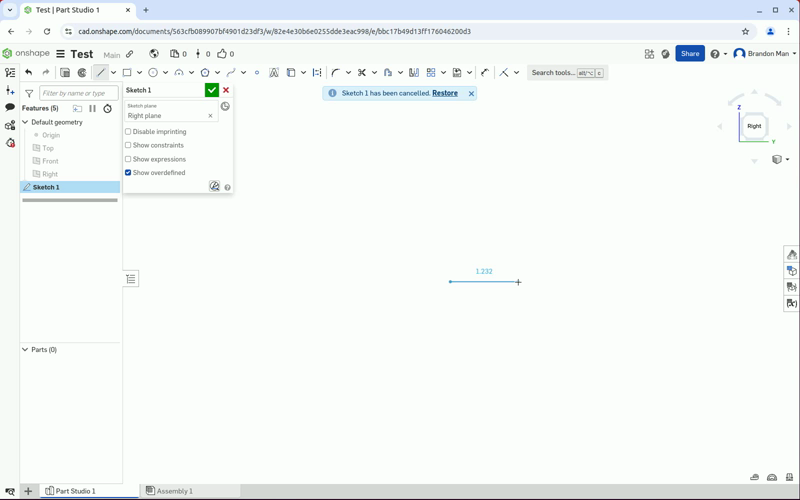
scroll(-6)
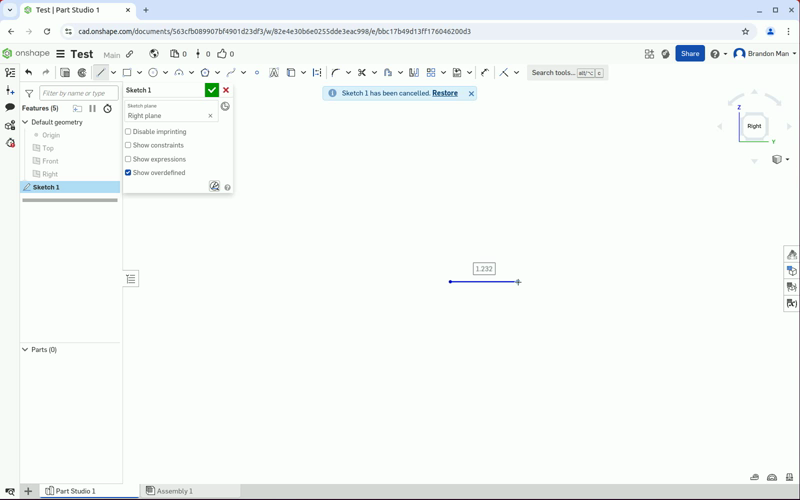
scroll(-6)
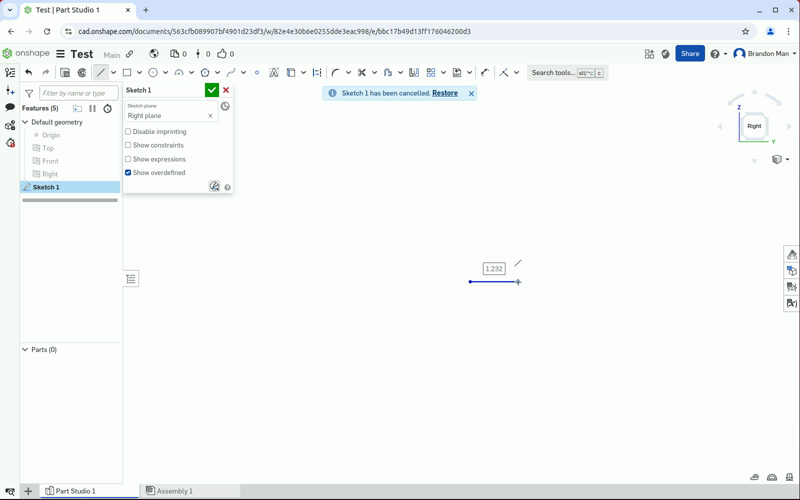
scroll(-6)
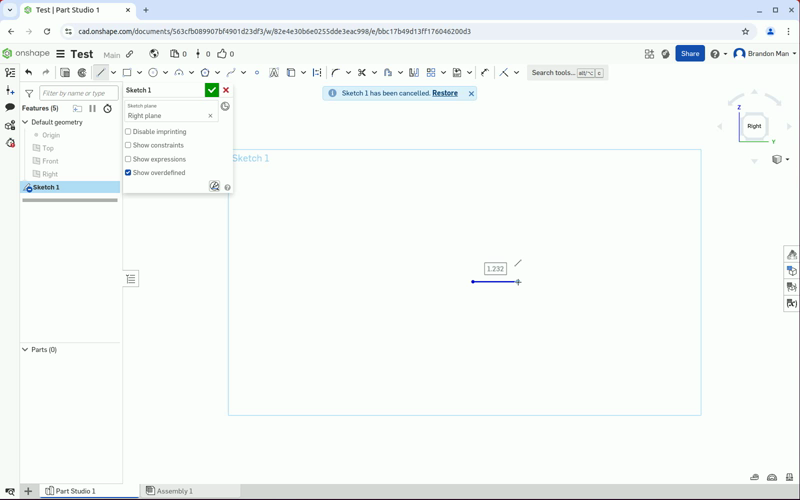
scroll(-6)
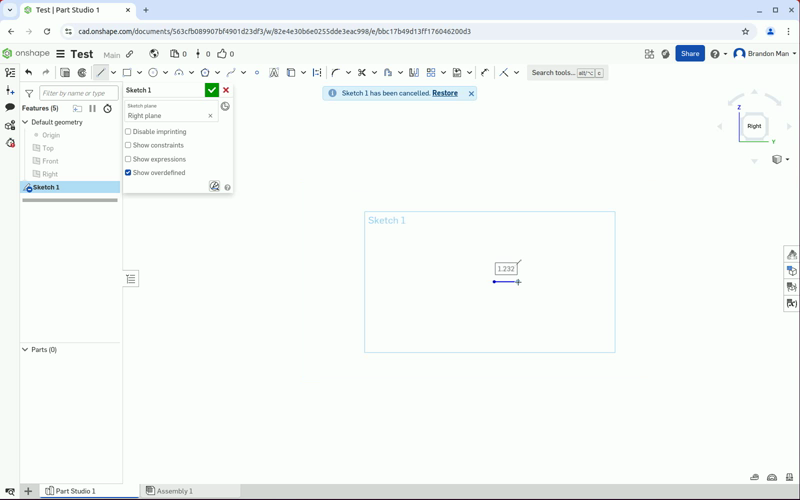
scroll(-6)
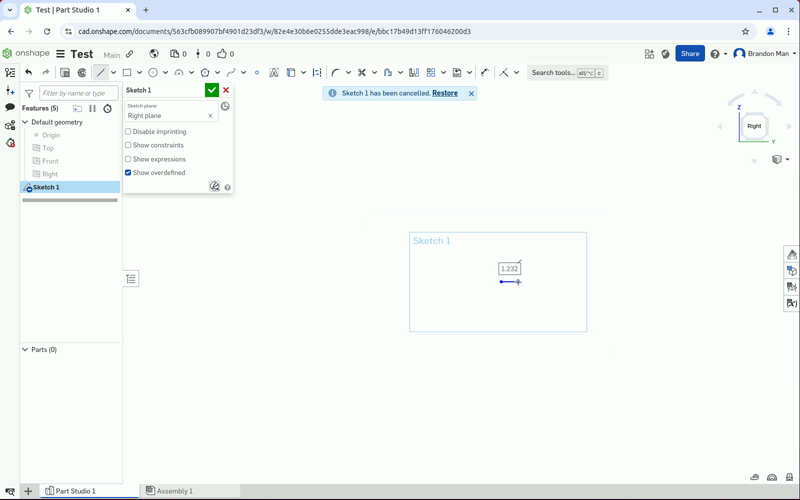
scroll(-6)
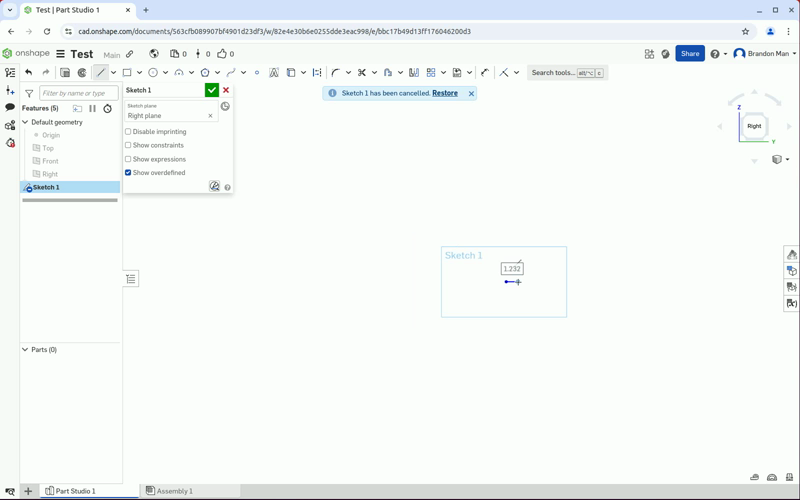
scroll(-6)
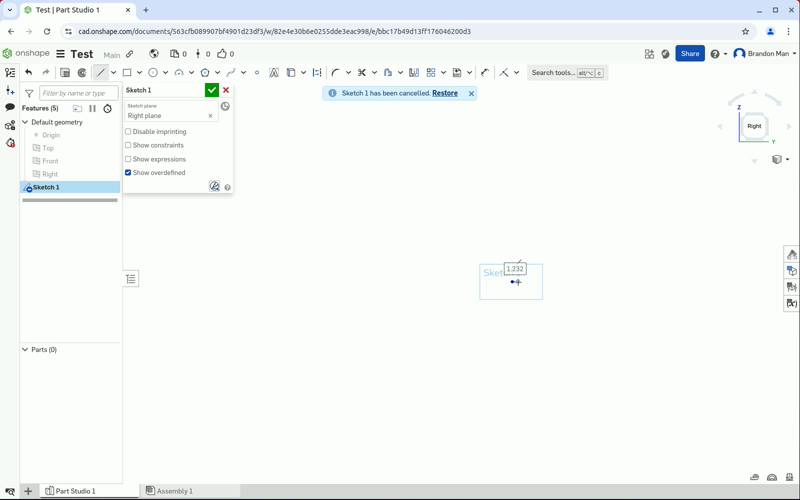
key_up(shift)
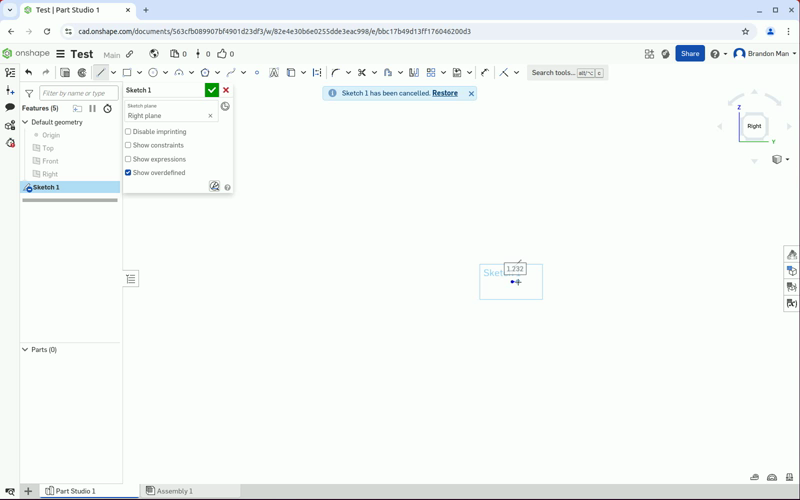
key_down(shift)
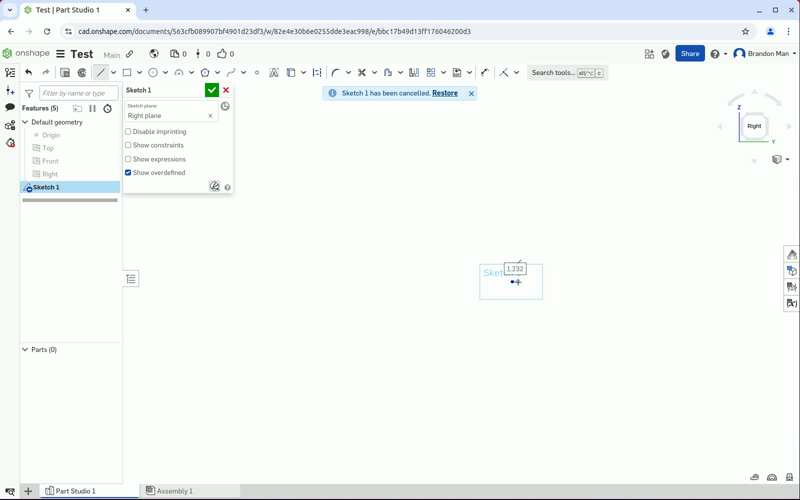
mouse_move(548, 281)
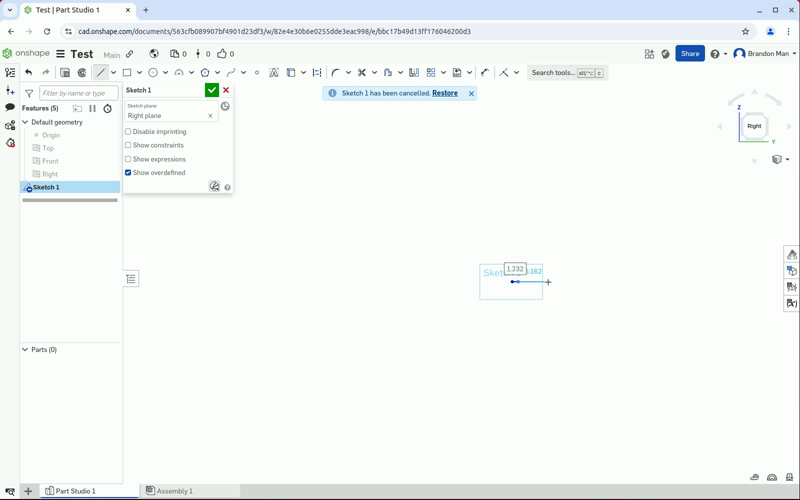
mouse_move(518, 238)
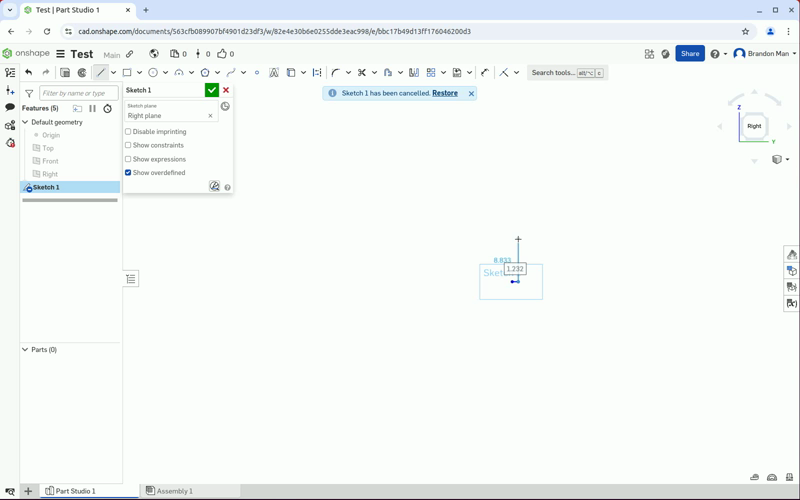
click(518, 238)
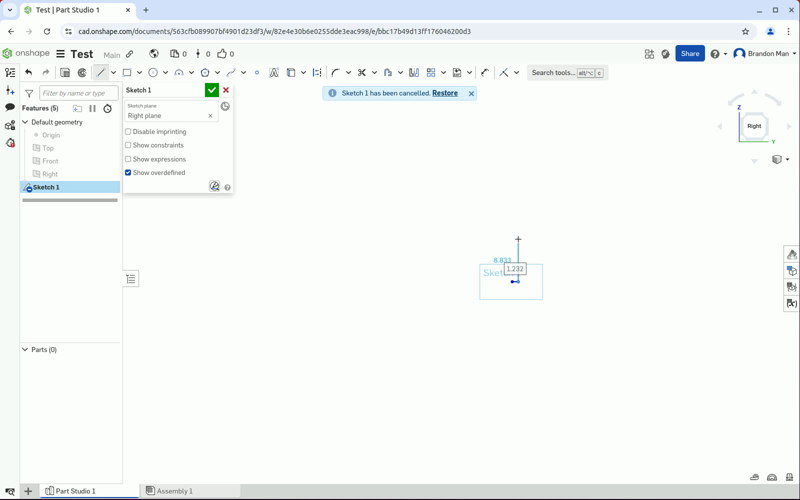
key_up(shift)
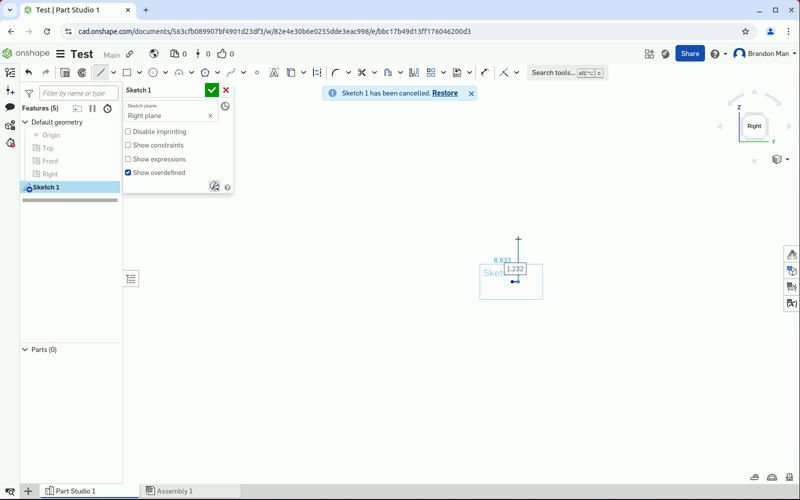
key_down(shift)
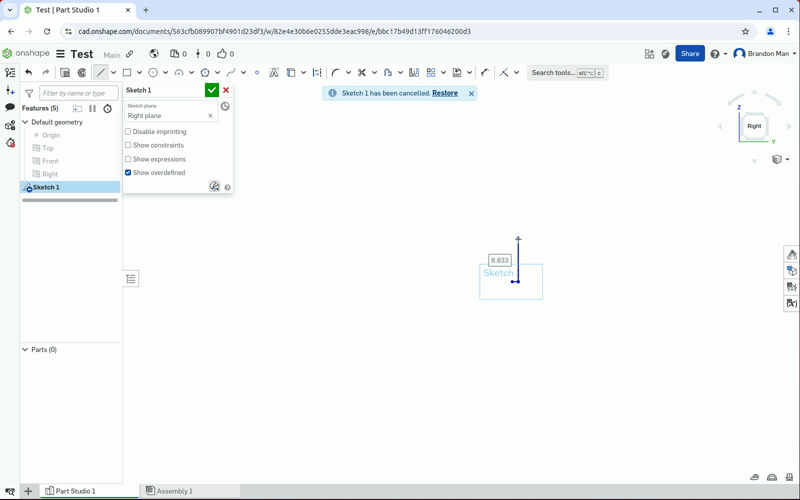
mouse_move(548, 238)
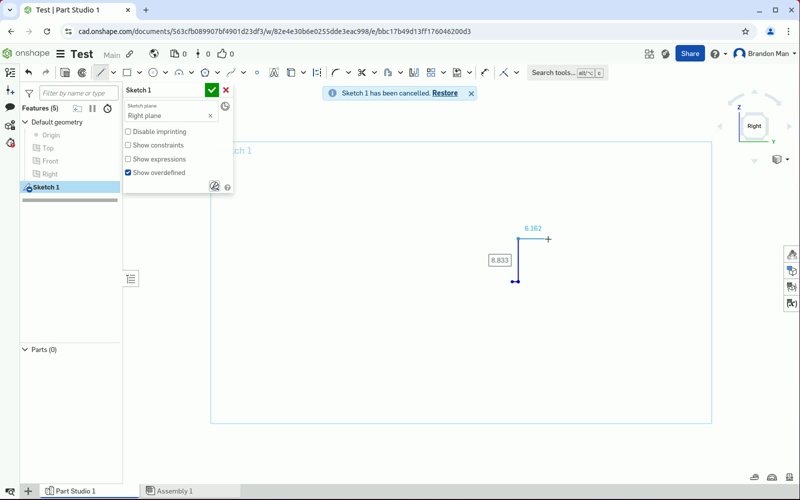
mouse_move(512, 238)
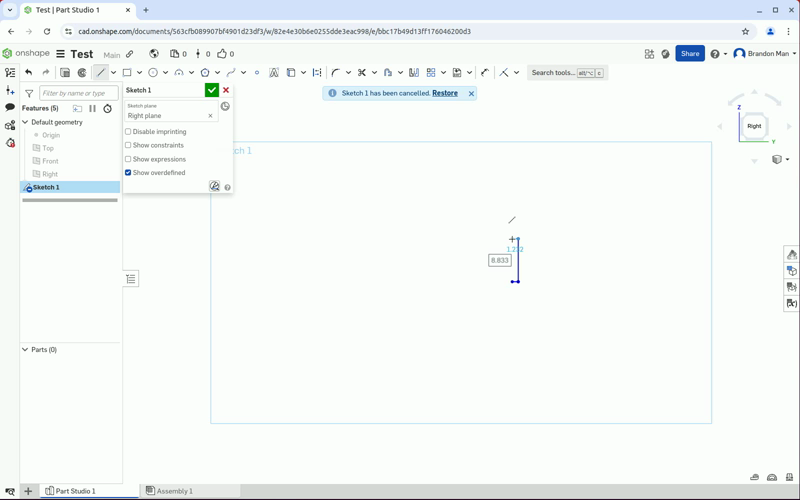
scroll(6)
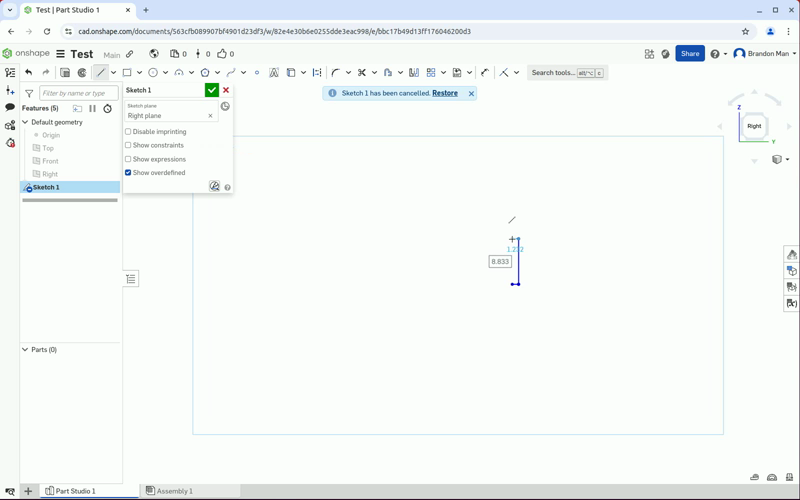
scroll(6)
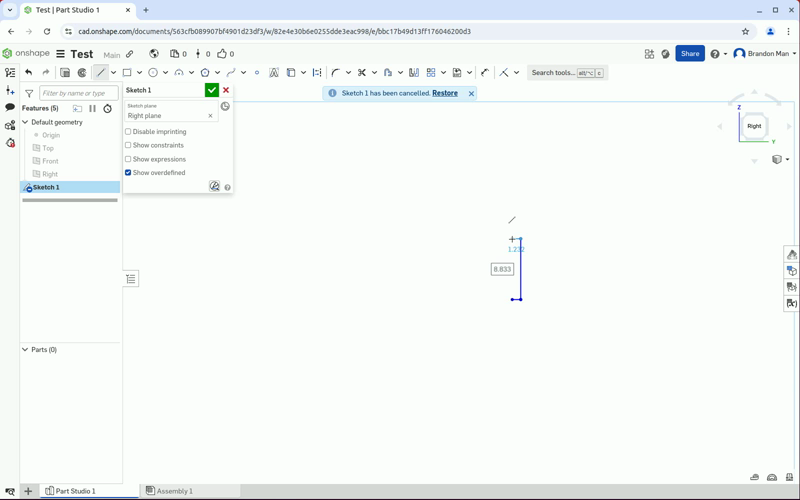
scroll(6)
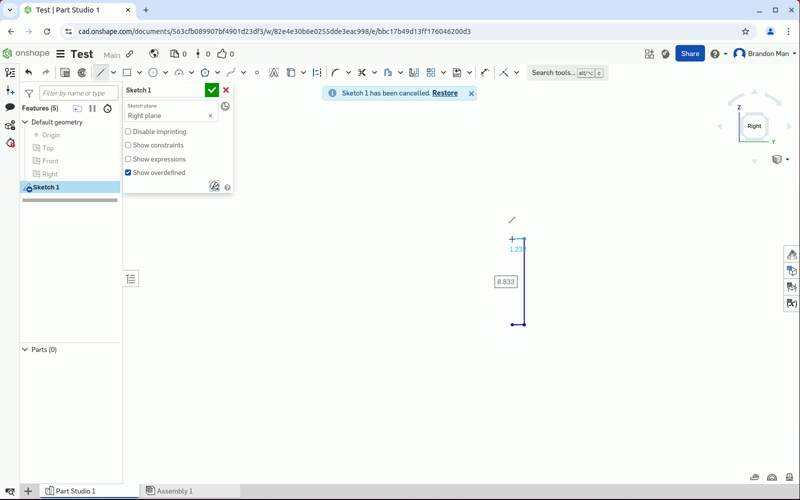
scroll(6)
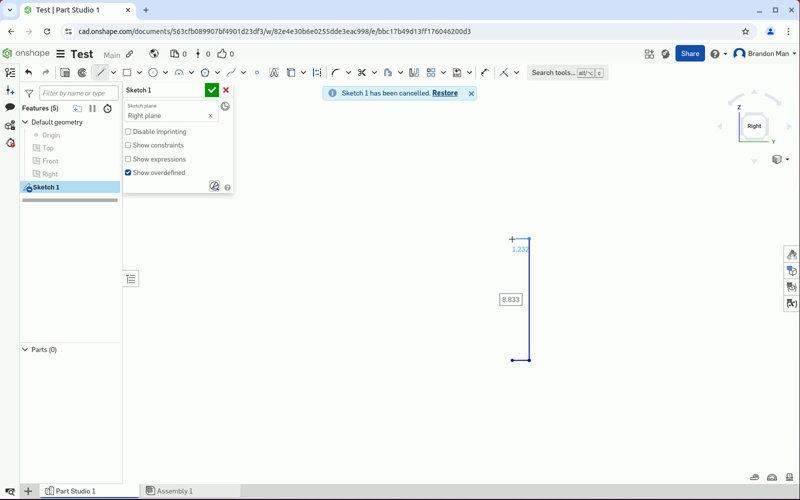
scroll(6)
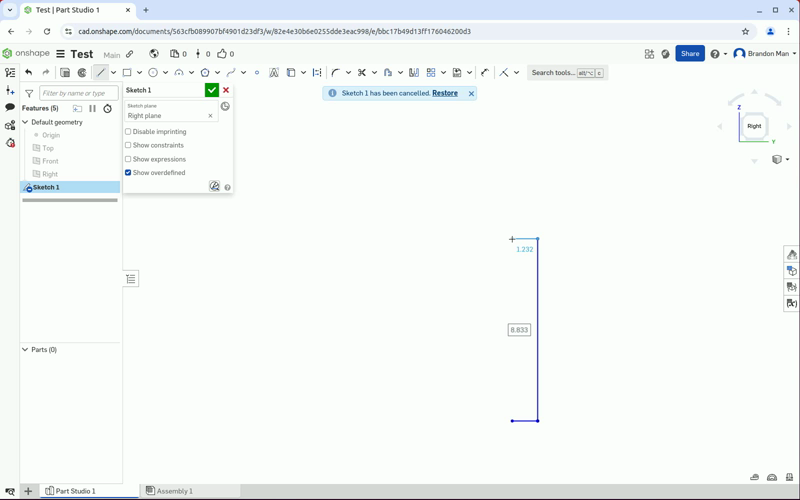
scroll(6)
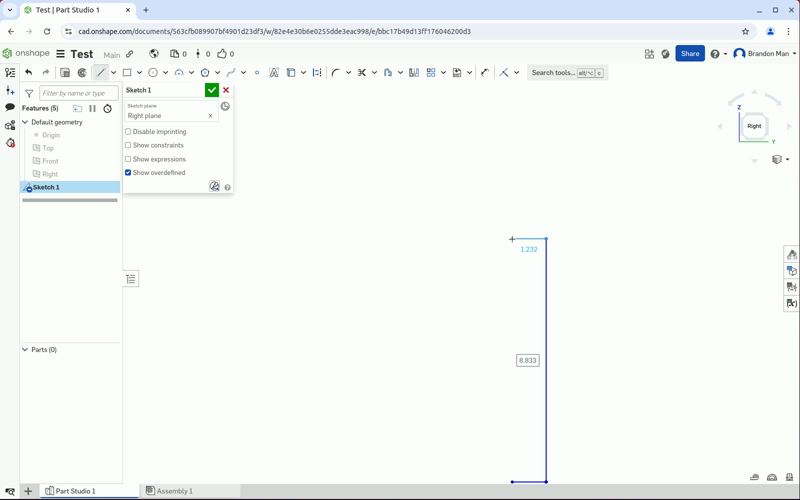
scroll(6)
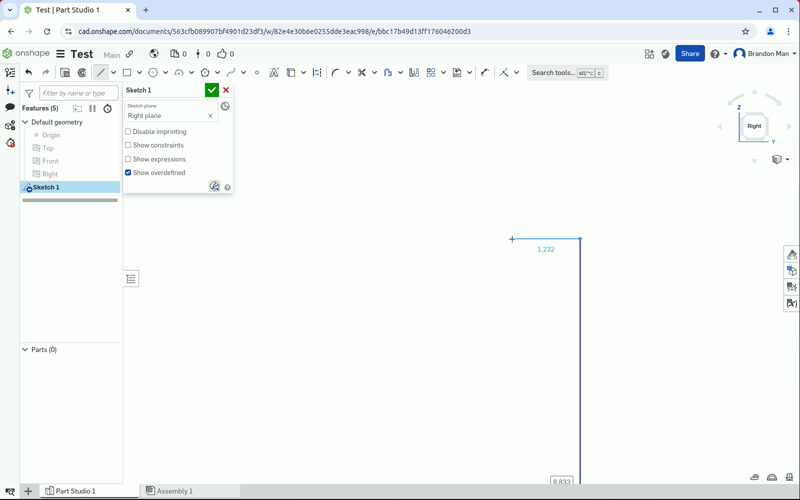
click(512, 238)
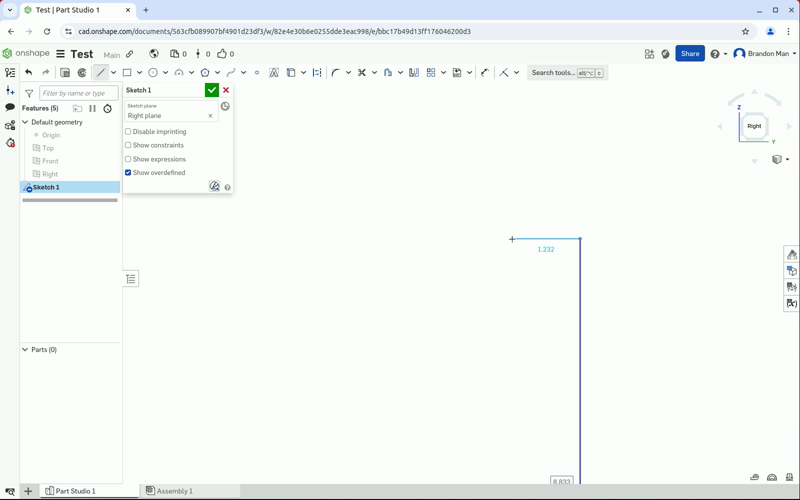
scroll(-6)
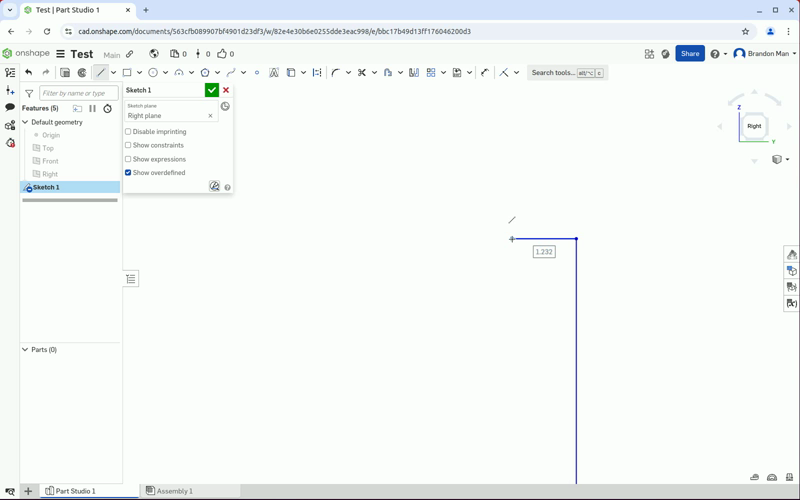
scroll(-6)
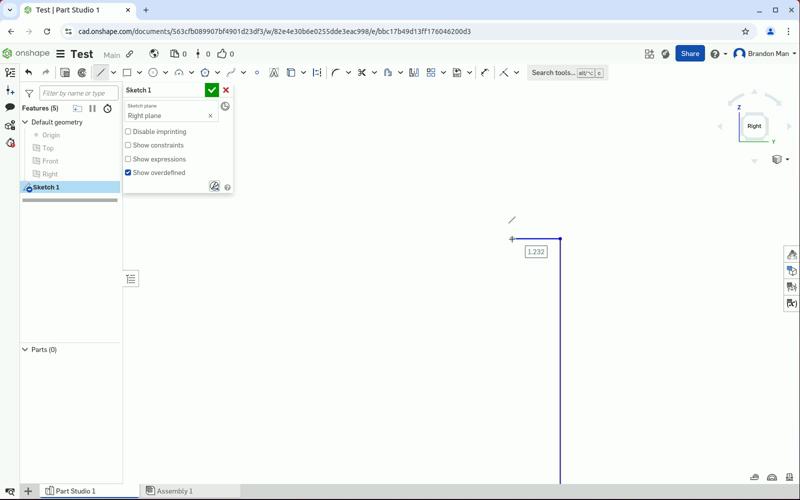
scroll(-6)
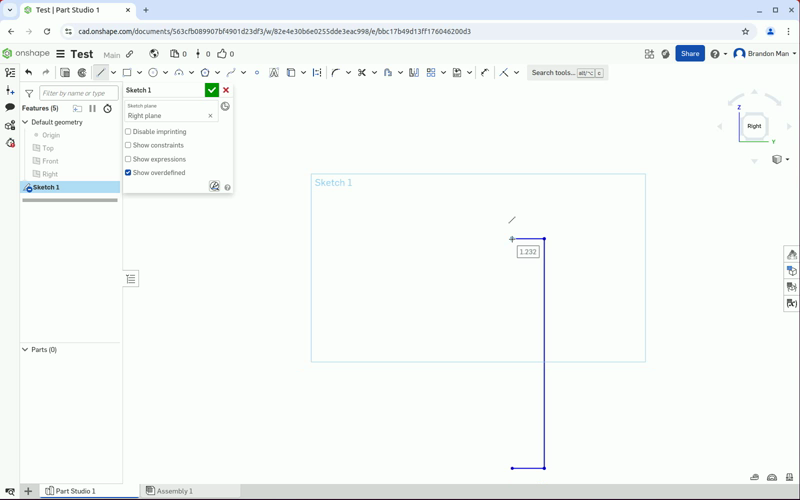
scroll(-6)
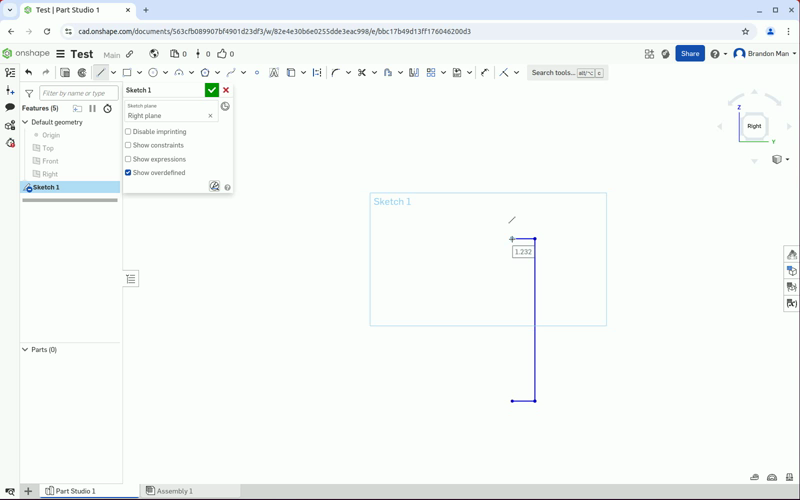
scroll(-6)
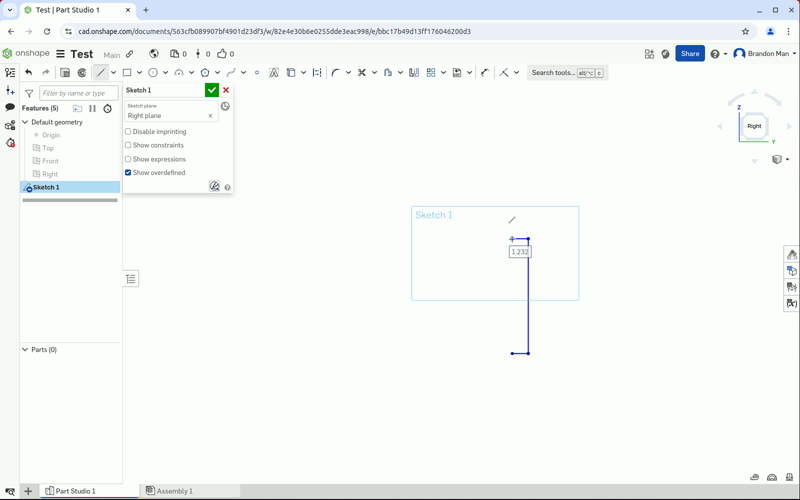
scroll(-6)
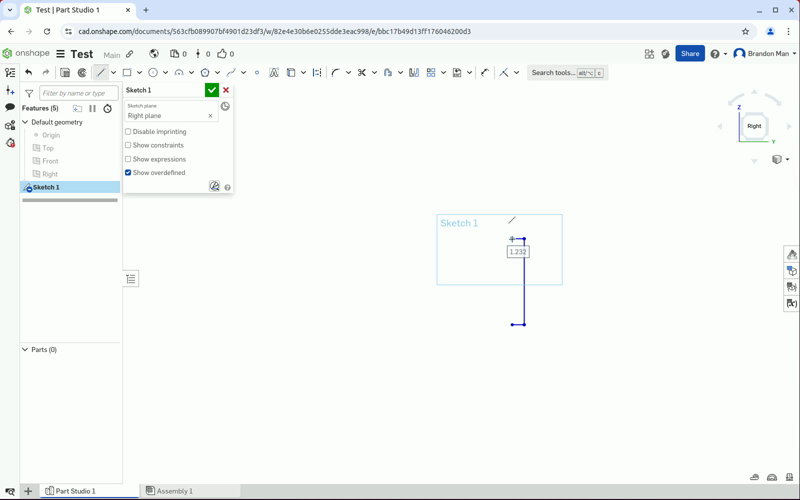
scroll(-6)
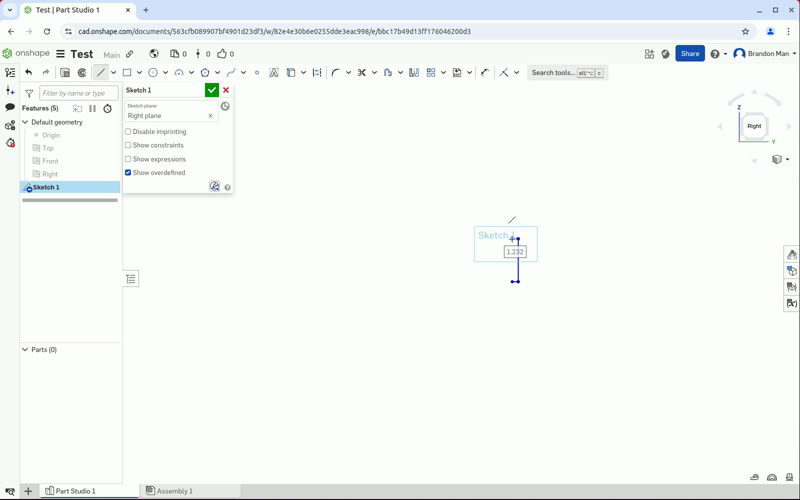
key_up(shift)
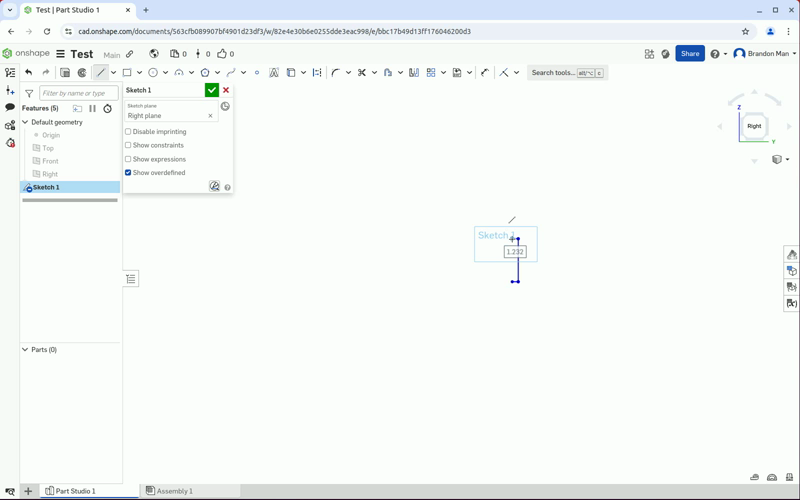
mouse_move(542, 238)
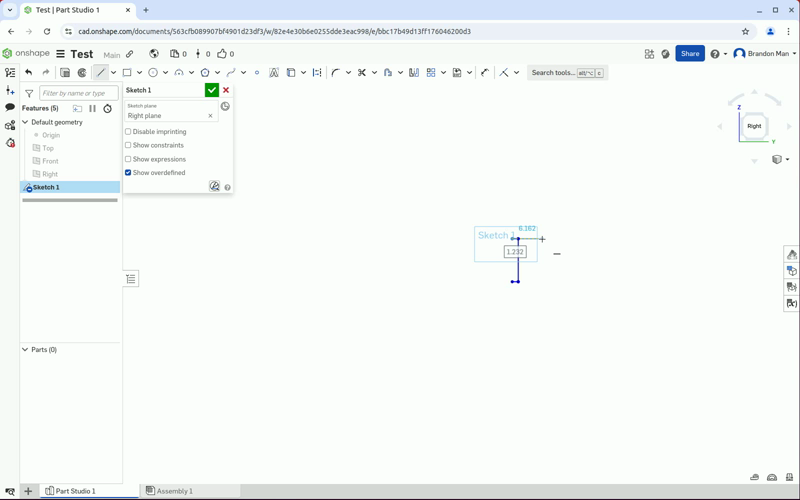
key_down(shift)
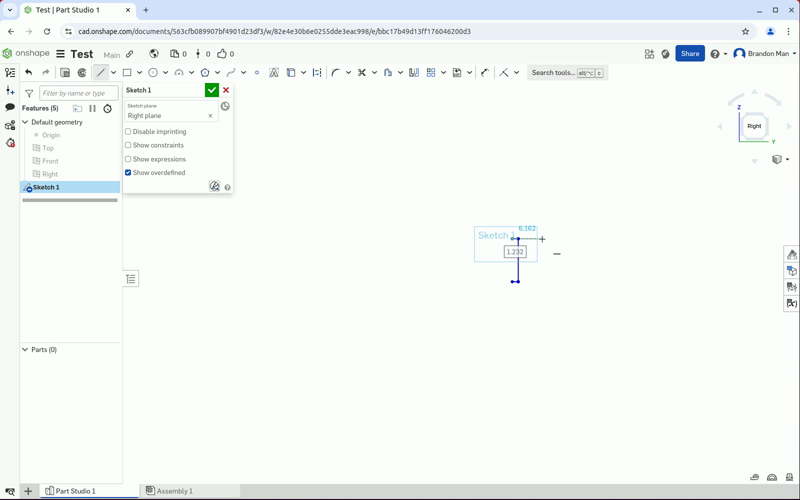
mouse_move(512, 281)
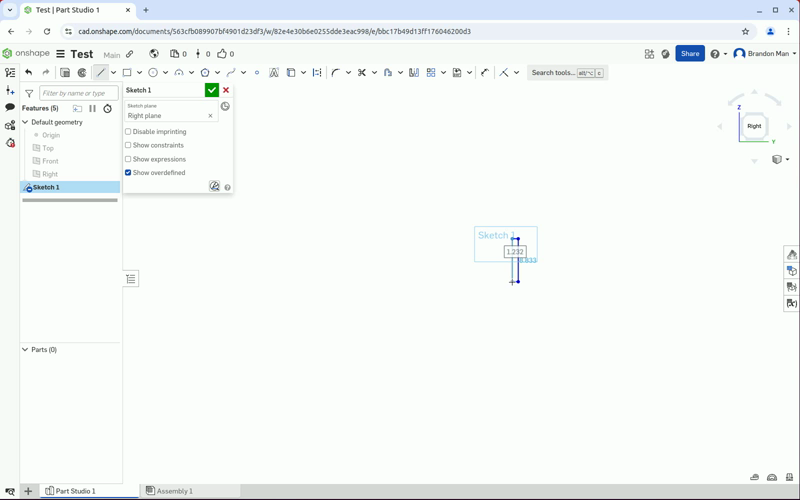
key_up(shift)
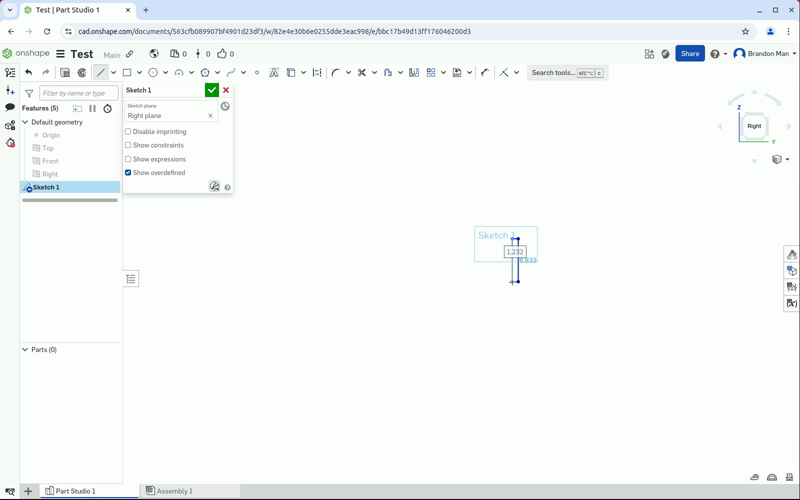
click(512, 281)
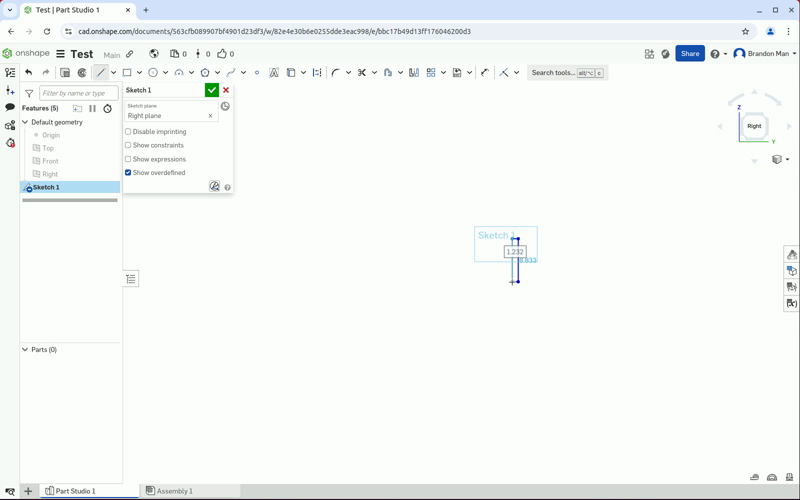
key(esc)
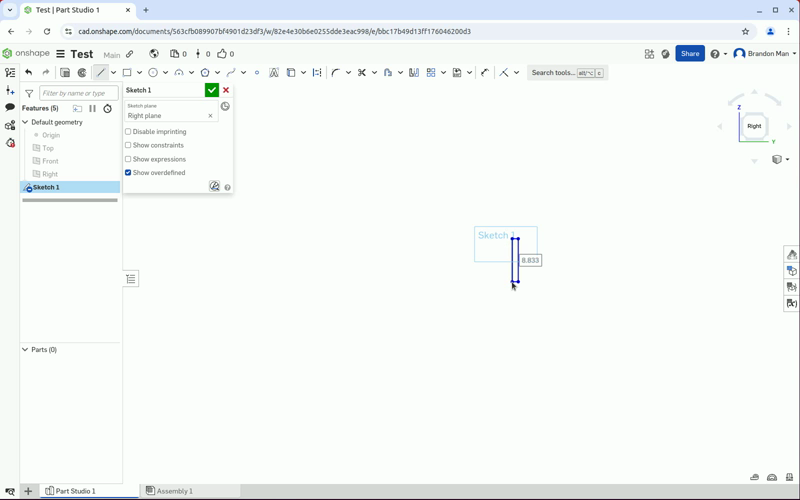
mouse_move(515, 277)
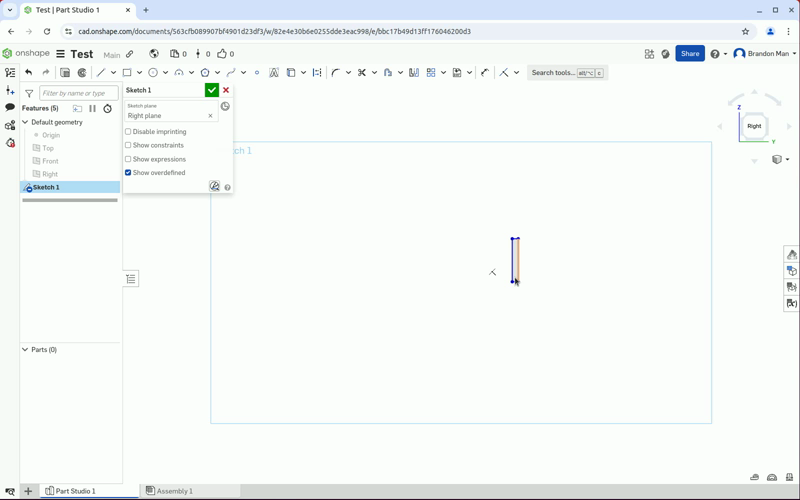
scroll(6)
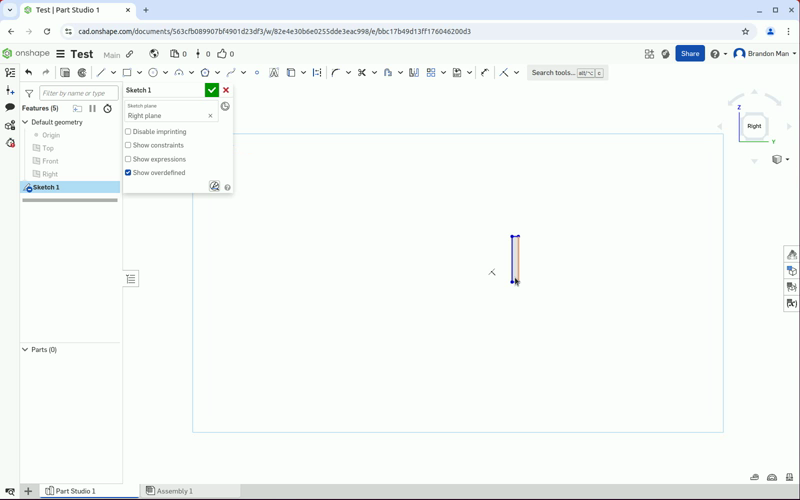
scroll(6)
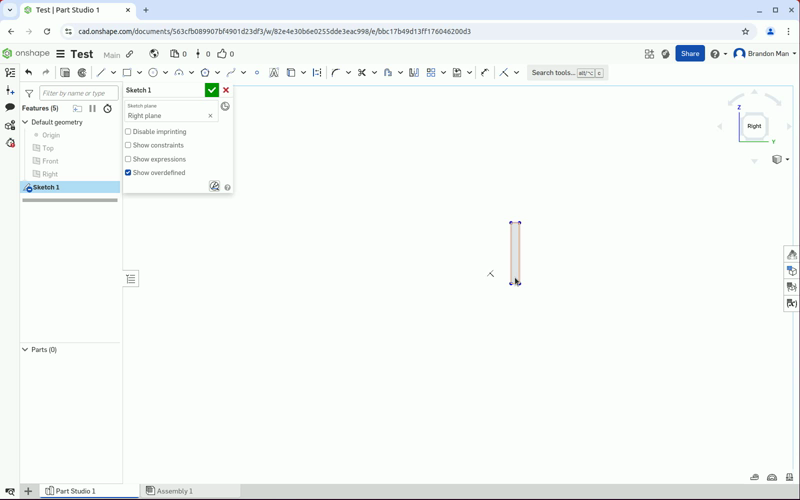
scroll(6)
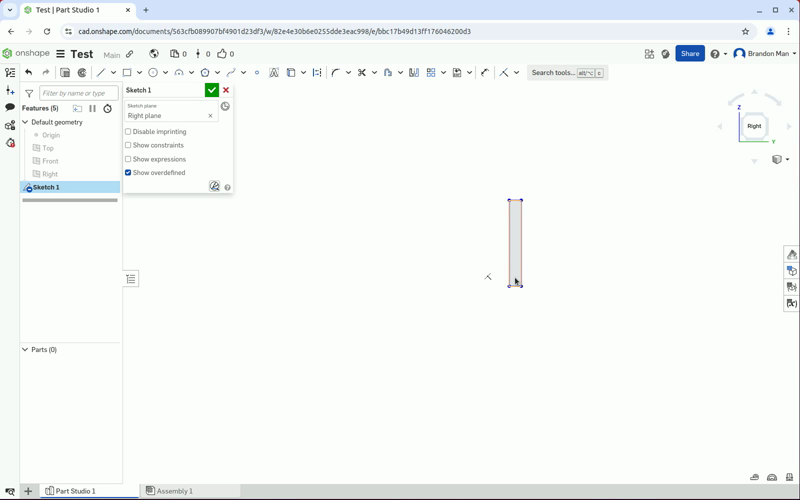
scroll(6)
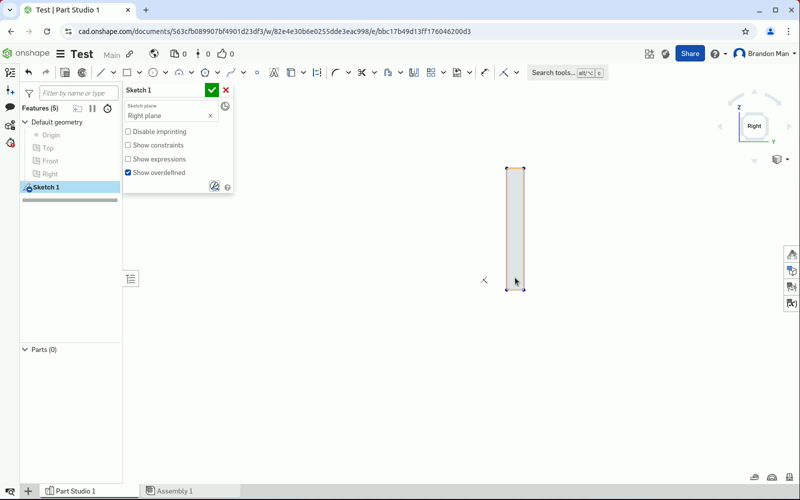
scroll(6)
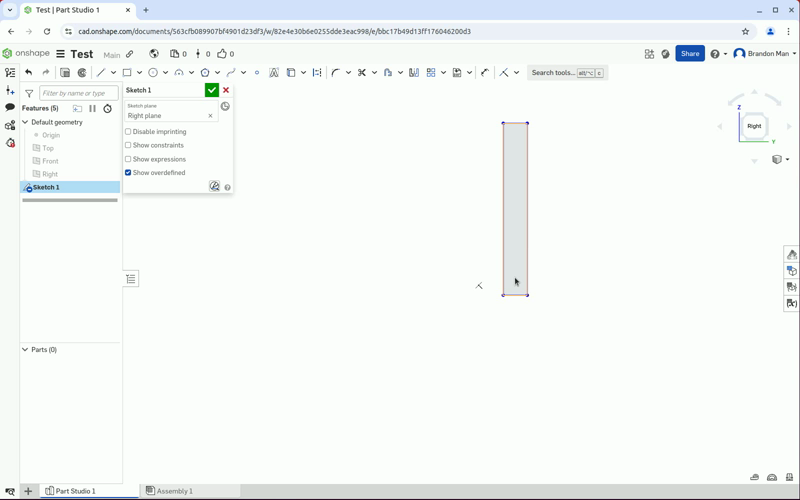
scroll(6)
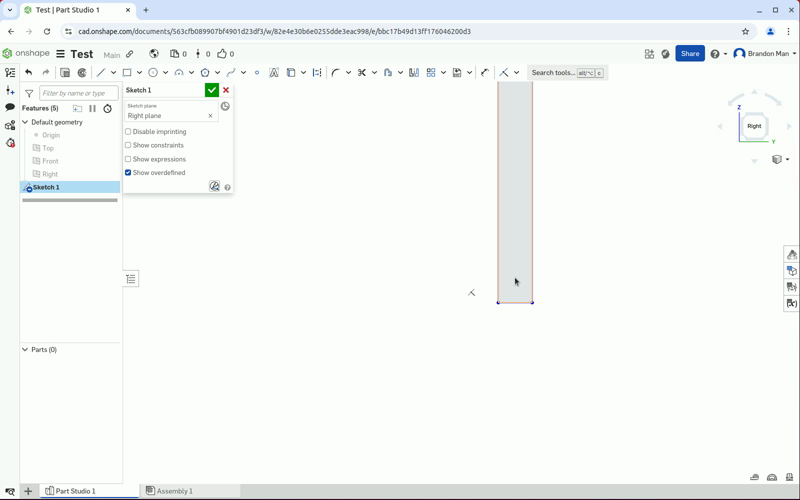
scroll(6)
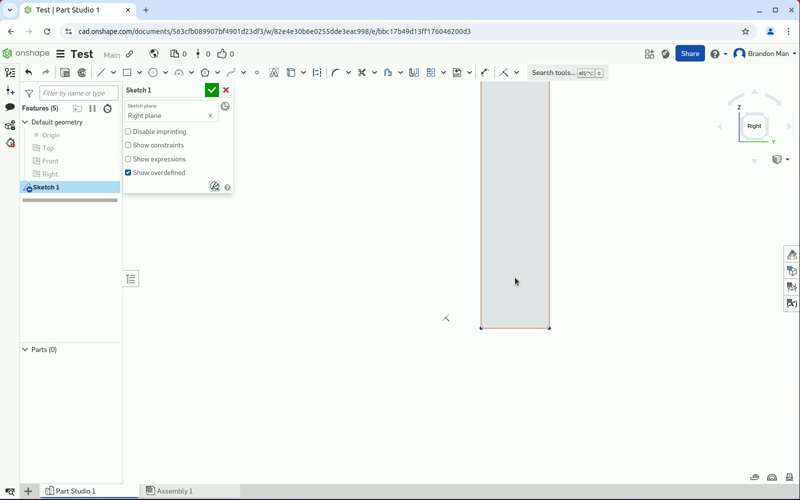
click(515, 277)
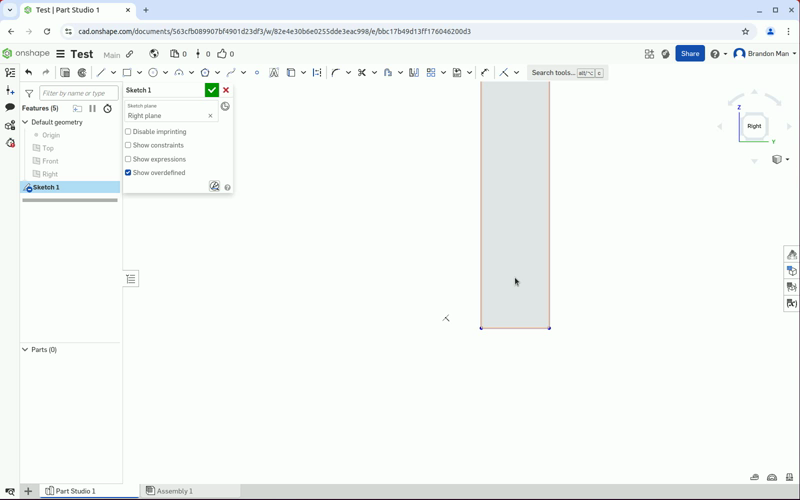
scroll(-6)
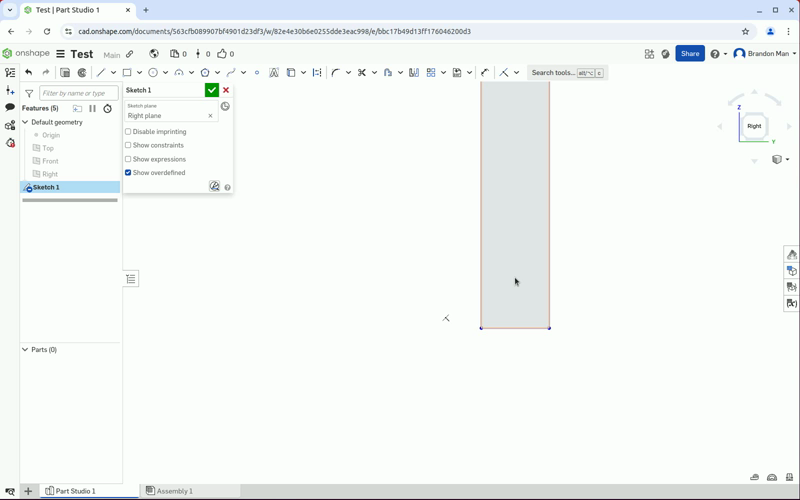
scroll(-6)
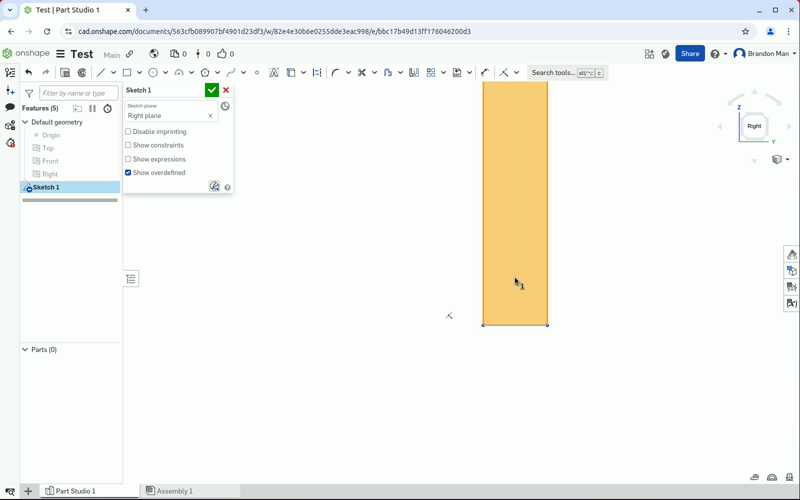
scroll(-6)
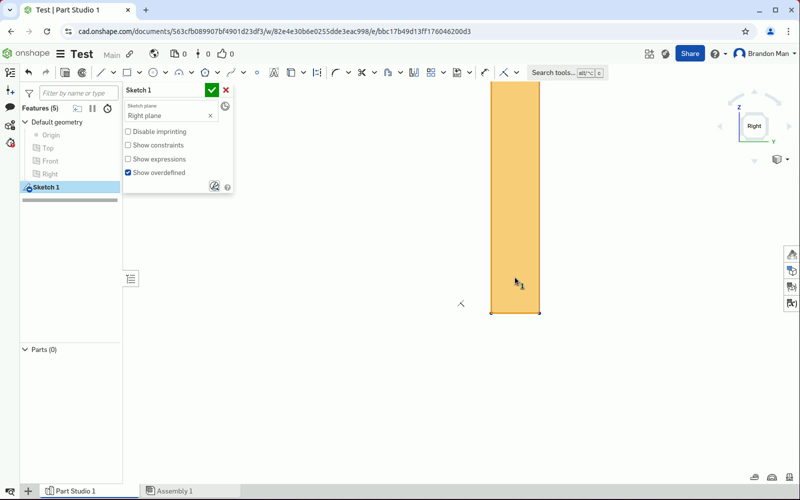
scroll(-6)
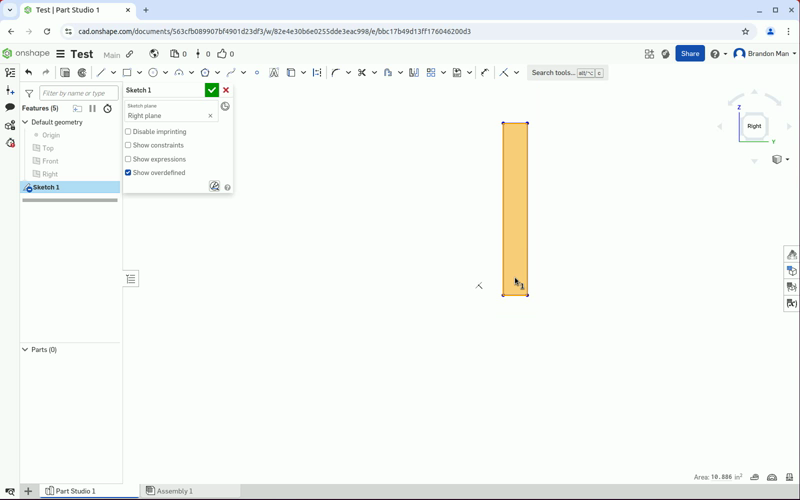
scroll(-6)
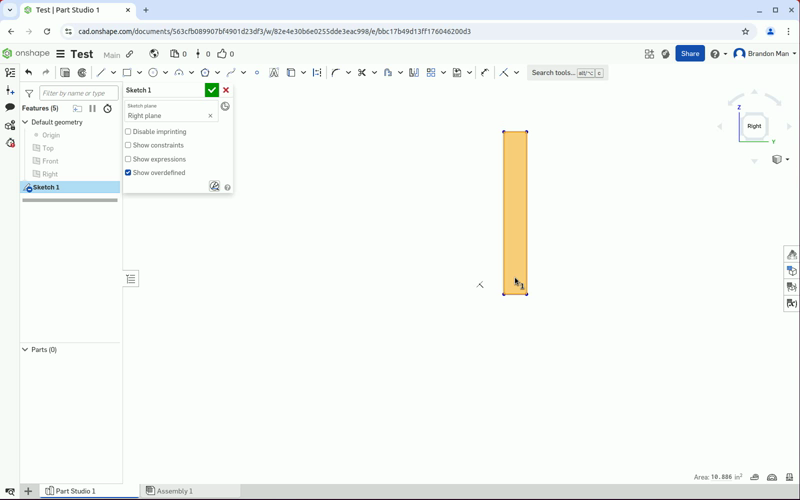
scroll(-6)
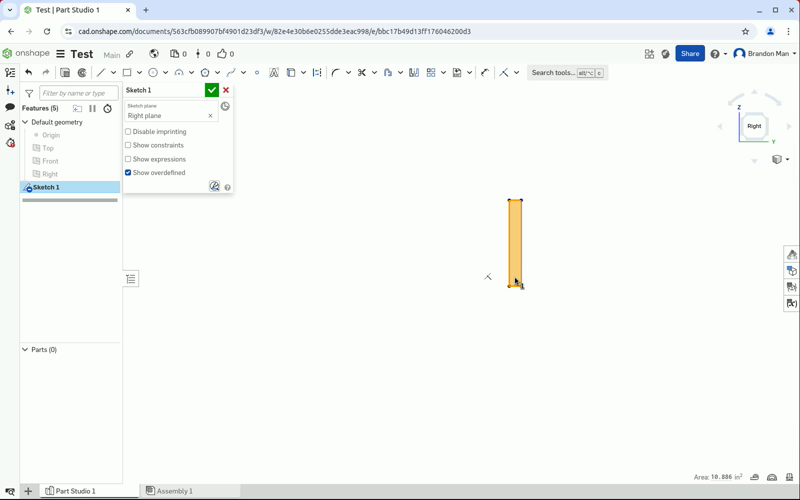
scroll(-6)
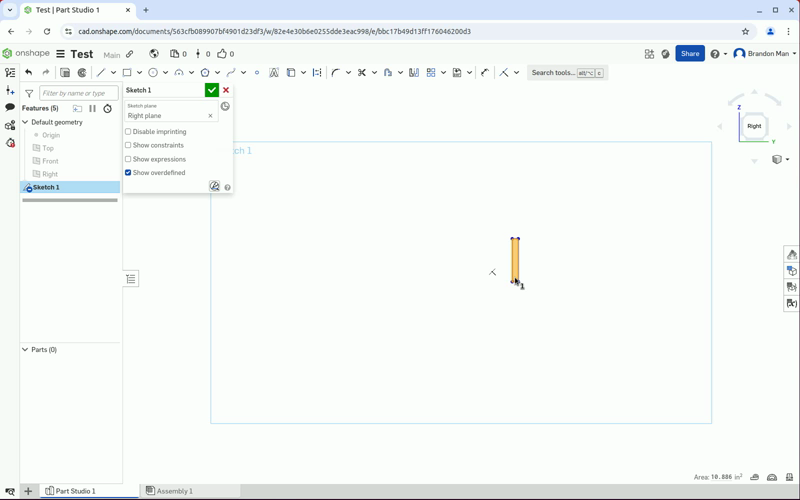
mouse_move(73, 352)
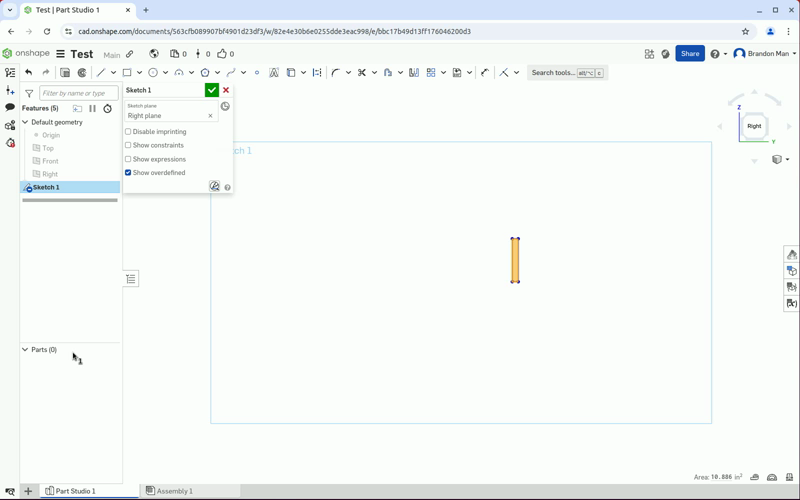
key(shift+y)
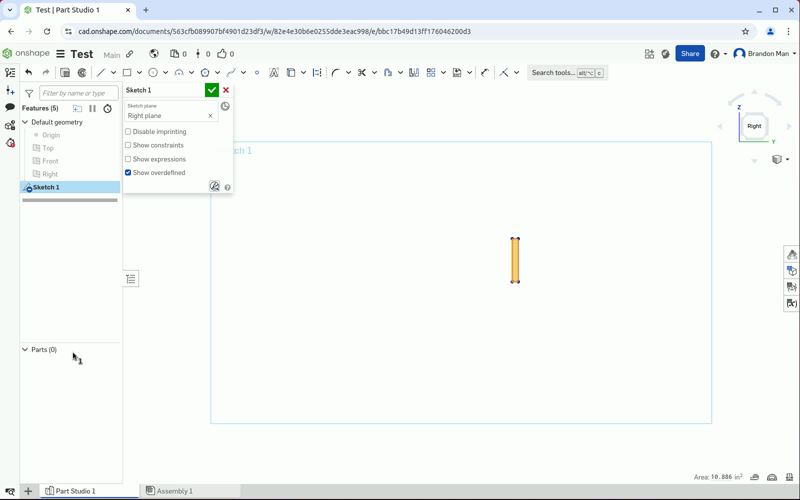
key(shift+e)
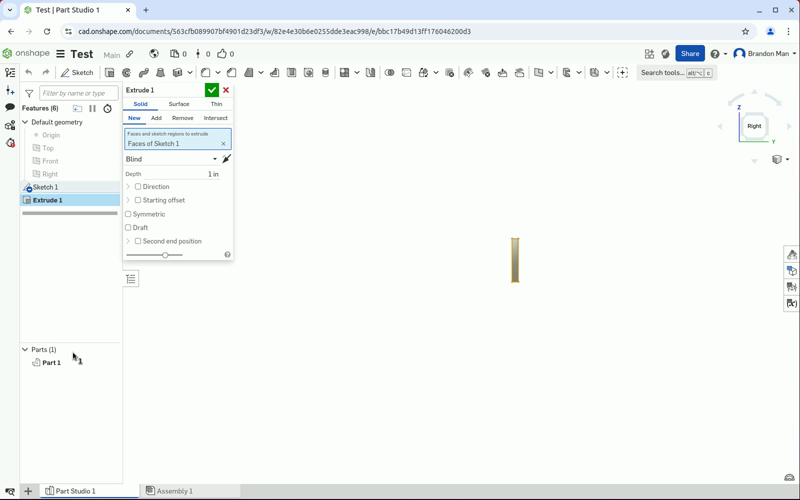
mouse_move(143, 106)
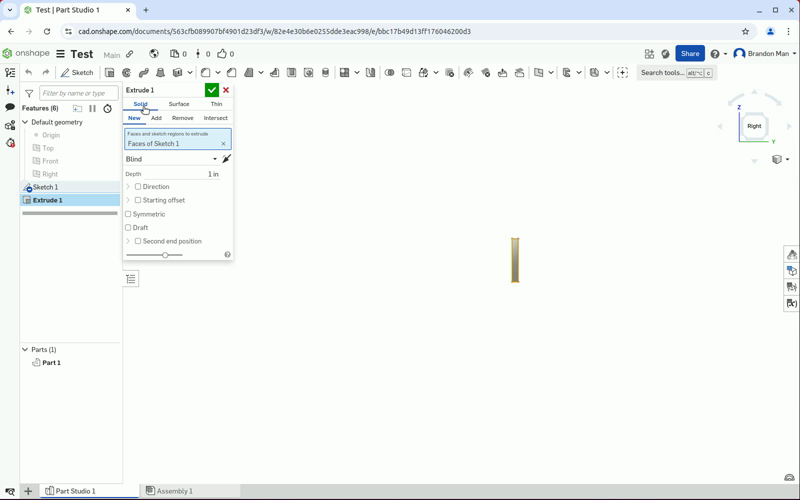
click(143, 106)
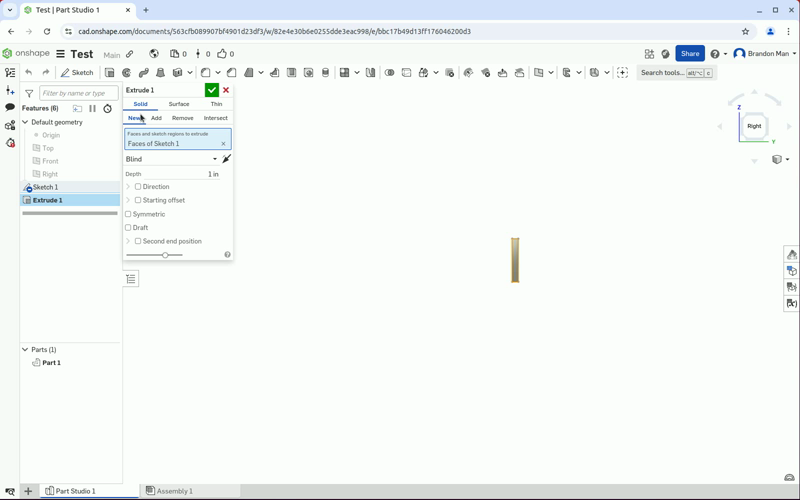
mouse_move(137, 120)
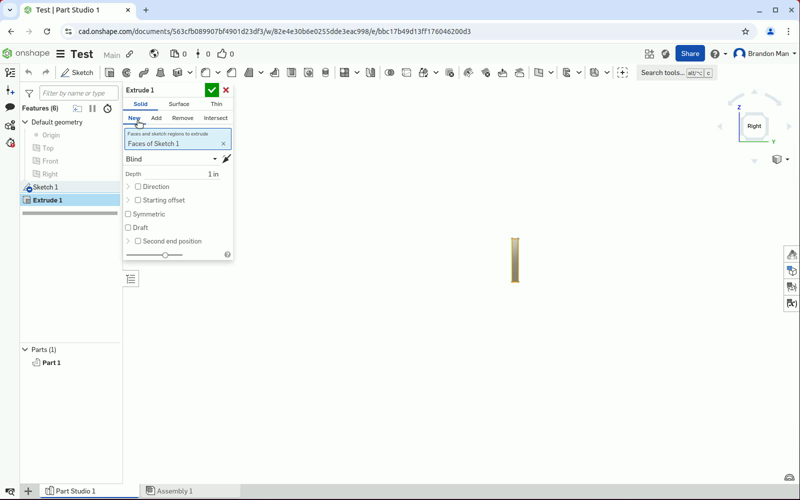
click(137, 120)
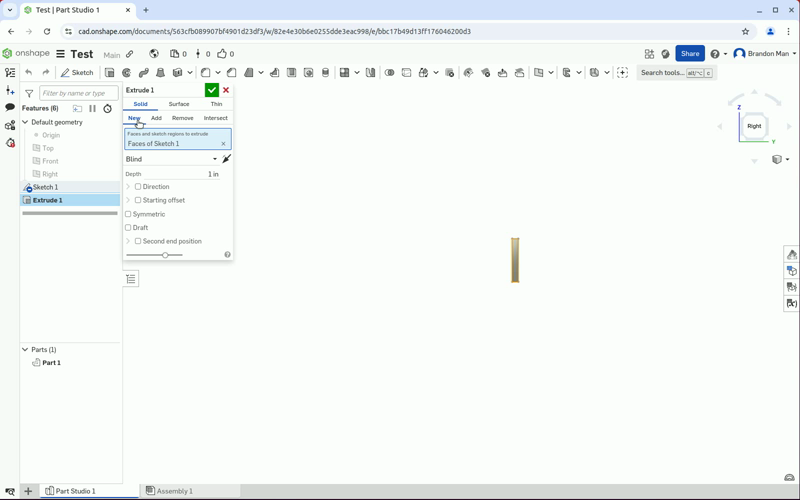
key(tab, 4)
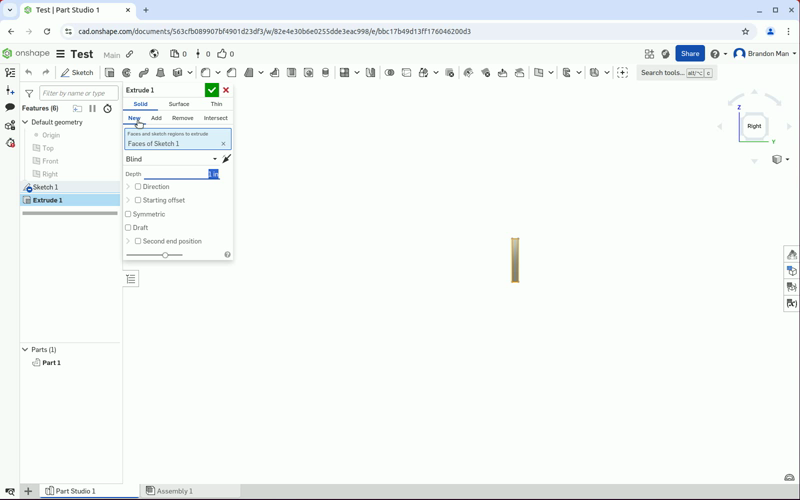
text(-14.202)
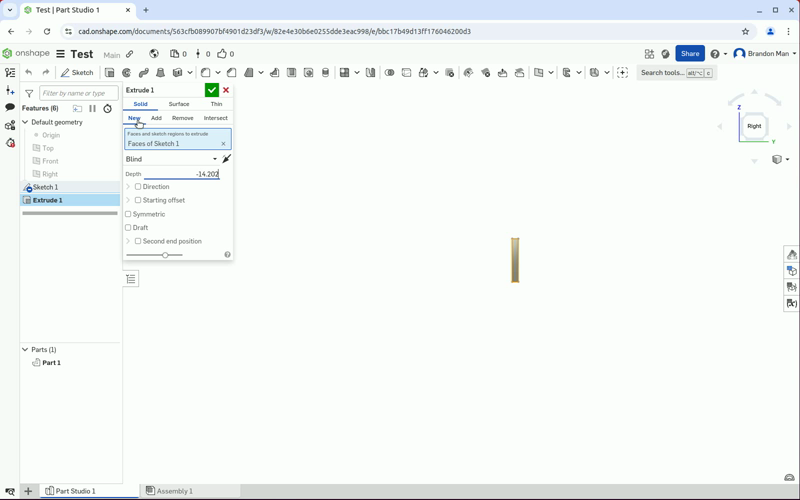
key(enter)
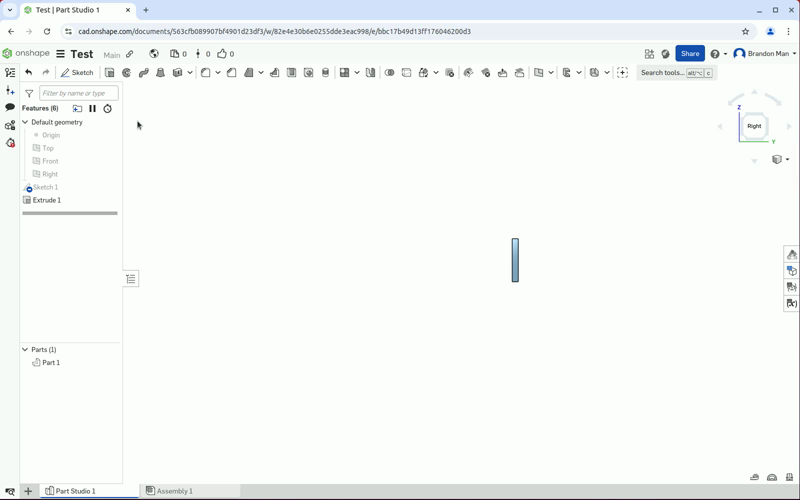
key(shift+h)
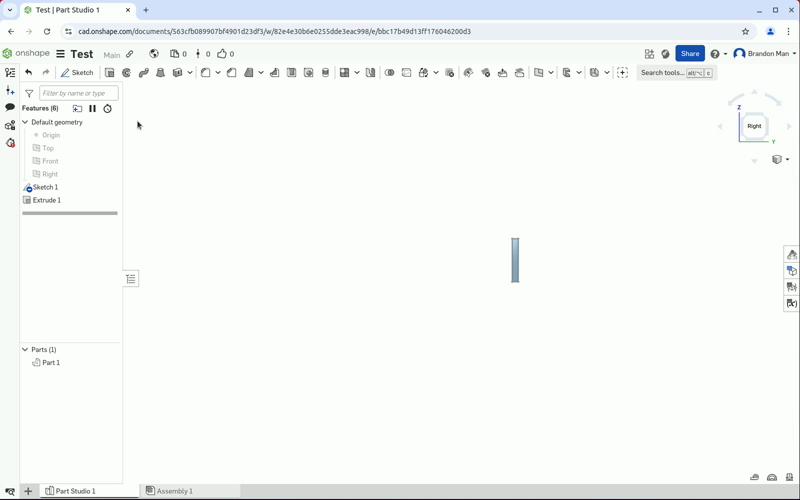
key(shift+h)
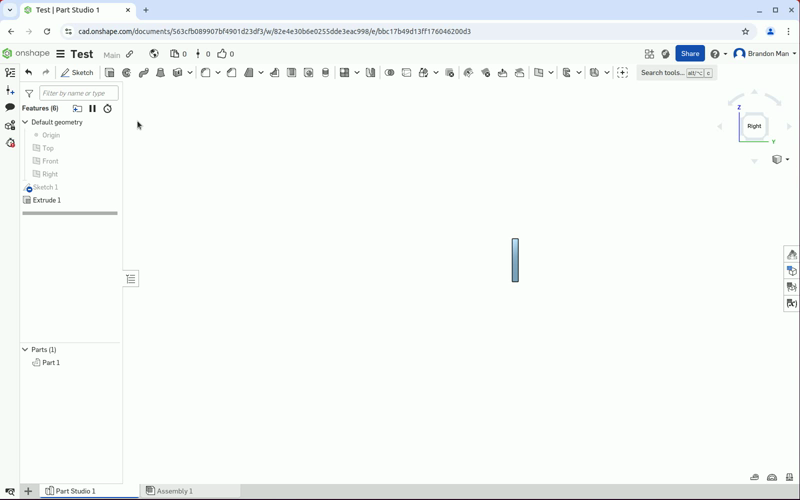
mouse_move(73, 189)
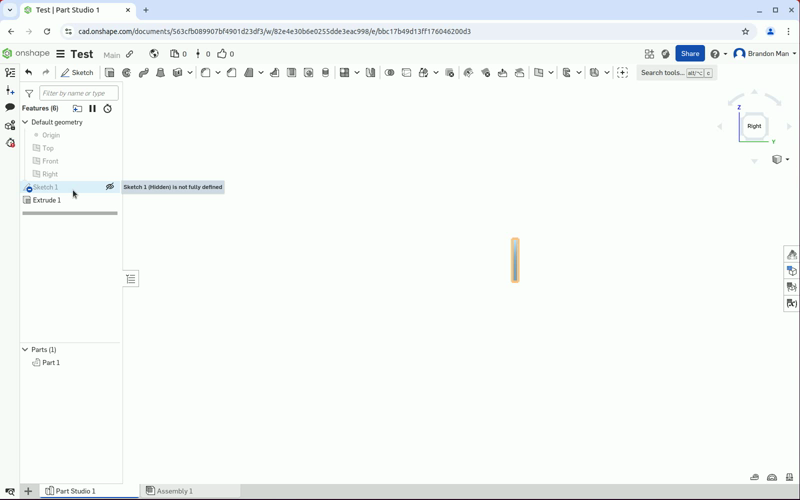
click(73, 189)
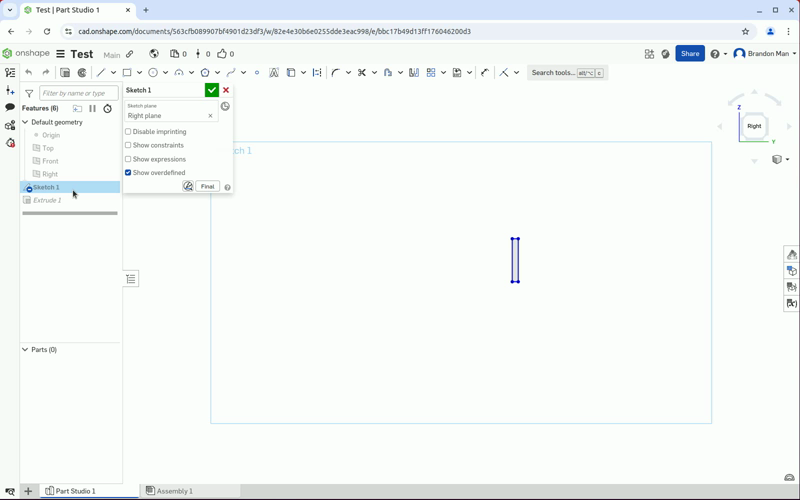
mouse_move(229, 92)
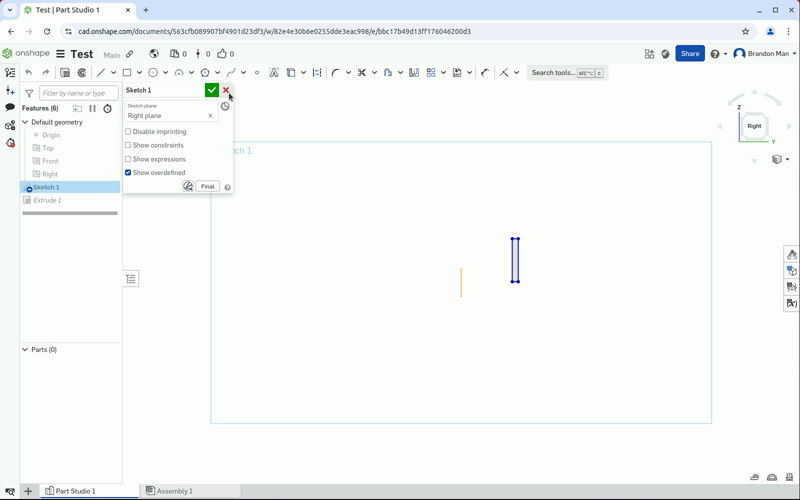
click(229, 92)
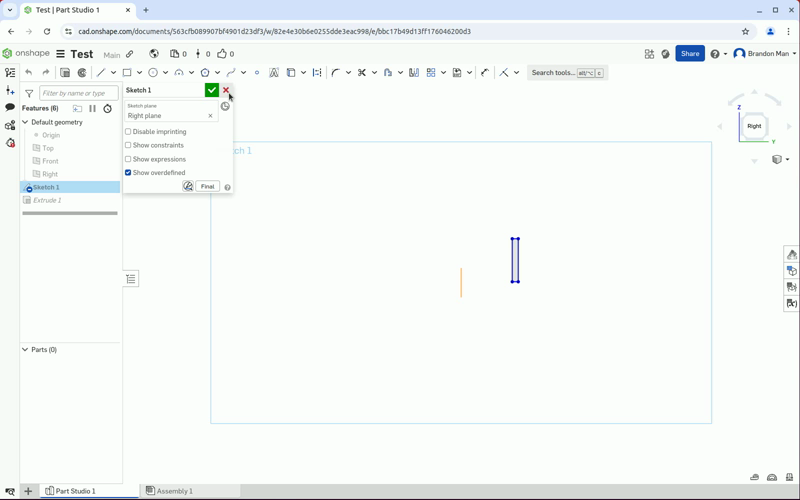
key(shift+s)
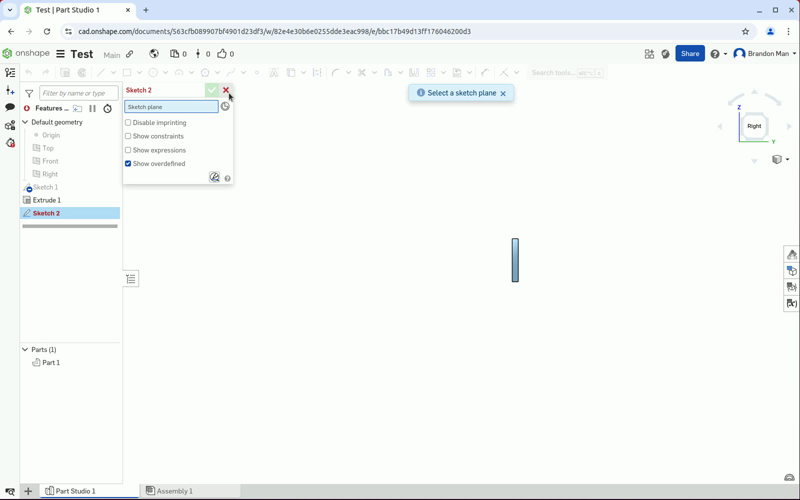
mouse_move(73, 176)
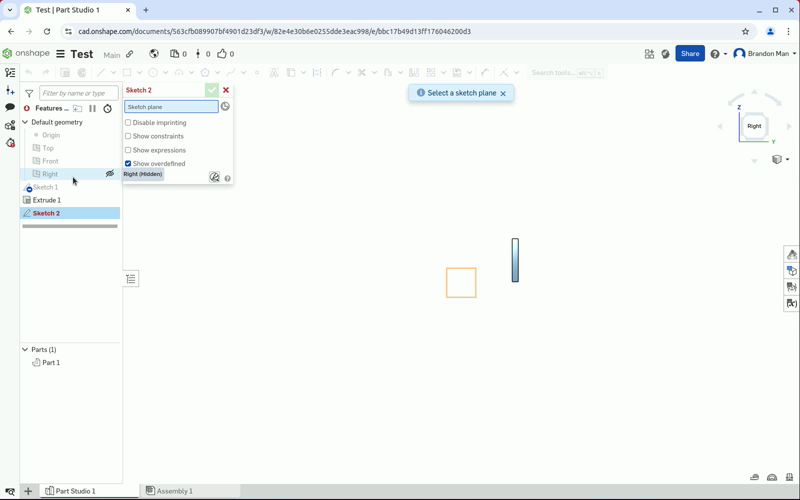
click(73, 176)
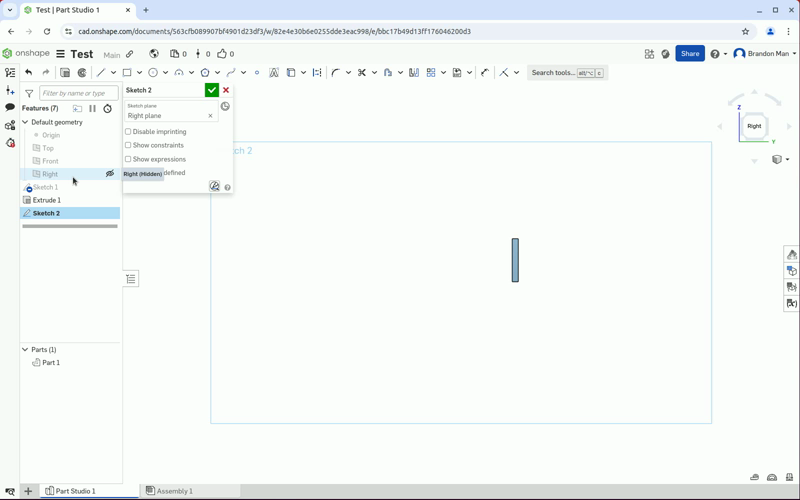
mouse_move(73, 352)
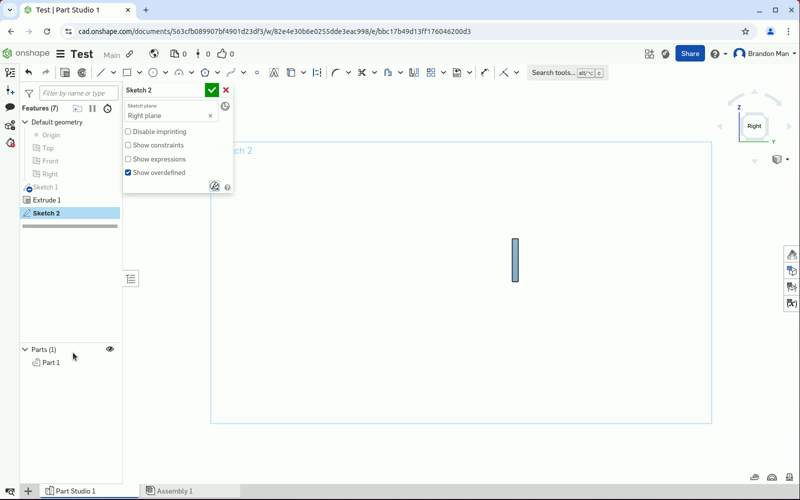
key(y)
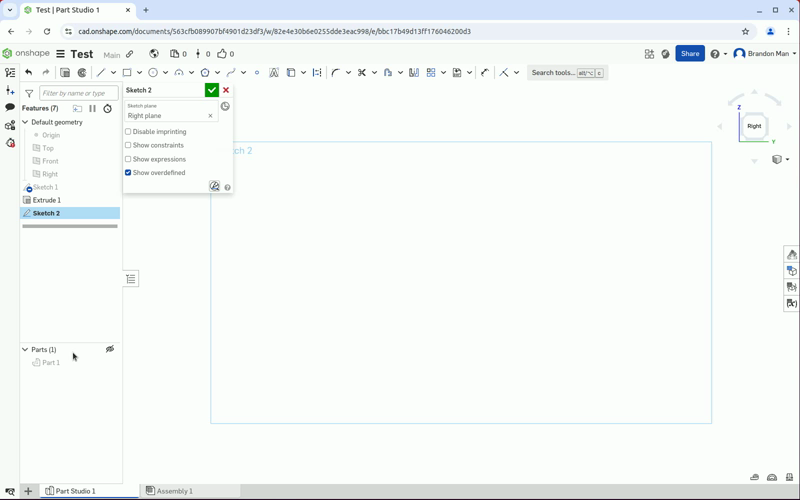
key(l)
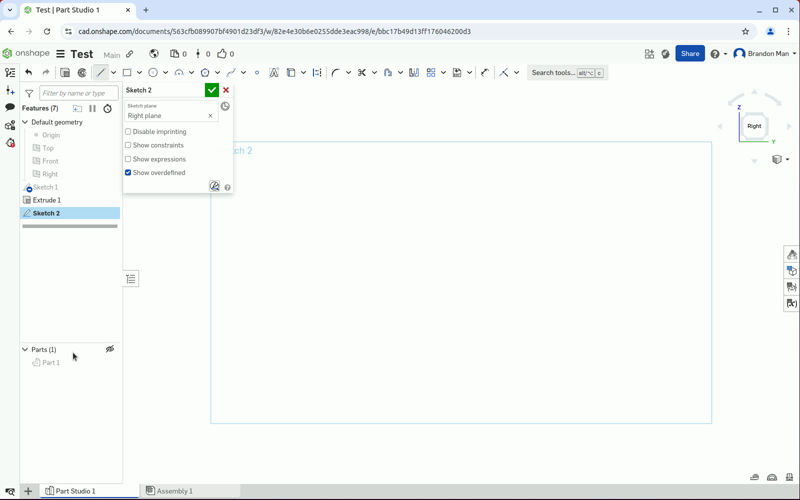
key_down(shift)
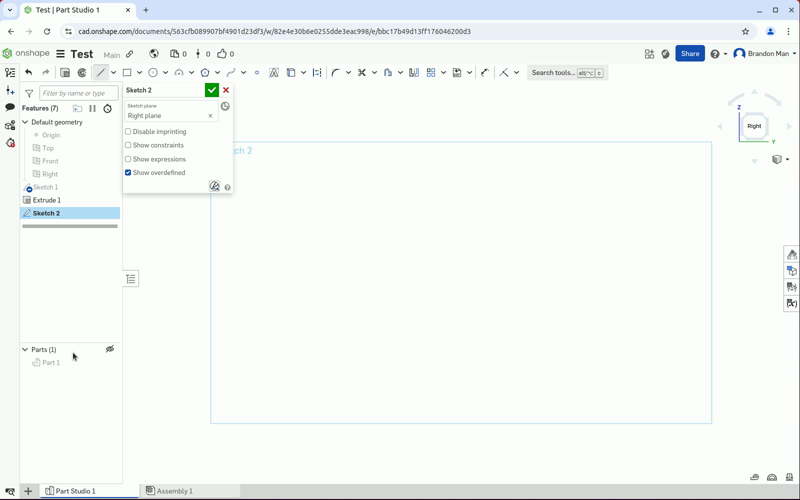
mouse_move(460, 285)
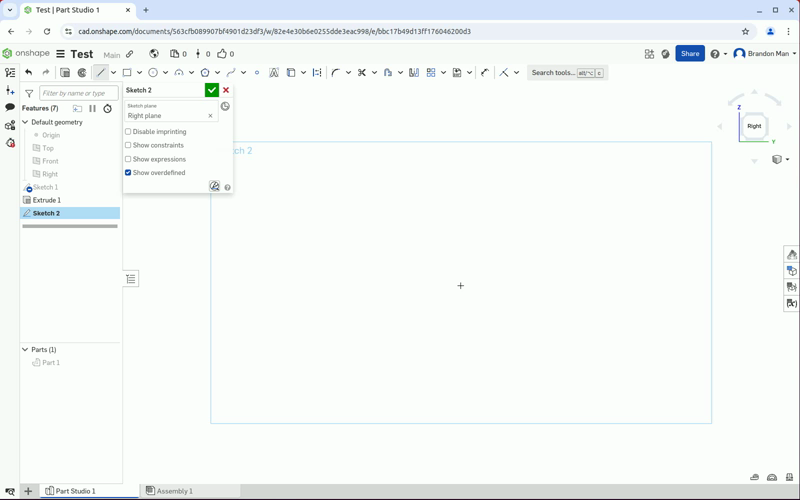
click(460, 285)
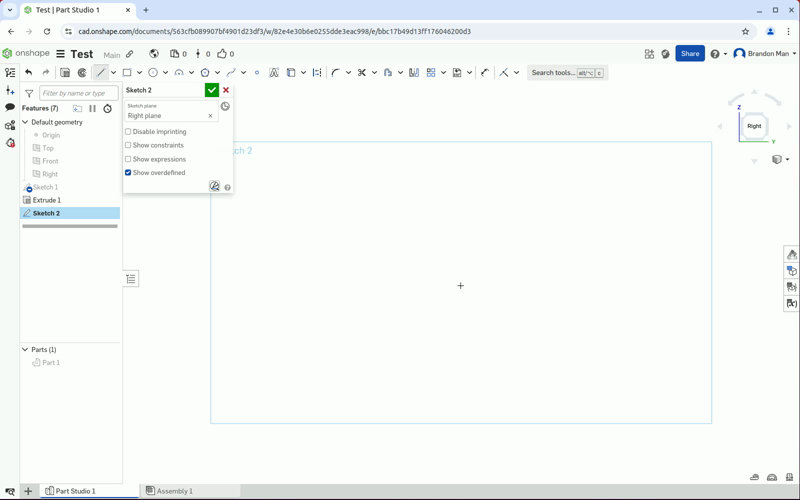
key_up(shift)
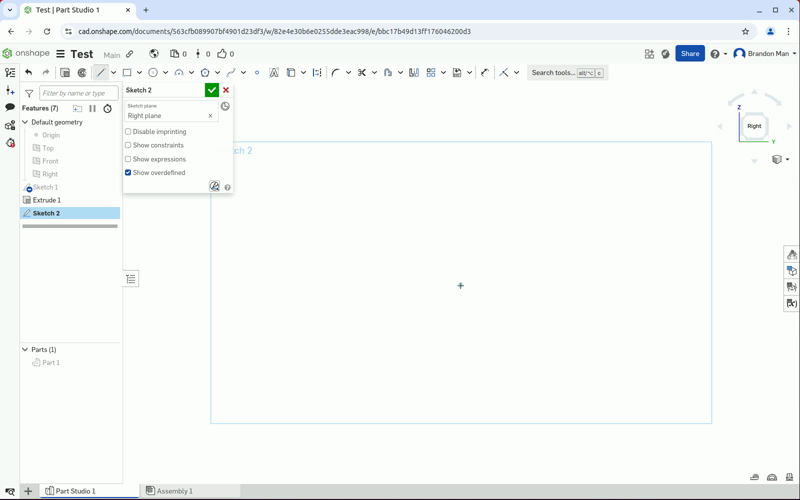
key_down(shift)
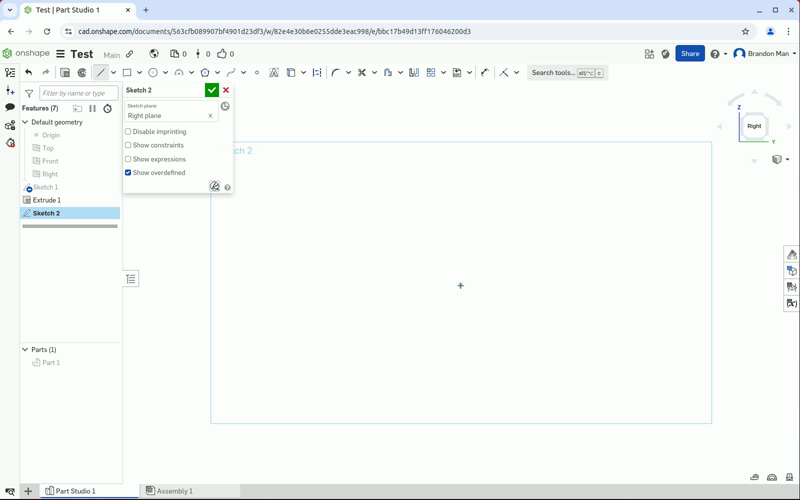
mouse_move(490, 285)
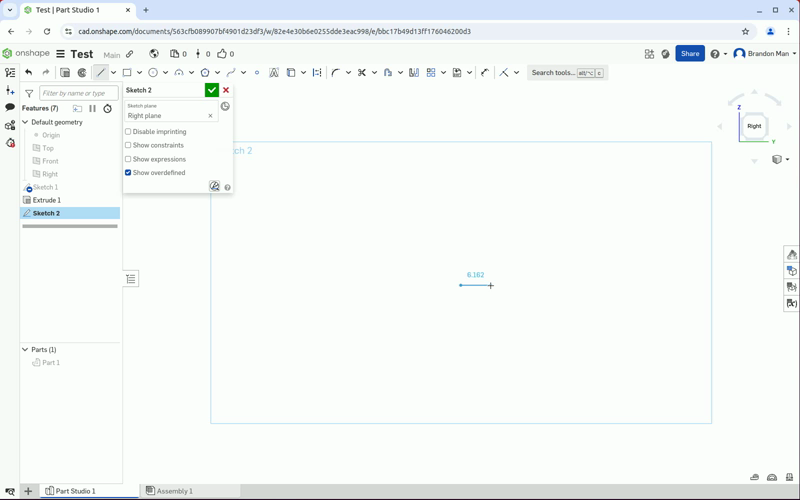
mouse_move(518, 285)
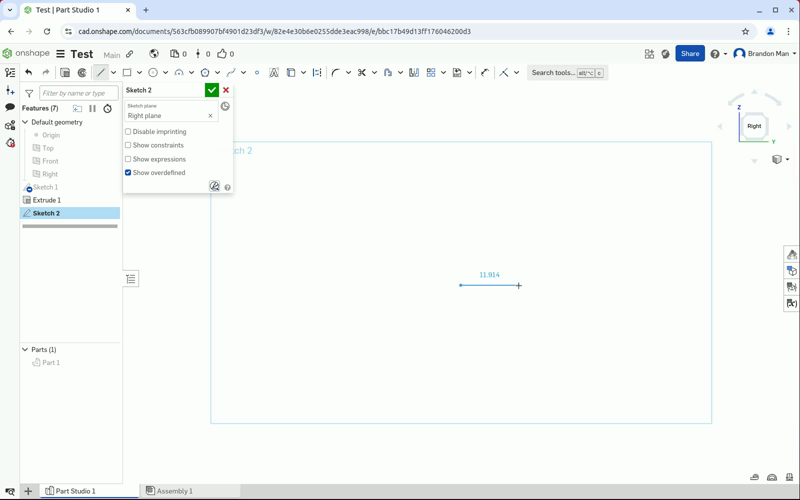
click(518, 285)
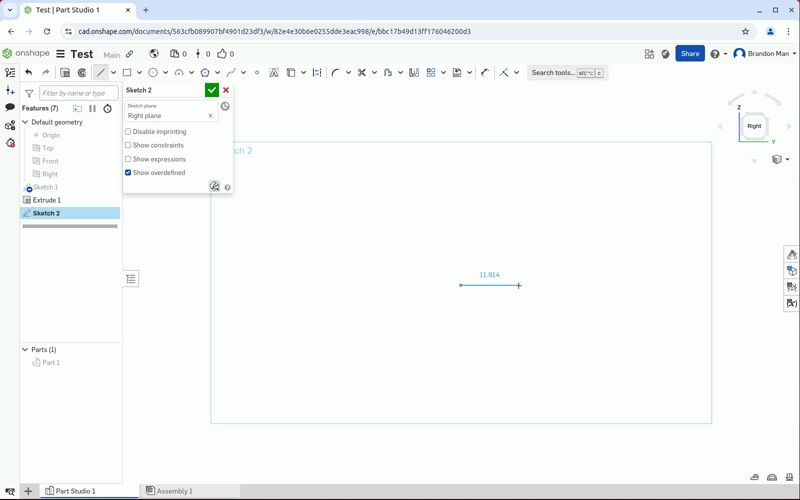
key_up(shift)
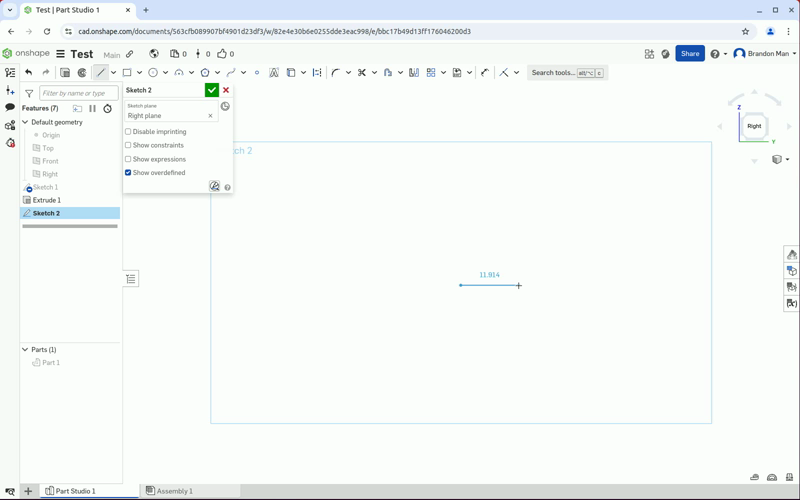
key_down(shift)
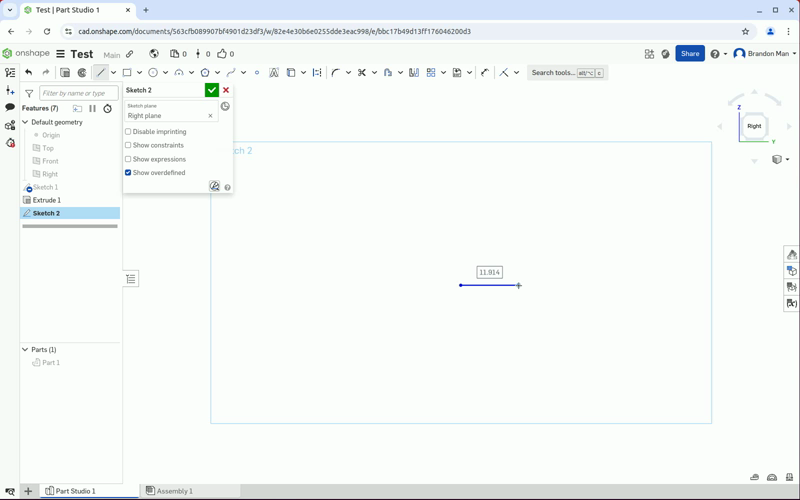
mouse_move(548, 285)
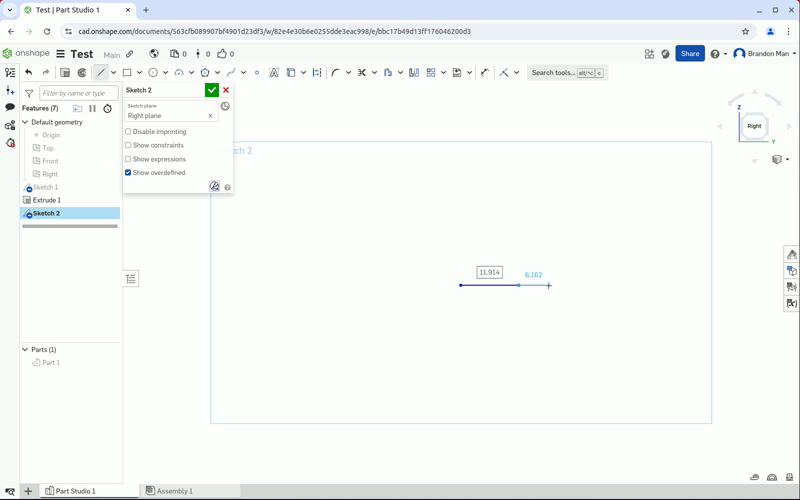
mouse_move(518, 281)
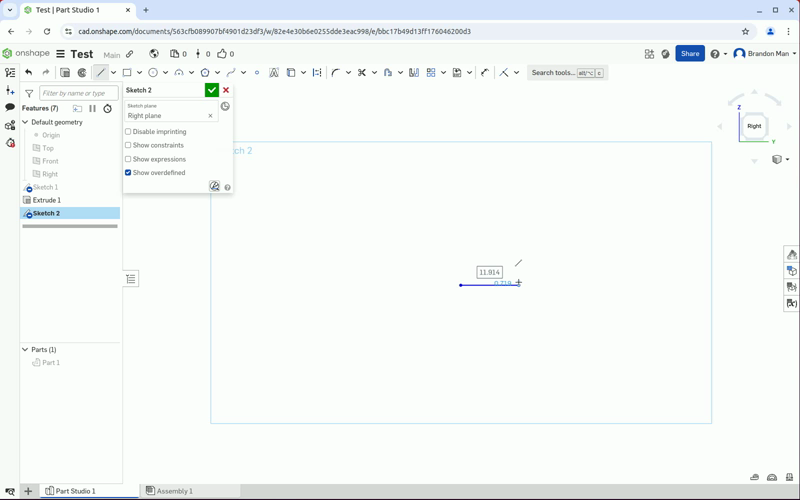
scroll(6)
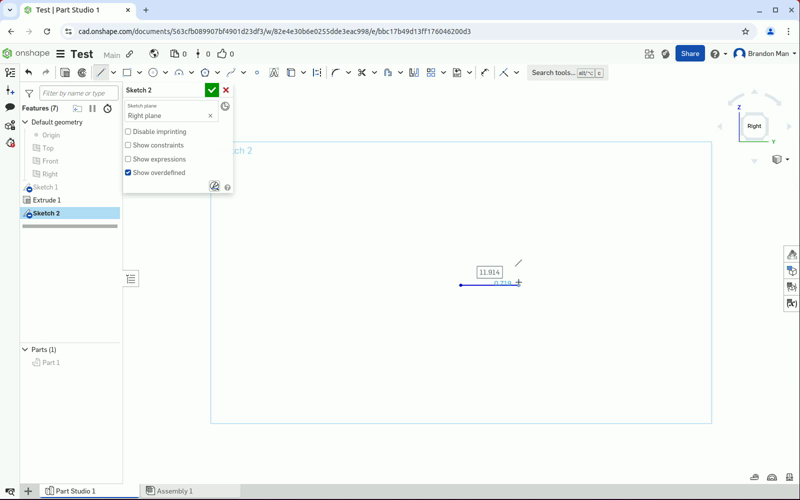
scroll(6)
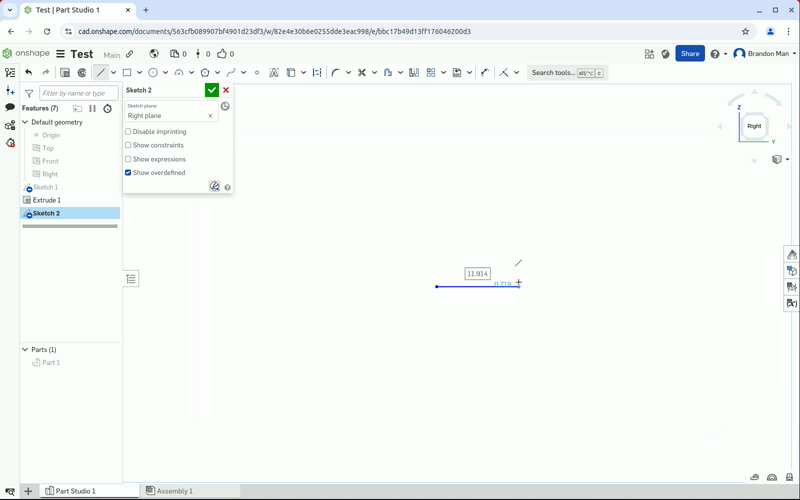
scroll(6)
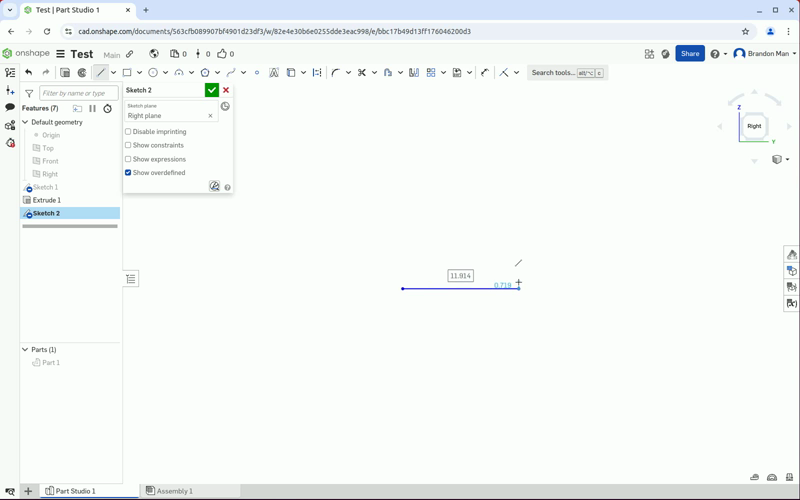
scroll(6)
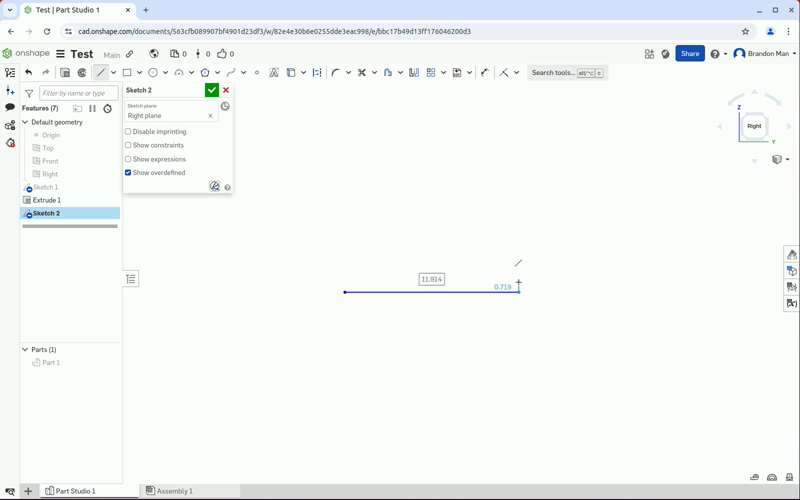
scroll(6)
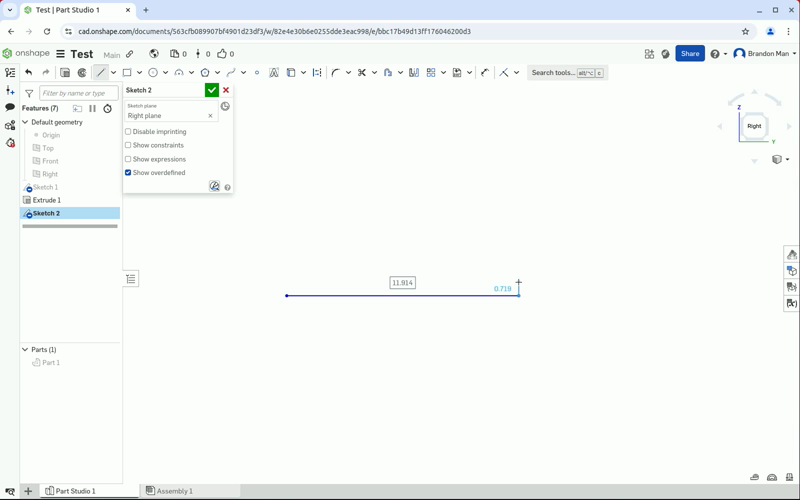
scroll(6)
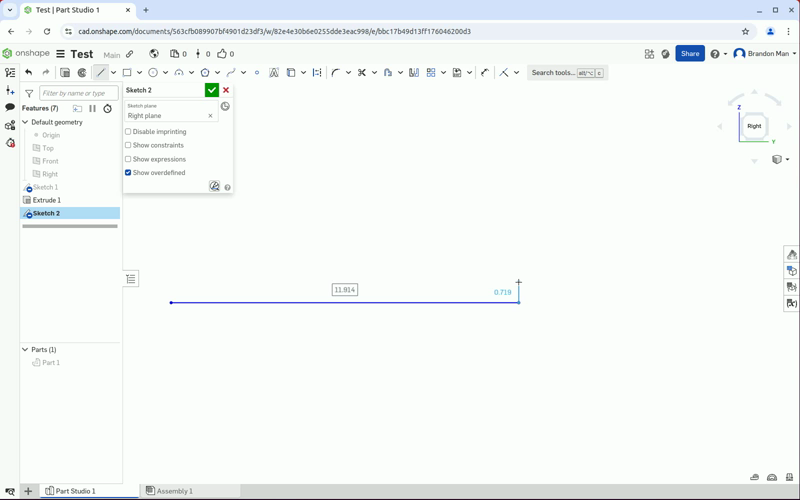
scroll(6)
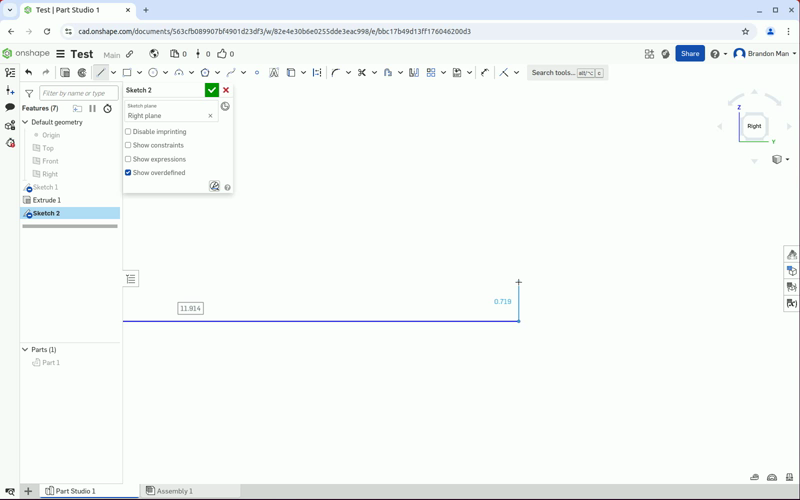
click(518, 281)
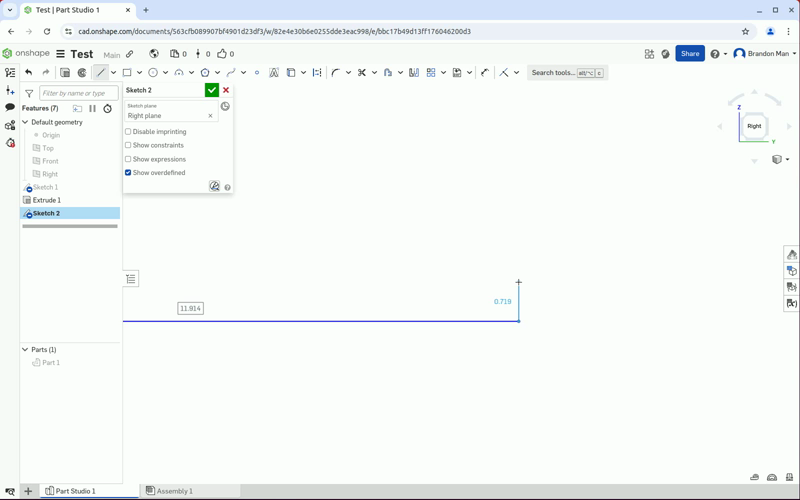
scroll(-6)
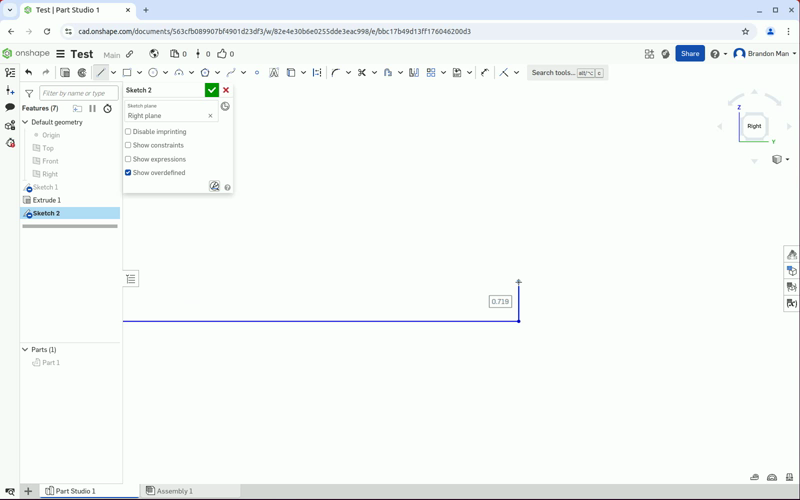
scroll(-6)
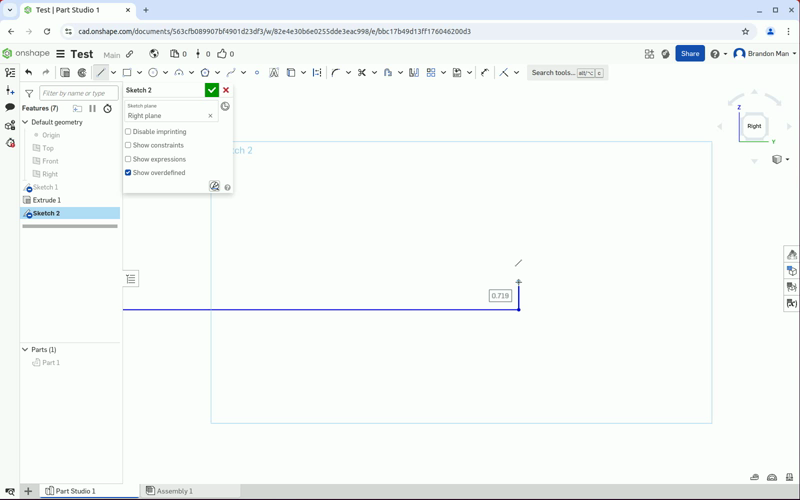
scroll(-6)
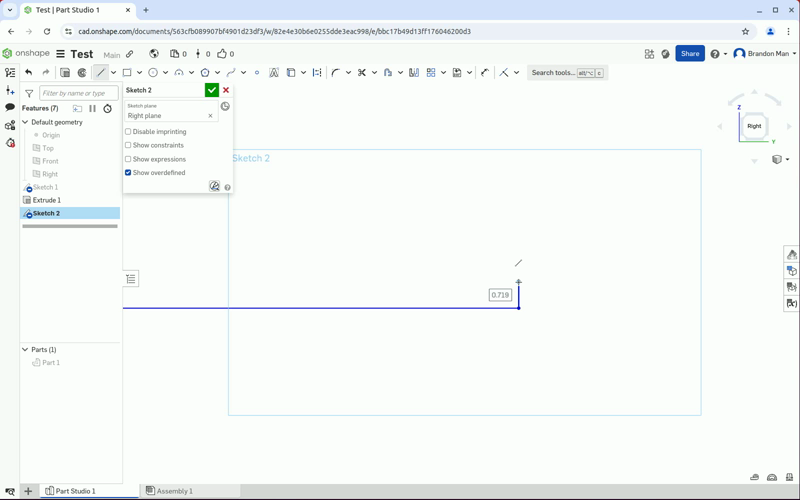
scroll(-6)
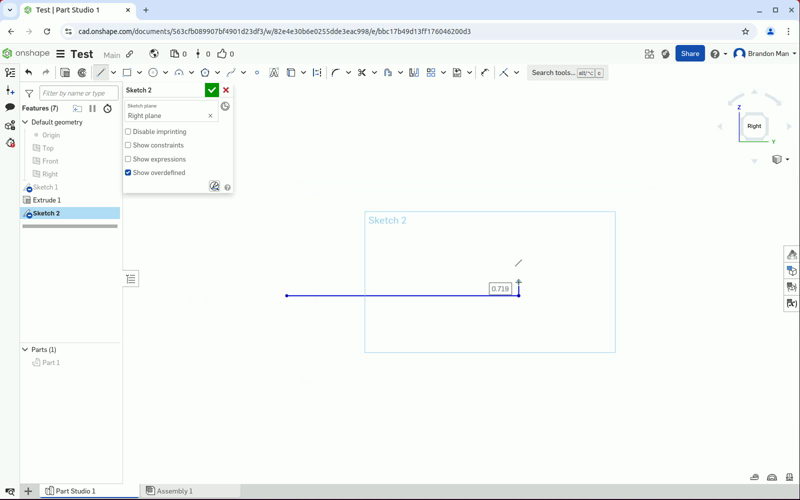
scroll(-6)
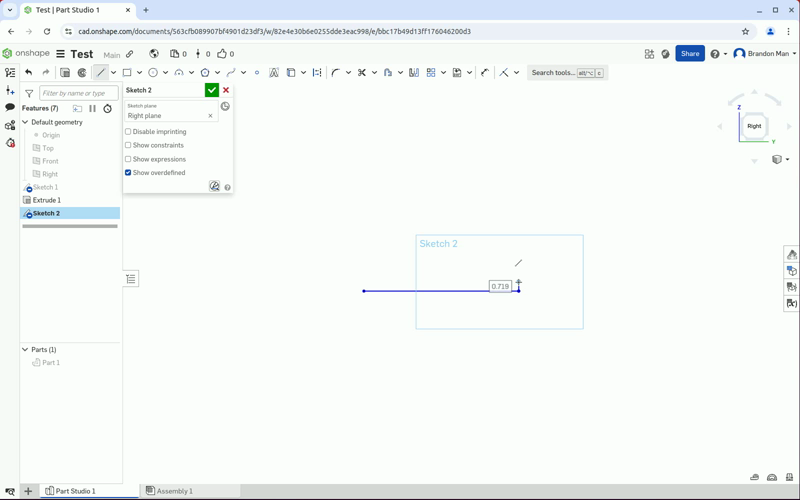
scroll(-6)
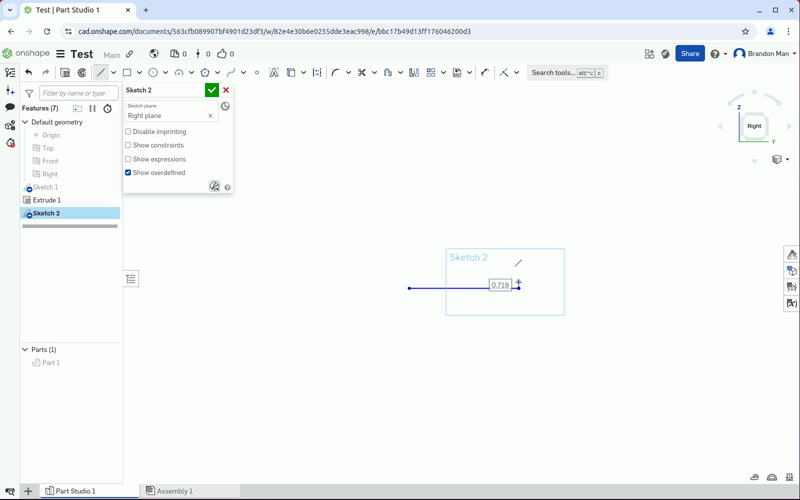
scroll(-6)
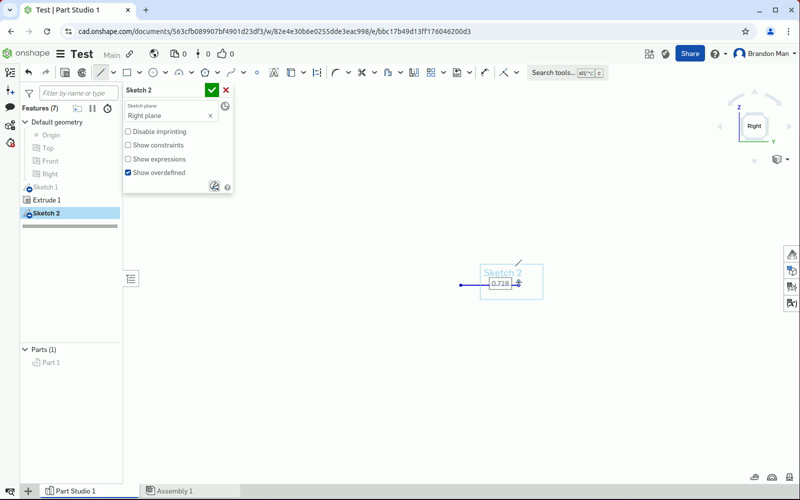
key_up(shift)
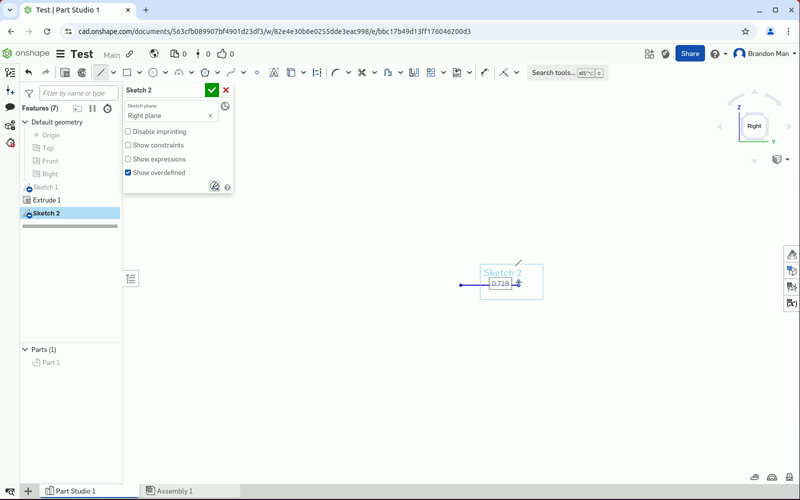
key_down(shift)
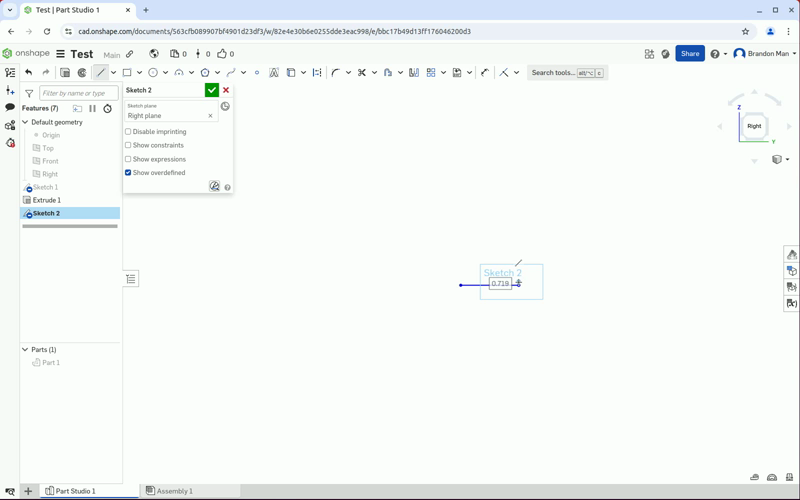
mouse_move(548, 281)
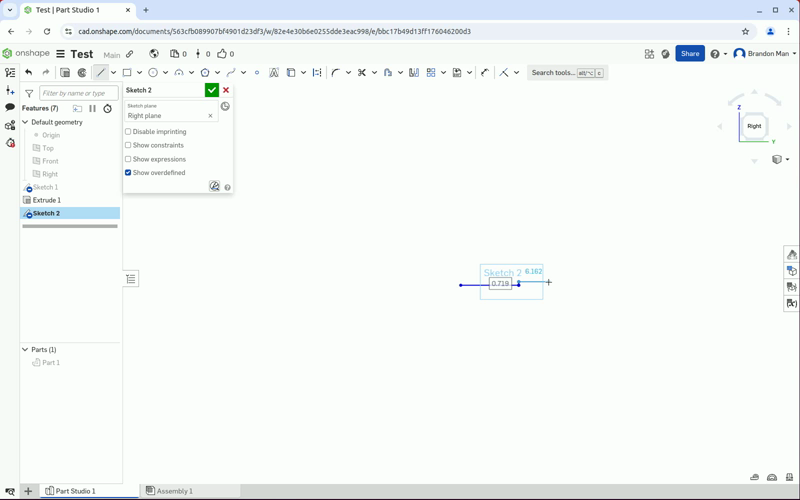
mouse_move(513, 281)
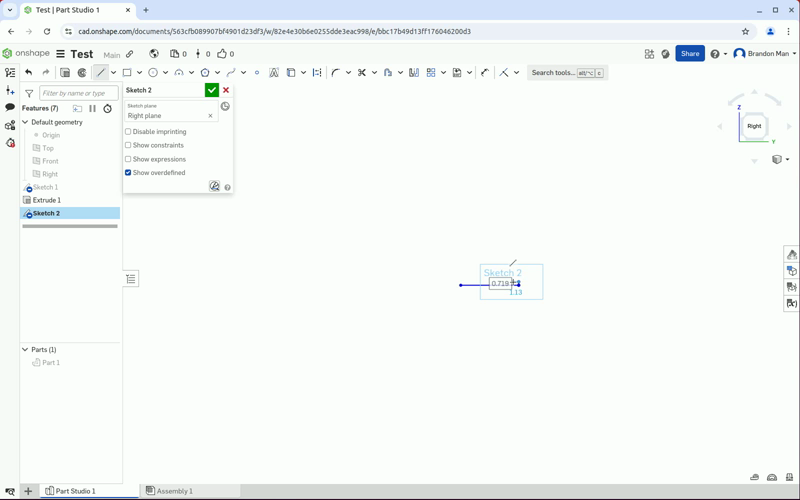
scroll(6)
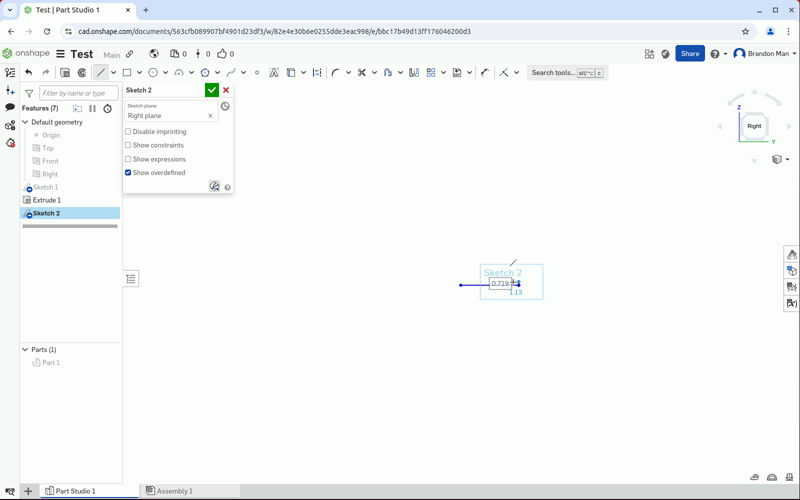
scroll(6)
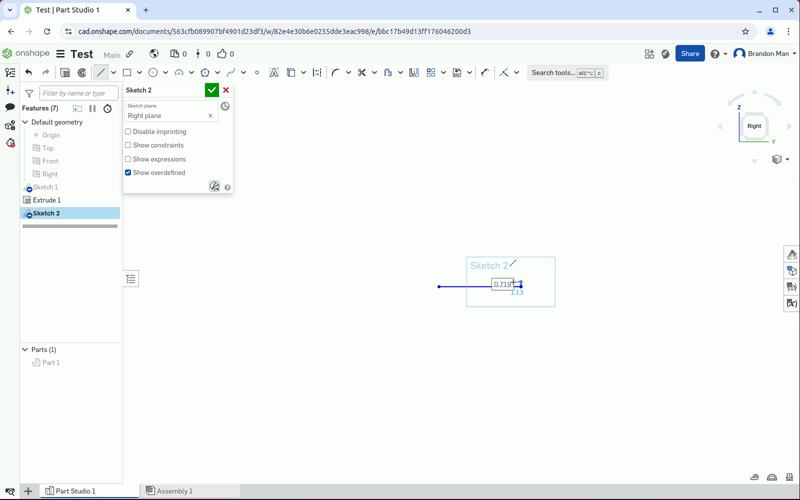
scroll(6)
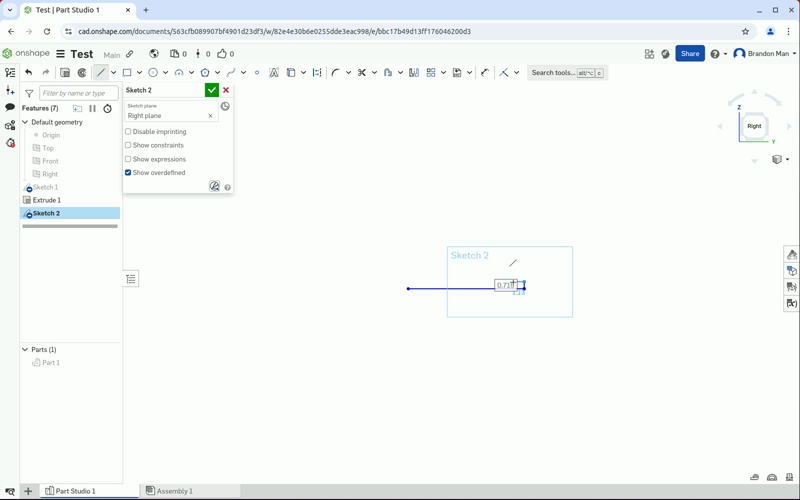
scroll(6)
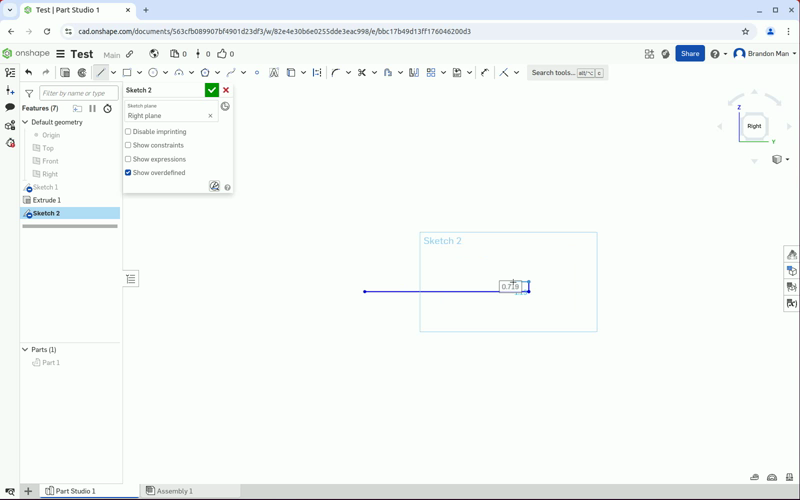
scroll(6)
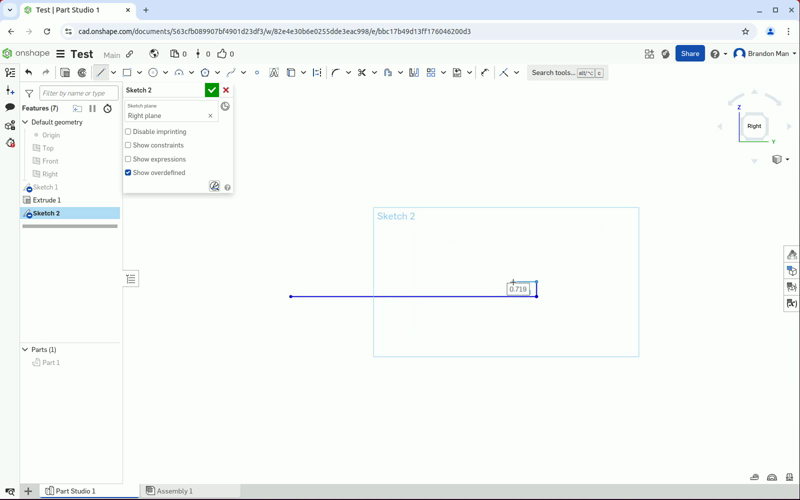
scroll(6)
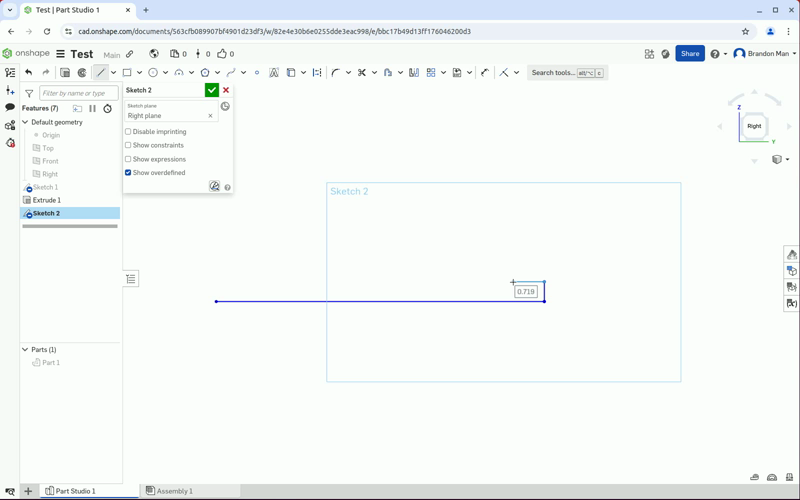
scroll(6)
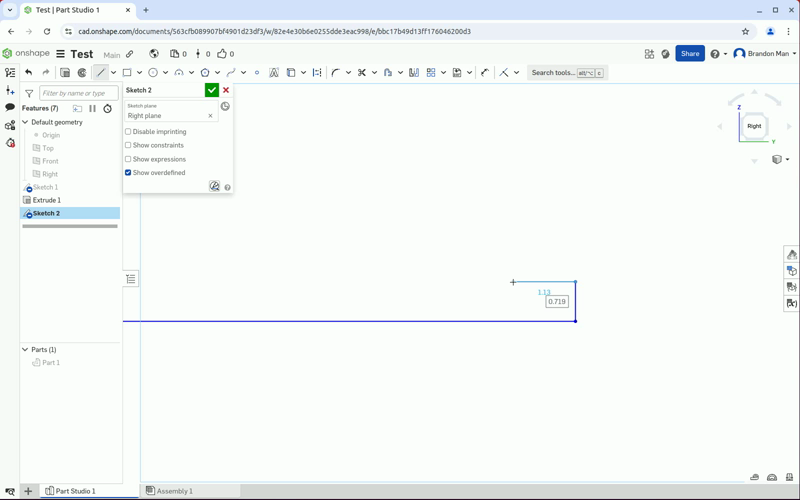
click(513, 281)
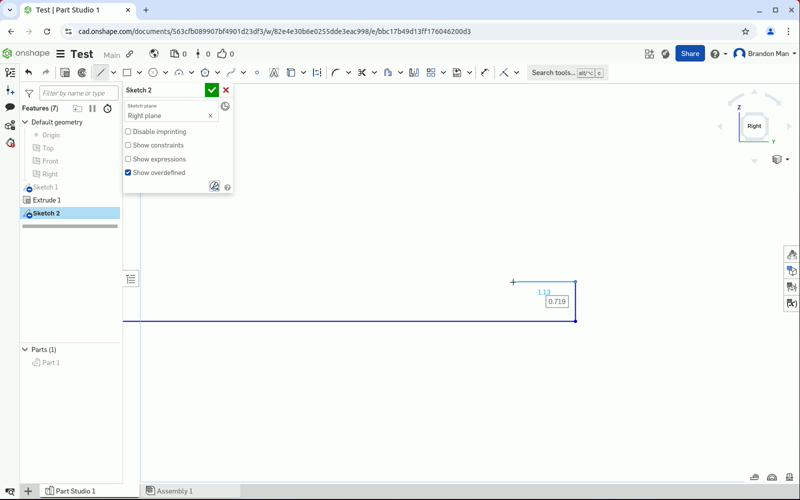
scroll(-6)
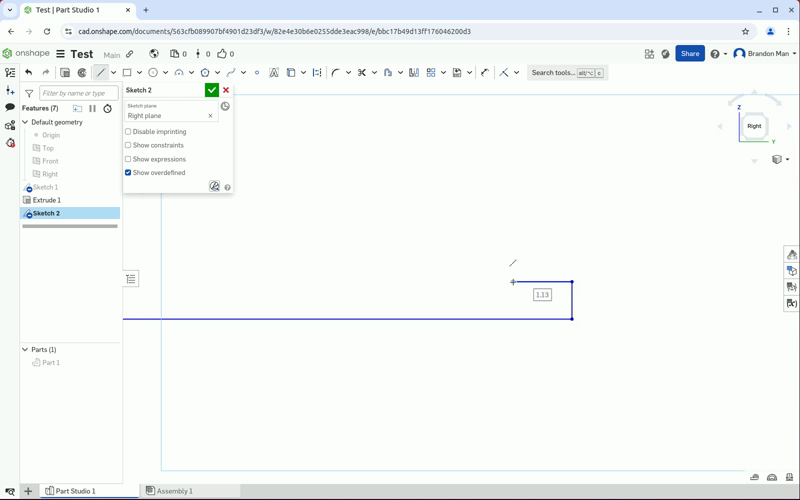
scroll(-6)
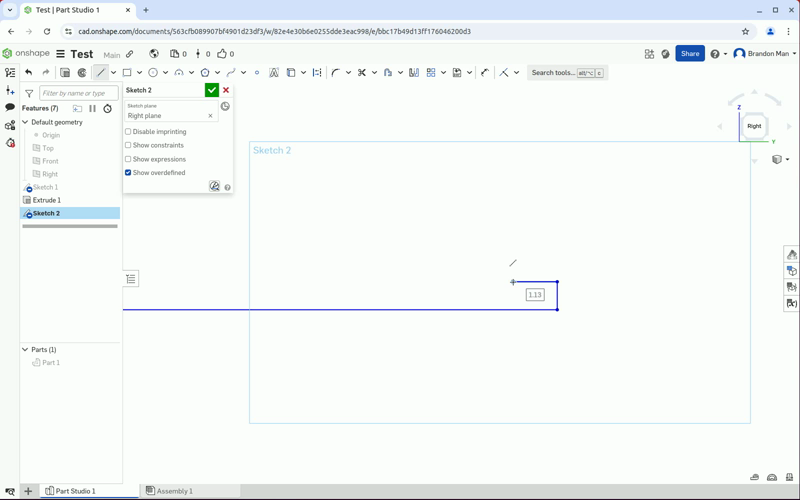
scroll(-6)
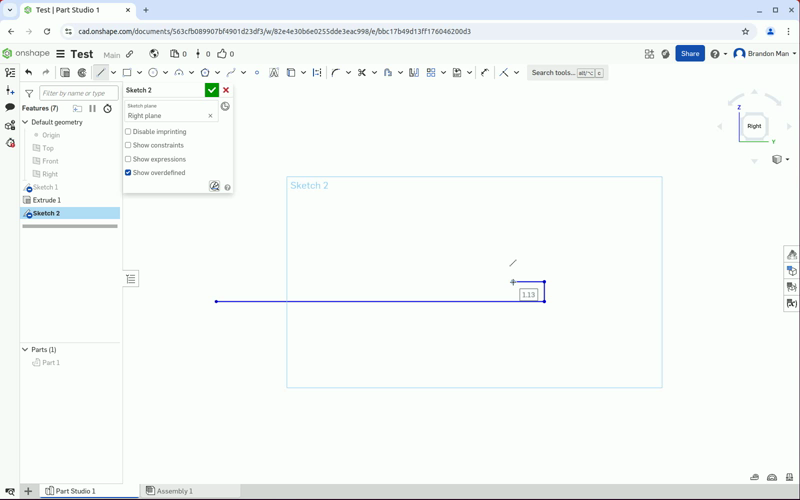
scroll(-6)
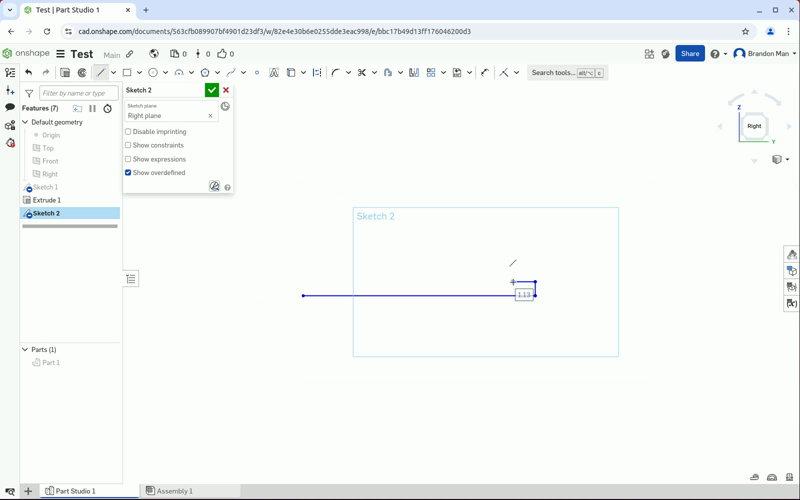
scroll(-6)
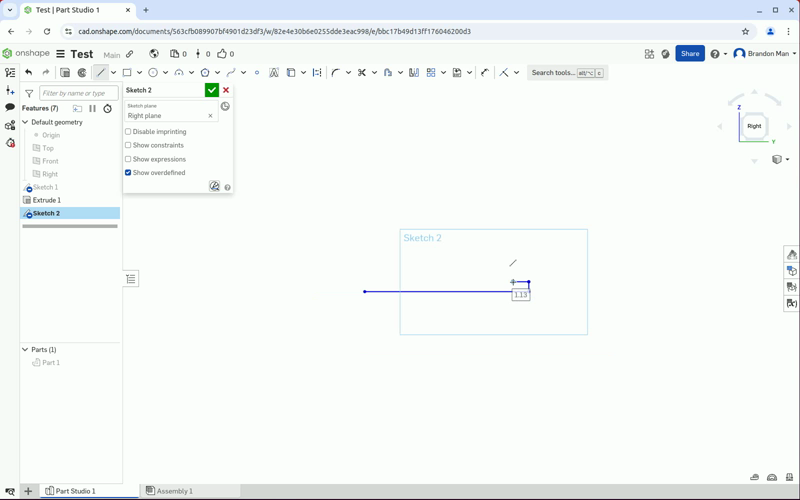
scroll(-6)
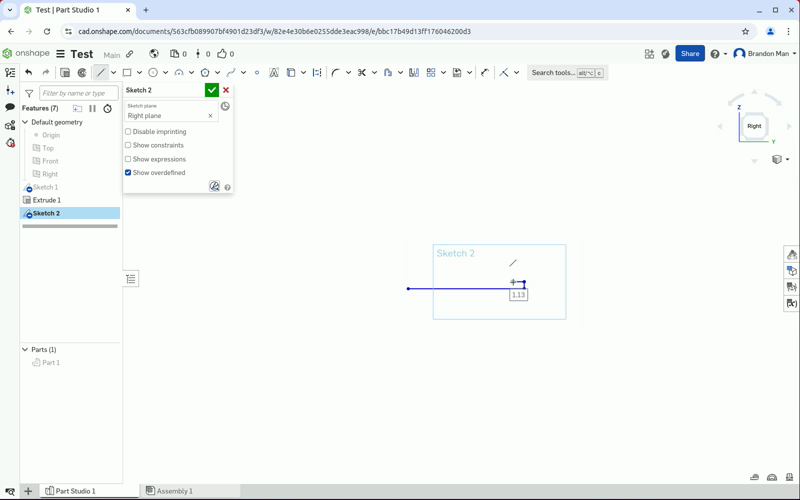
scroll(-6)
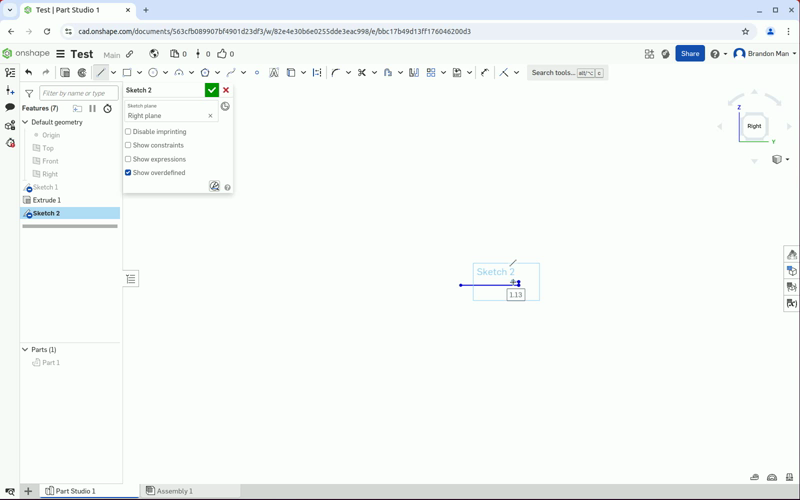
key_up(shift)
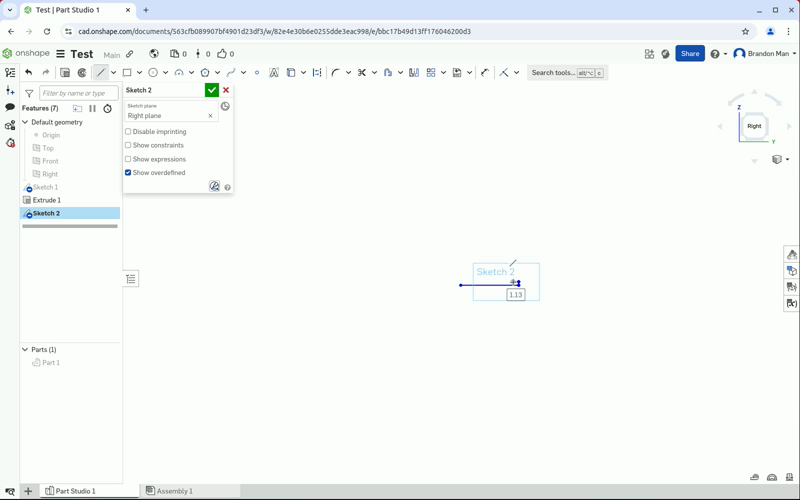
key_down(shift)
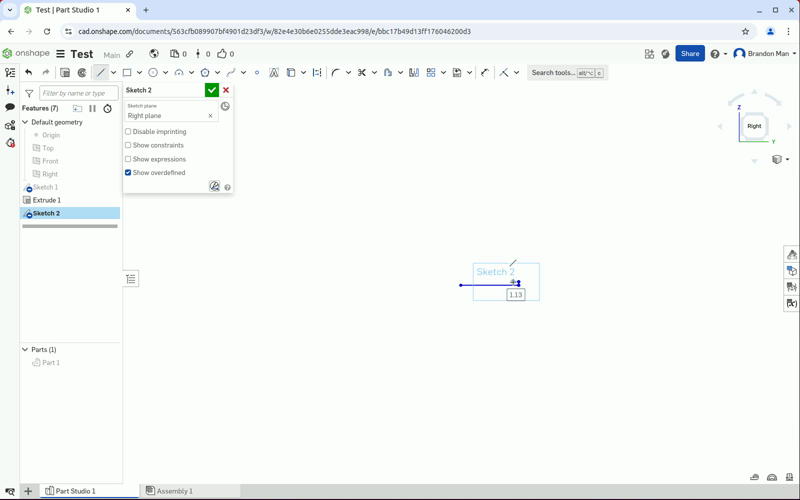
mouse_move(543, 281)
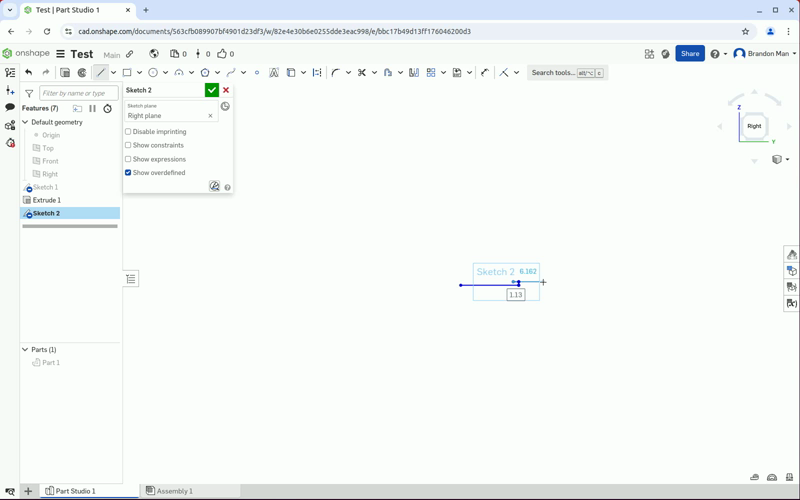
mouse_move(460, 281)
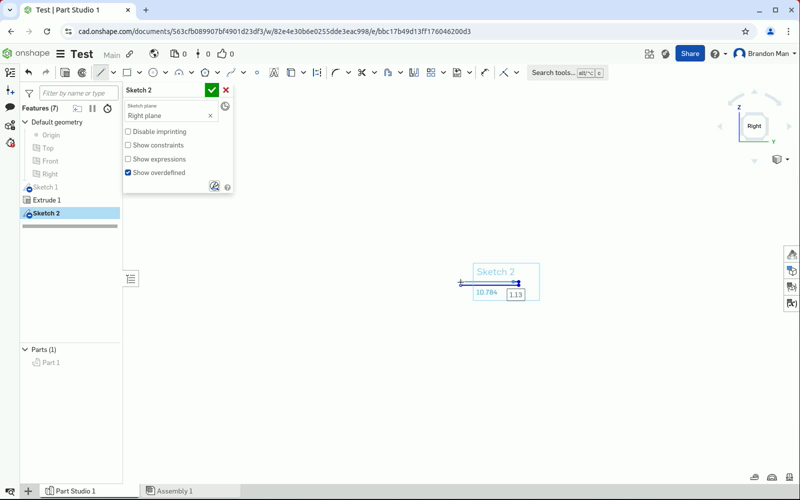
scroll(6)
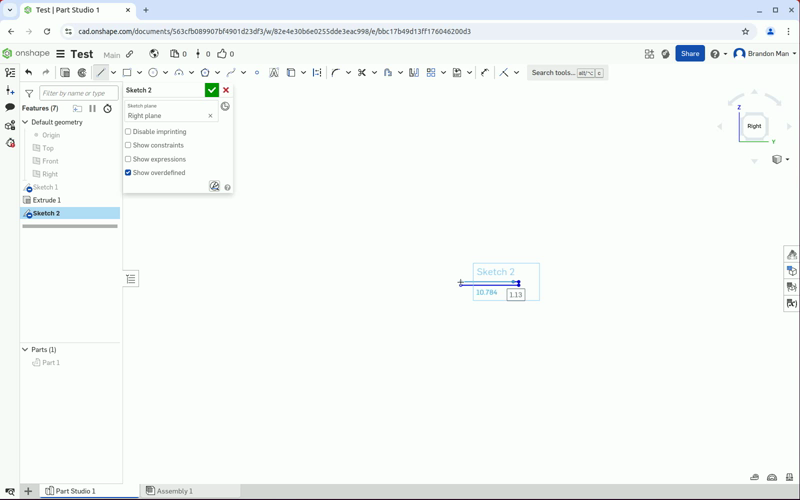
scroll(6)
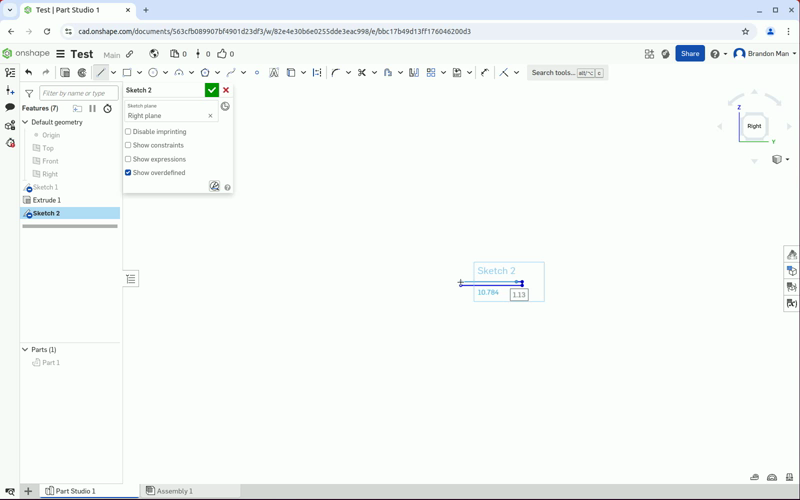
scroll(6)
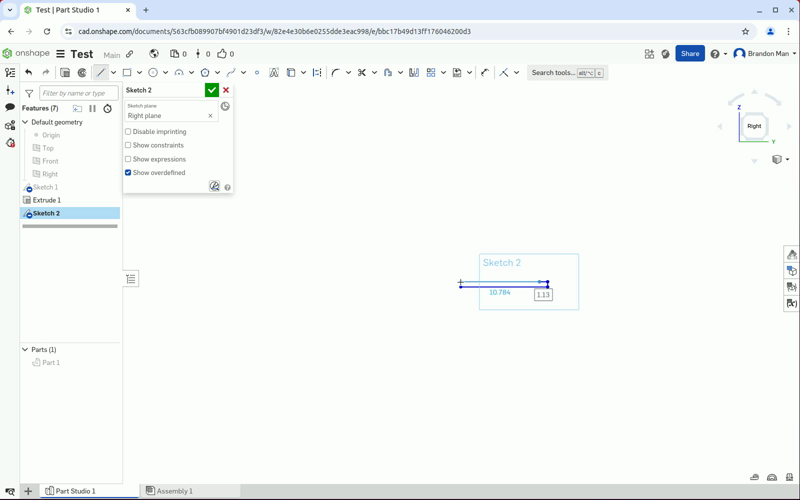
scroll(6)
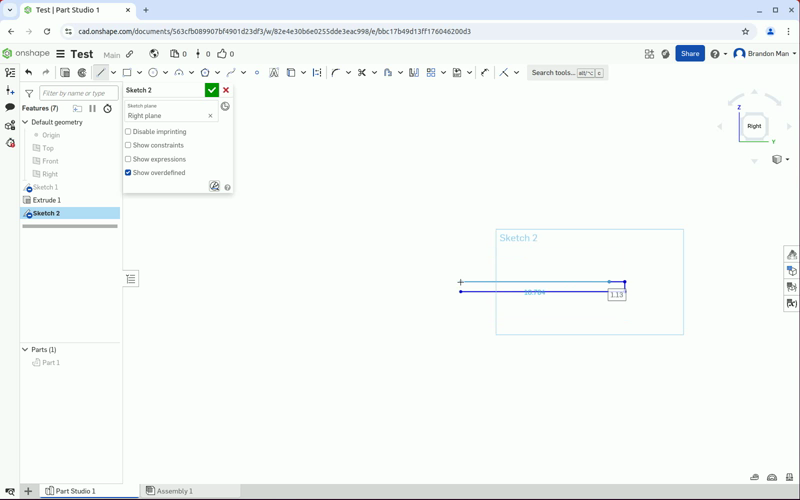
scroll(6)
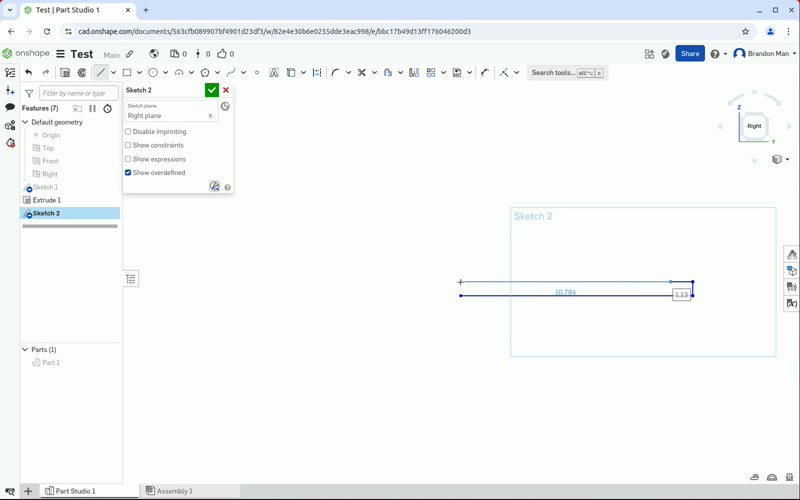
scroll(6)
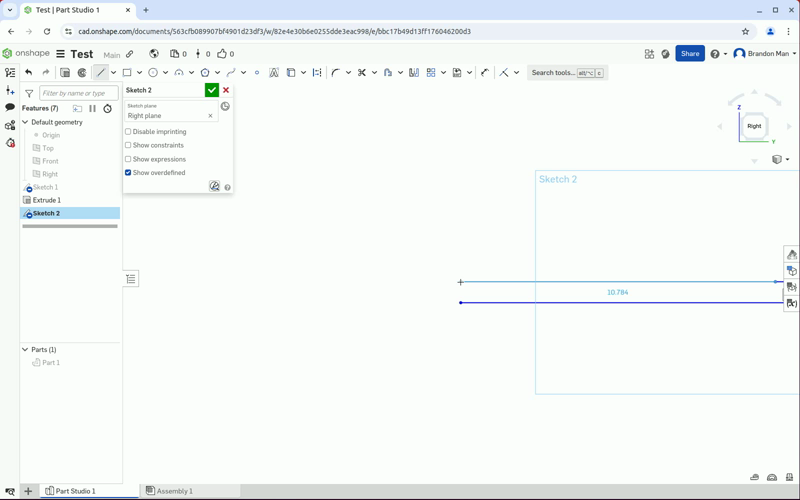
scroll(6)
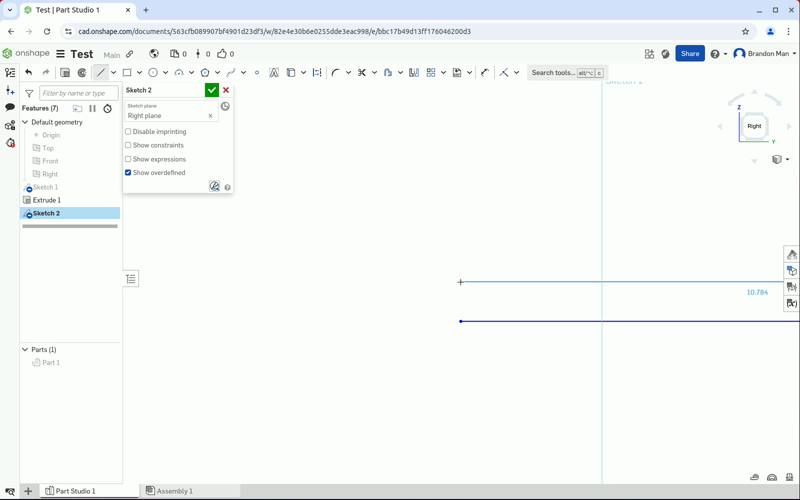
click(460, 281)
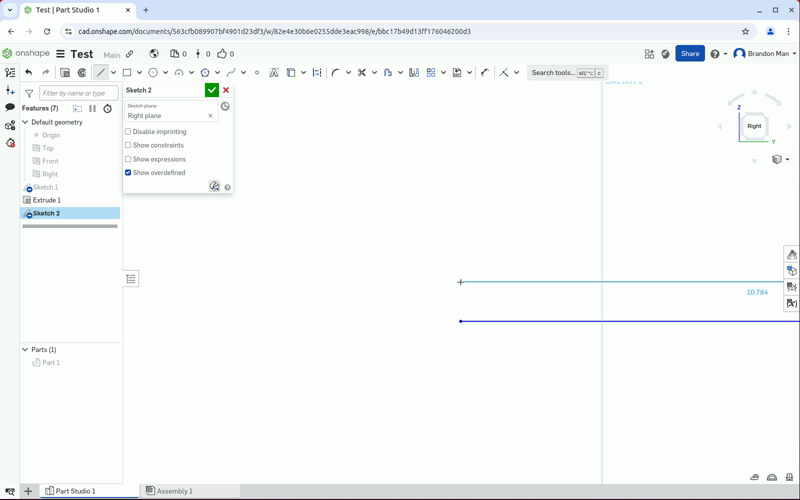
scroll(-6)
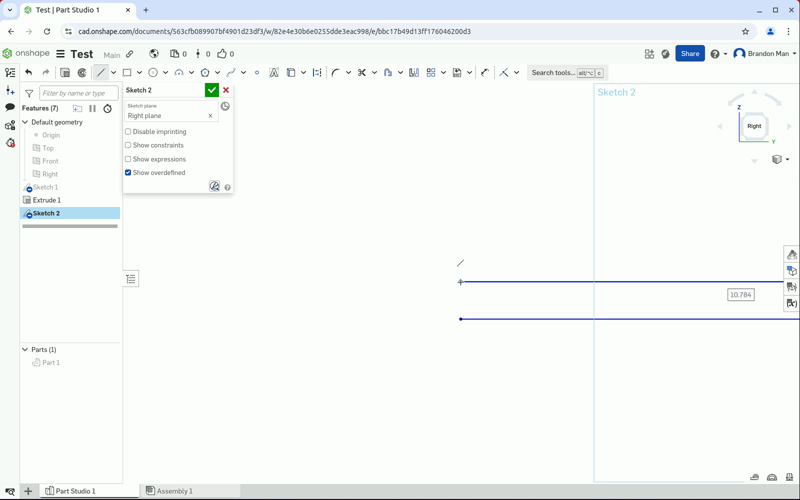
scroll(-6)
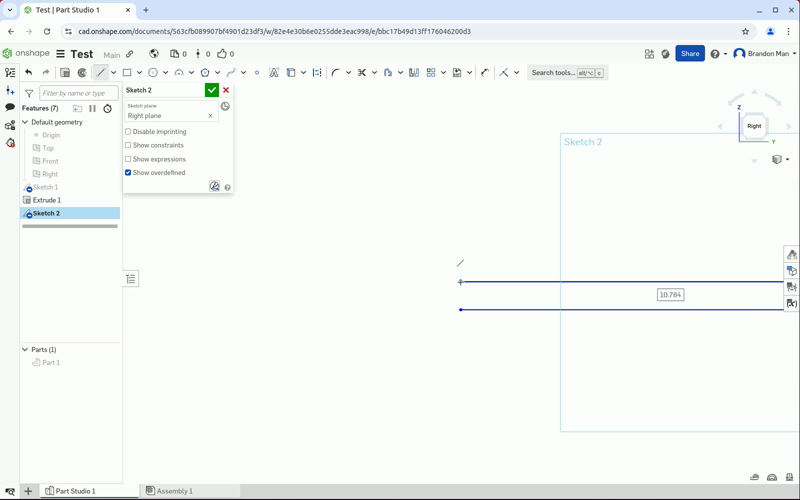
scroll(-6)
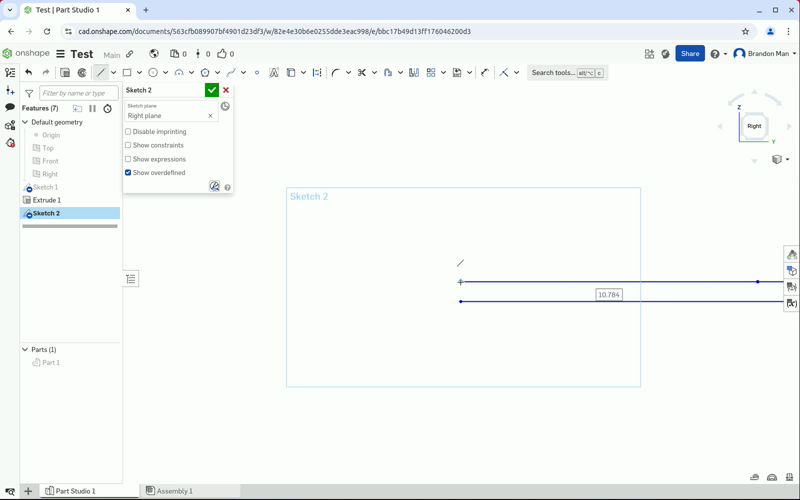
scroll(-6)
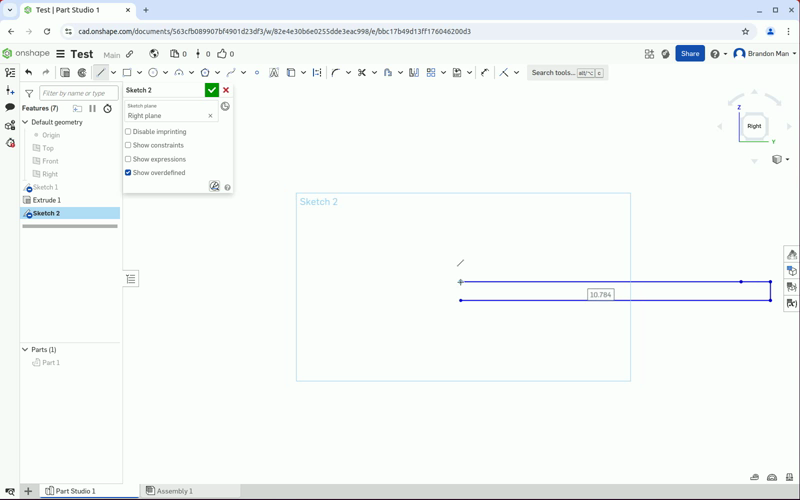
scroll(-6)
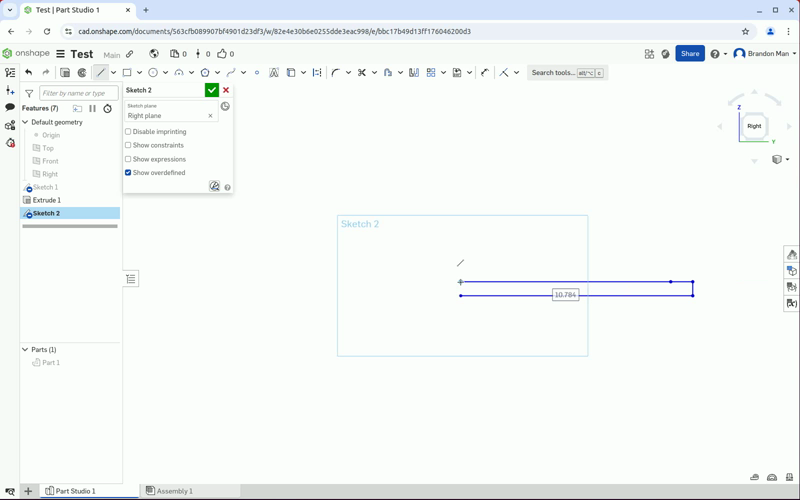
scroll(-6)
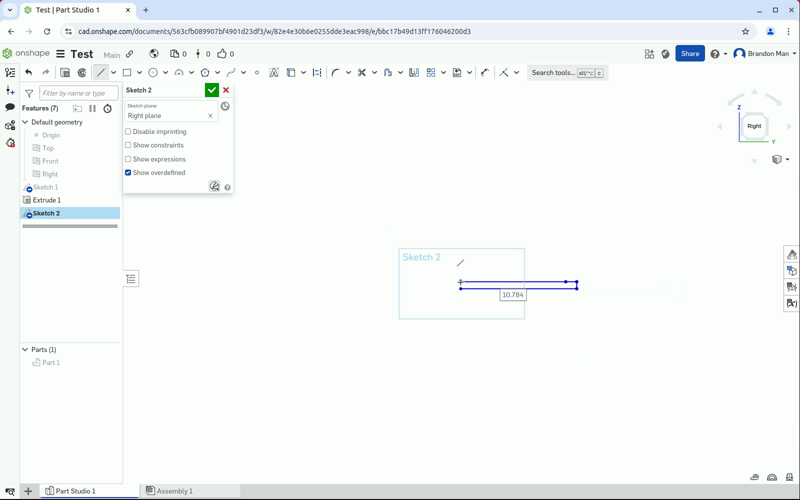
scroll(-6)
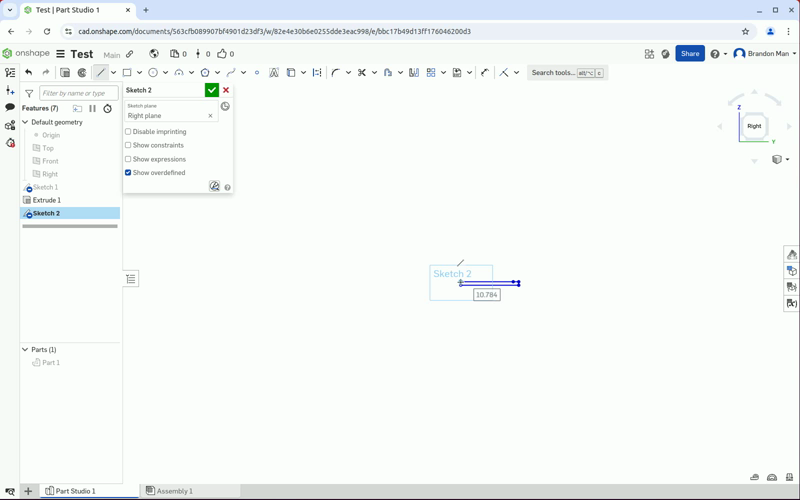
key_up(shift)
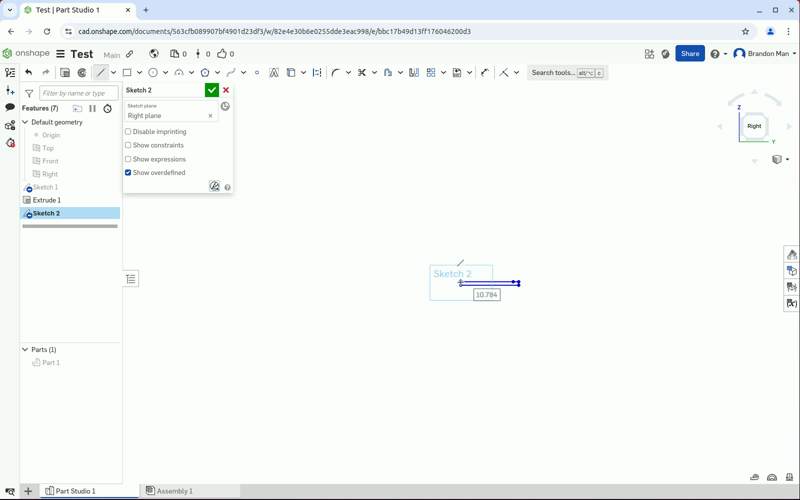
mouse_move(490, 281)
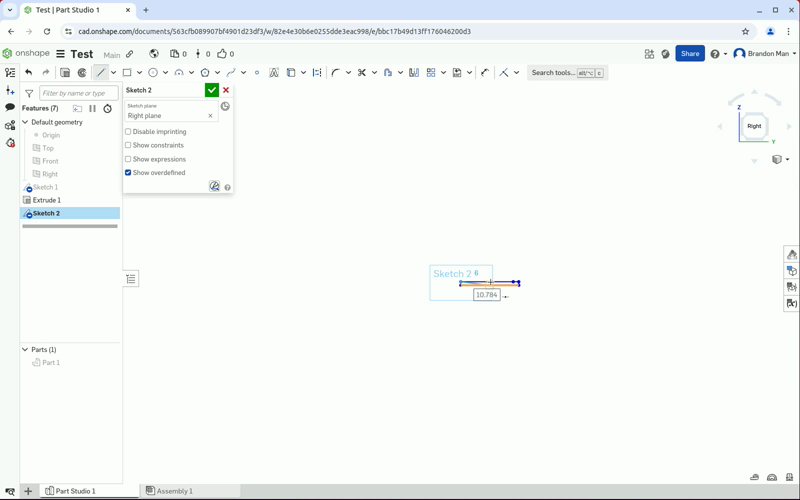
key_down(shift)
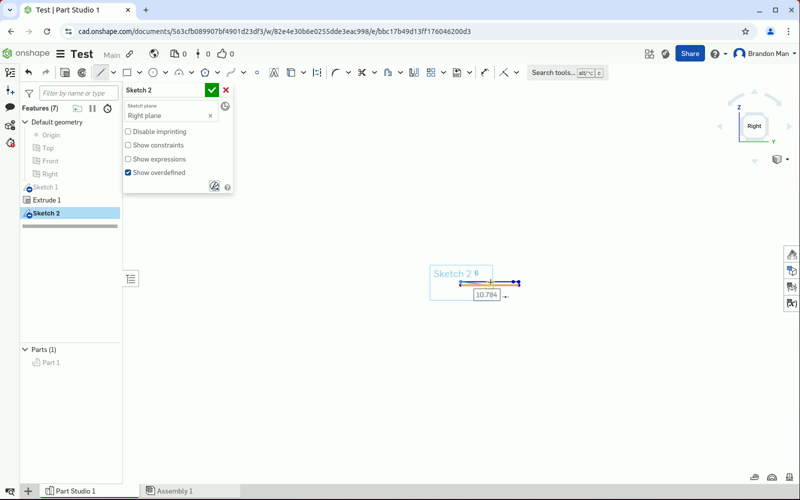
mouse_move(460, 285)
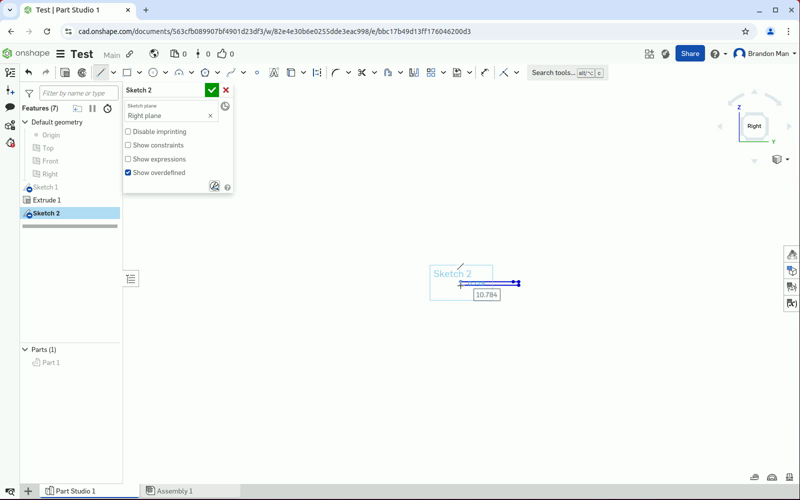
scroll(6)
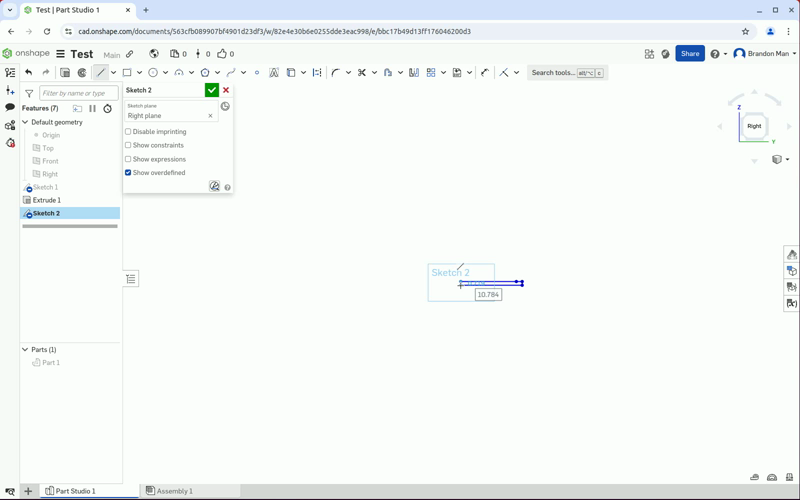
scroll(6)
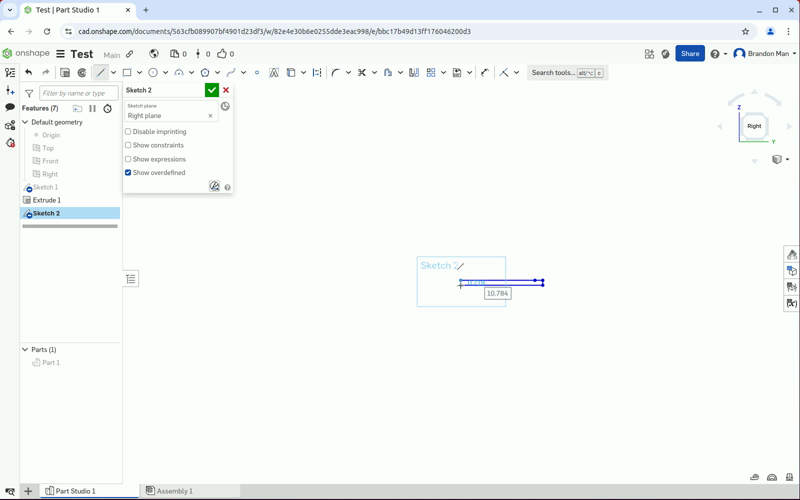
scroll(6)
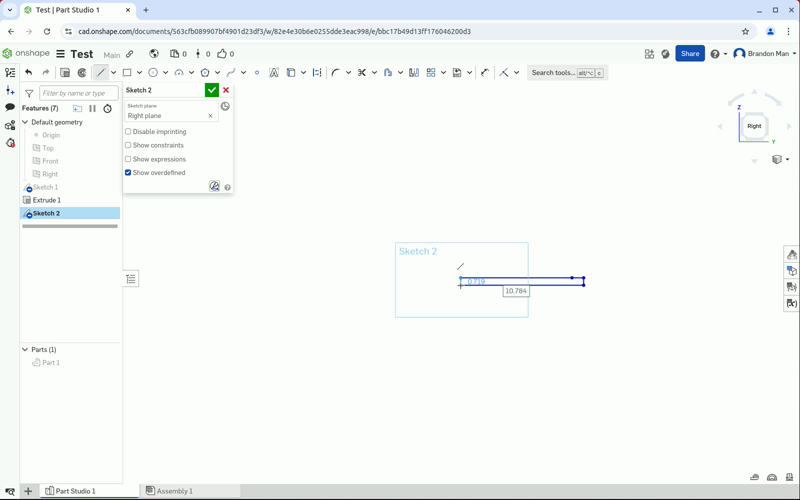
scroll(6)
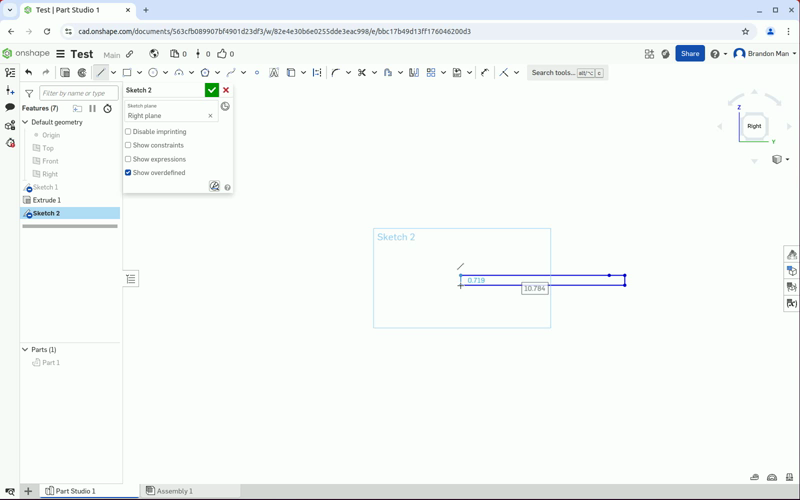
scroll(6)
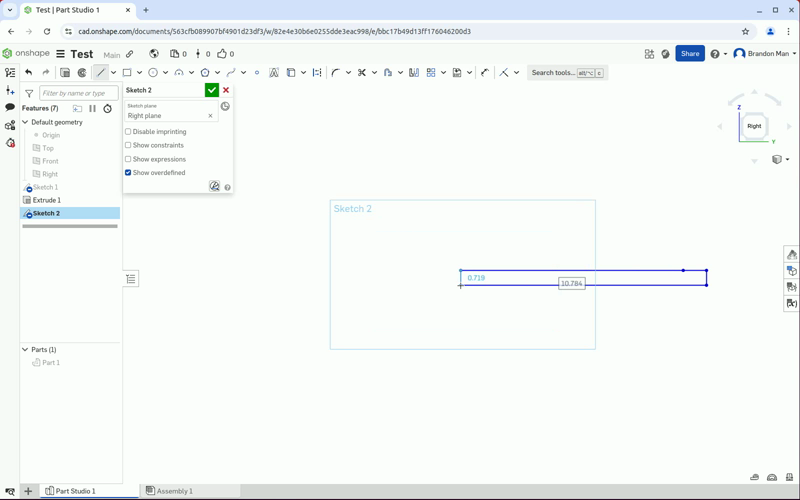
scroll(6)
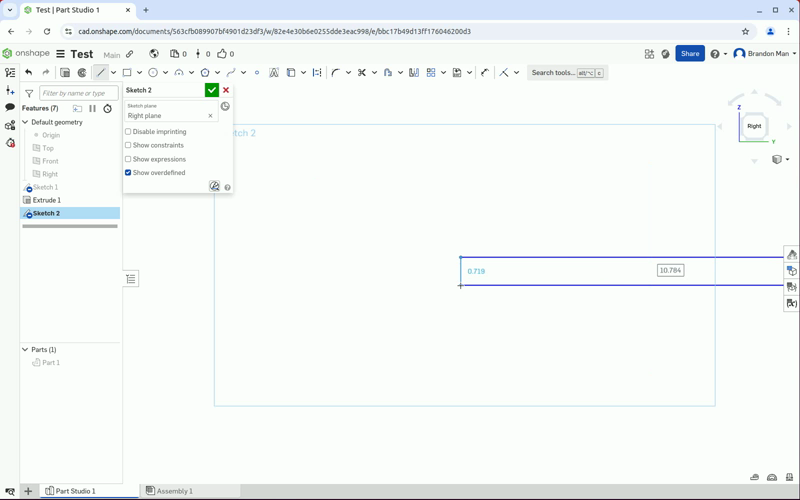
scroll(6)
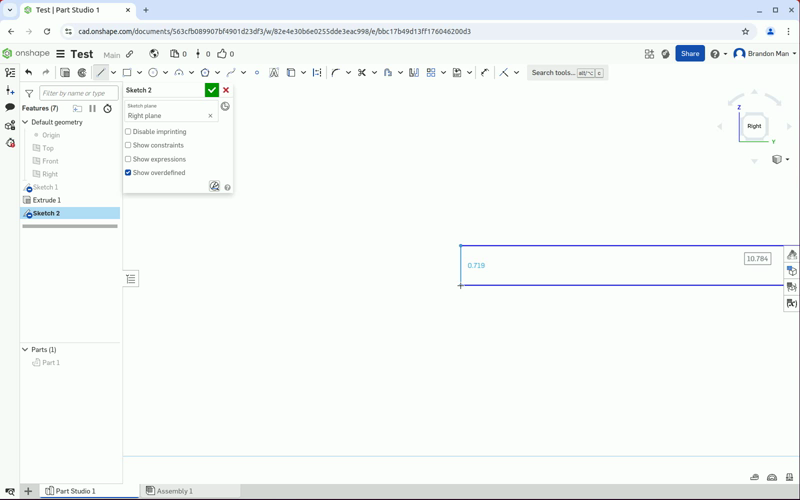
key_up(shift)
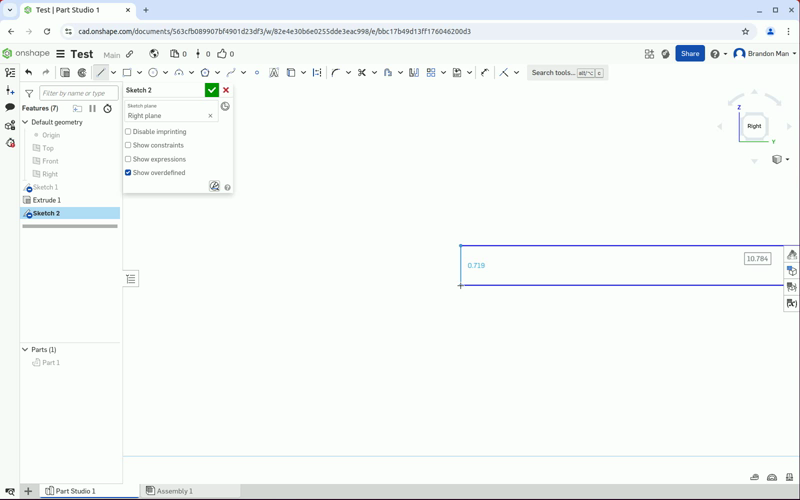
click(460, 285)
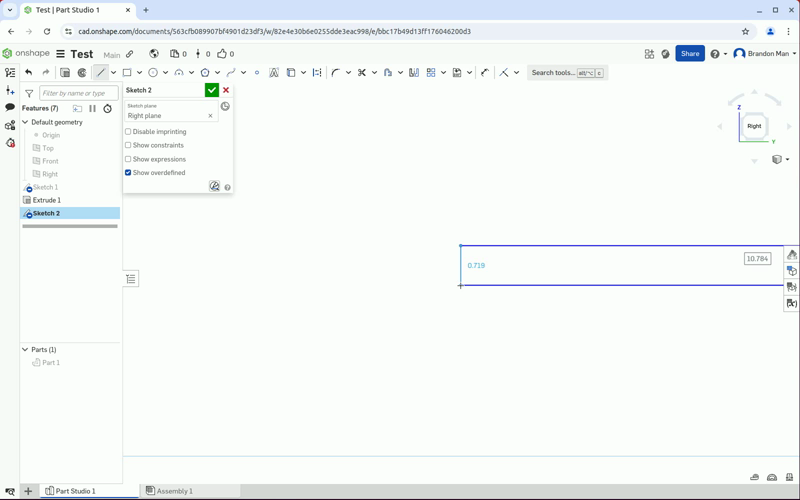
scroll(-6)
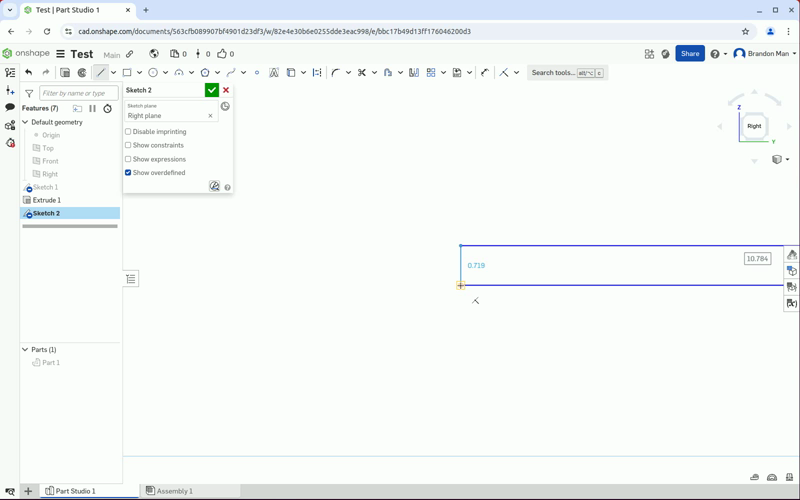
scroll(-6)
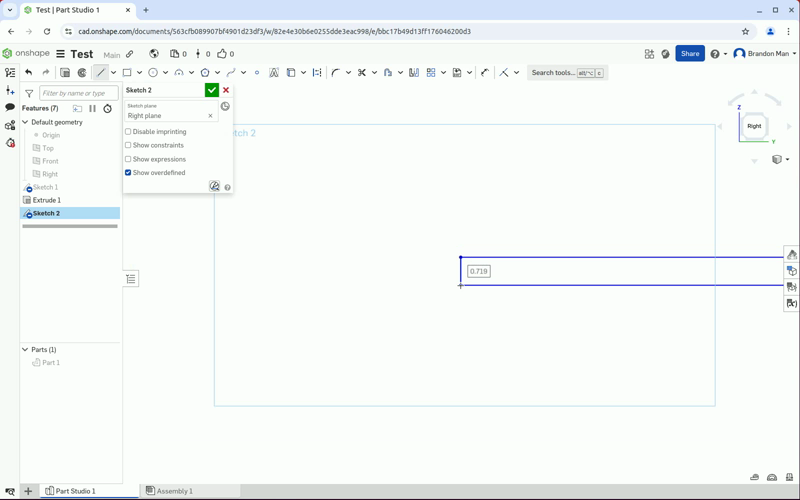
scroll(-6)
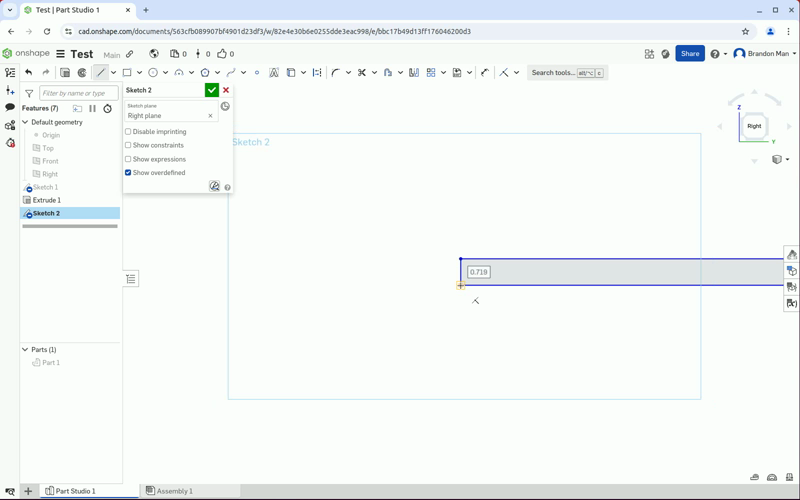
scroll(-6)
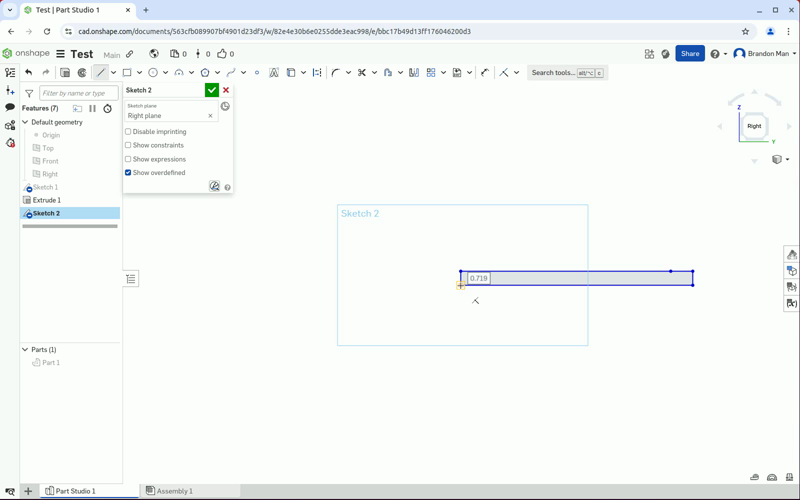
scroll(-6)
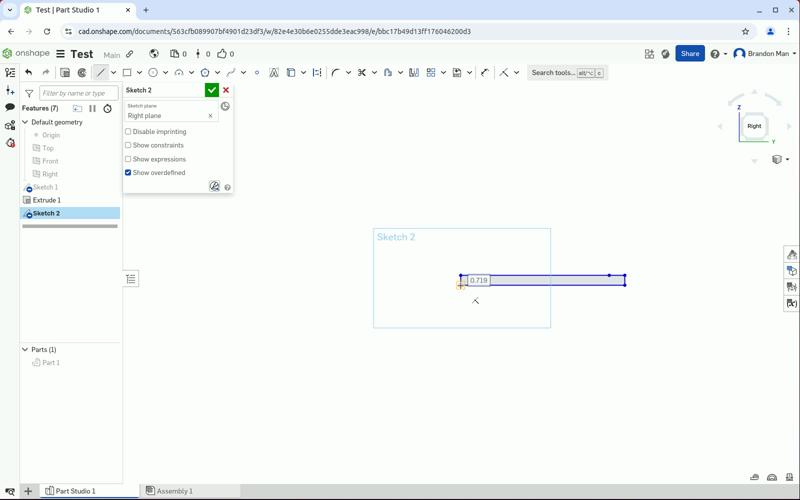
scroll(-6)
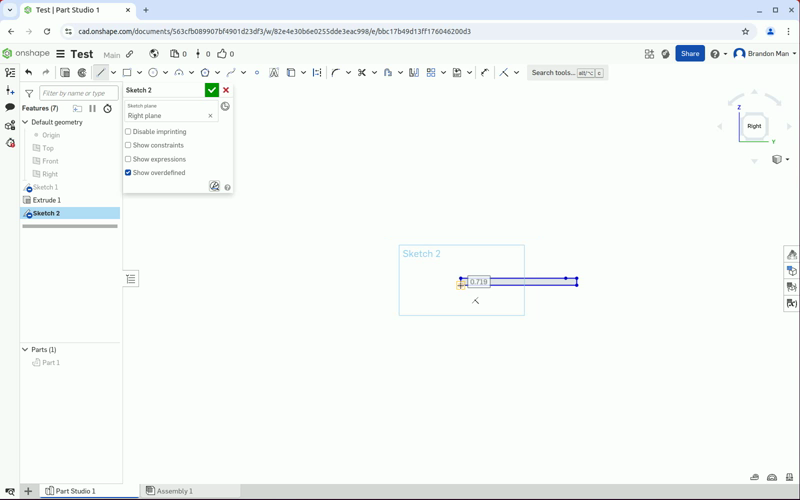
scroll(-6)
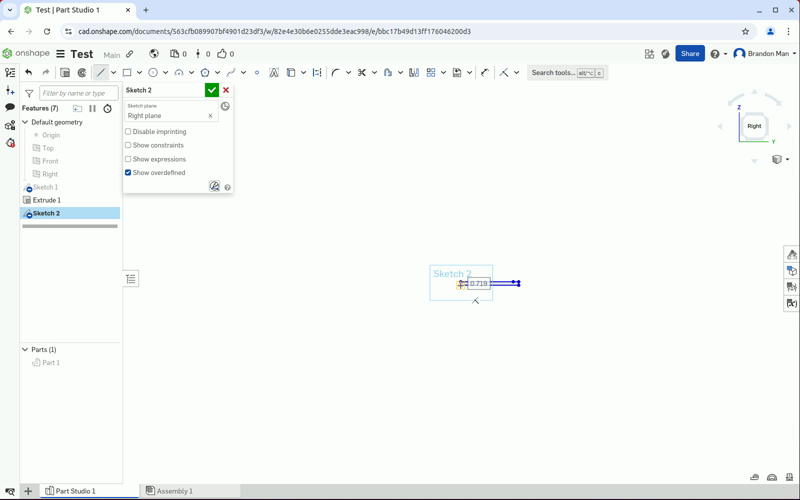
key(esc)
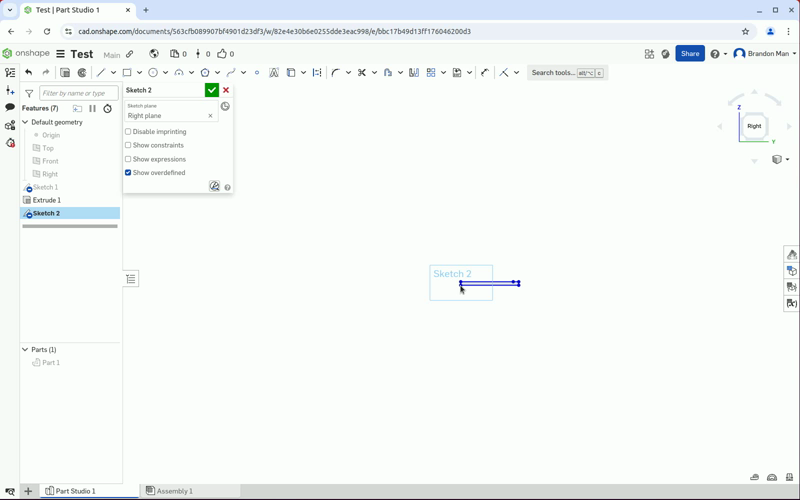
mouse_move(518, 283)
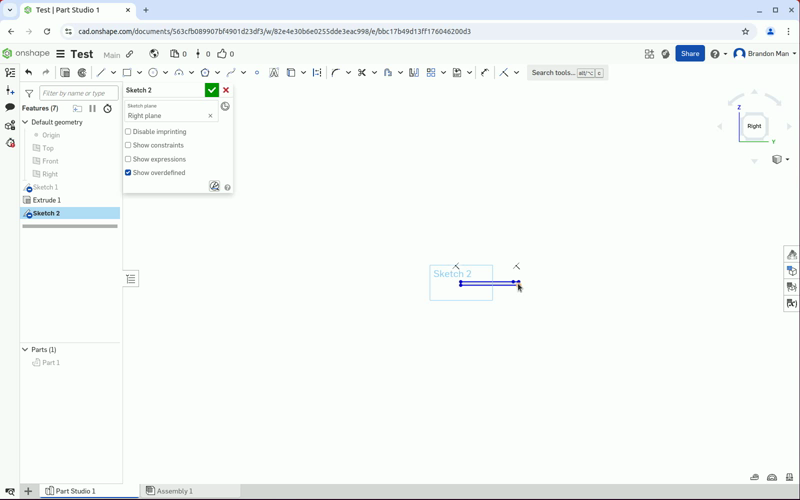
scroll(6)
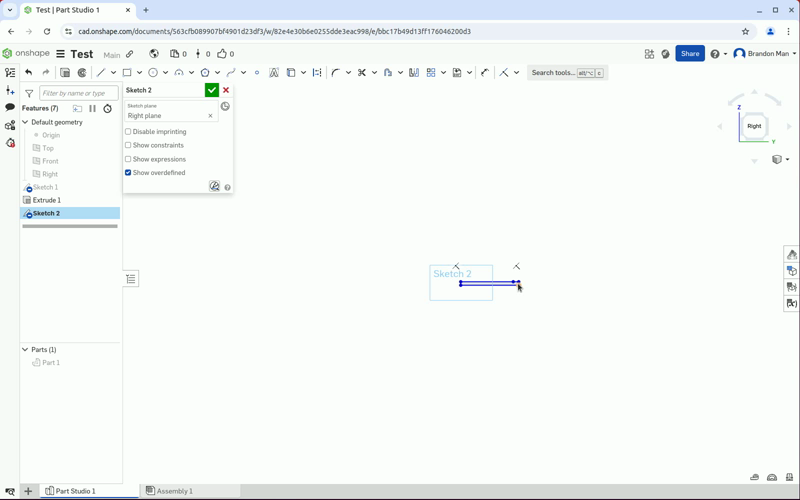
scroll(6)
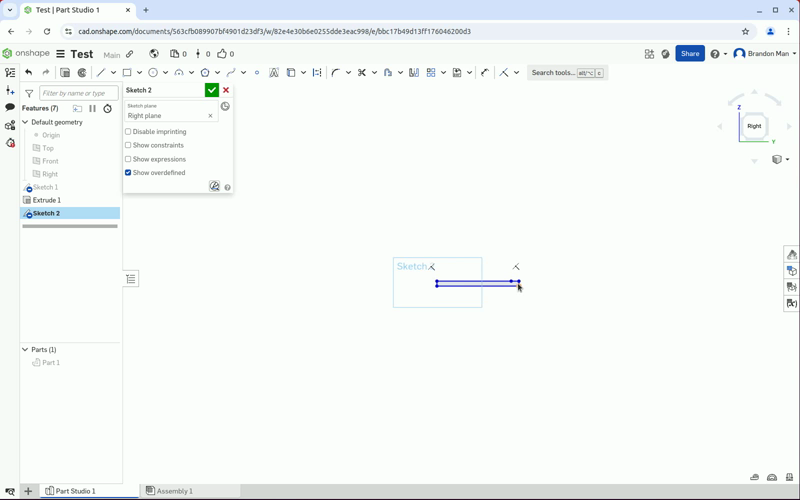
scroll(6)
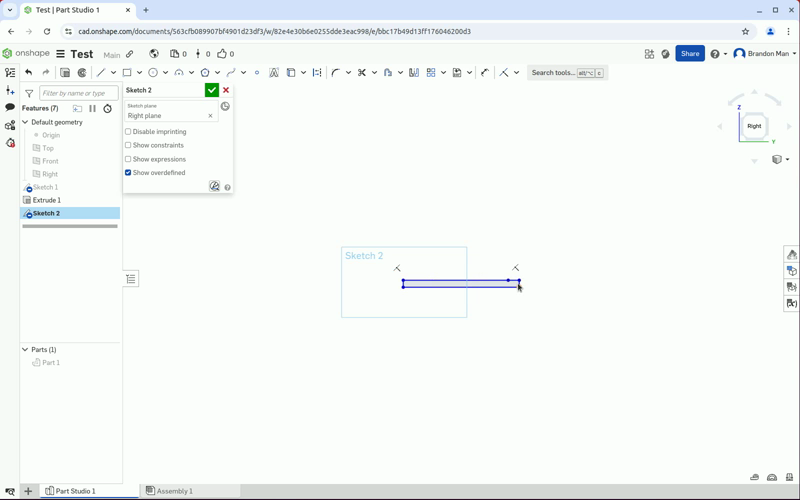
scroll(6)
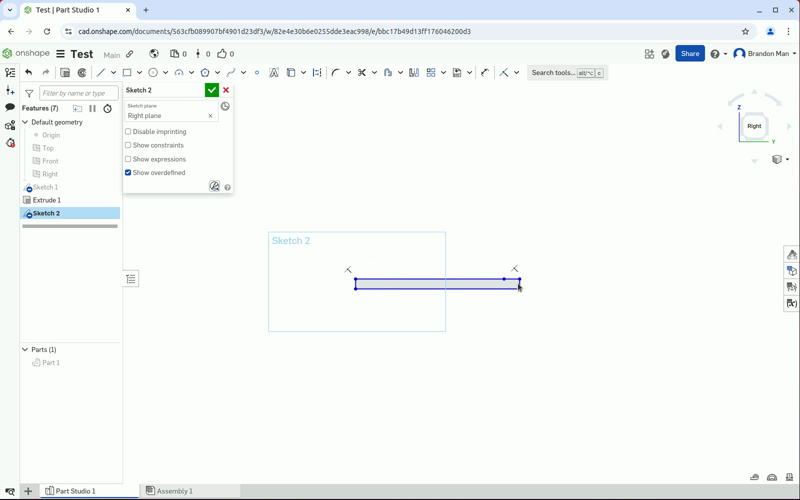
scroll(6)
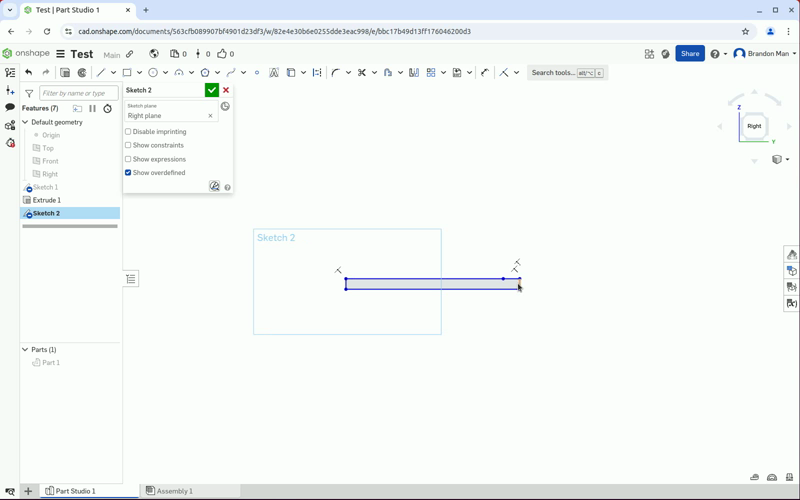
scroll(6)
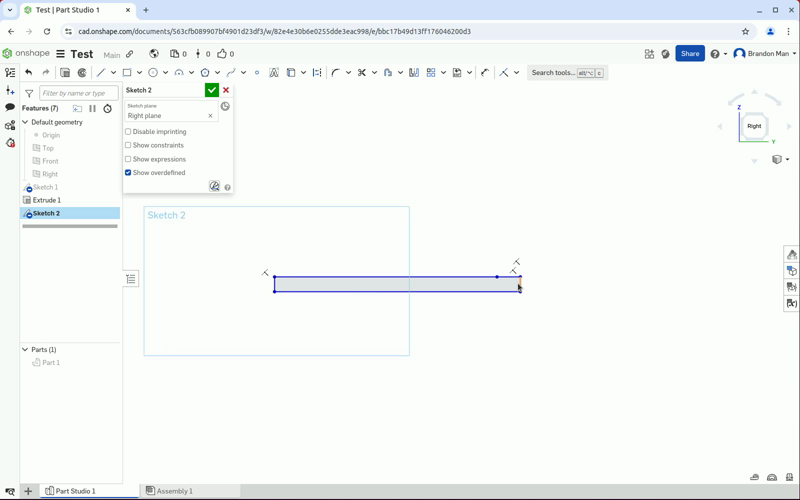
scroll(6)
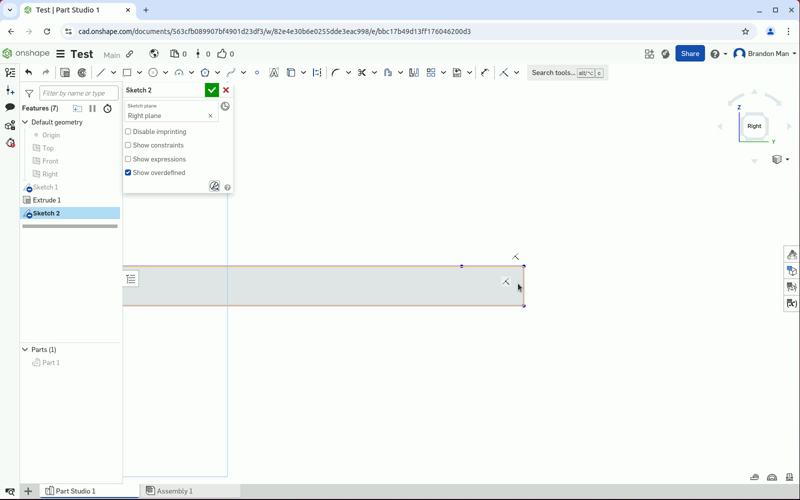
click(518, 283)
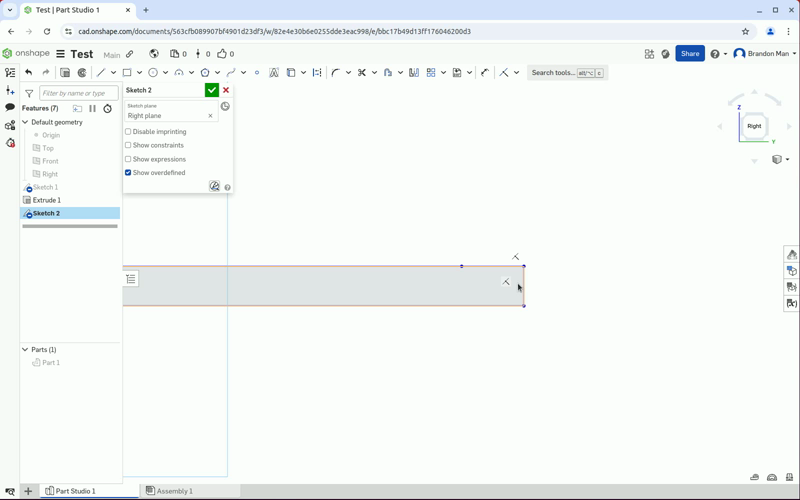
scroll(-6)
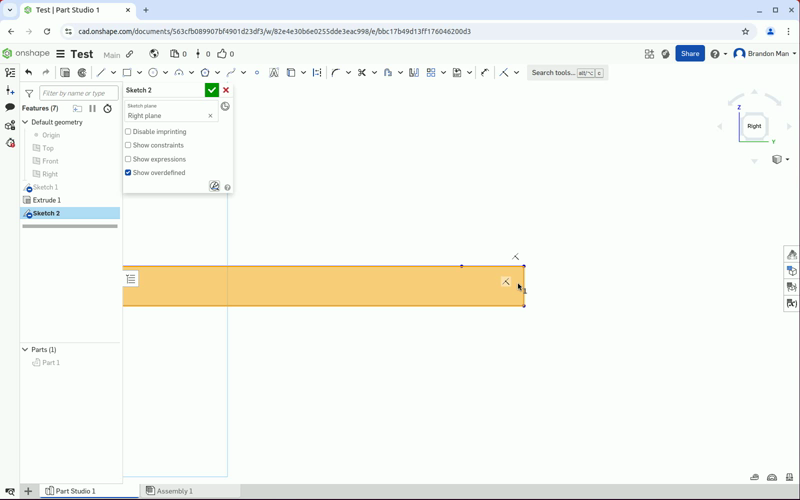
scroll(-6)
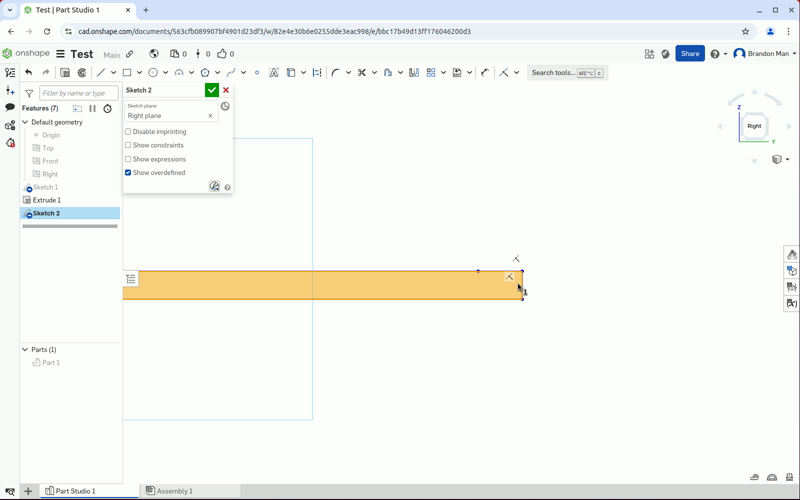
scroll(-6)
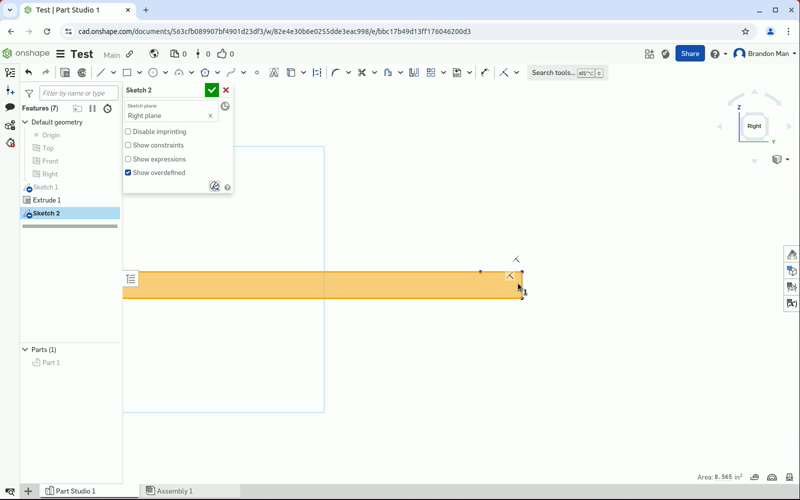
scroll(-6)
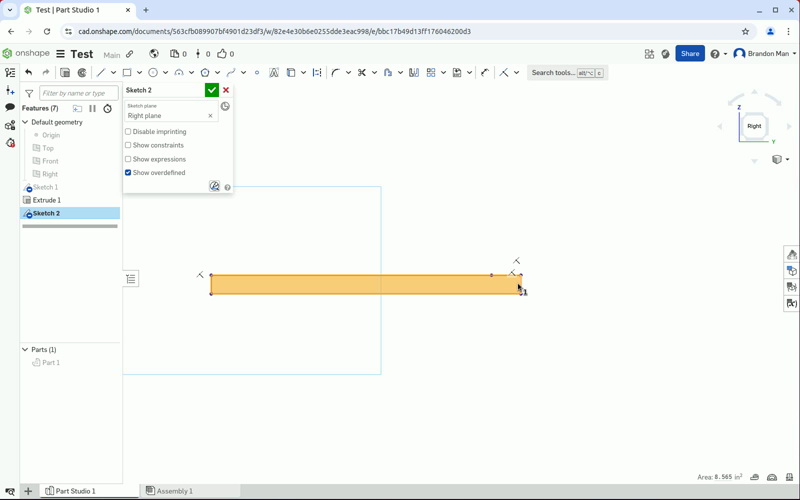
scroll(-6)
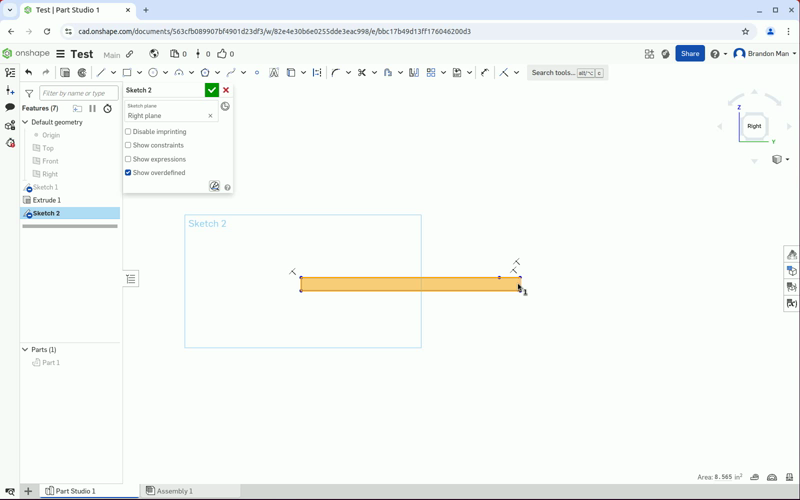
scroll(-6)
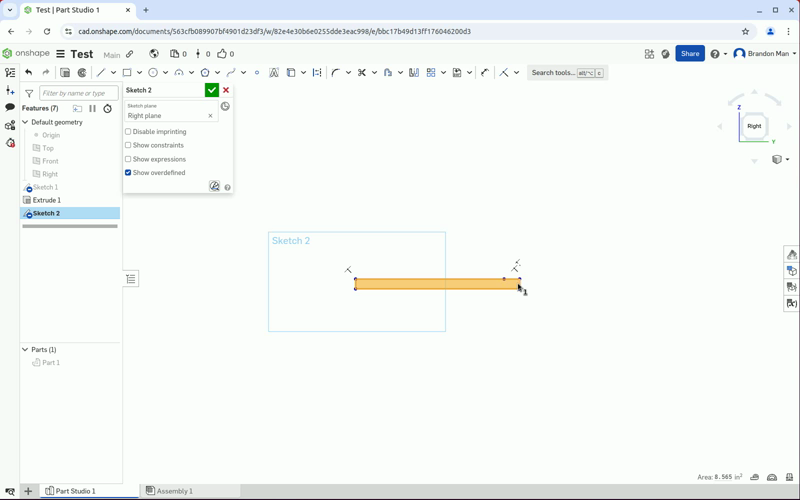
scroll(-6)
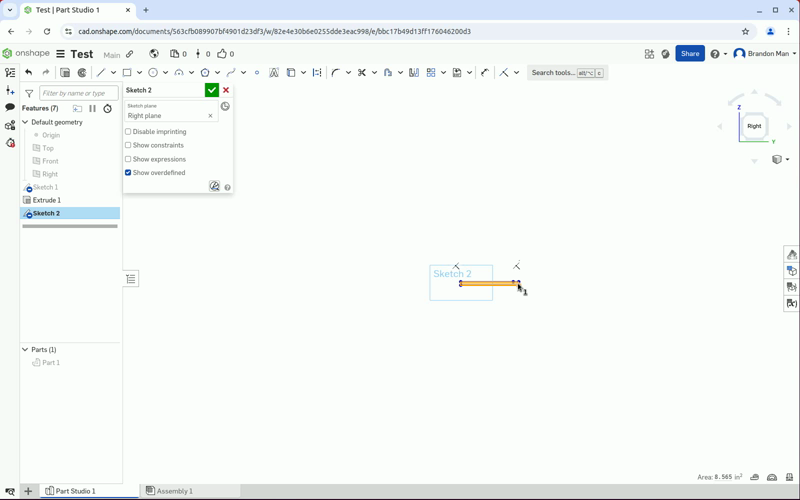
mouse_move(73, 352)
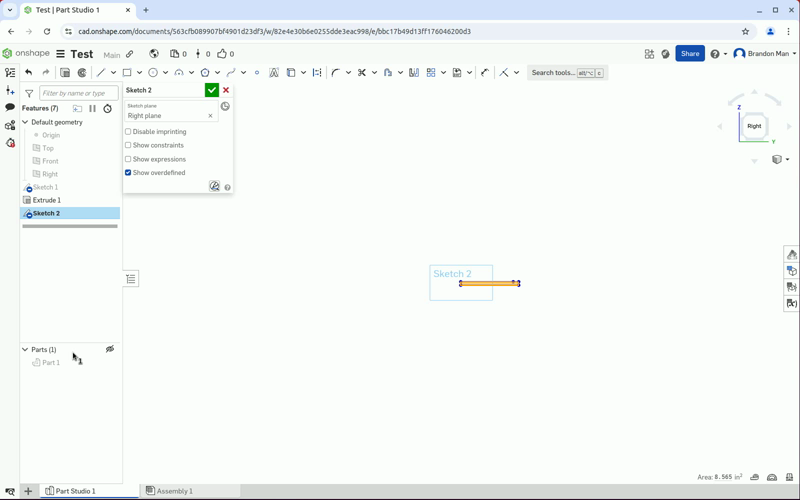
key(shift+y)
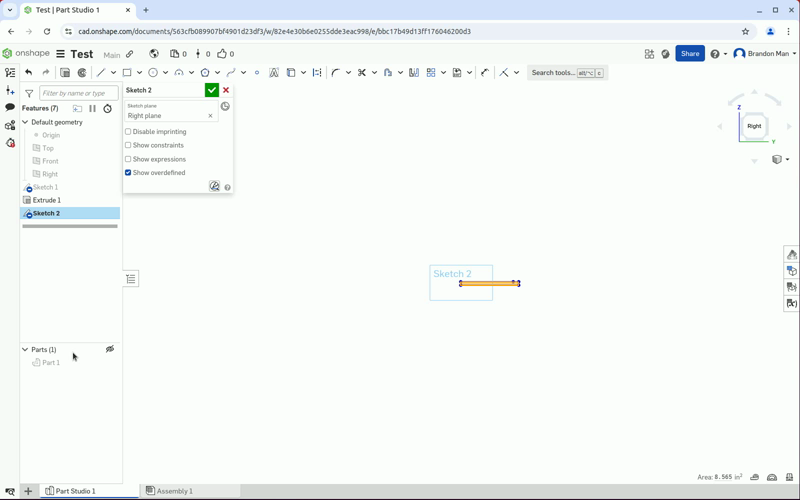
key(shift+e)
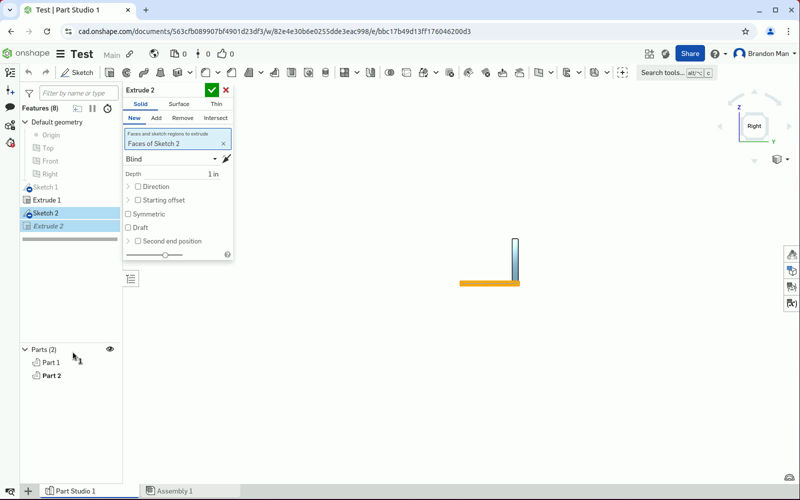
mouse_move(143, 106)
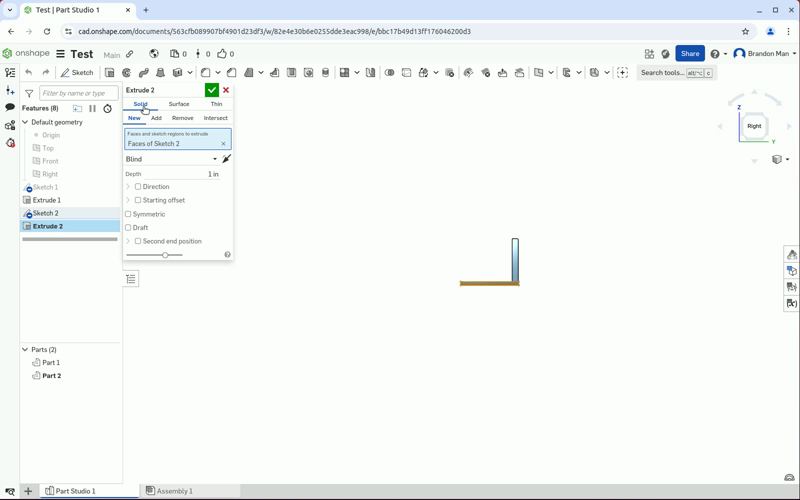
click(143, 106)
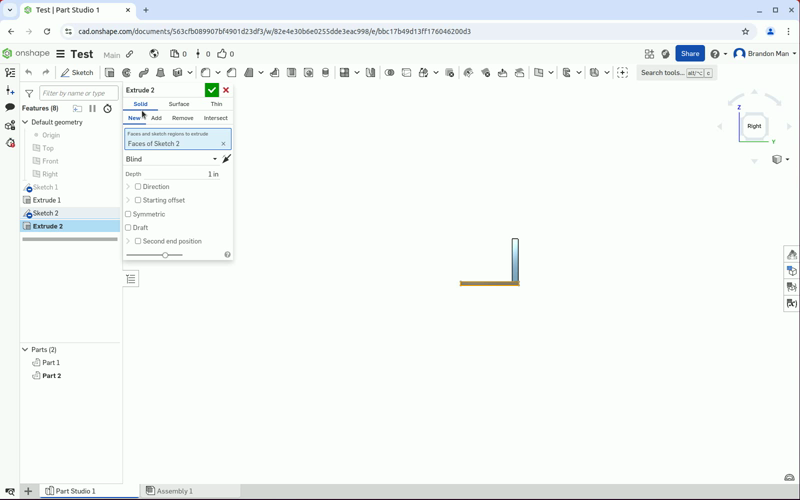
mouse_move(137, 120)
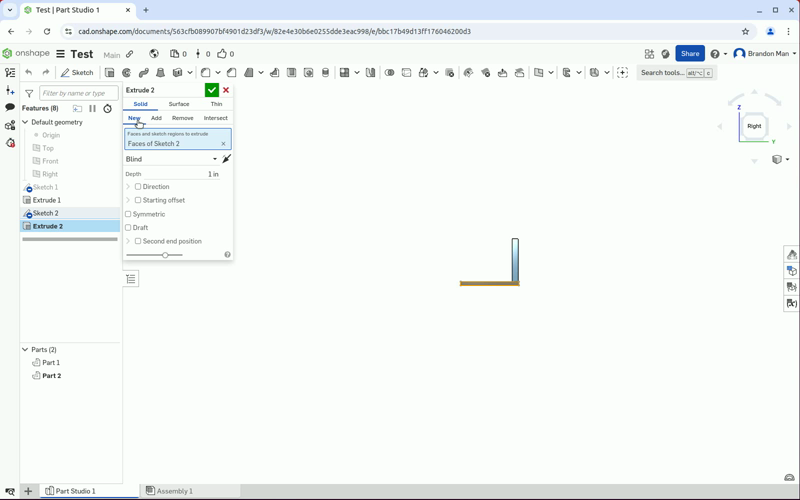
click(137, 120)
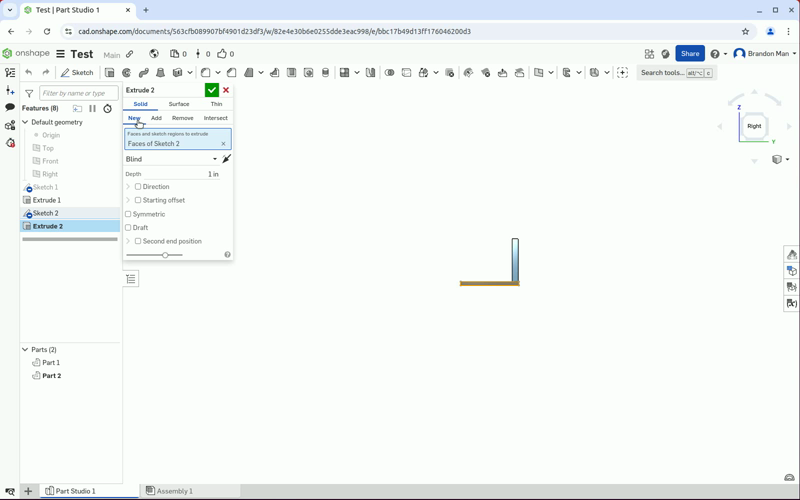
key(tab, 4)
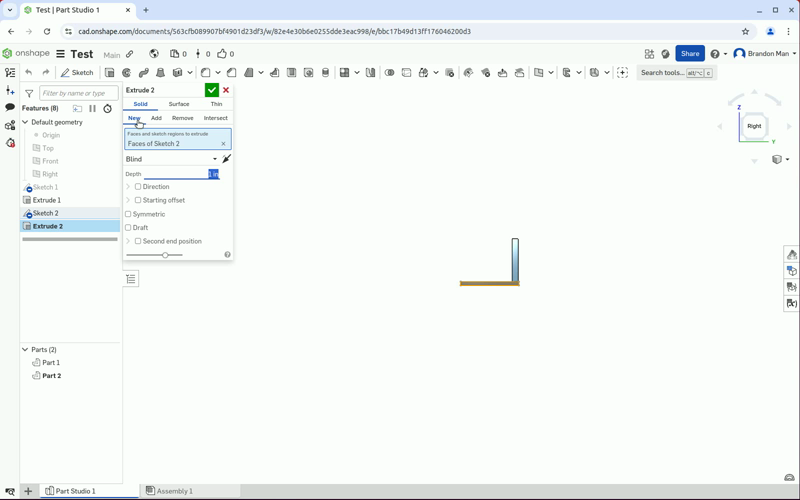
text(-14.202)
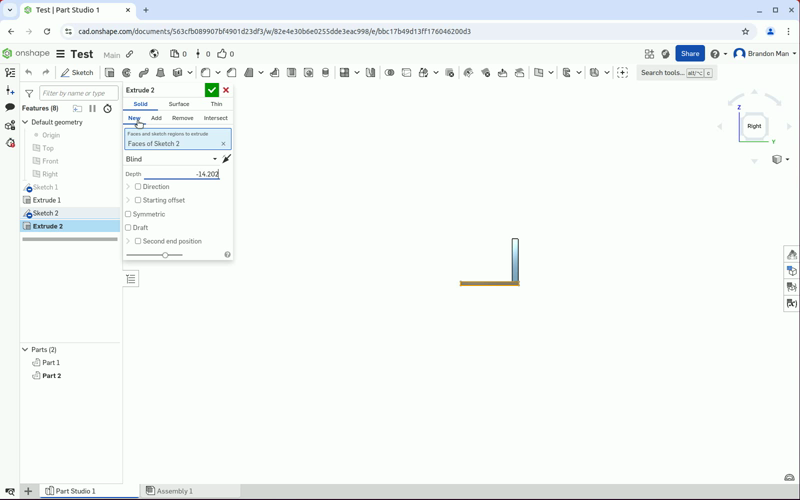
key(enter)
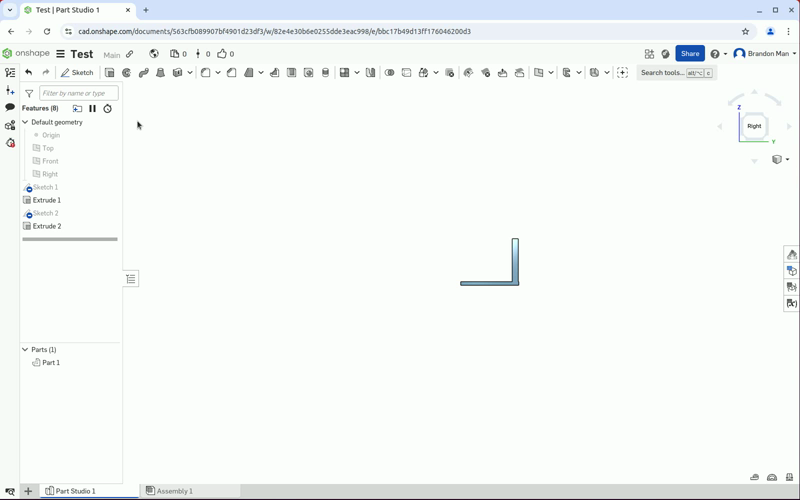
key(shift+h)
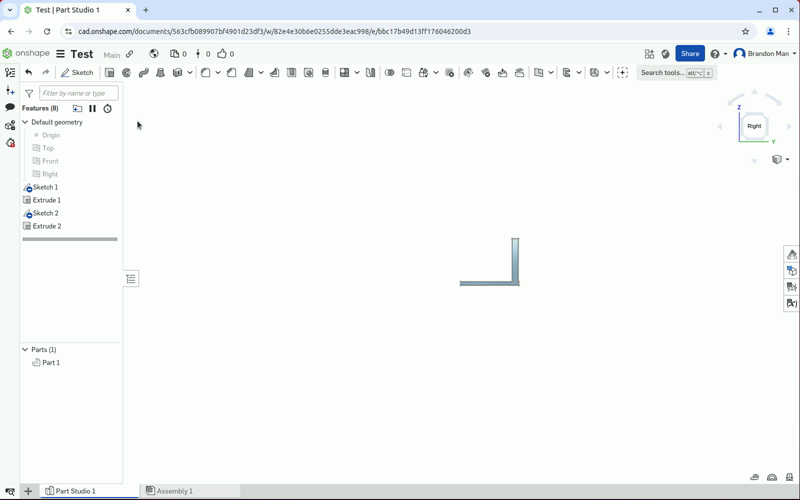
key(shift+h)
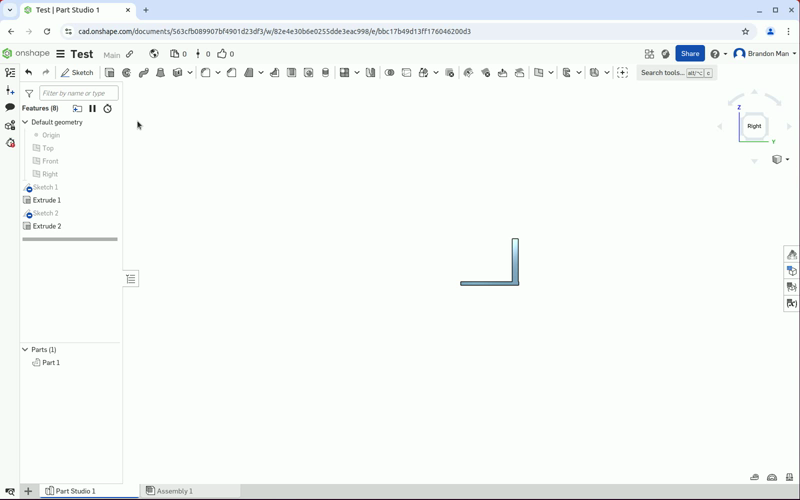
mouse_move(73, 189)
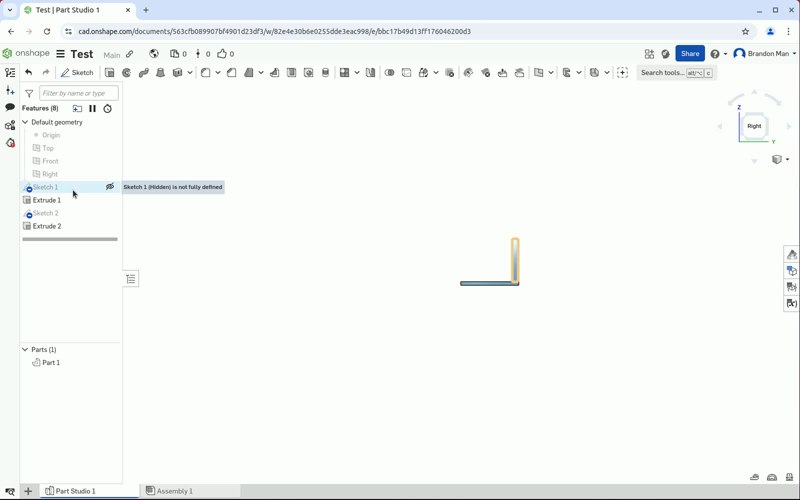
click(73, 189)
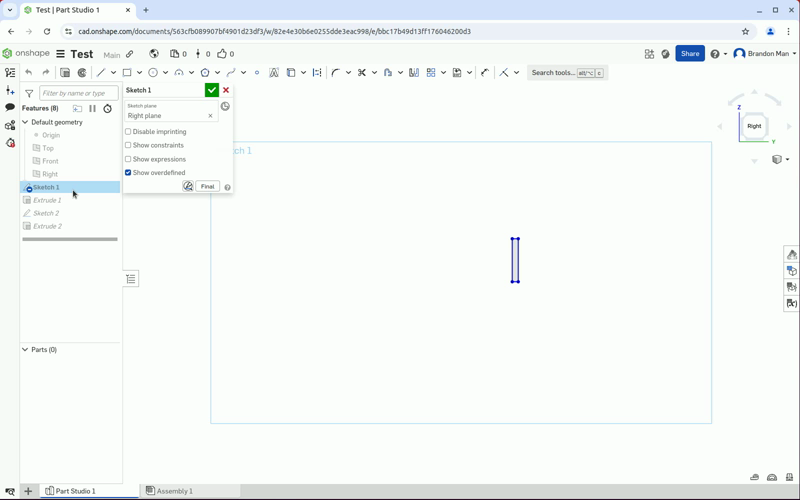
mouse_move(229, 92)
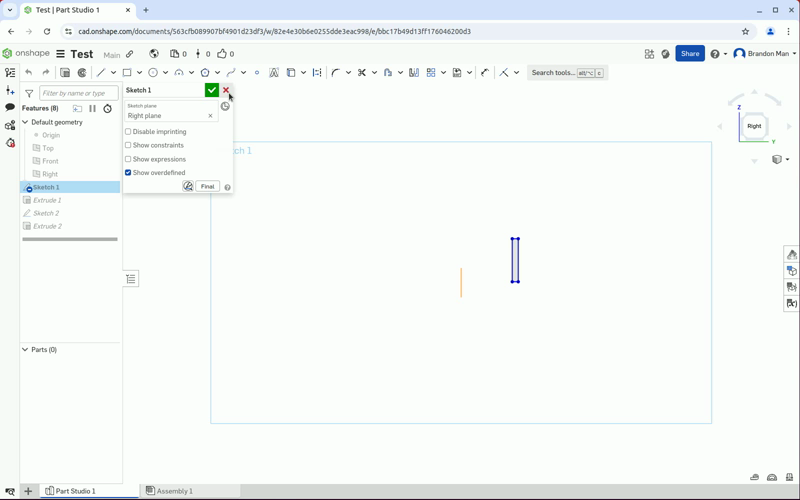
click(229, 92)
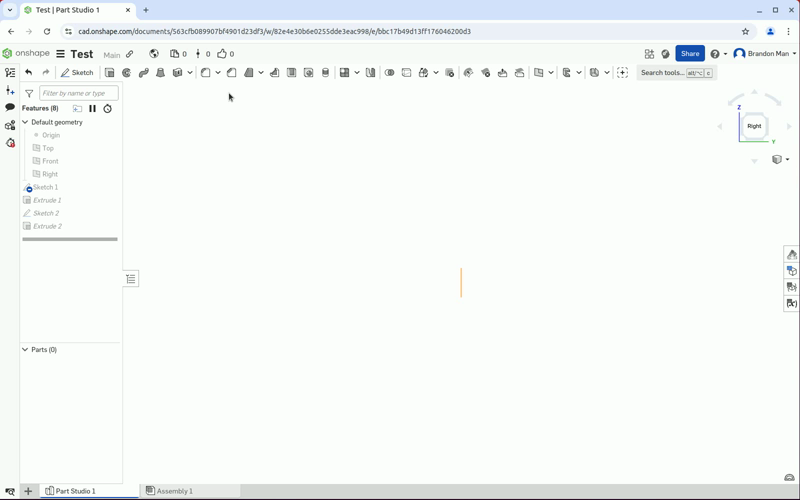
mouse_move(73, 352)
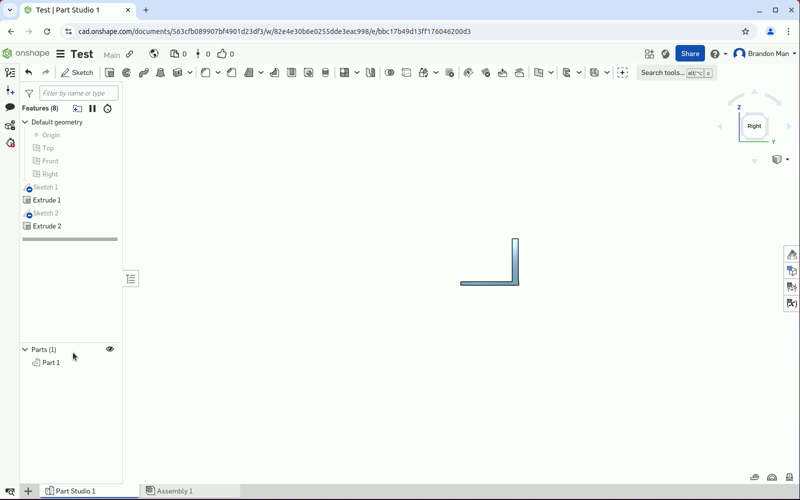
key(y)
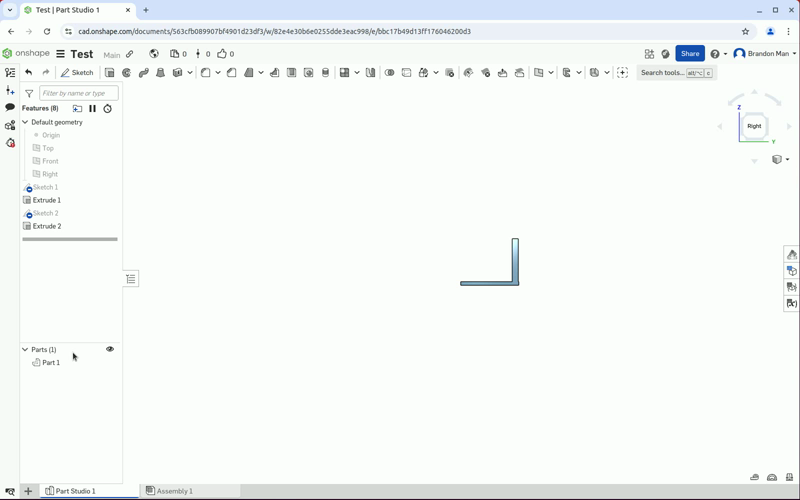
key(shift+p)
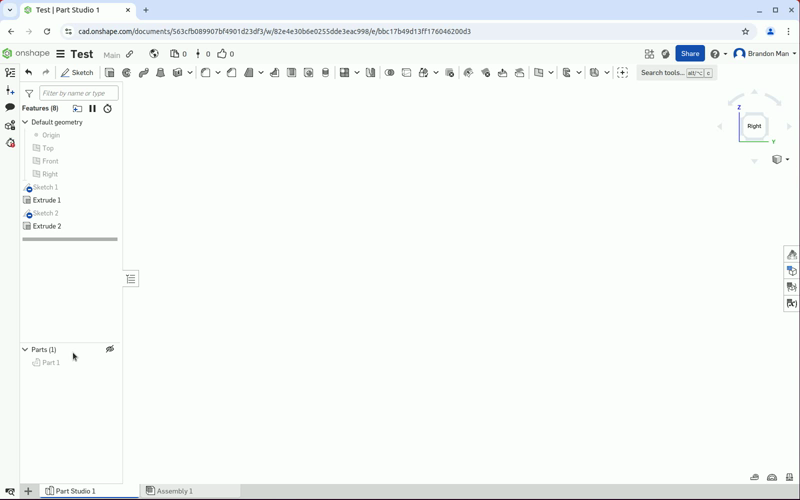
key(space)
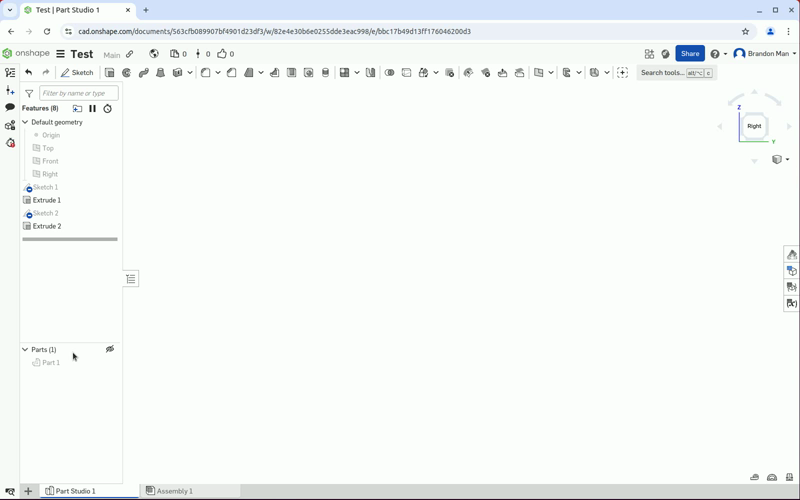
key_down(shift)
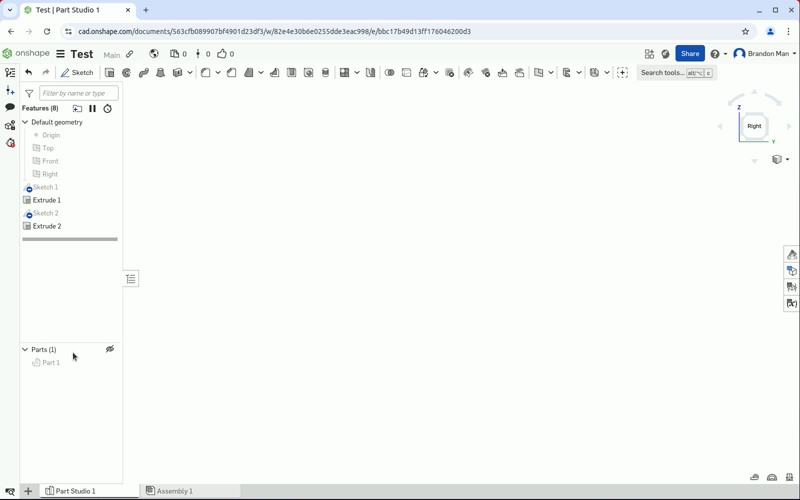
key(right)
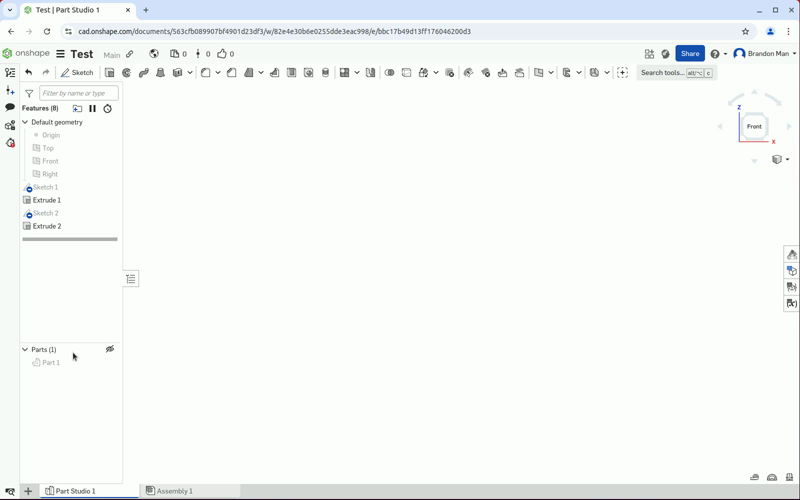
key_up(shift)
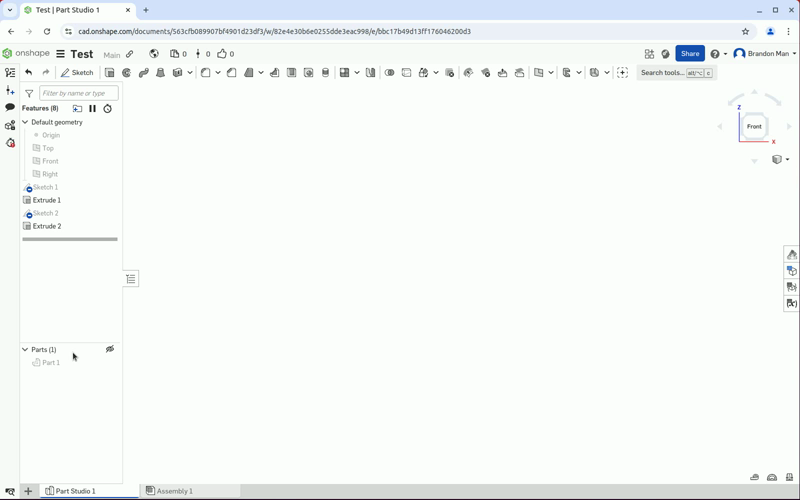
key(space)
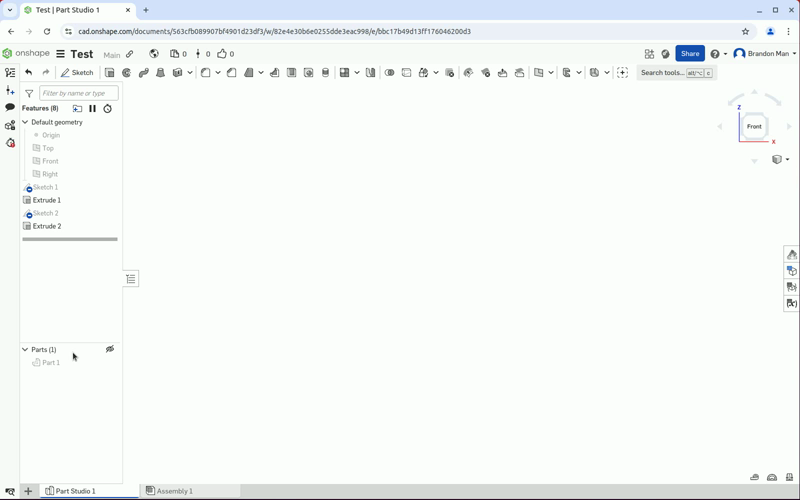
key_down(shift)
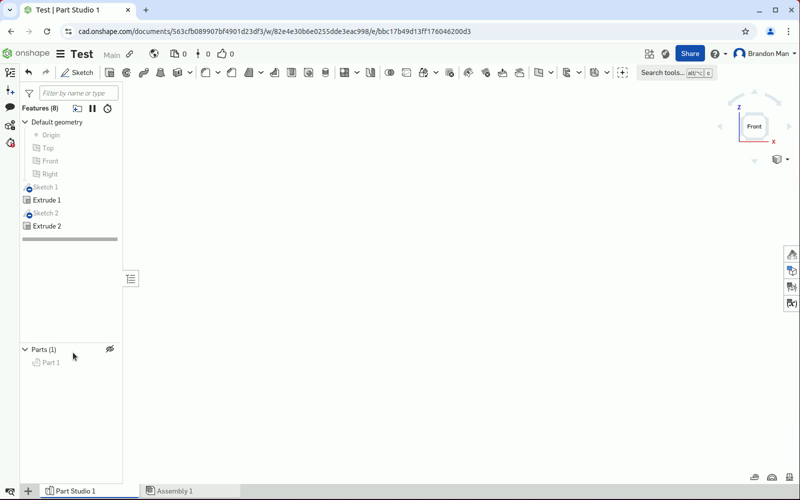
key(down)
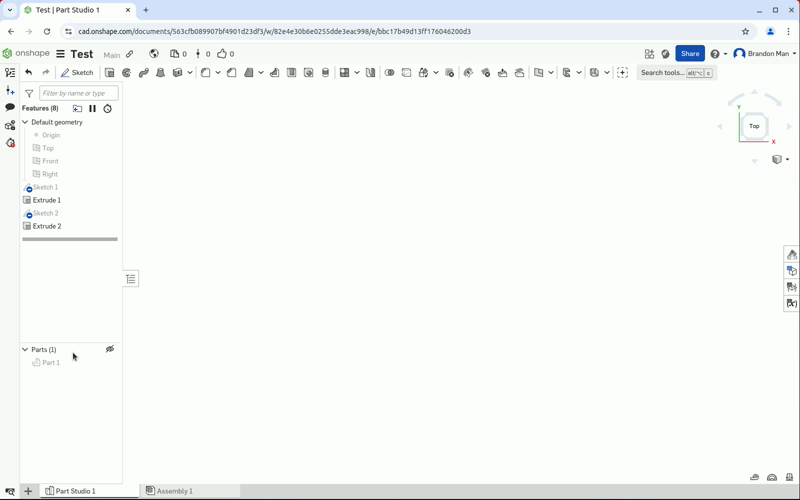
key_up(shift)
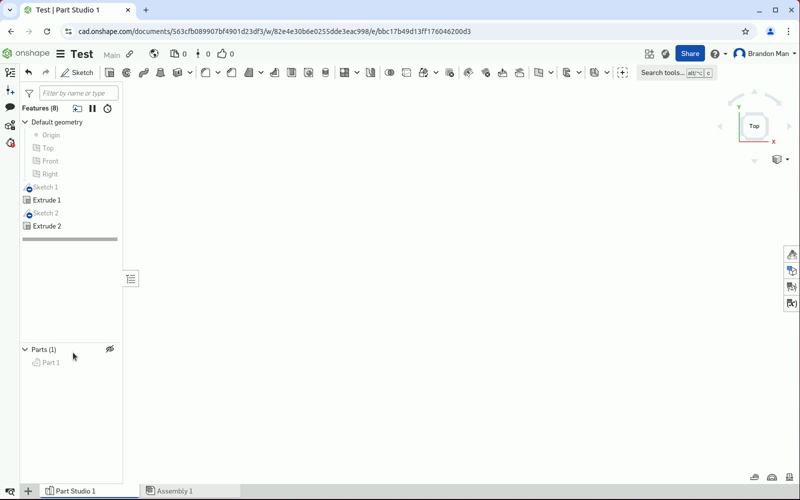
mouse_move(73, 352)
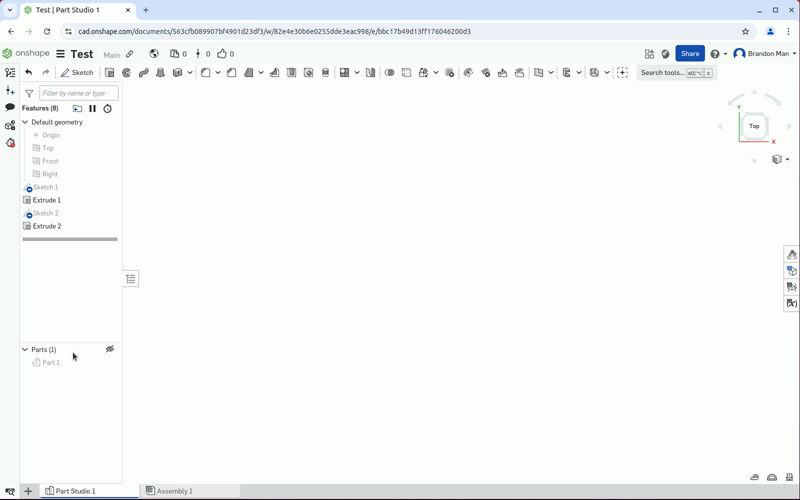
key(shift+y)
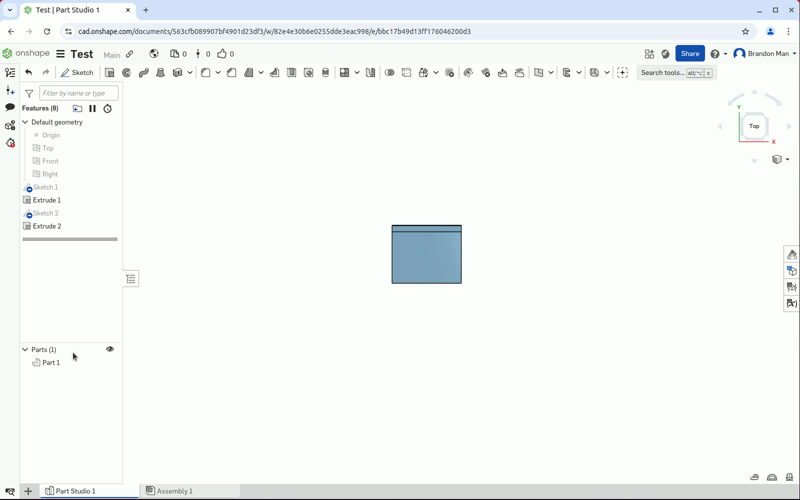
mouse_move(541, 75)
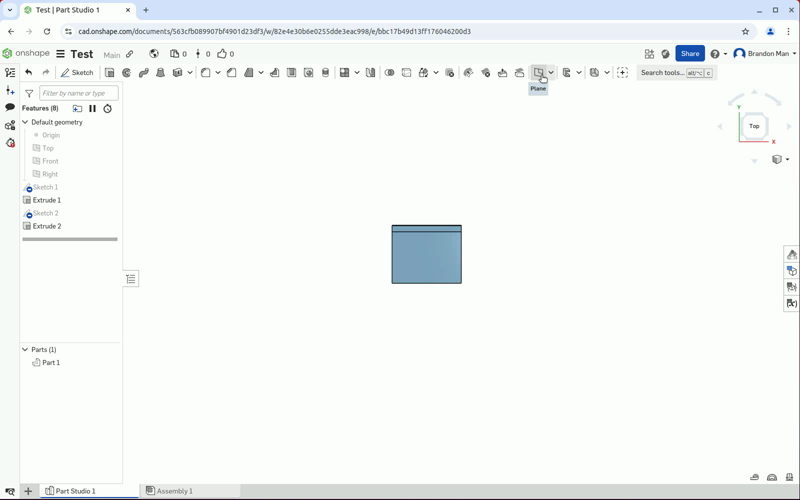
click(541, 75)
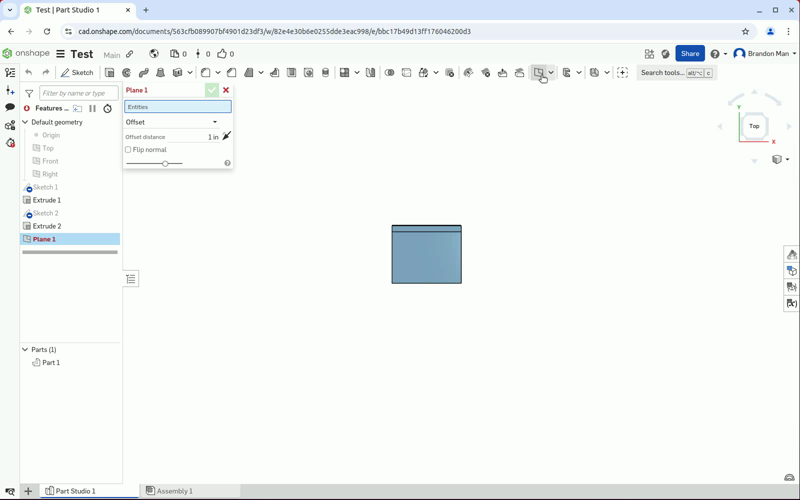
mouse_move(73, 150)
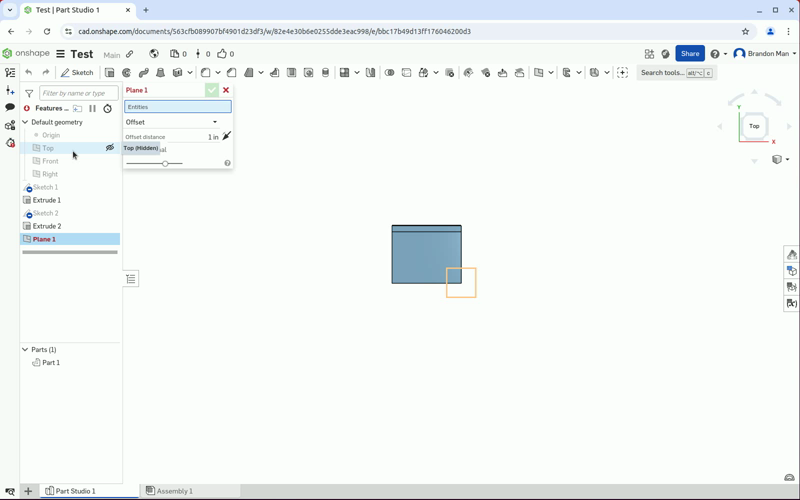
click(73, 150)
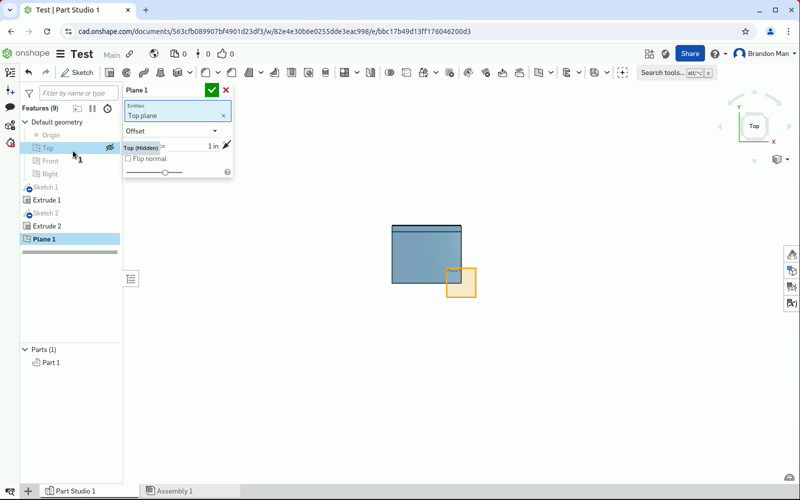
key(tab, 2)
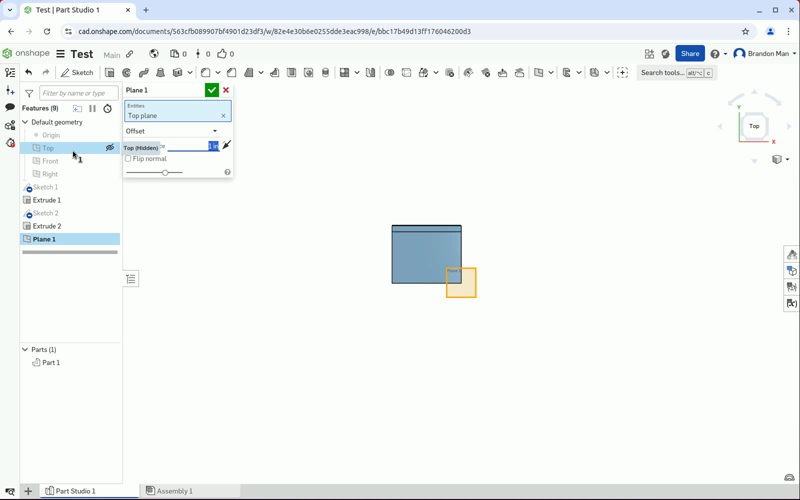
text(8.904)
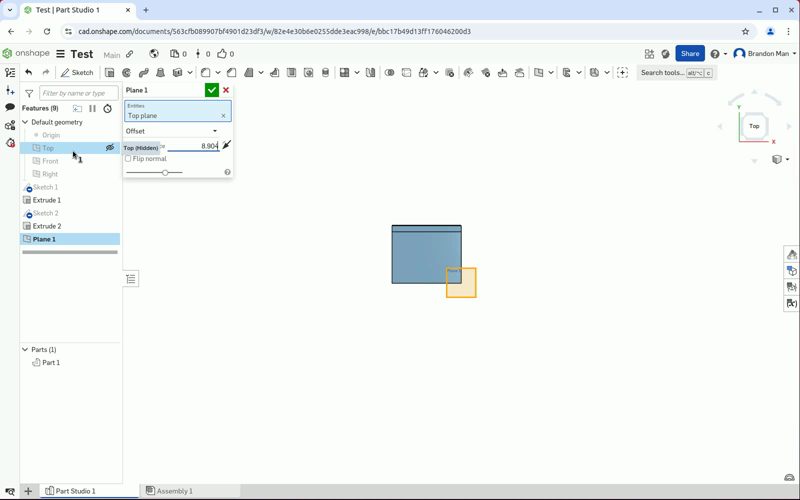
key(enter, 2)
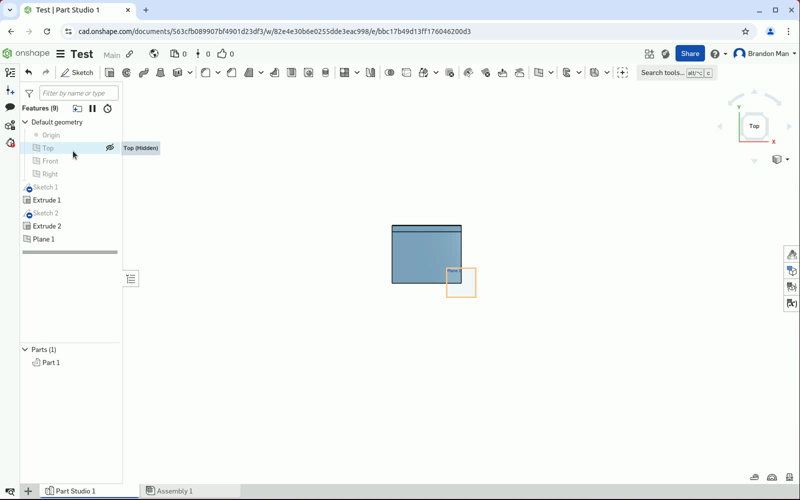
key(shift+s)
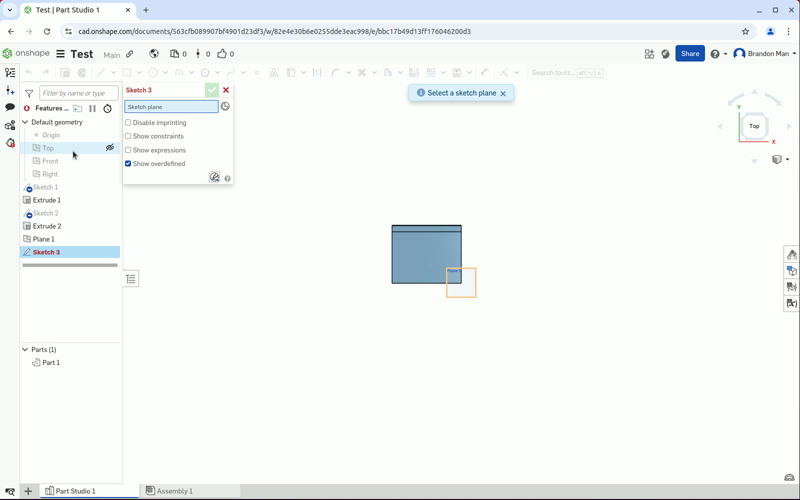
mouse_move(73, 241)
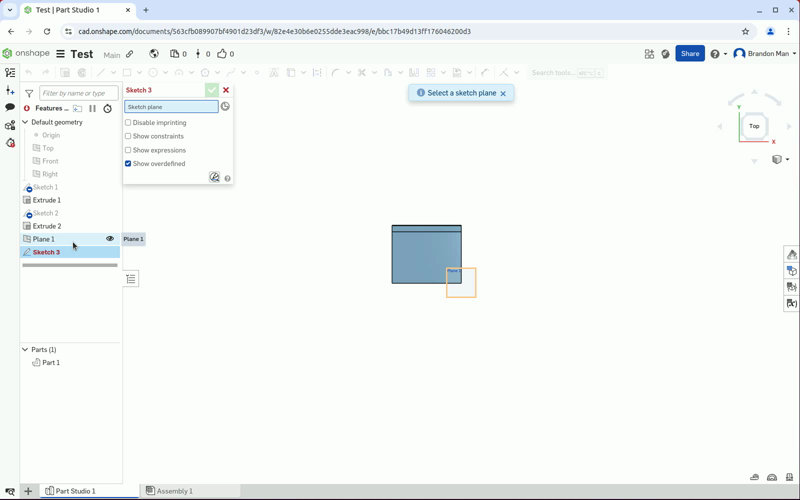
click(73, 241)
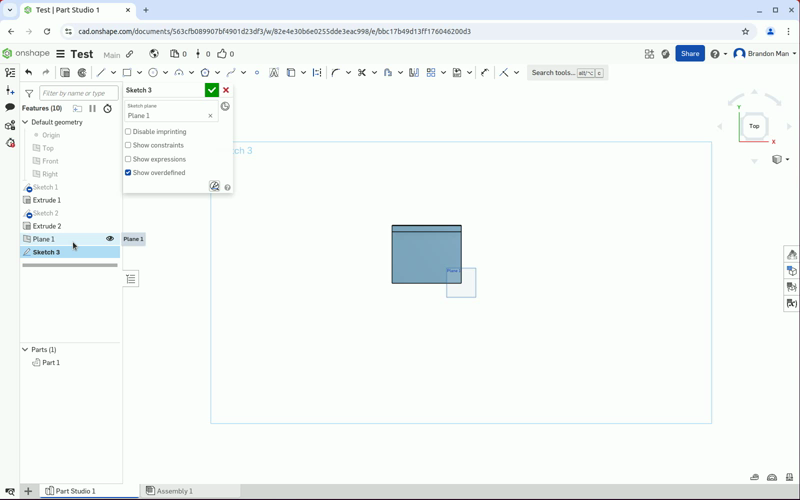
mouse_move(73, 352)
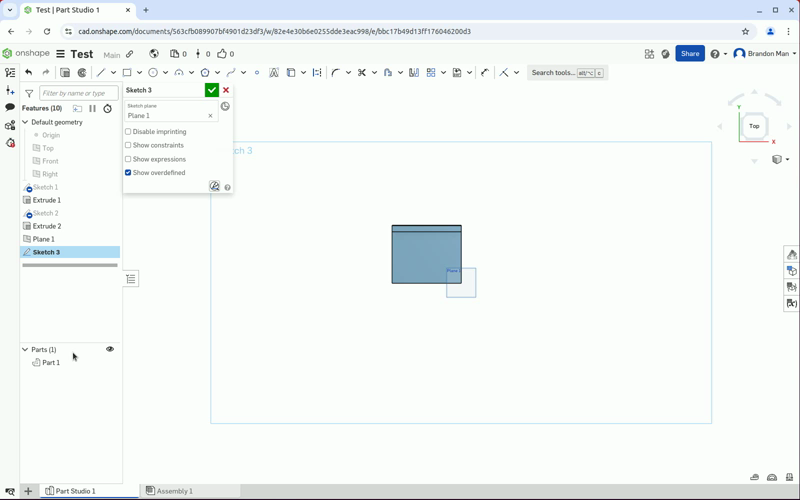
key(y)
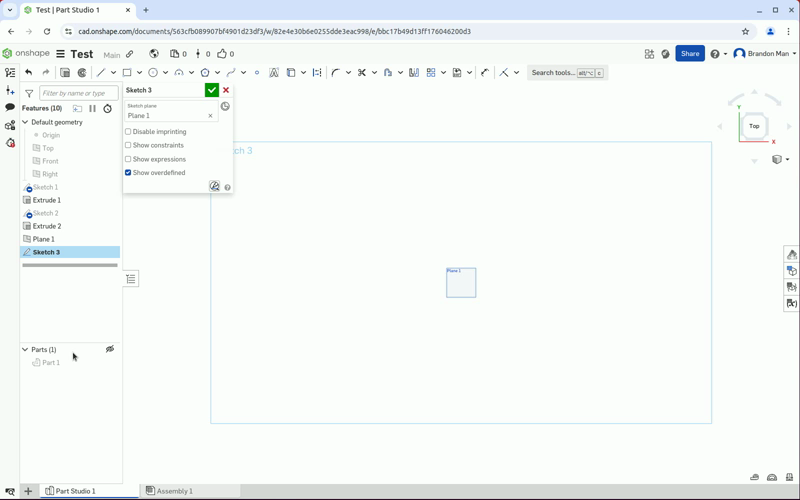
key(l)
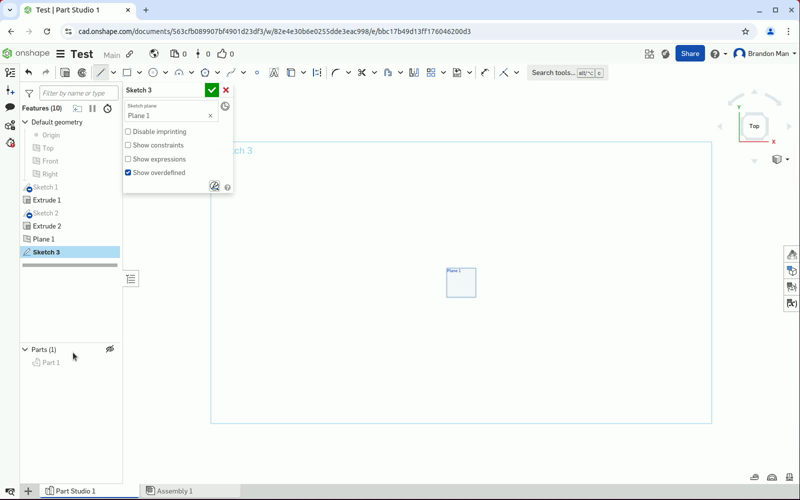
key_down(shift)
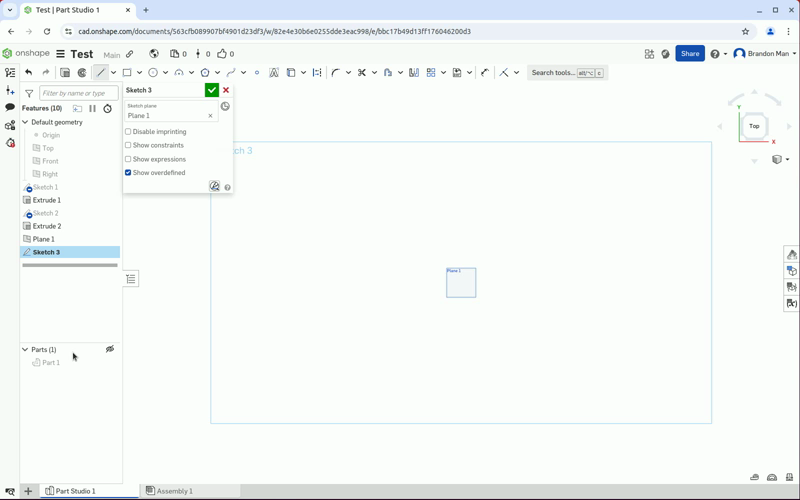
mouse_move(398, 231)
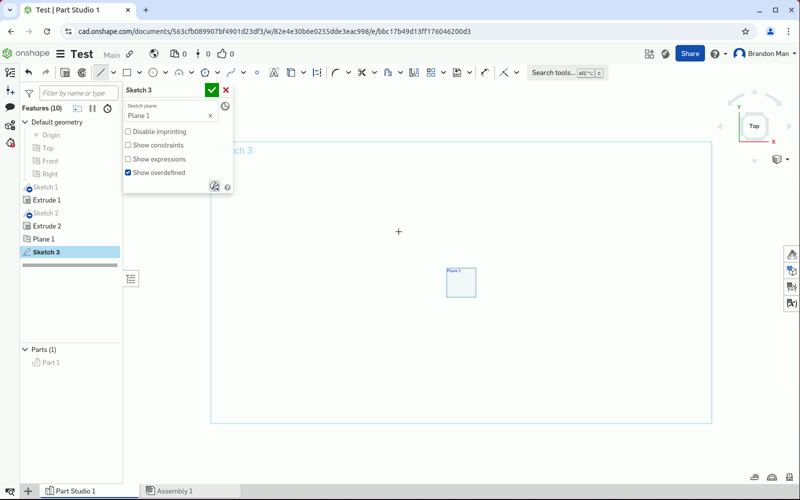
click(398, 231)
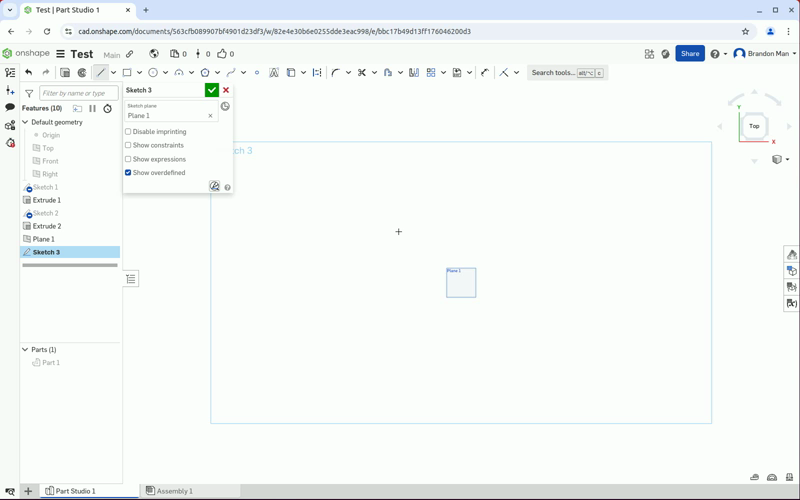
key_up(shift)
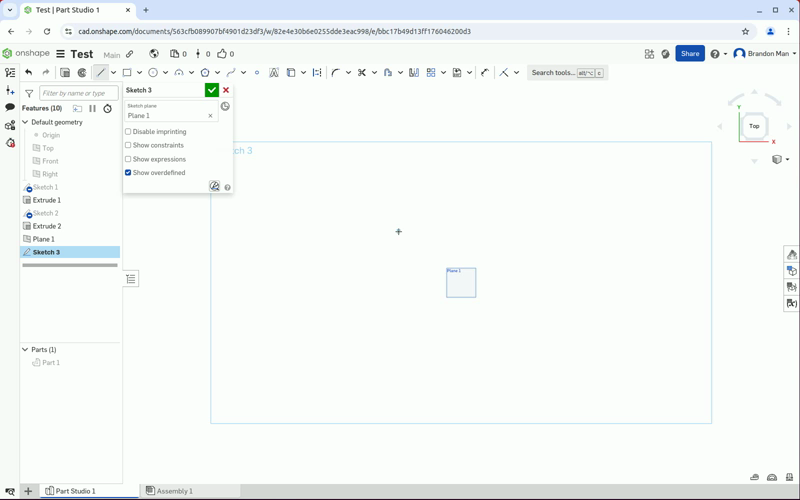
key_down(shift)
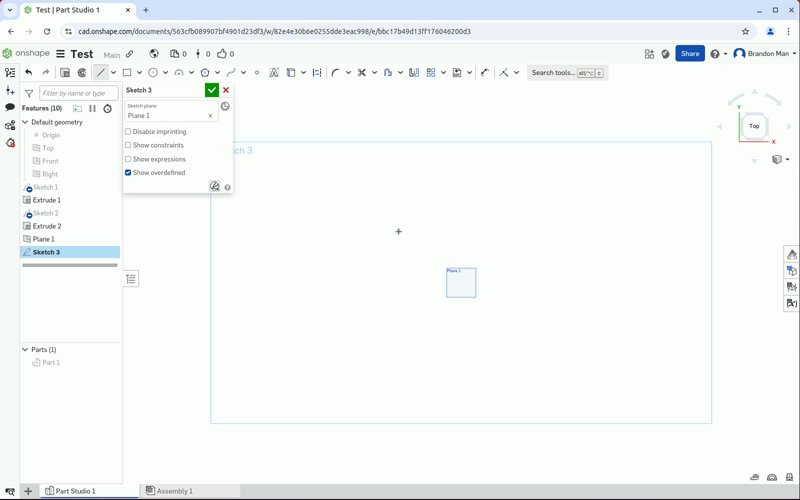
mouse_move(428, 231)
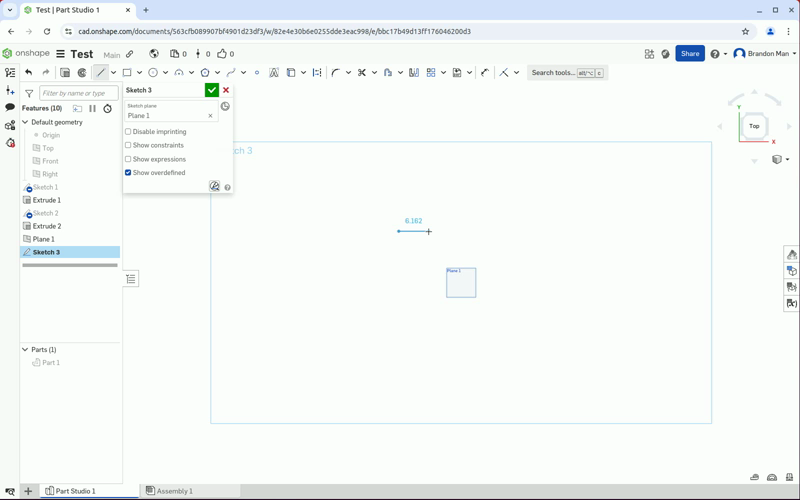
mouse_move(405, 231)
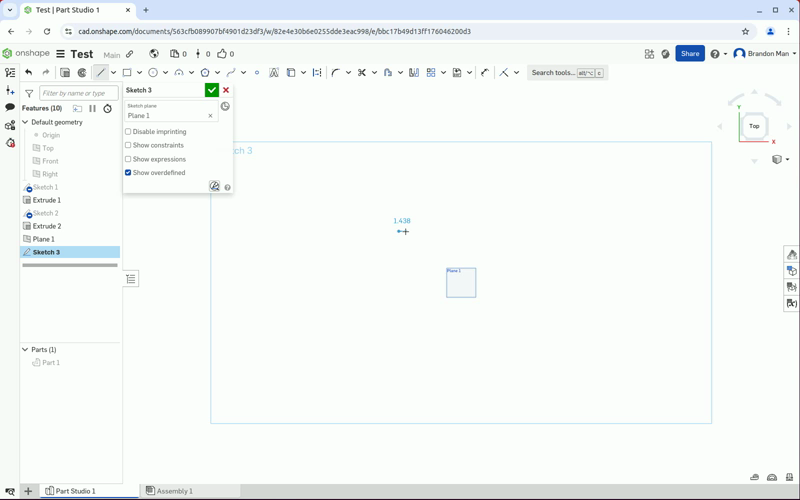
scroll(6)
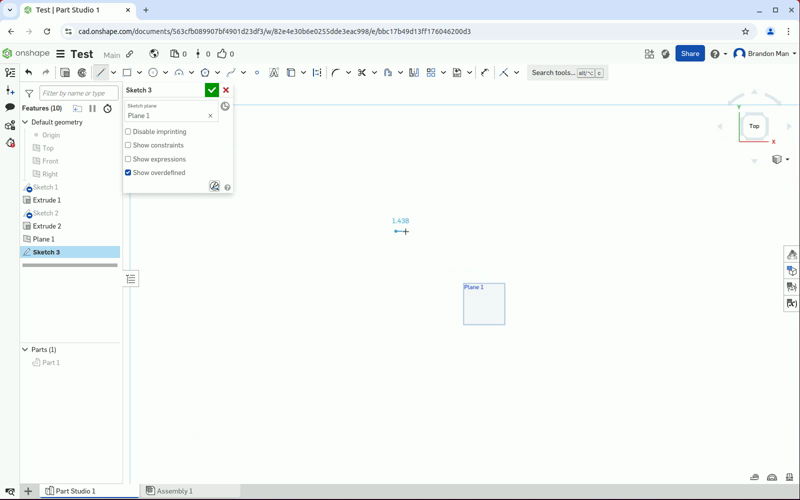
scroll(6)
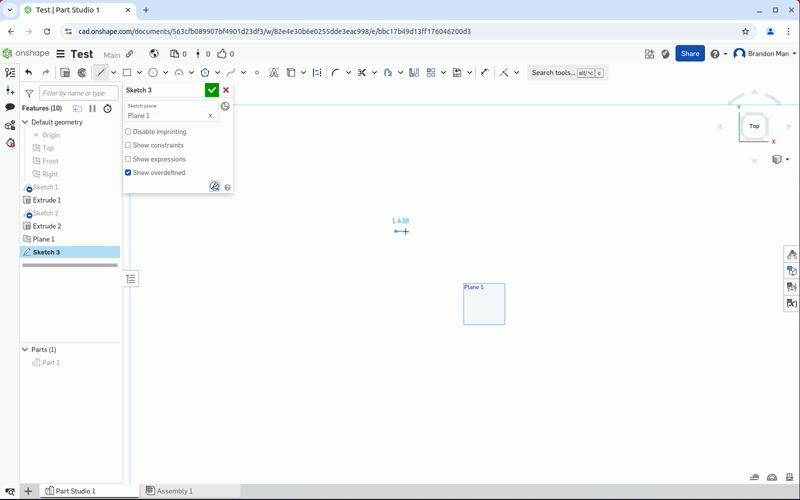
scroll(6)
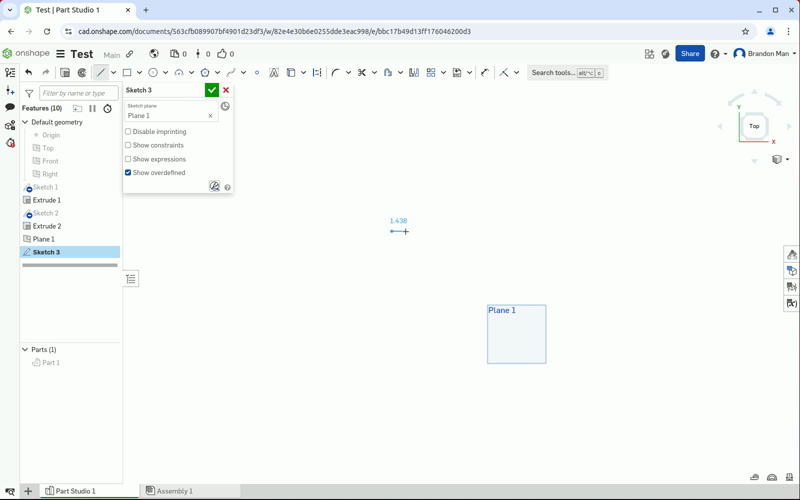
scroll(6)
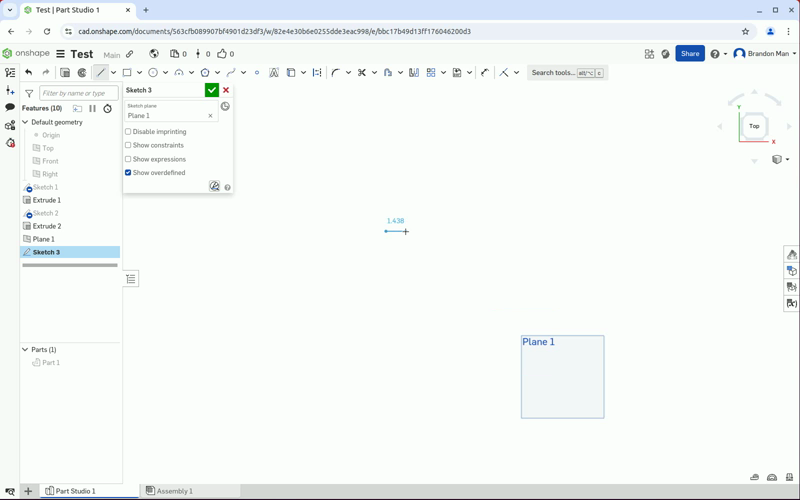
scroll(6)
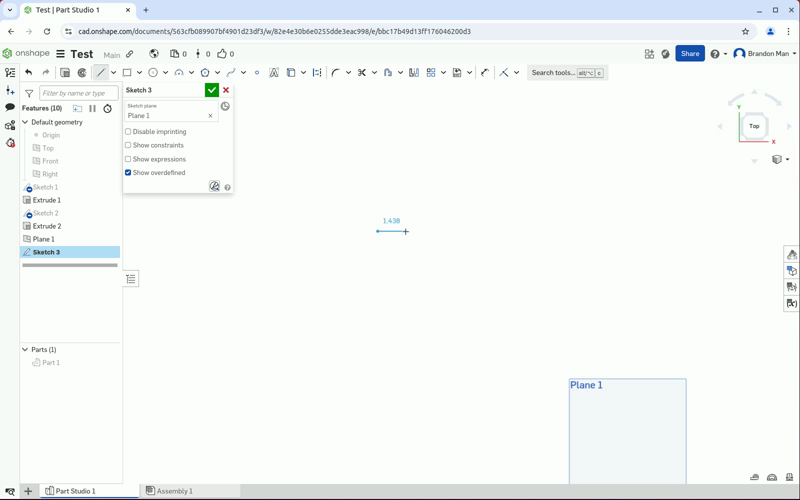
scroll(6)
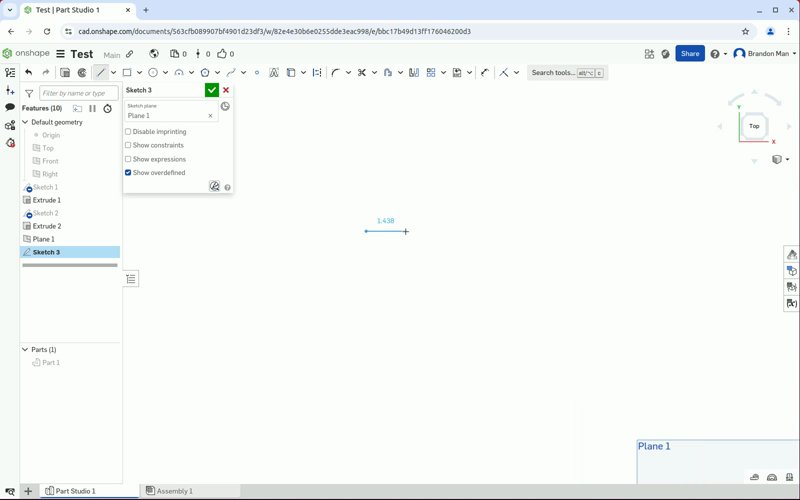
scroll(6)
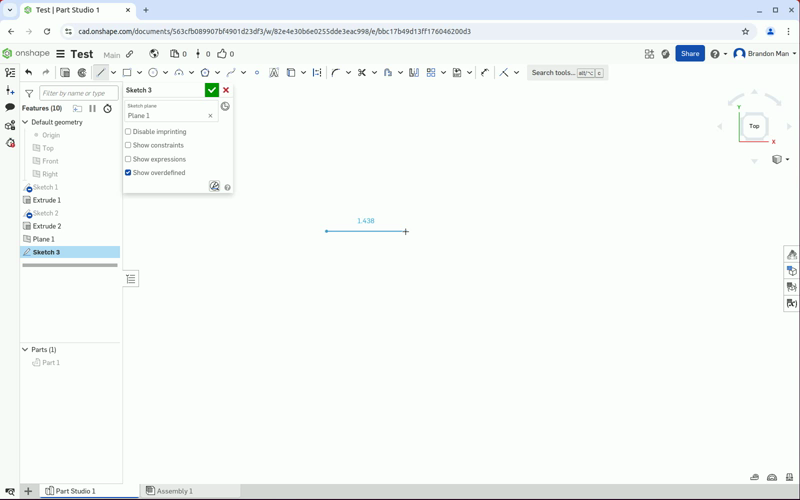
click(405, 231)
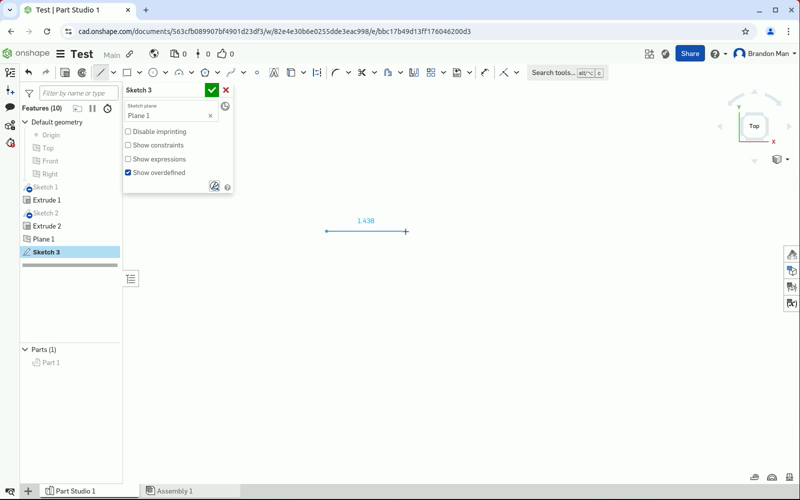
scroll(-6)
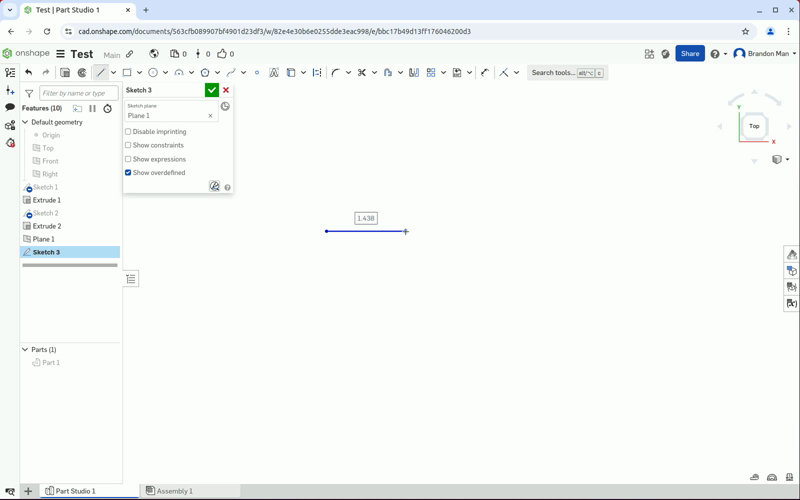
scroll(-6)
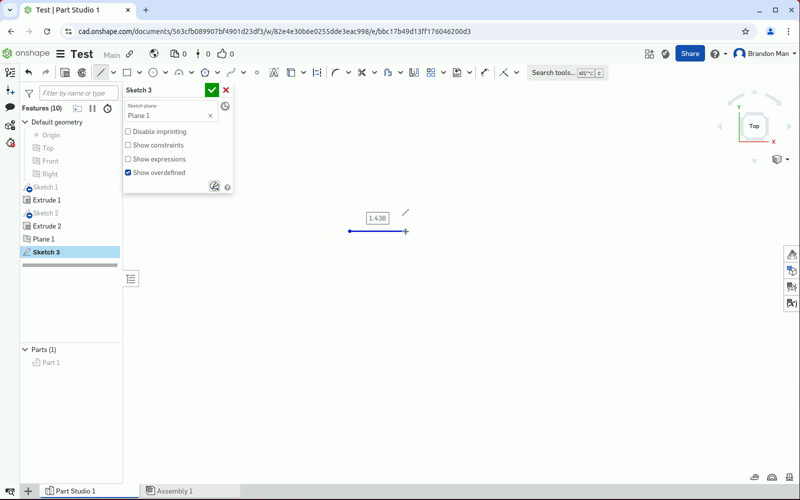
scroll(-6)
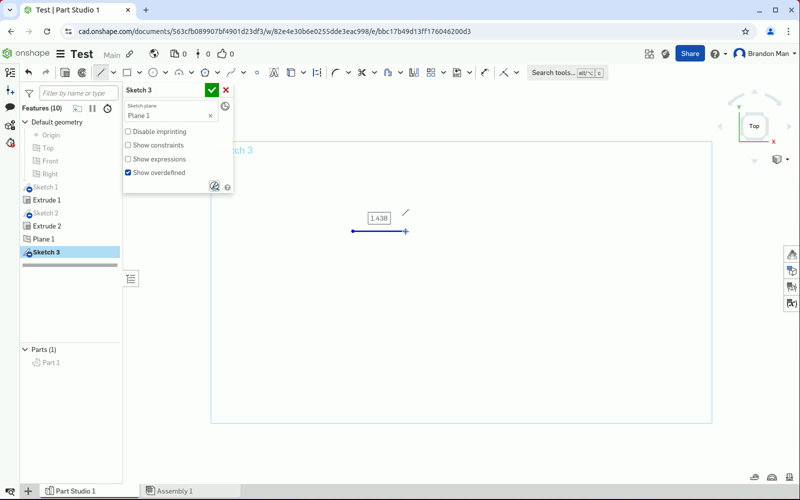
scroll(-6)
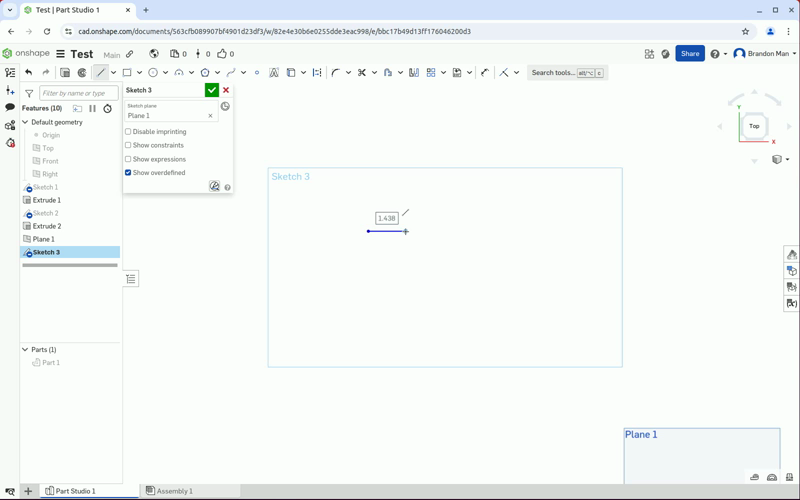
scroll(-6)
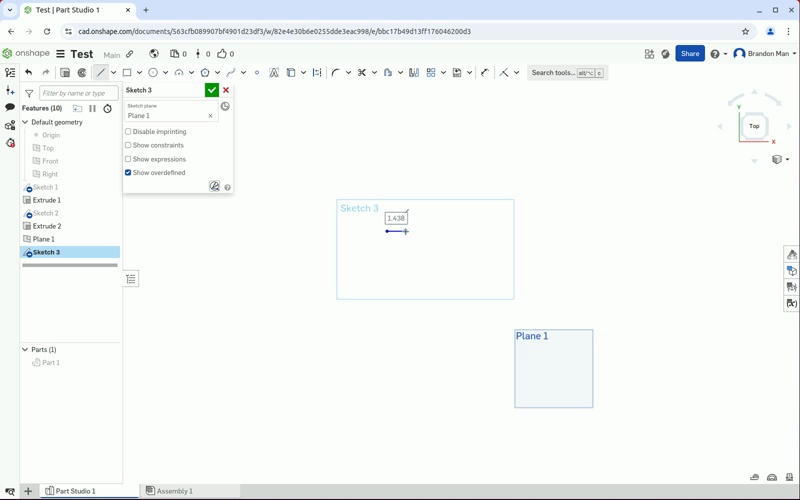
scroll(-6)
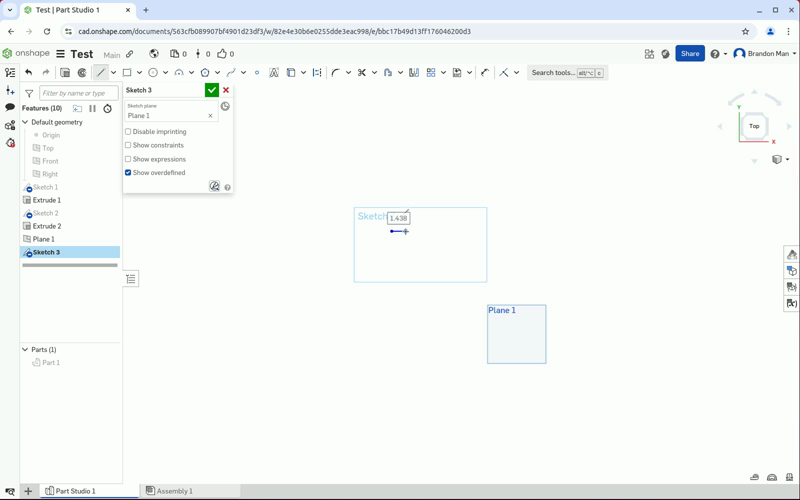
scroll(-6)
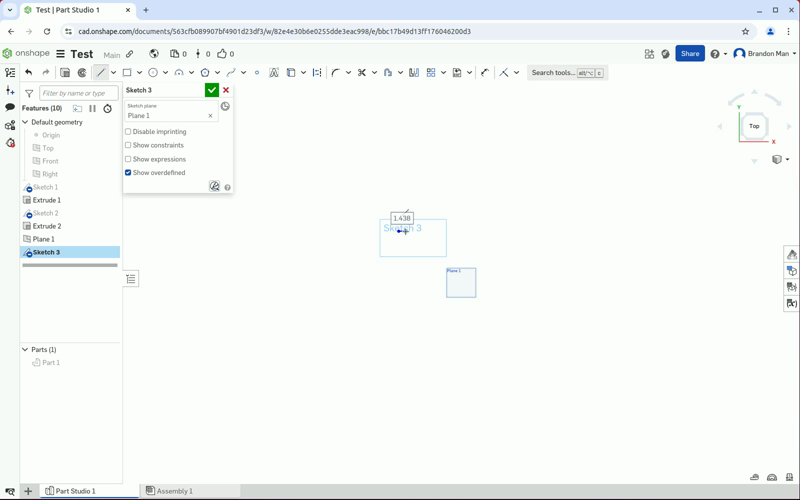
key_up(shift)
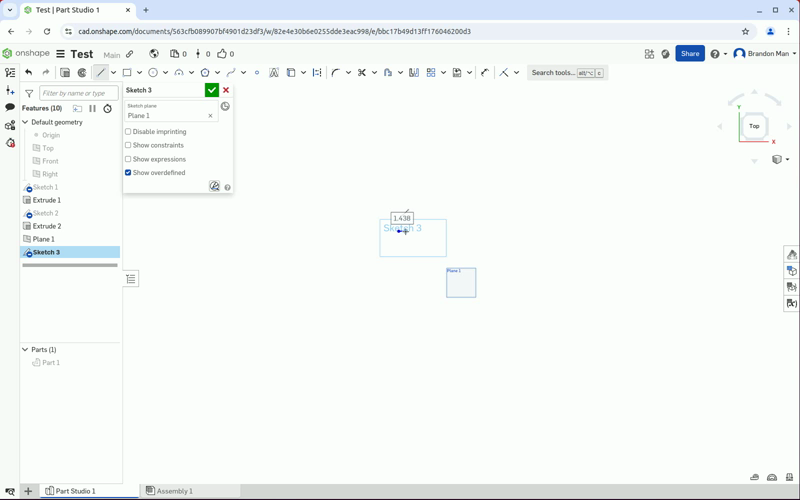
key_down(shift)
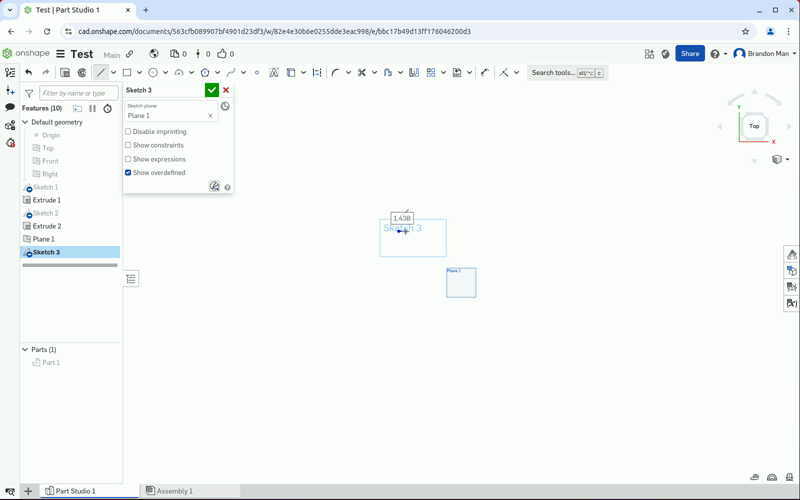
mouse_move(435, 231)
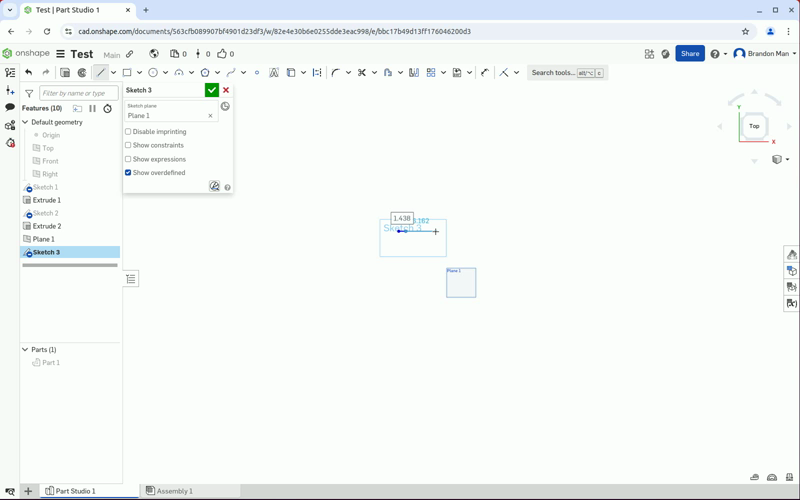
mouse_move(405, 224)
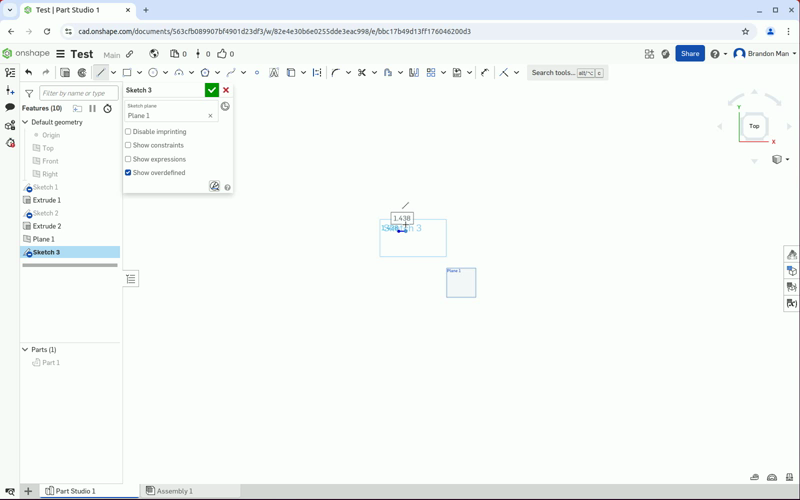
scroll(6)
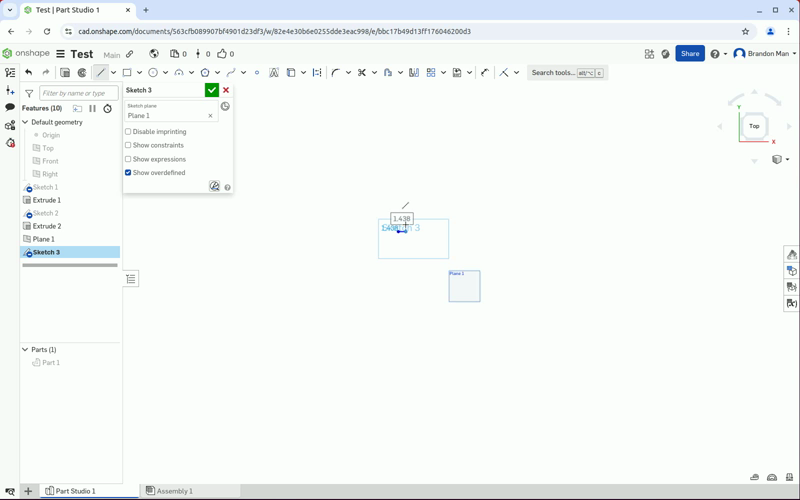
scroll(6)
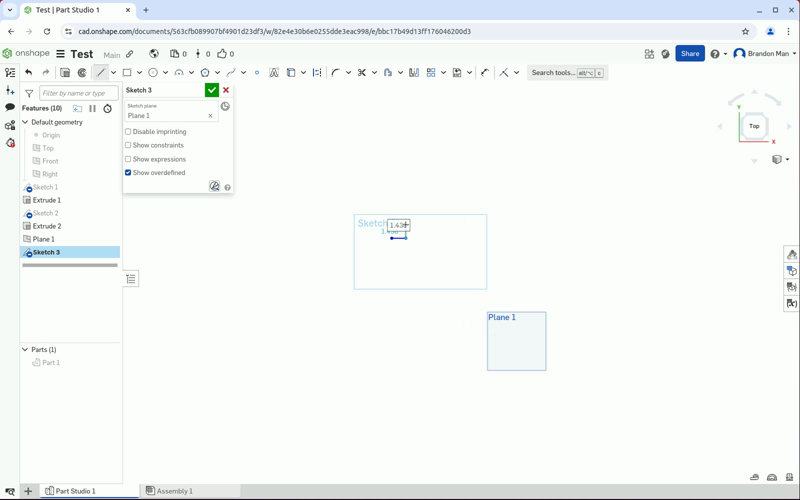
scroll(6)
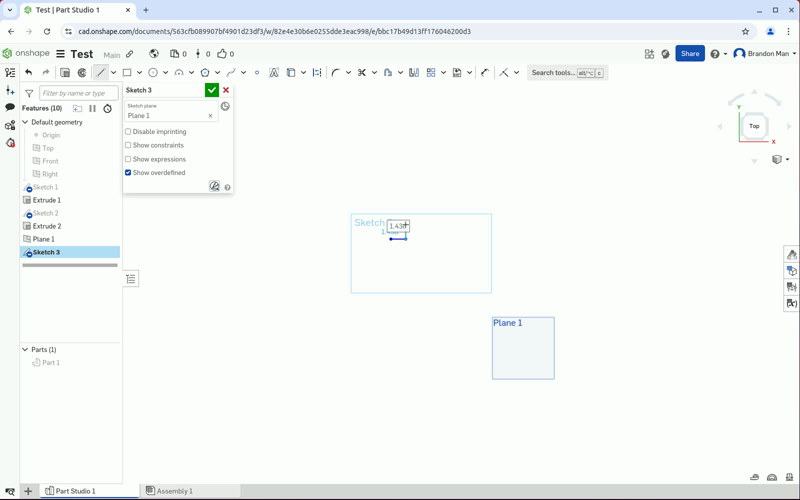
scroll(6)
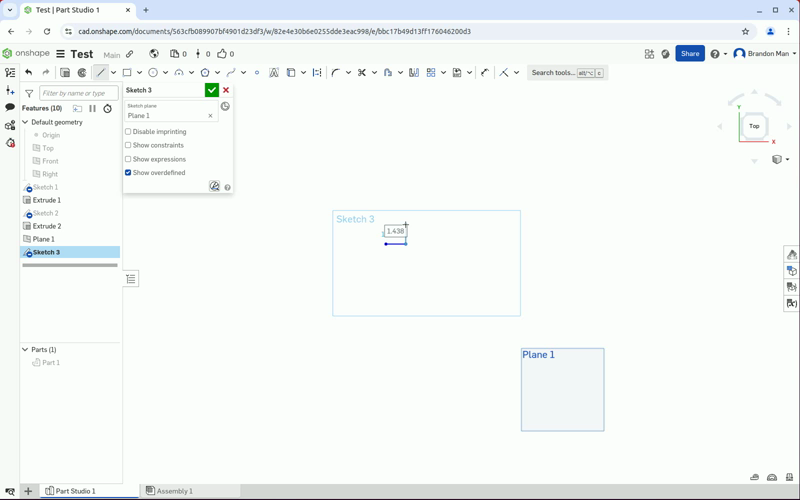
scroll(6)
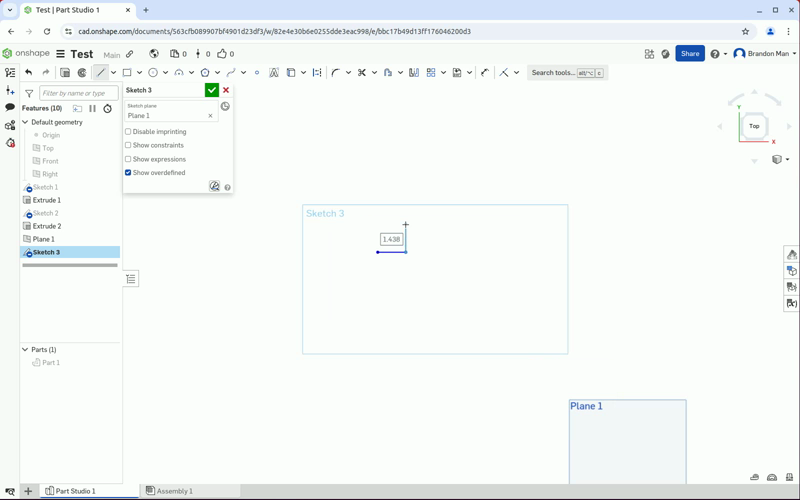
scroll(6)
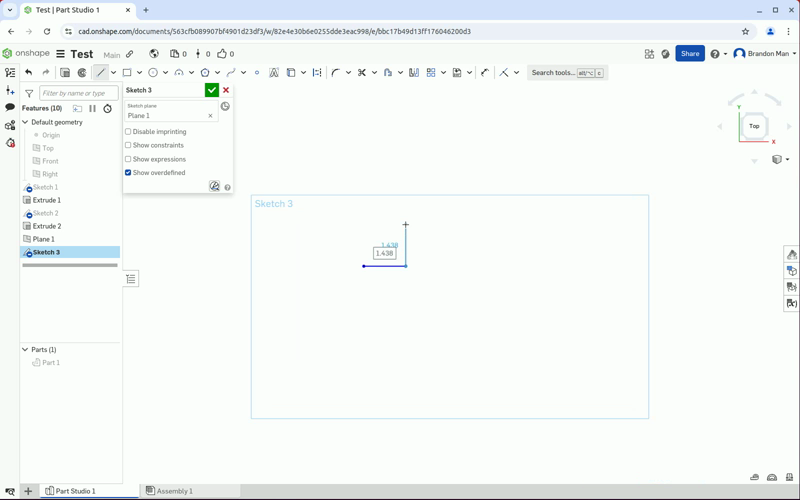
scroll(6)
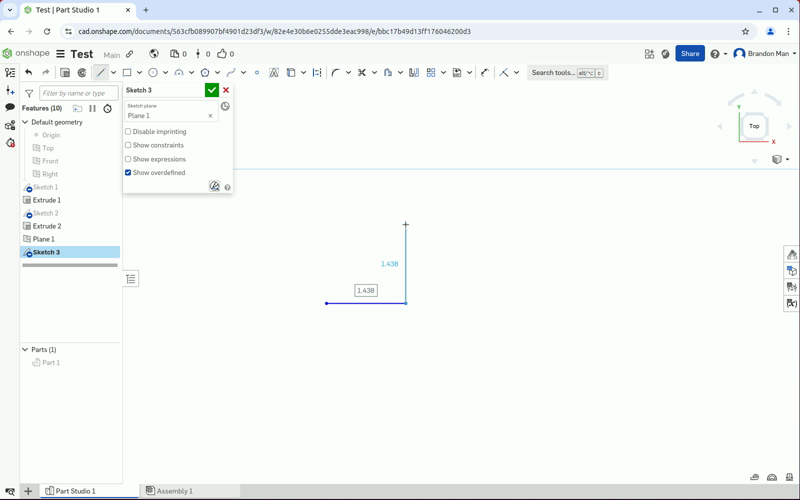
click(405, 224)
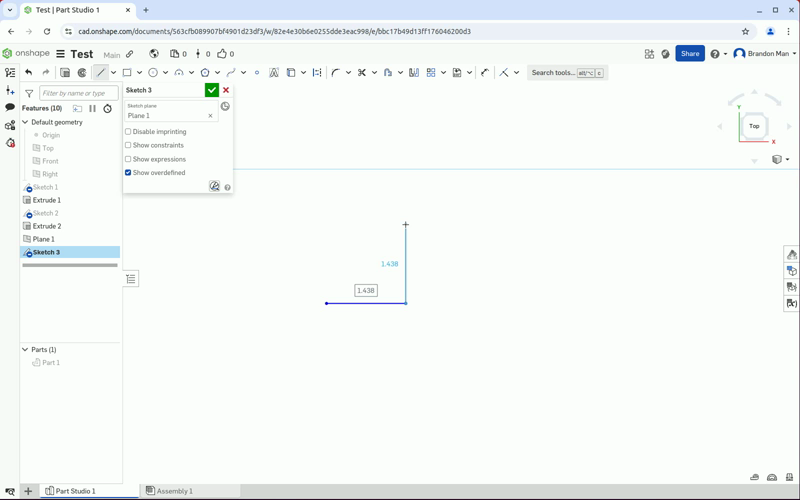
scroll(-6)
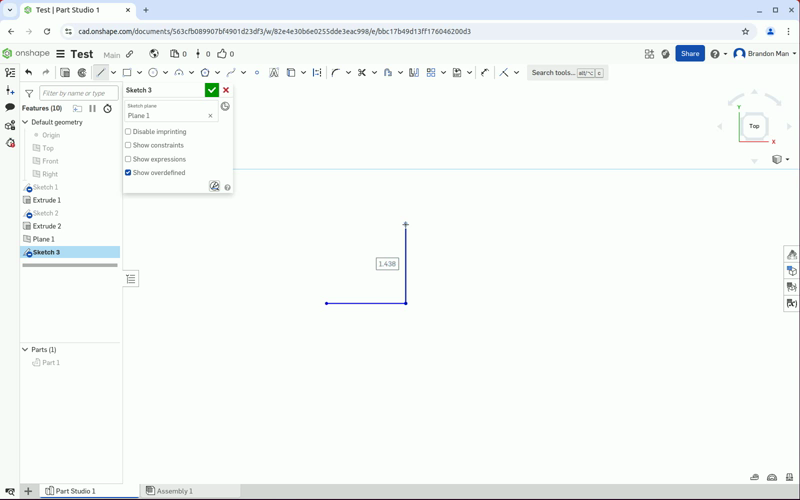
scroll(-6)
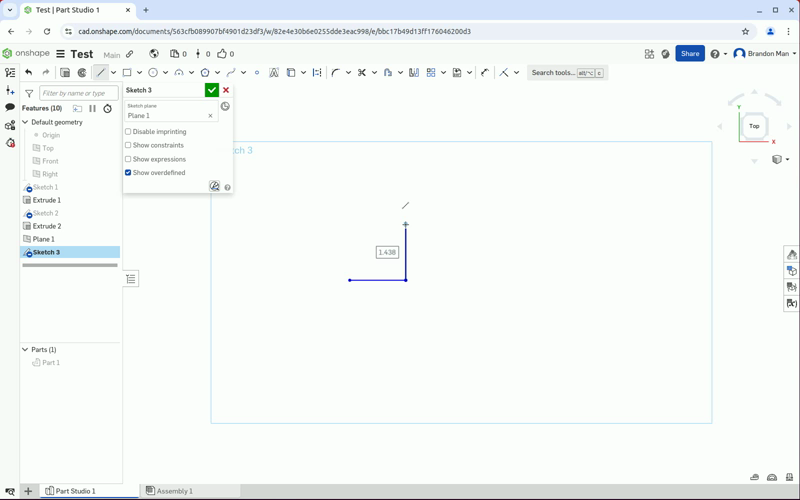
scroll(-6)
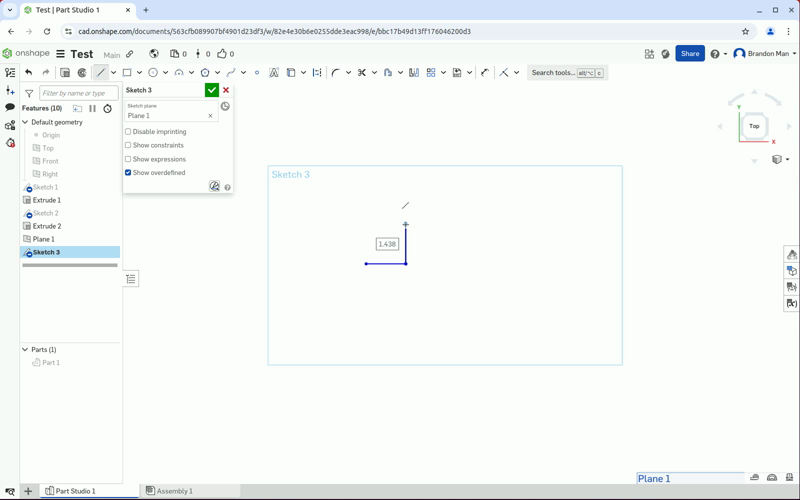
scroll(-6)
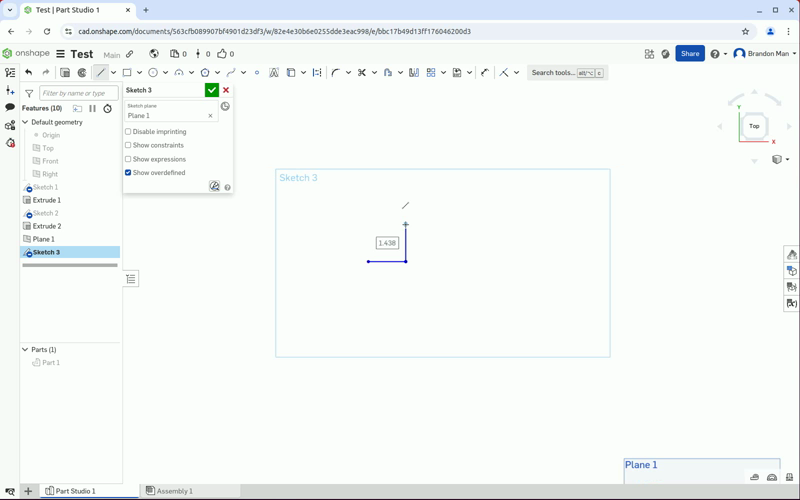
scroll(-6)
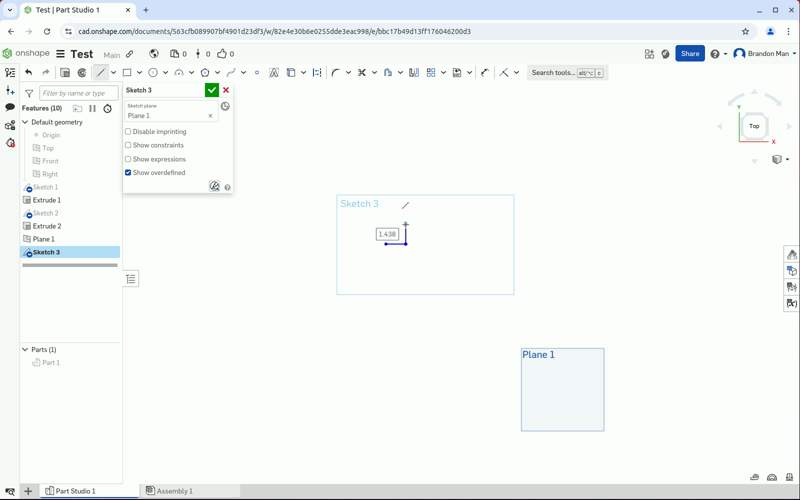
scroll(-6)
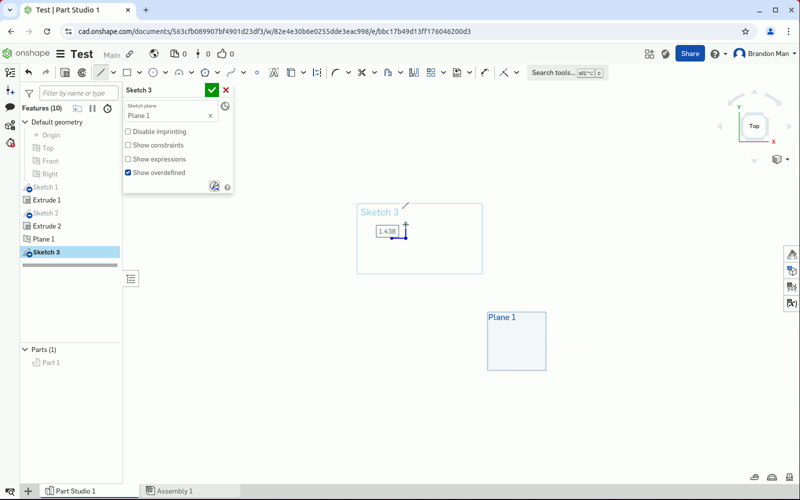
scroll(-6)
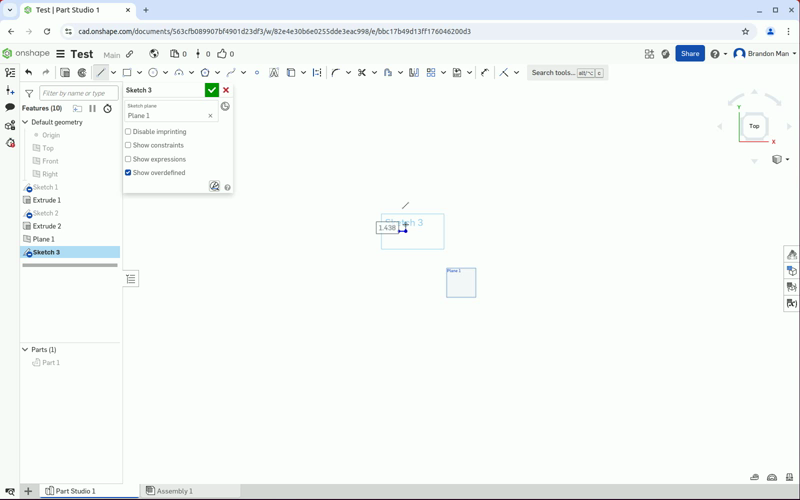
key_up(shift)
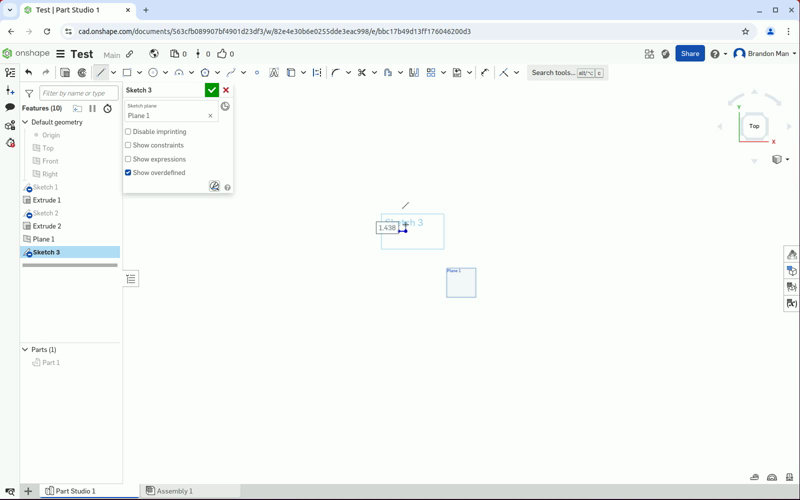
key_down(shift)
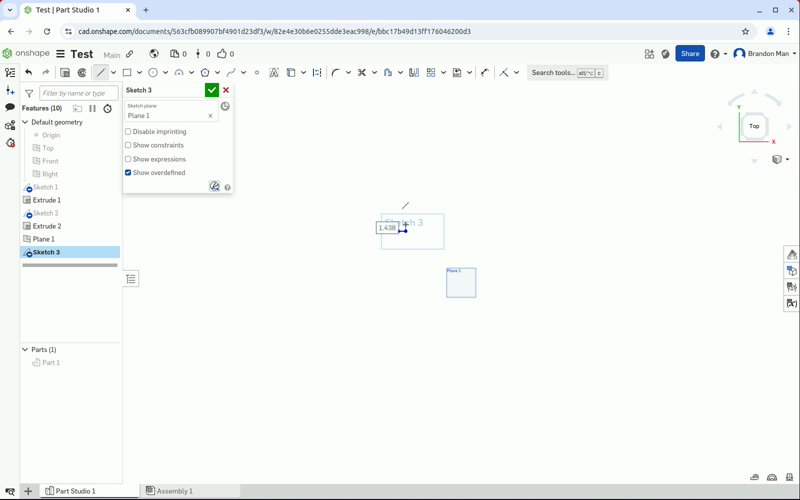
mouse_move(435, 224)
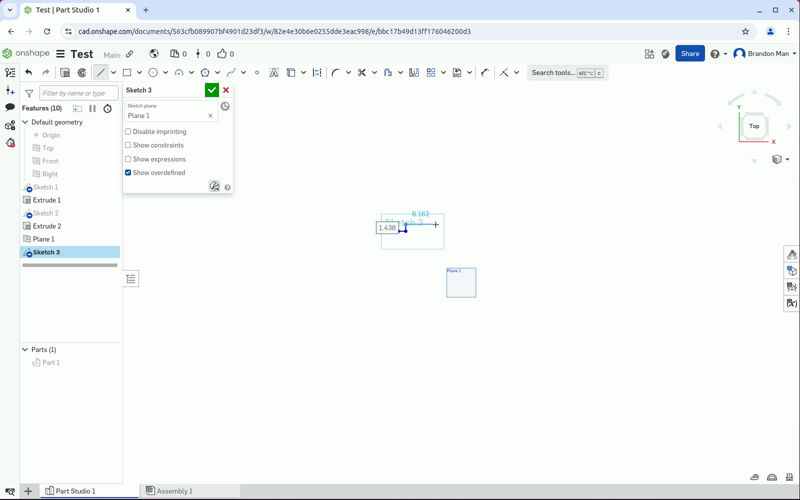
mouse_move(398, 224)
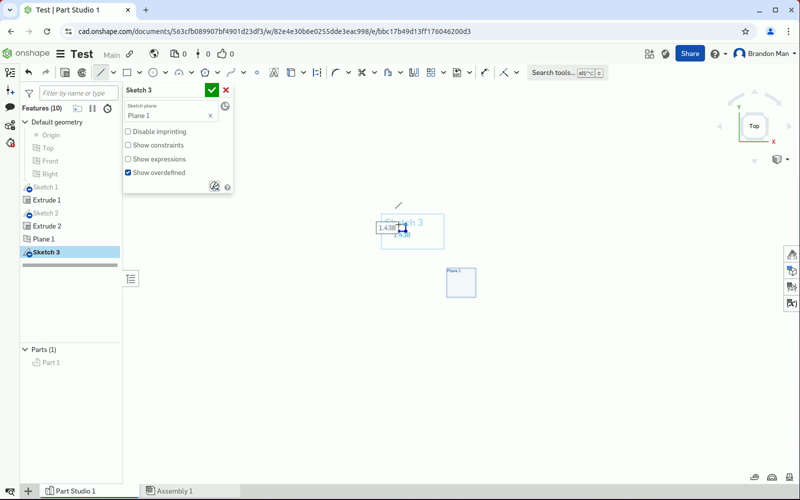
scroll(6)
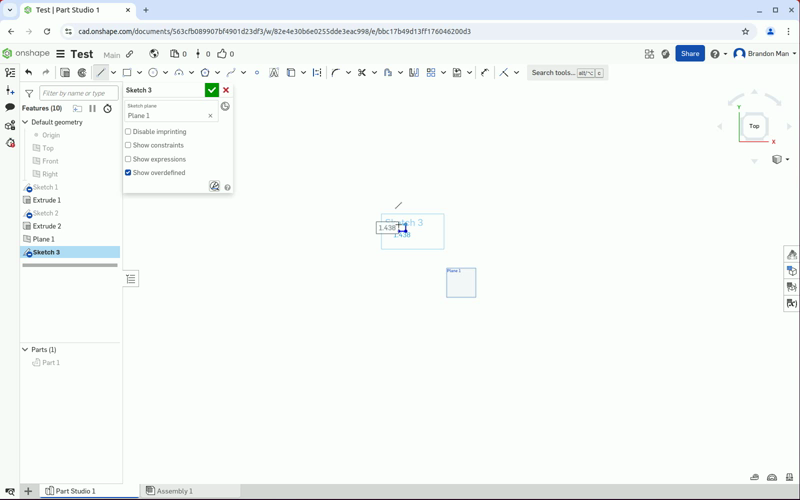
scroll(6)
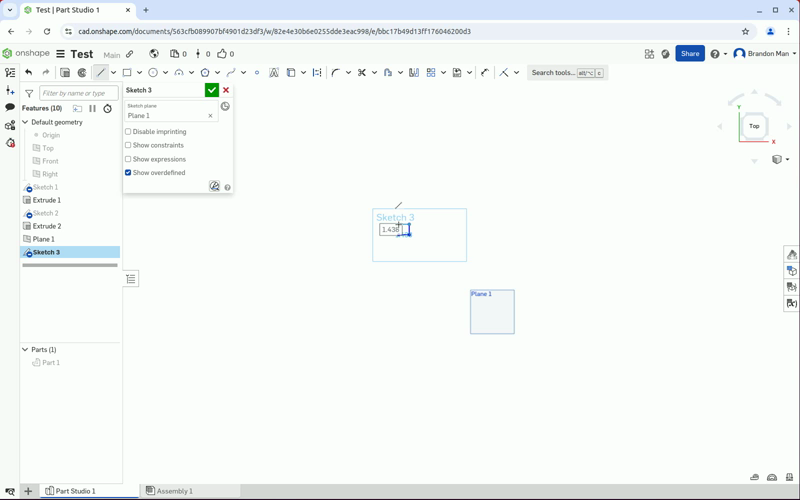
scroll(6)
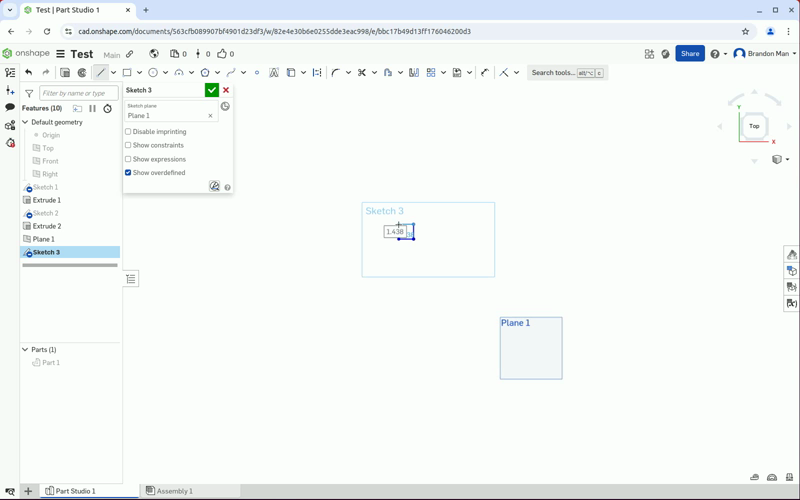
scroll(6)
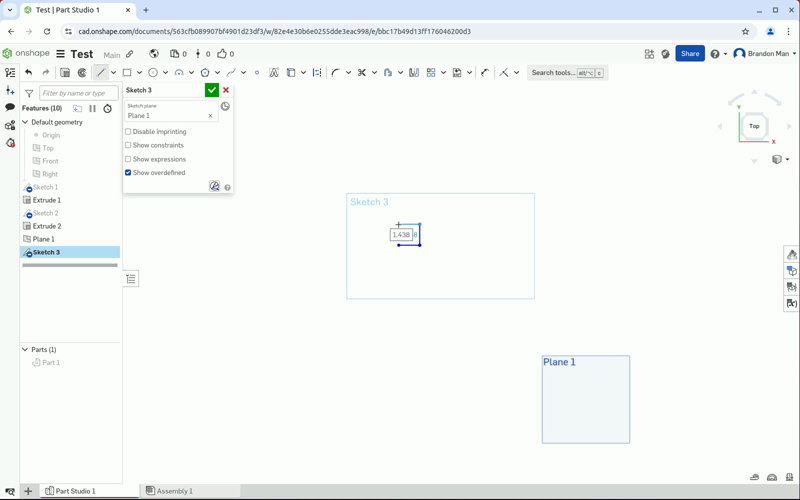
scroll(6)
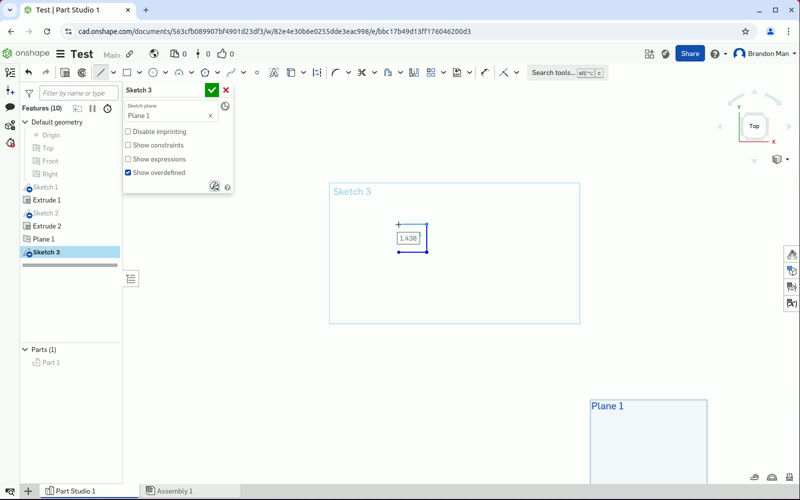
scroll(6)
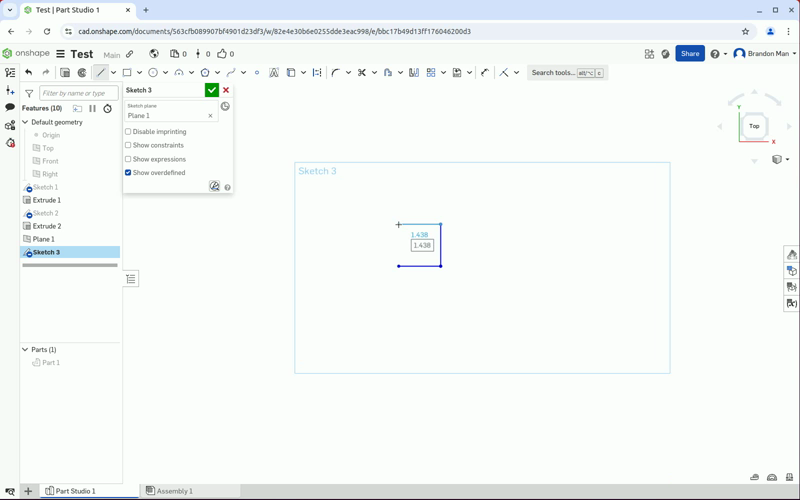
scroll(6)
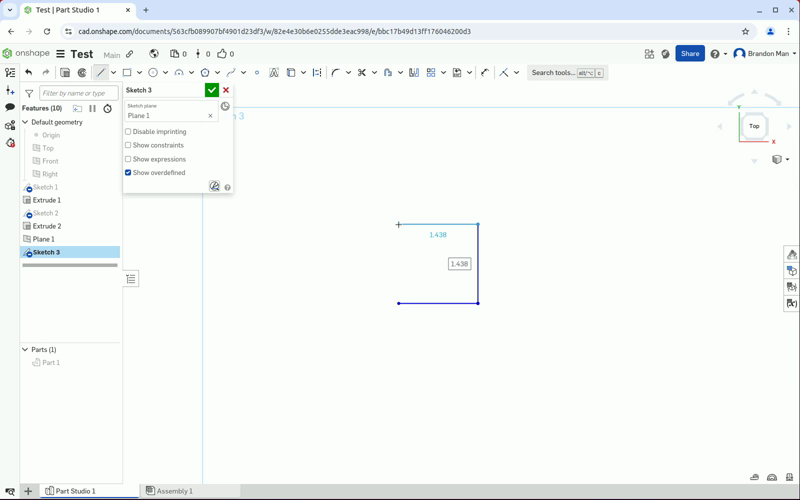
click(398, 224)
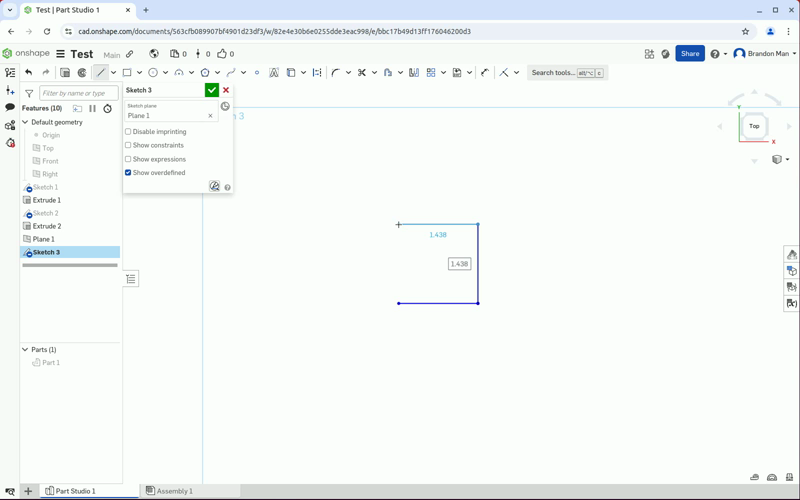
scroll(-6)
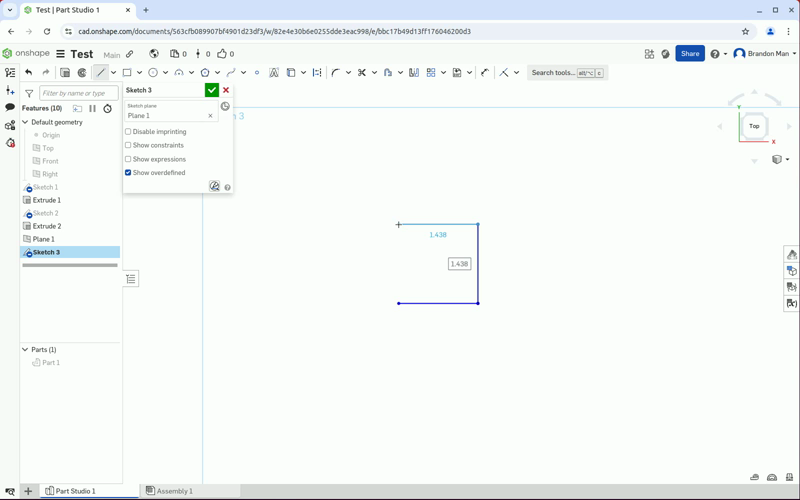
scroll(-6)
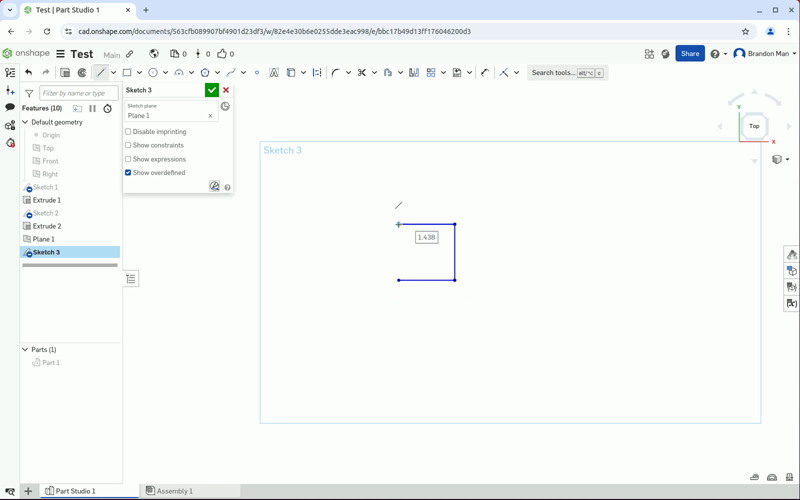
scroll(-6)
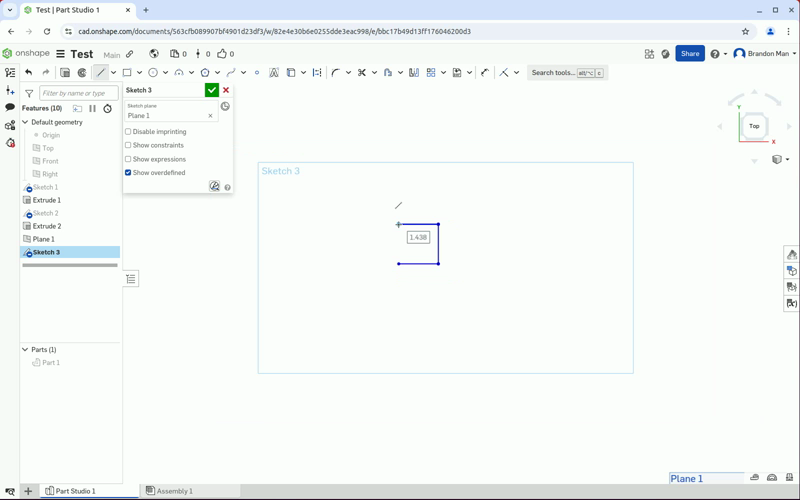
scroll(-6)
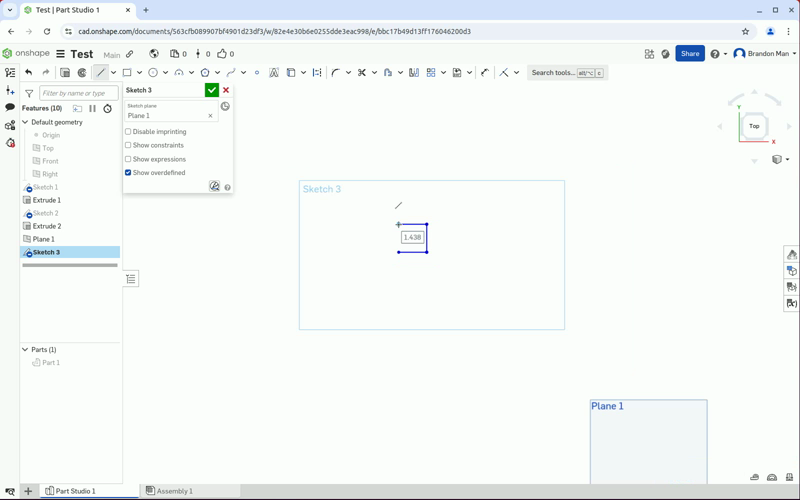
scroll(-6)
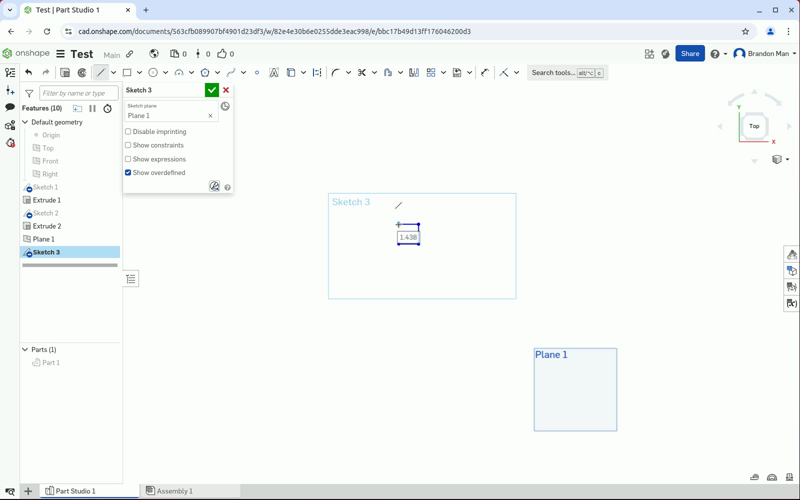
scroll(-6)
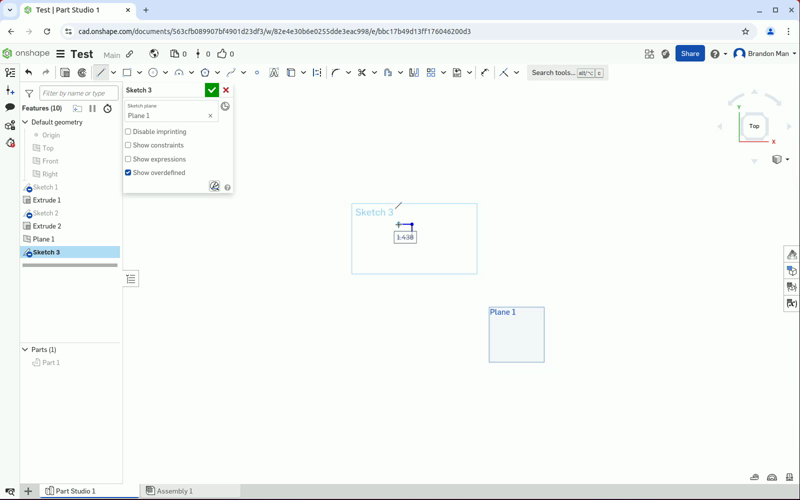
scroll(-6)
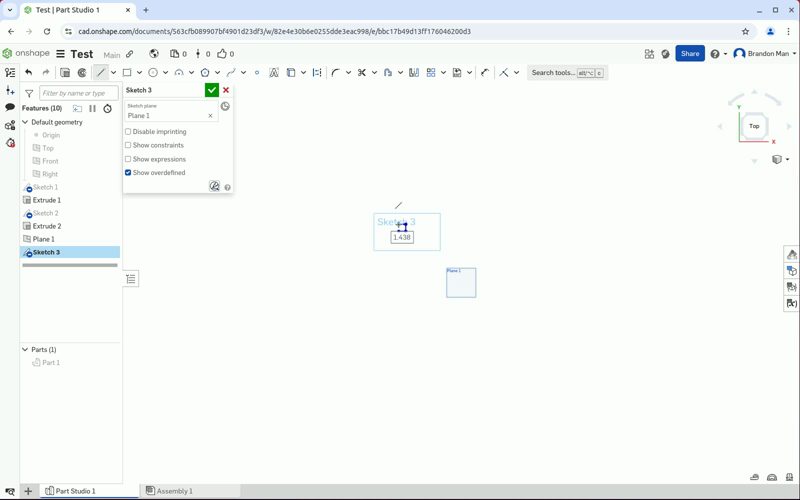
key_up(shift)
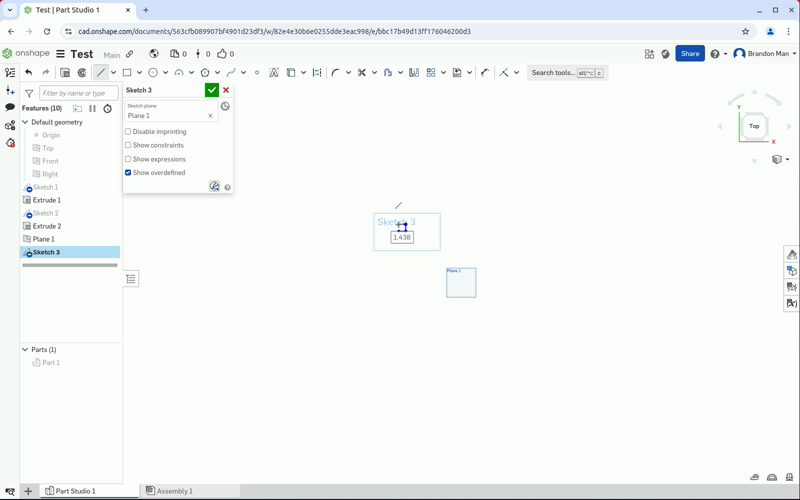
mouse_move(428, 224)
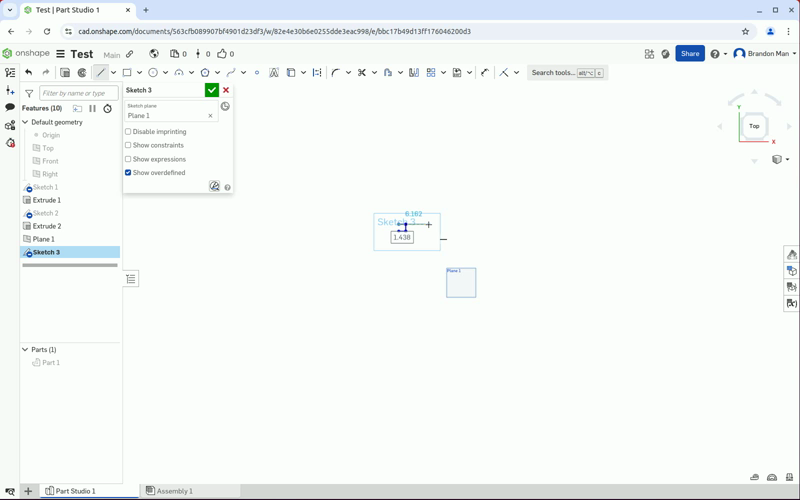
key_down(shift)
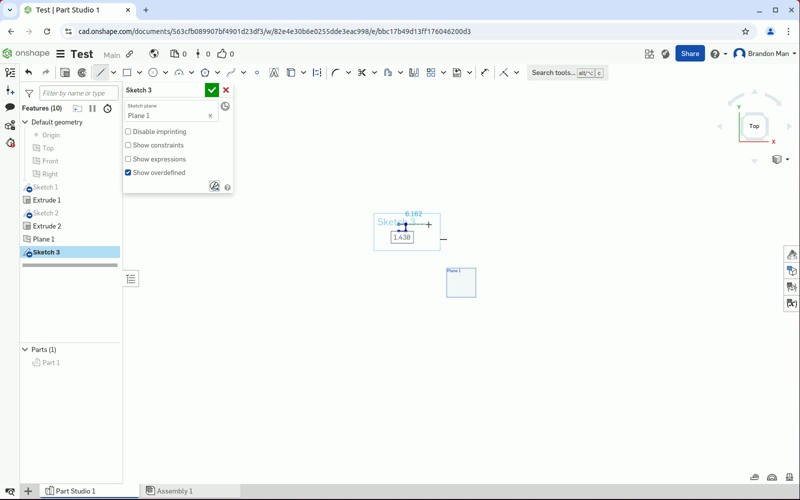
mouse_move(398, 231)
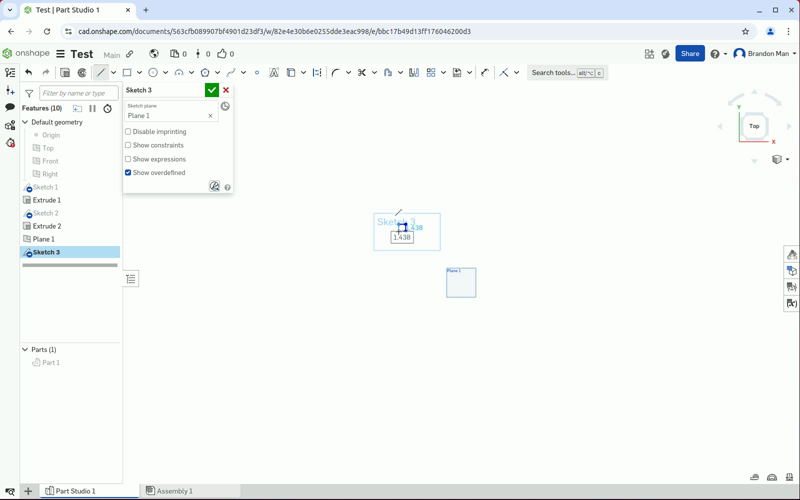
scroll(6)
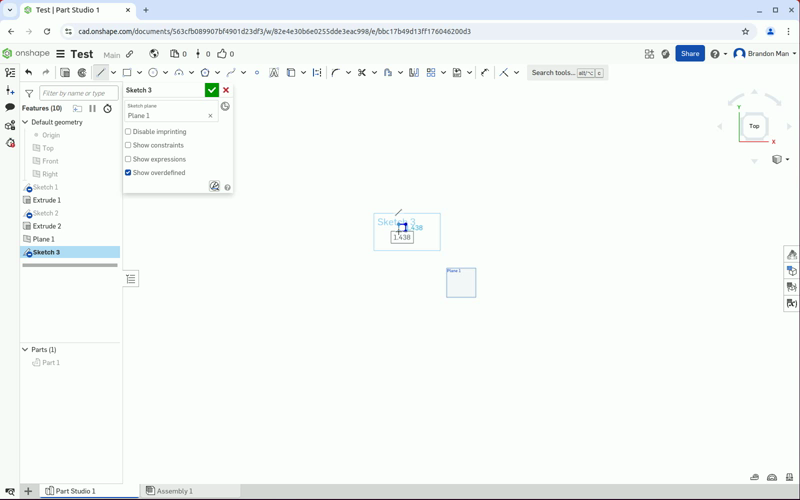
scroll(6)
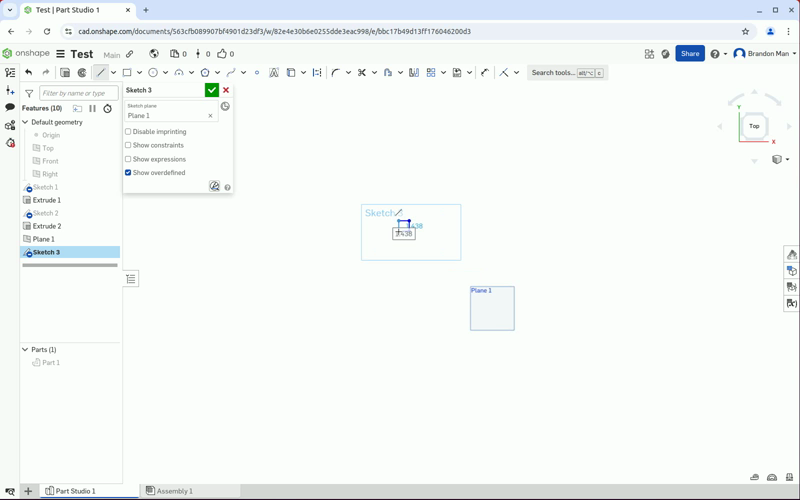
scroll(6)
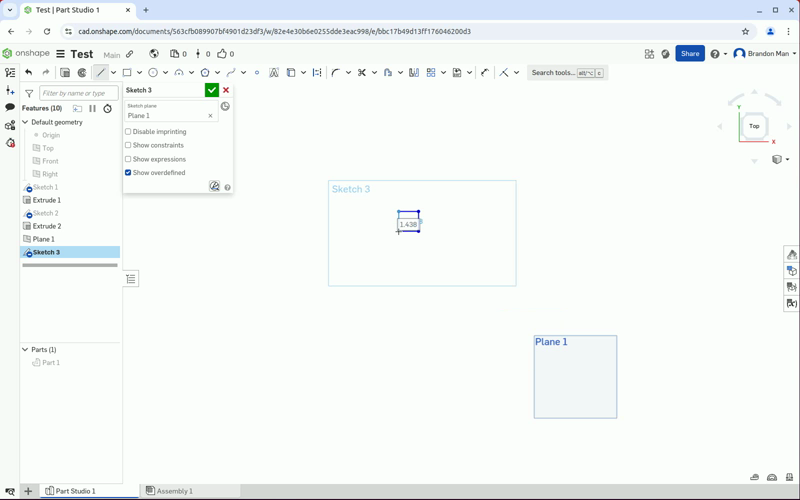
scroll(6)
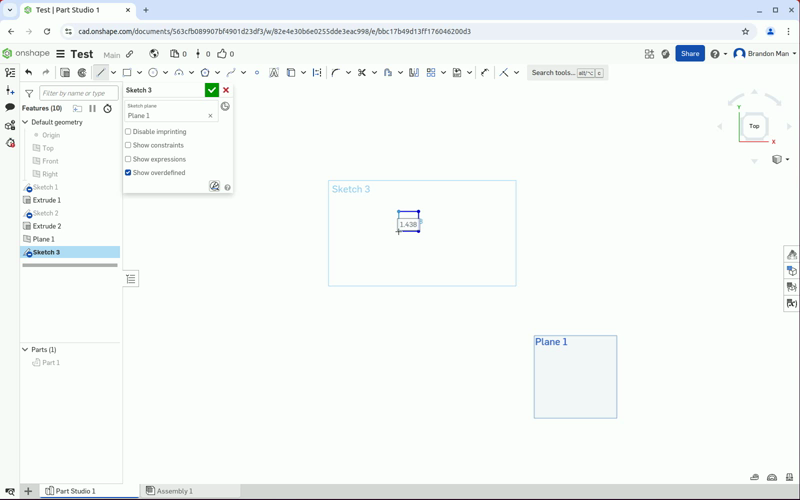
scroll(6)
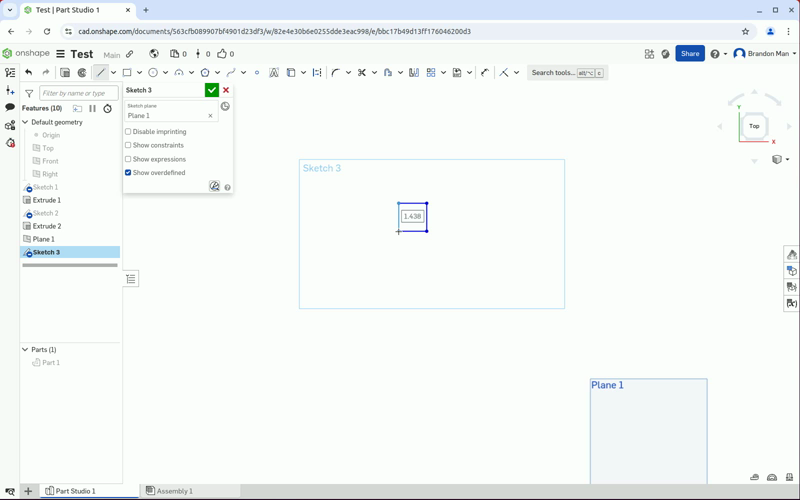
scroll(6)
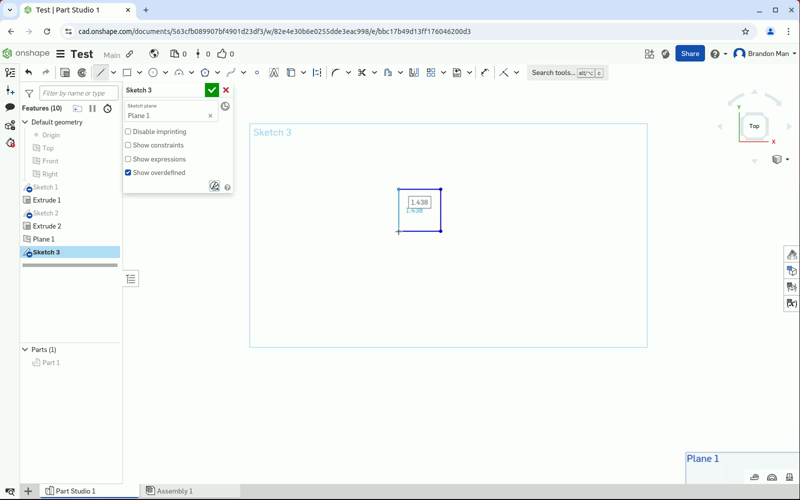
scroll(6)
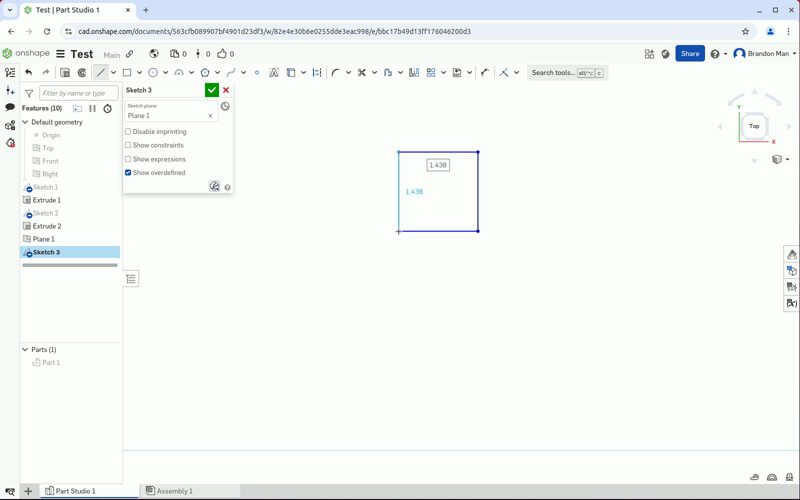
key_up(shift)
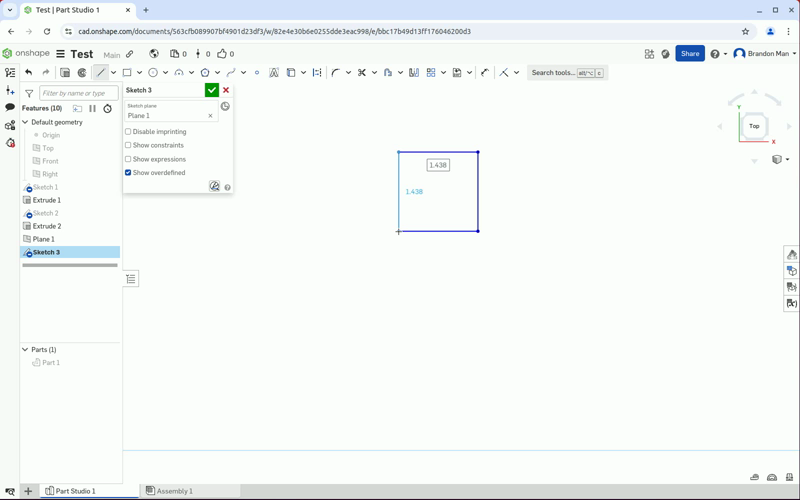
click(398, 231)
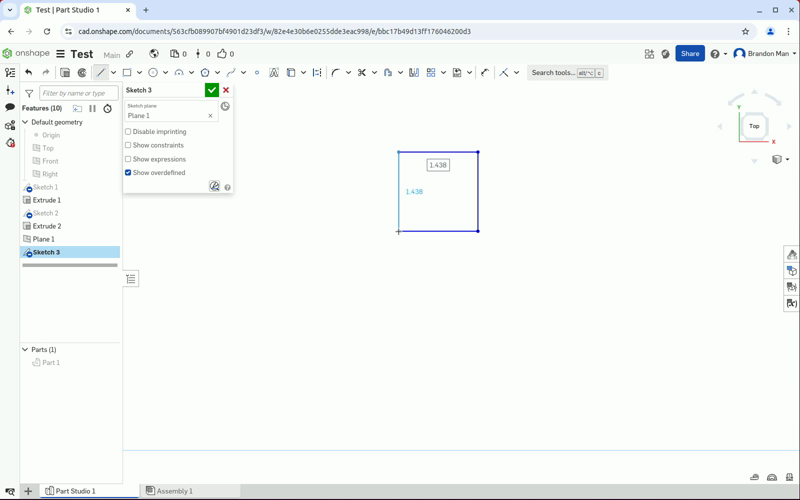
scroll(-6)
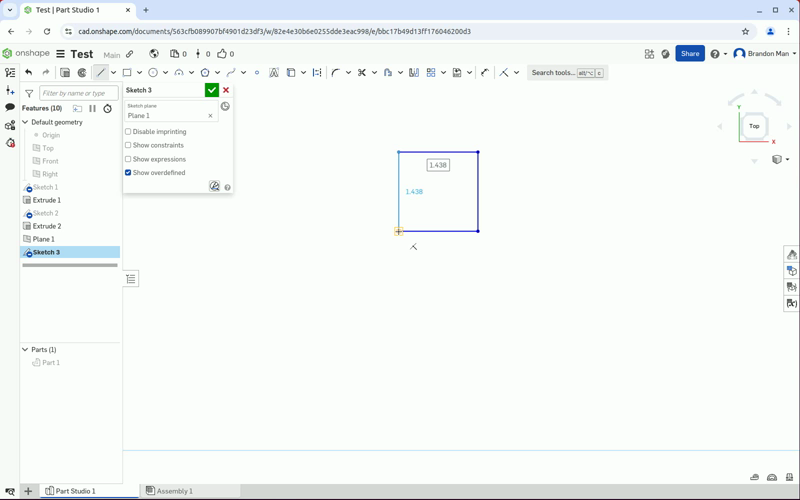
scroll(-6)
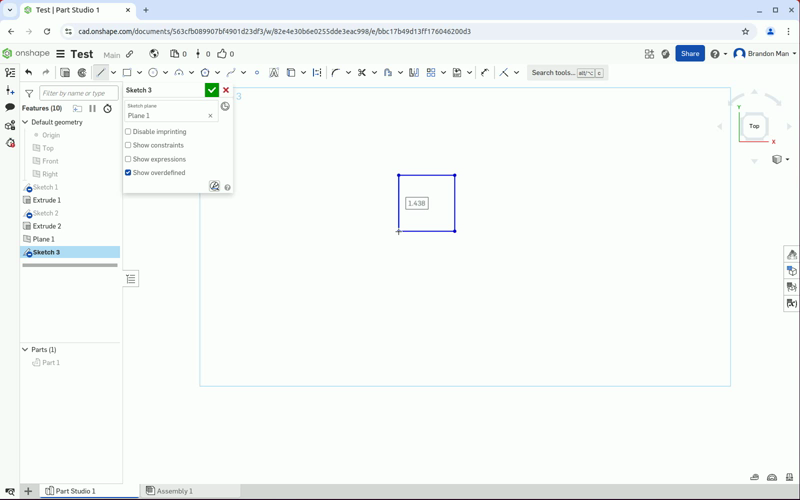
scroll(-6)
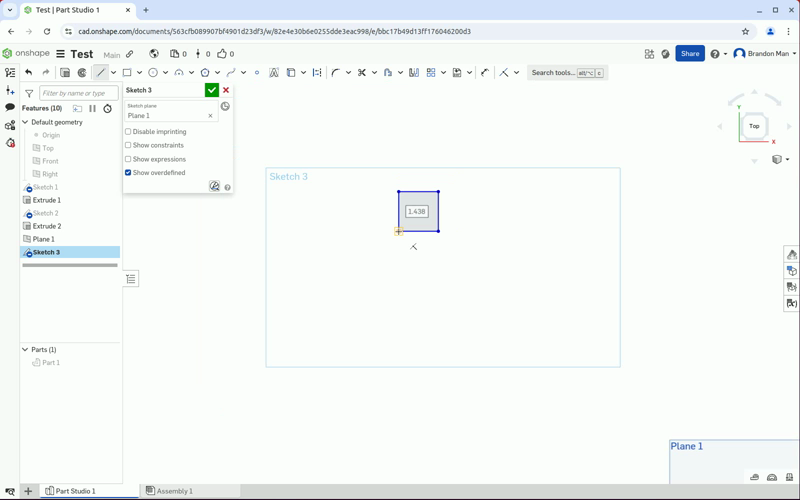
scroll(-6)
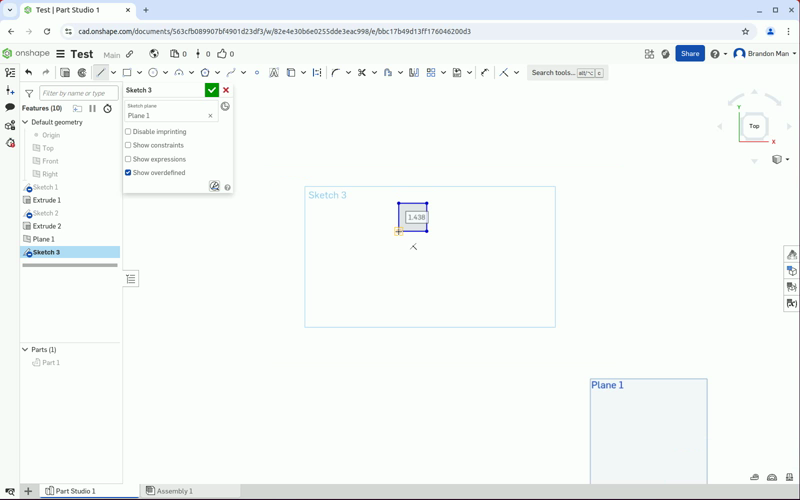
scroll(-6)
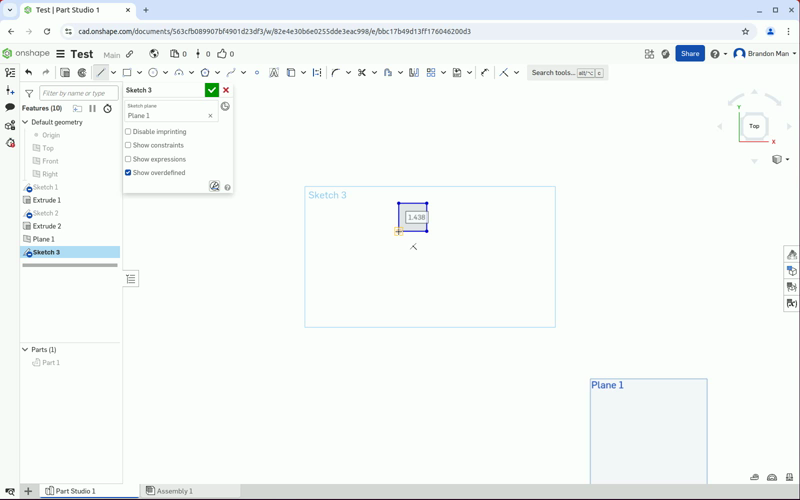
scroll(-6)
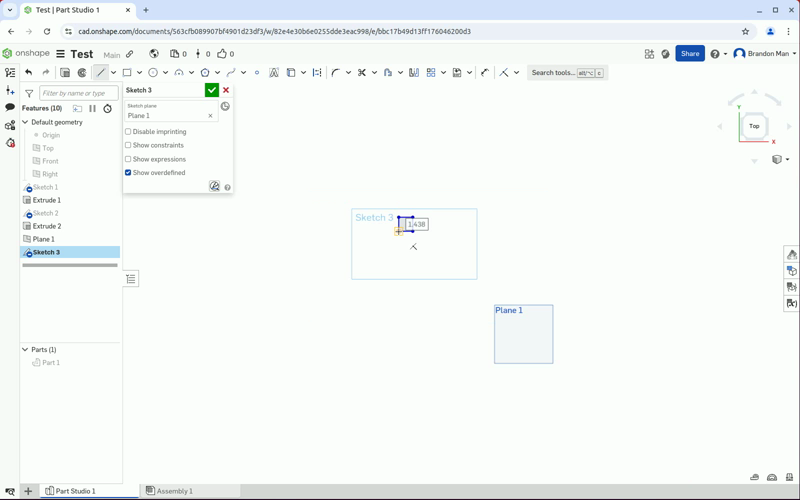
scroll(-6)
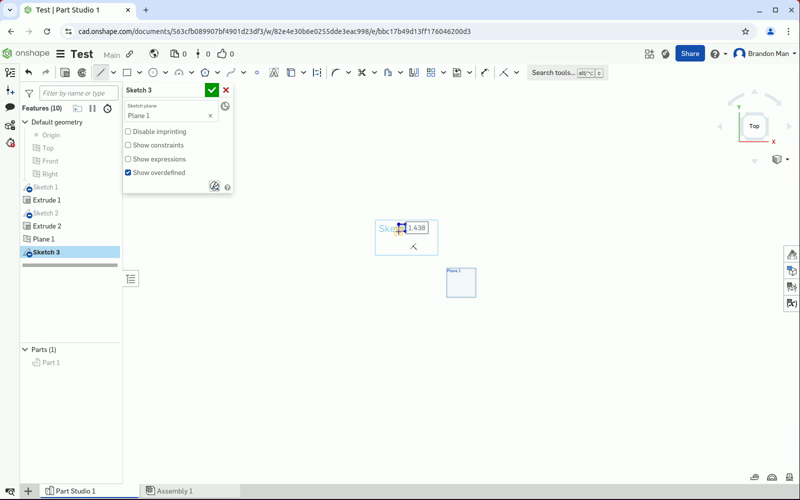
key(esc)
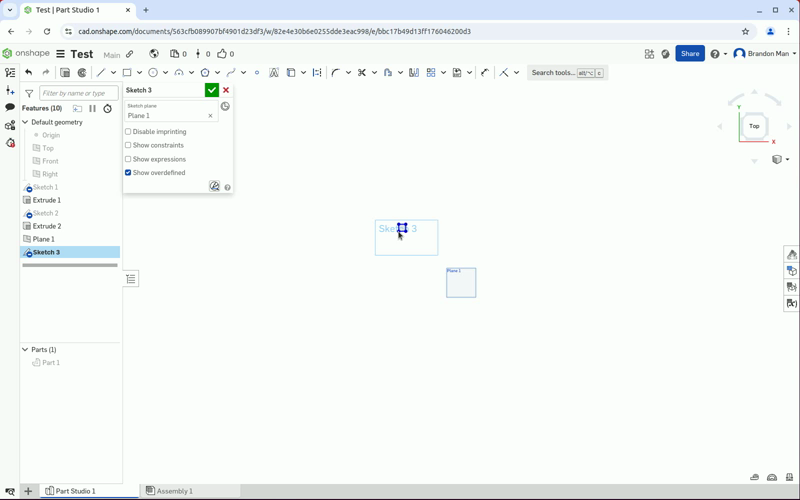
key(l)
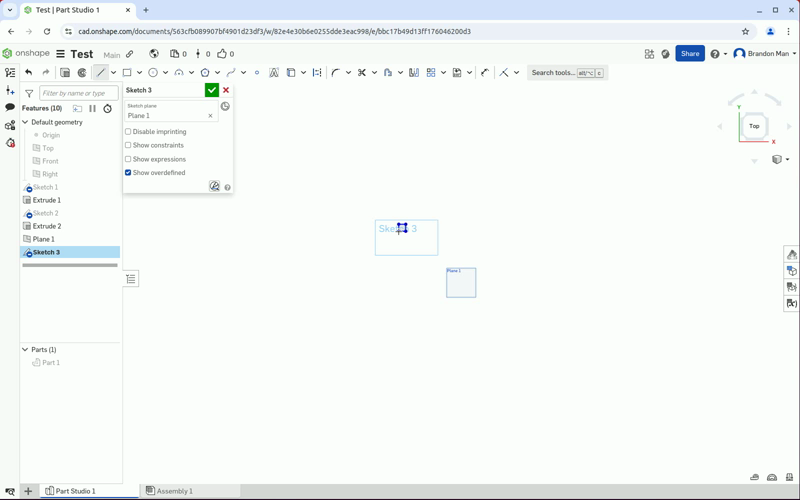
key_down(shift)
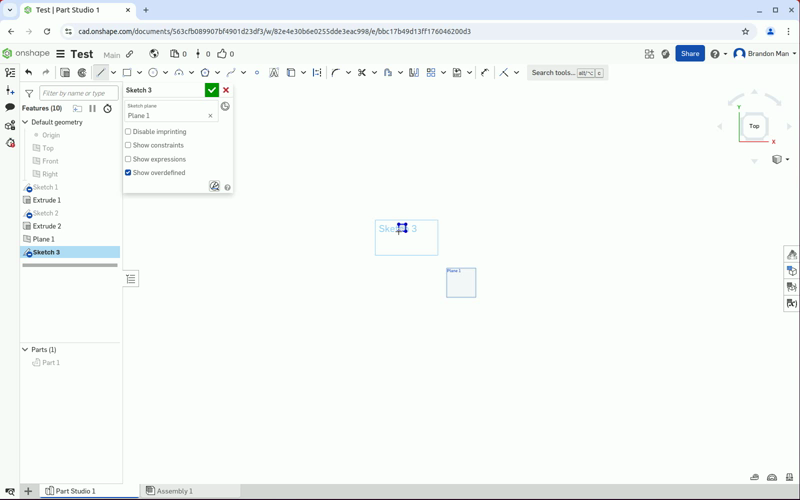
mouse_move(399, 230)
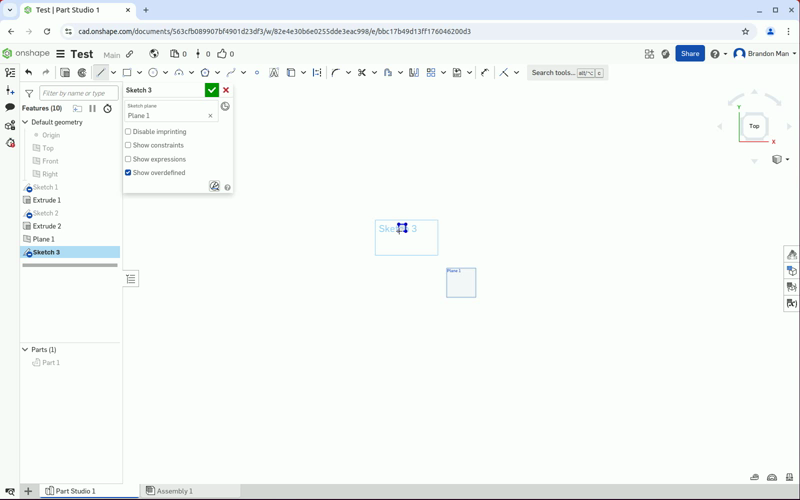
scroll(6)
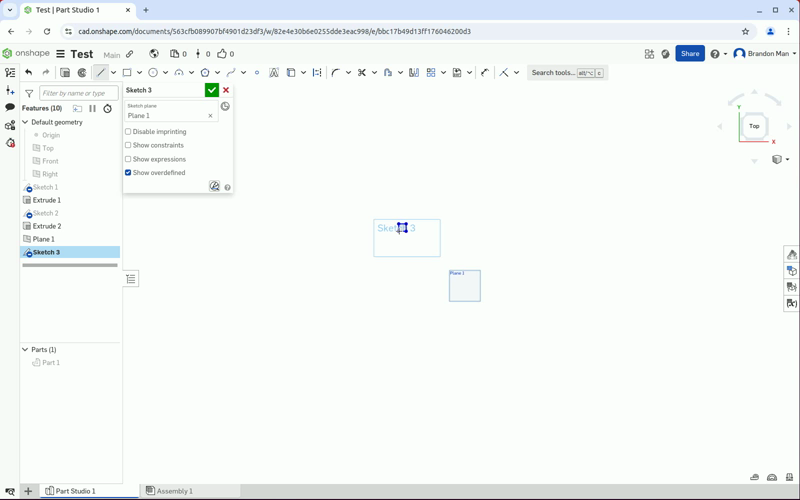
scroll(6)
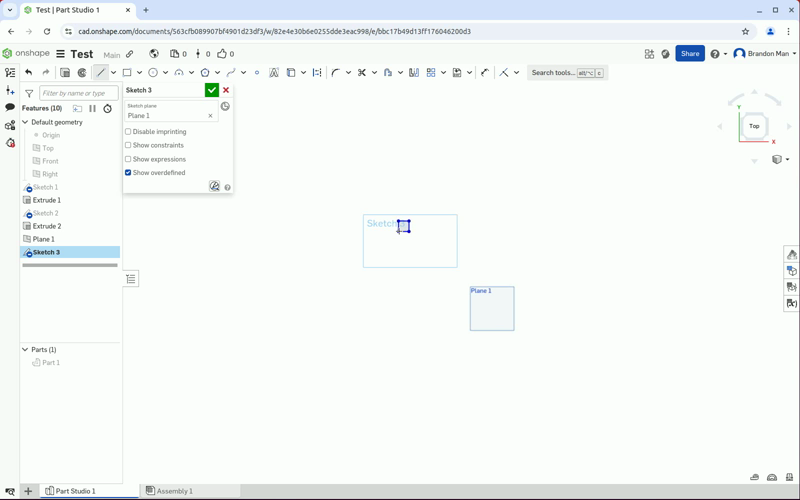
scroll(6)
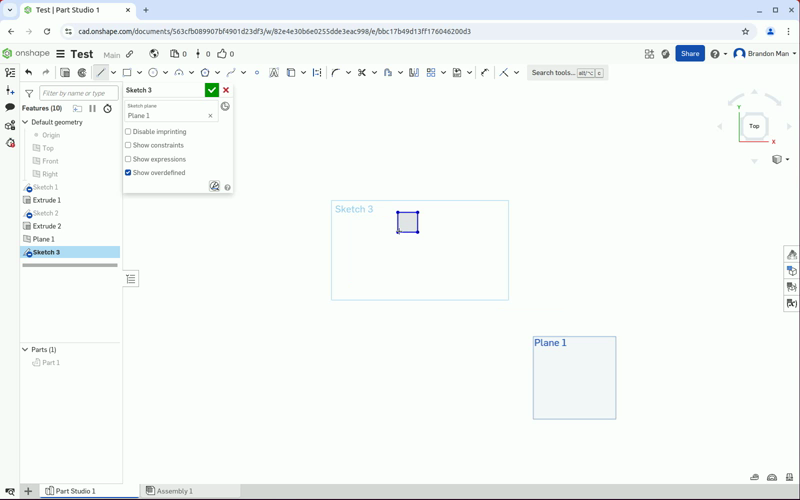
scroll(6)
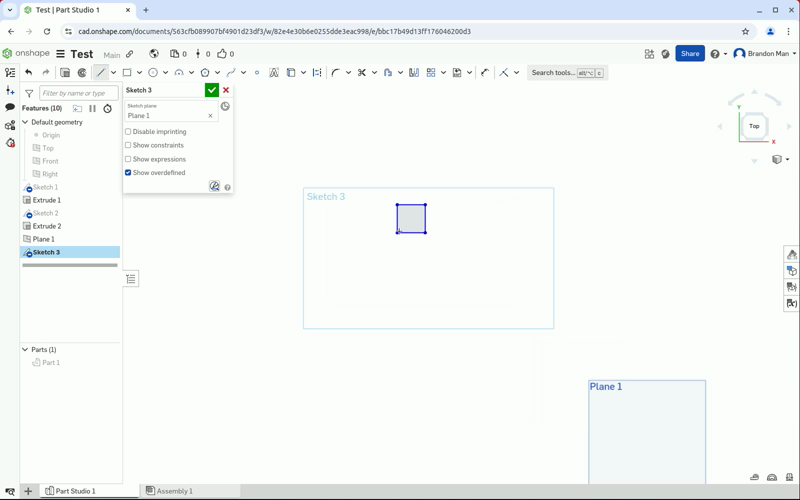
scroll(6)
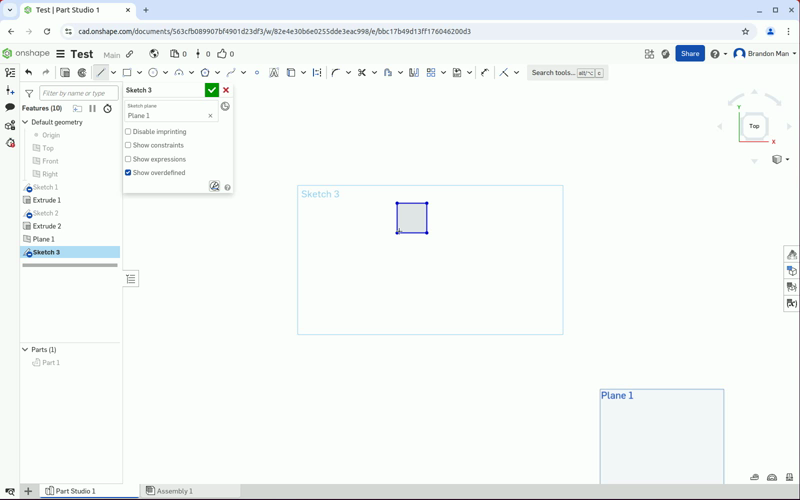
scroll(6)
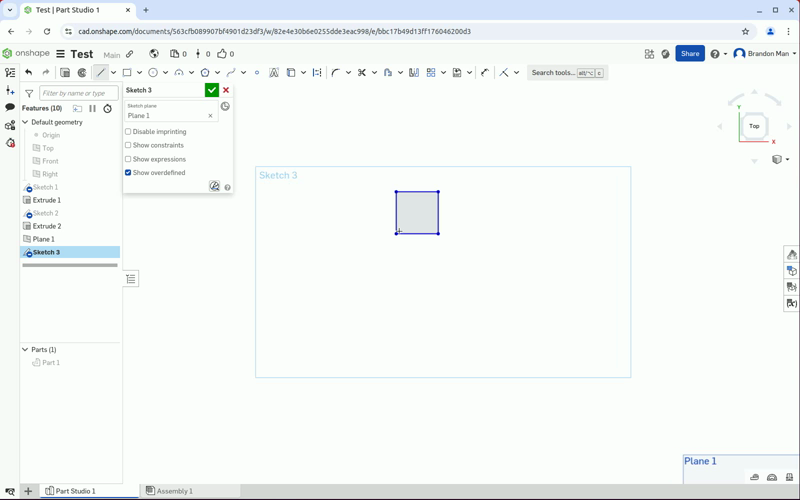
scroll(6)
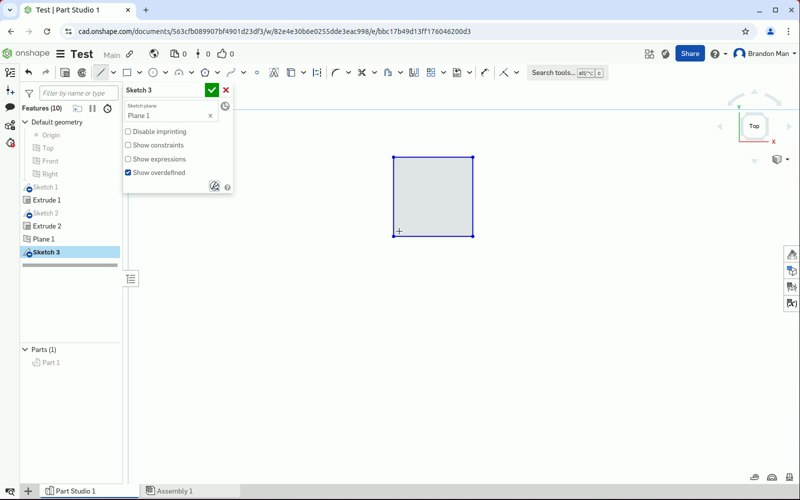
click(399, 230)
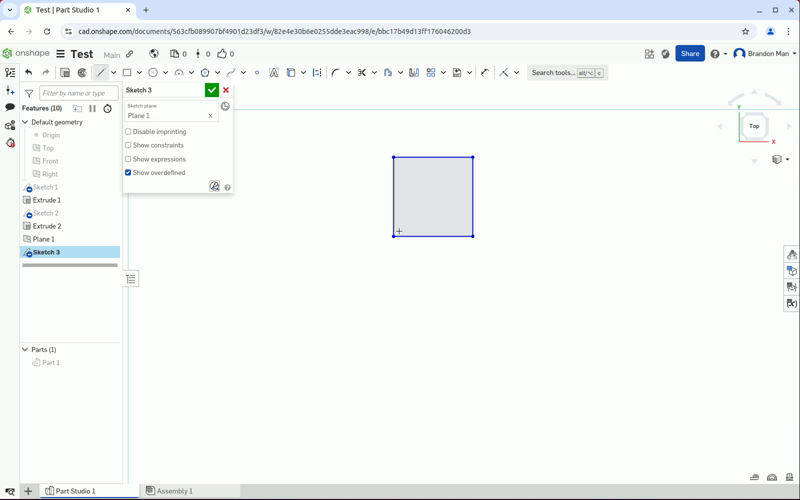
scroll(-6)
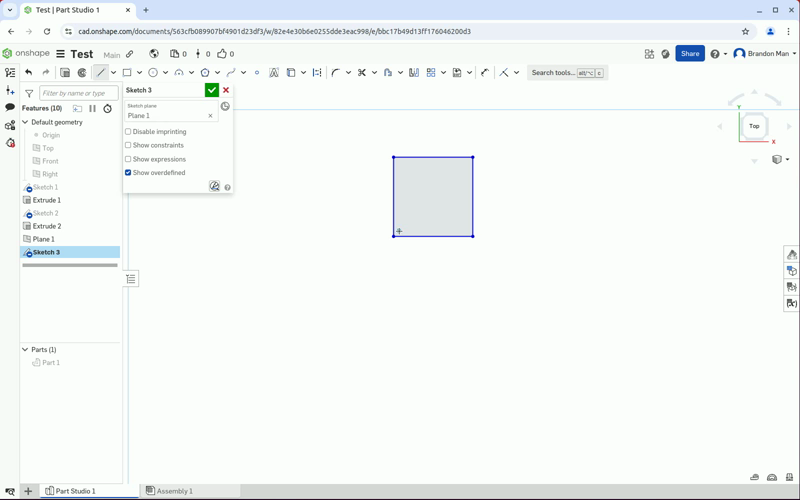
scroll(-6)
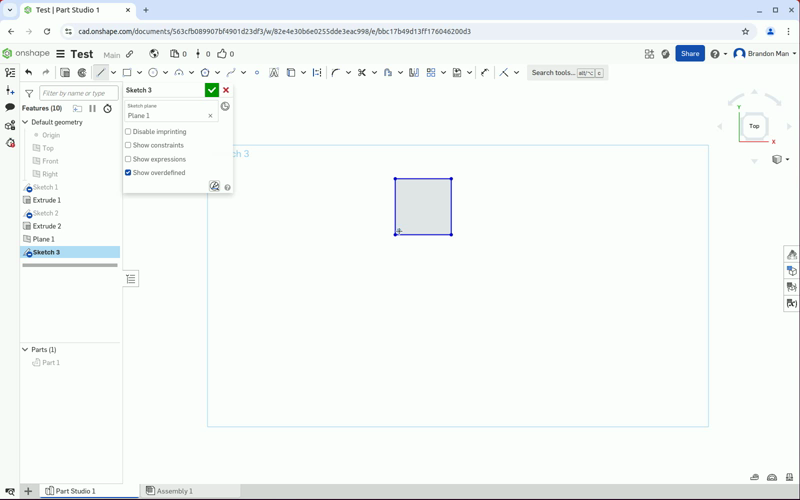
scroll(-6)
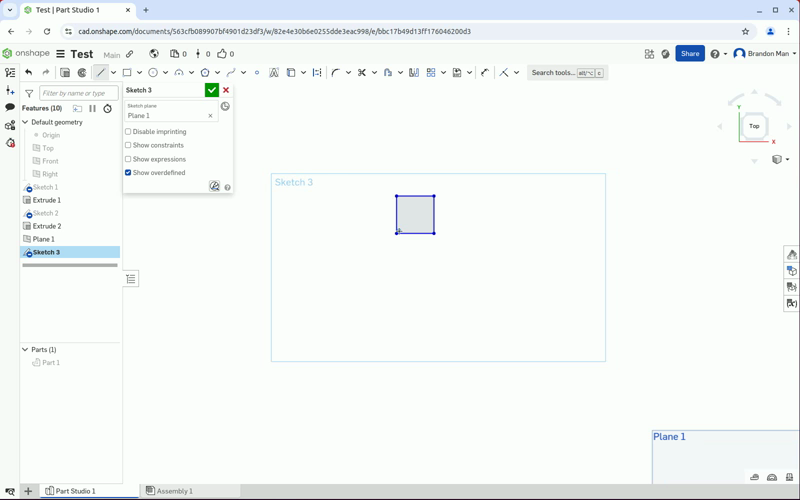
scroll(-6)
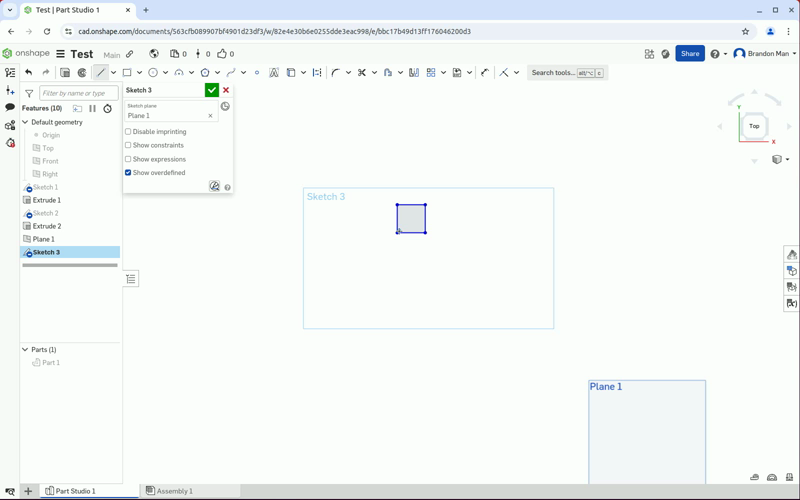
scroll(-6)
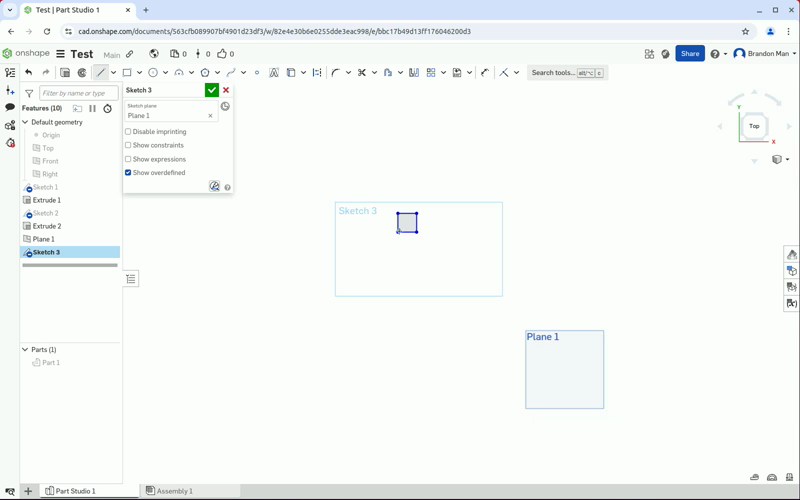
scroll(-6)
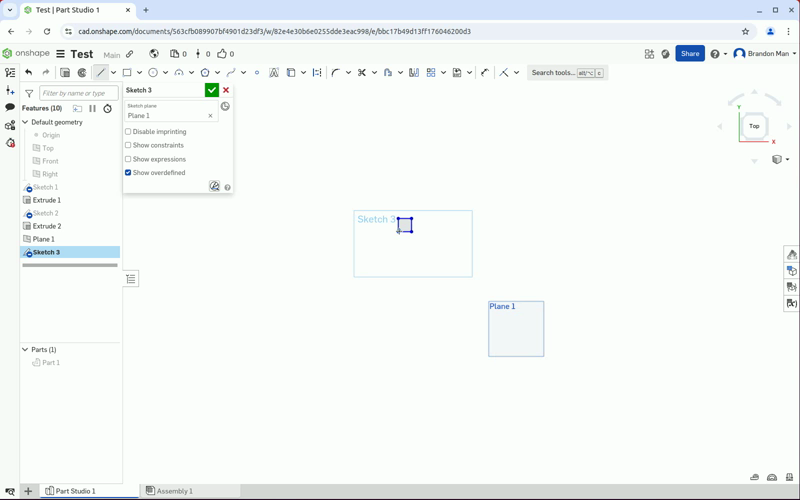
scroll(-6)
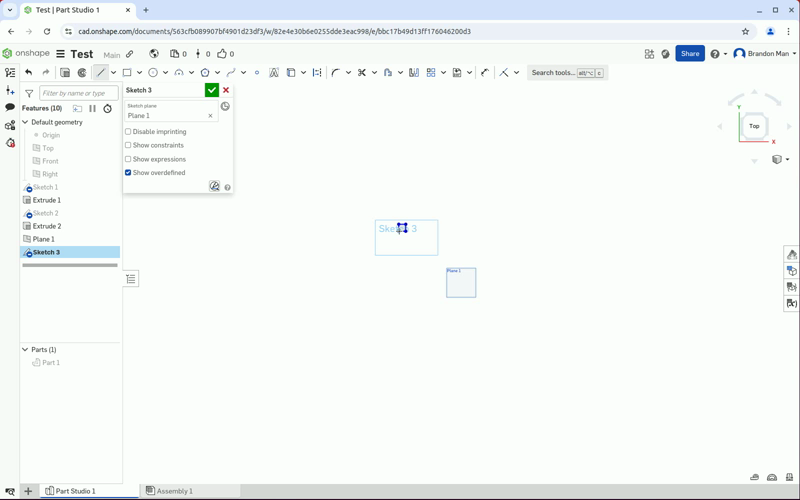
key_up(shift)
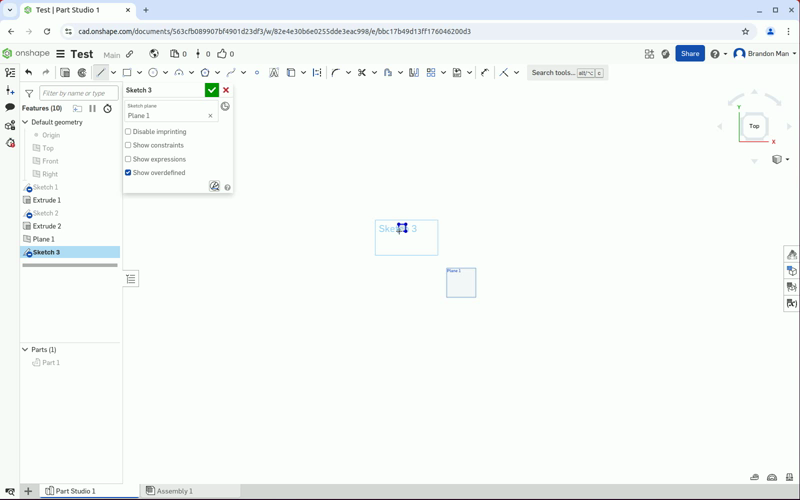
key_down(shift)
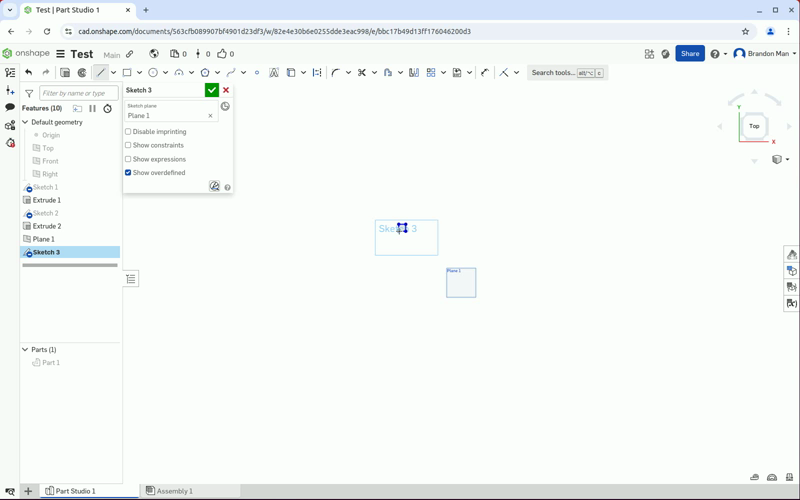
mouse_move(429, 230)
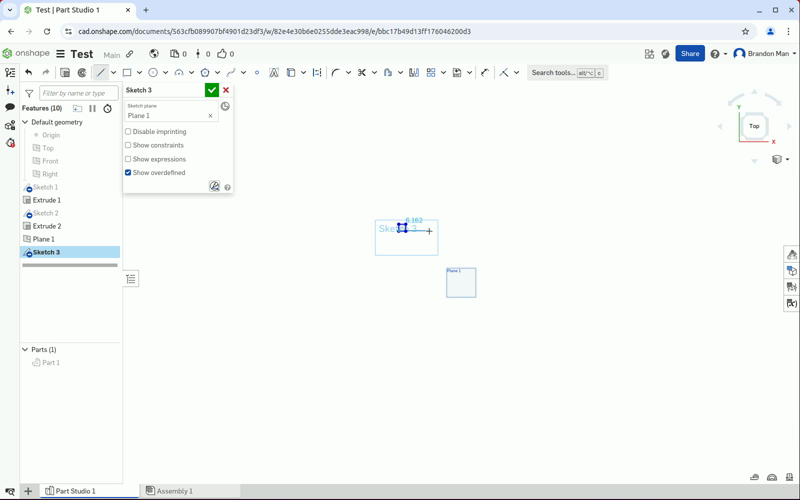
mouse_move(404, 230)
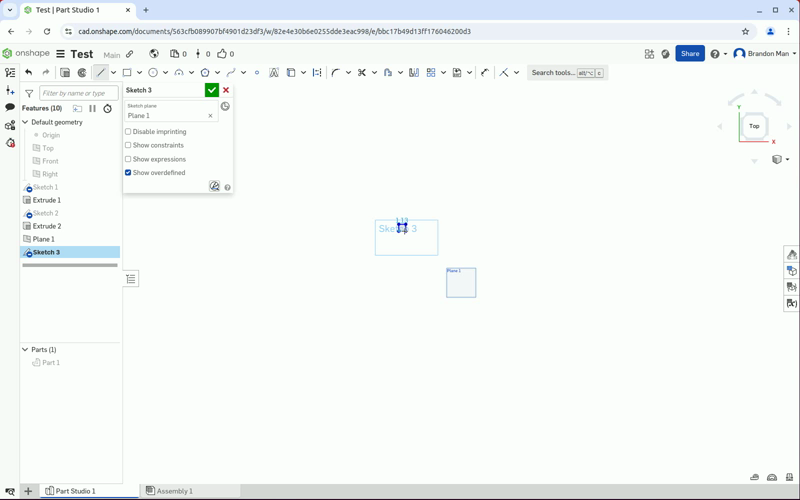
scroll(6)
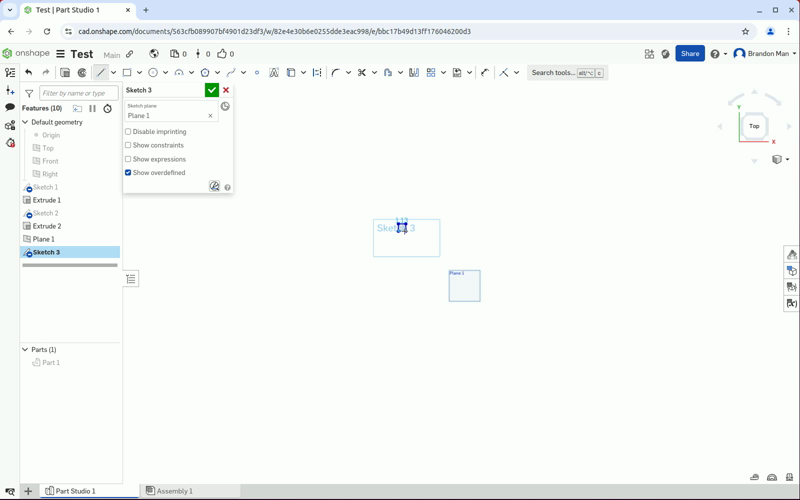
scroll(6)
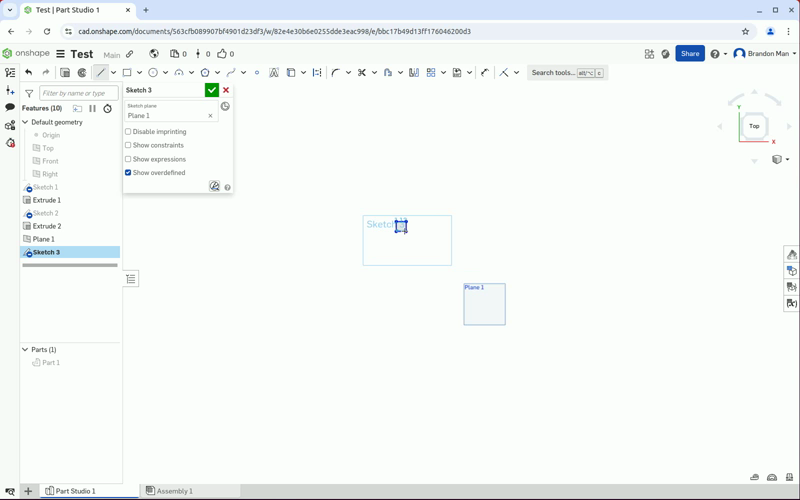
scroll(6)
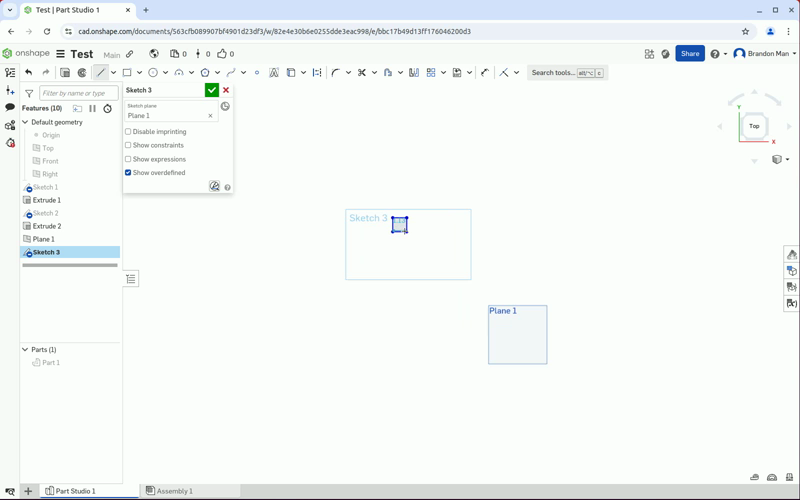
scroll(6)
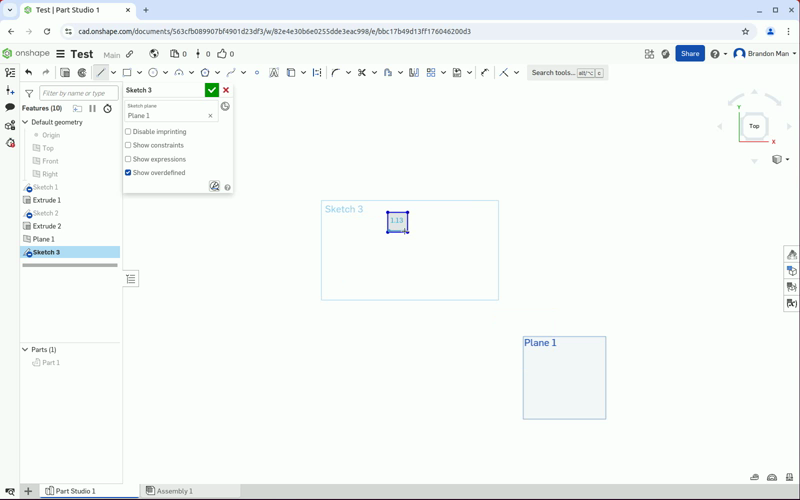
scroll(6)
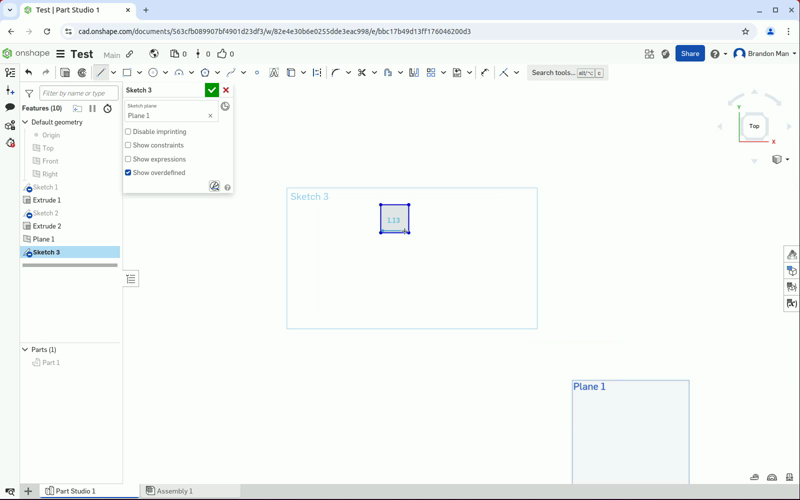
scroll(6)
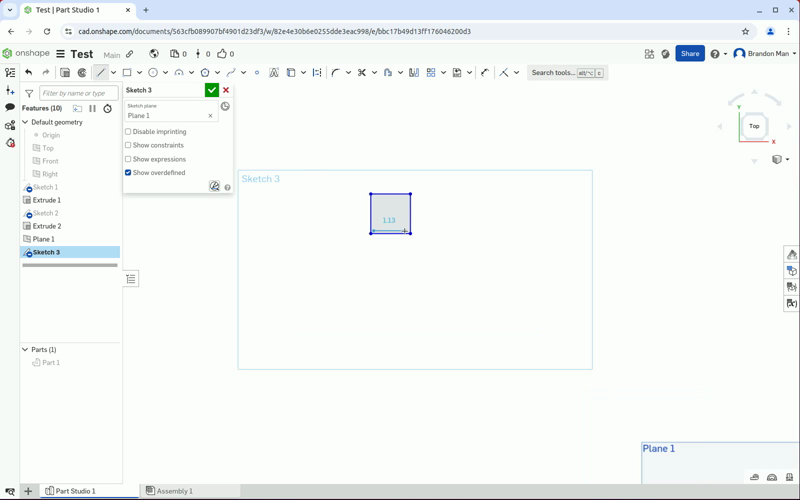
scroll(6)
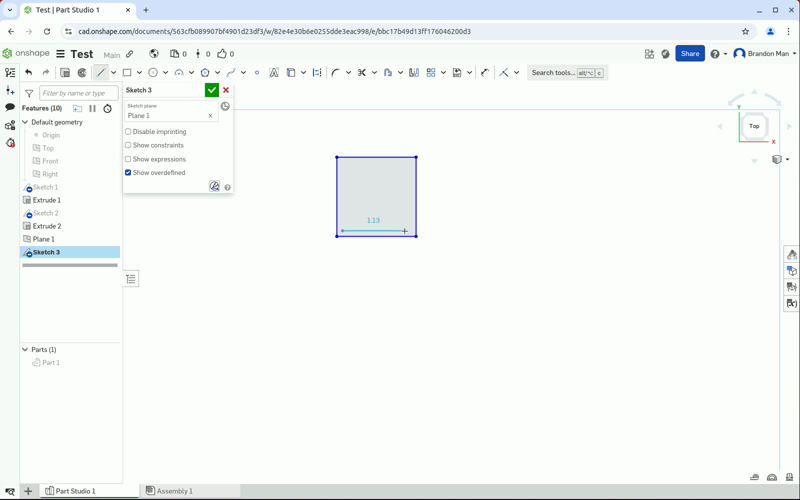
click(404, 230)
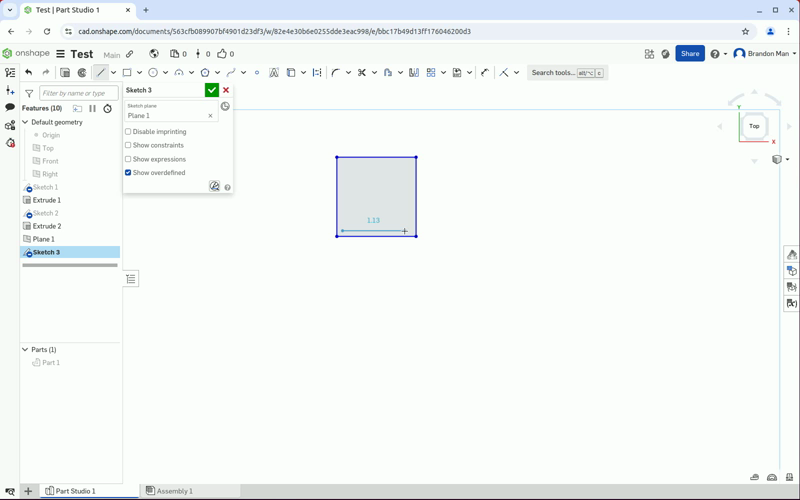
scroll(-6)
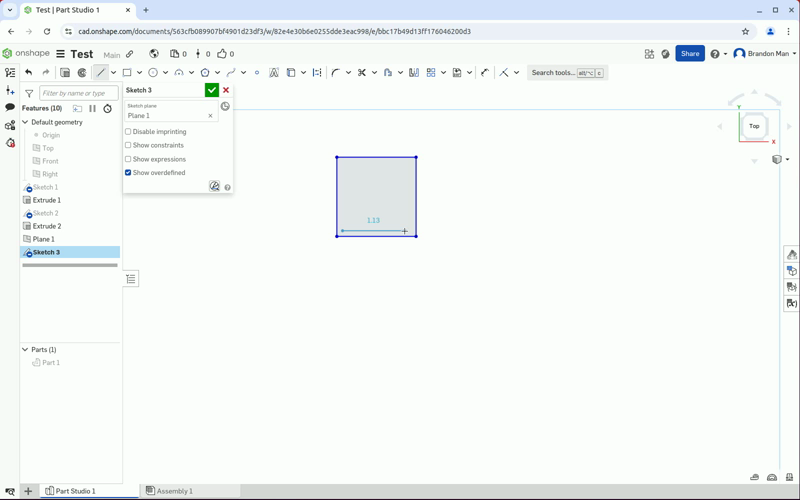
scroll(-6)
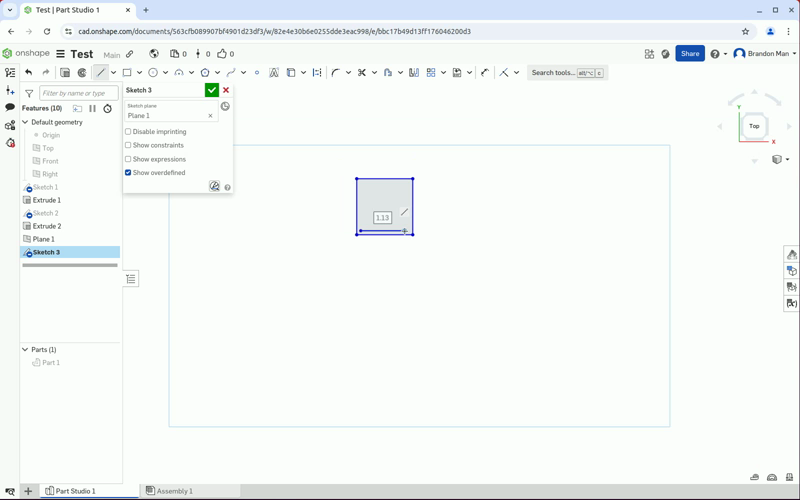
scroll(-6)
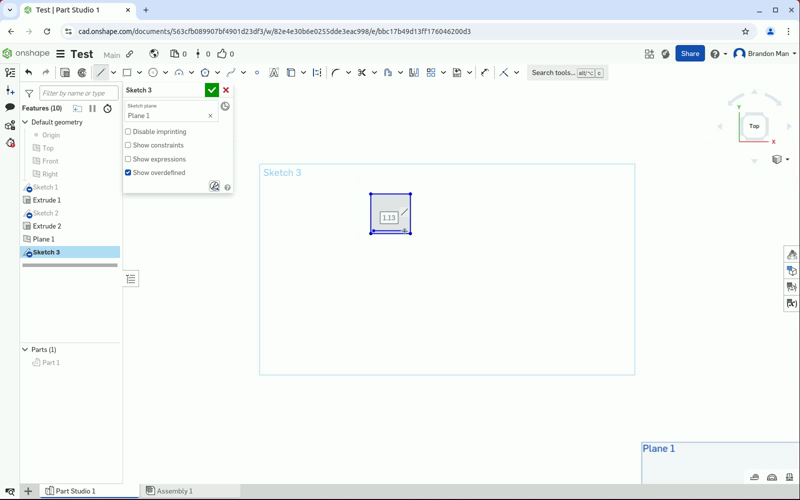
scroll(-6)
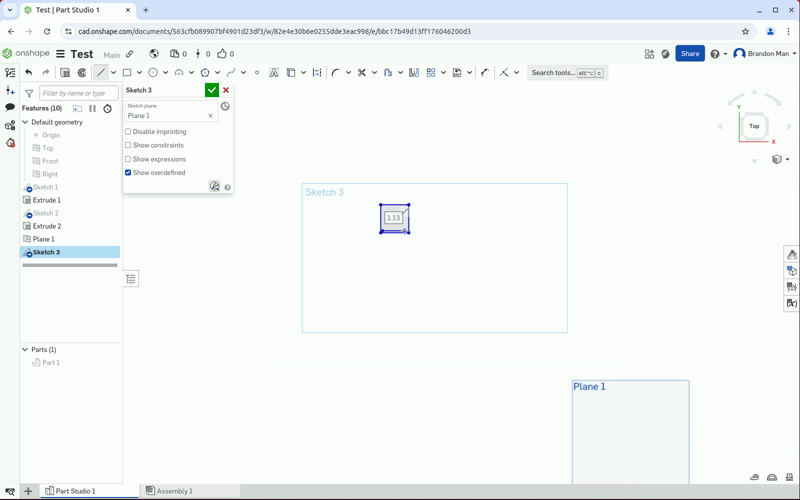
scroll(-6)
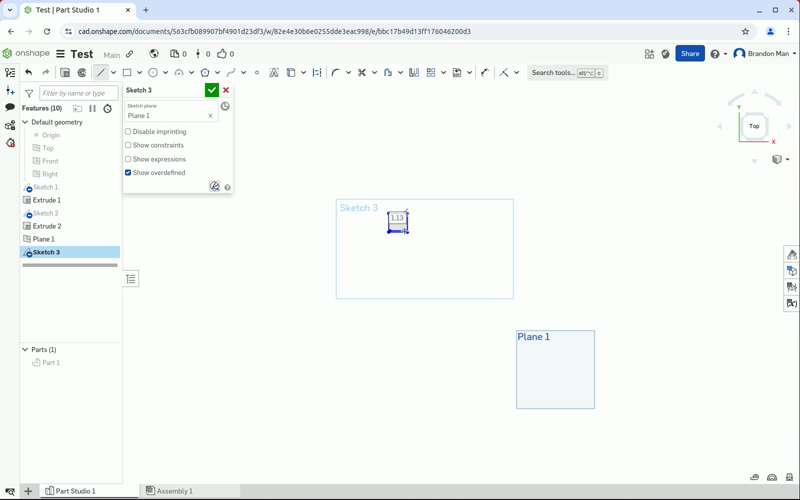
scroll(-6)
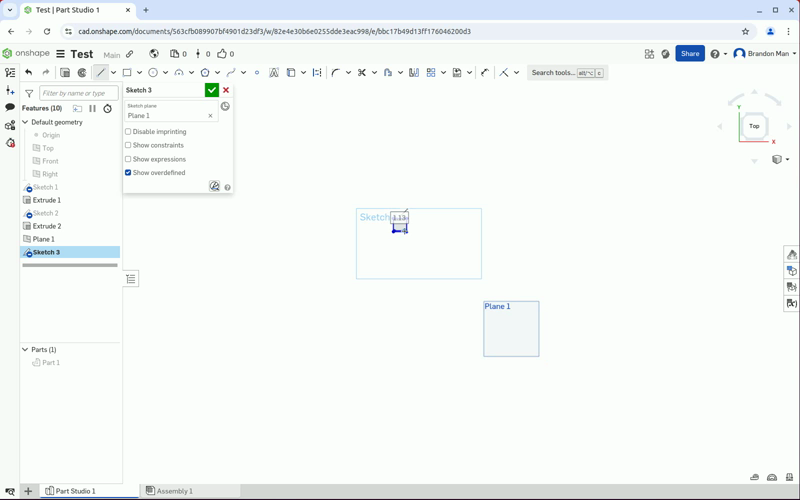
scroll(-6)
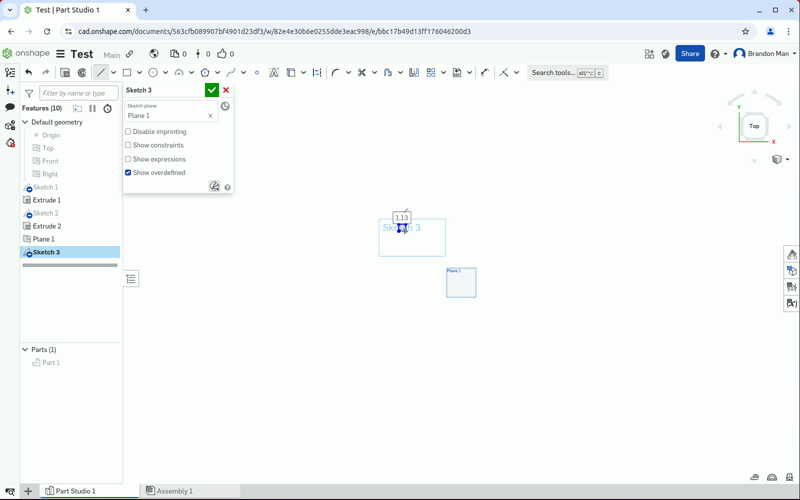
key_up(shift)
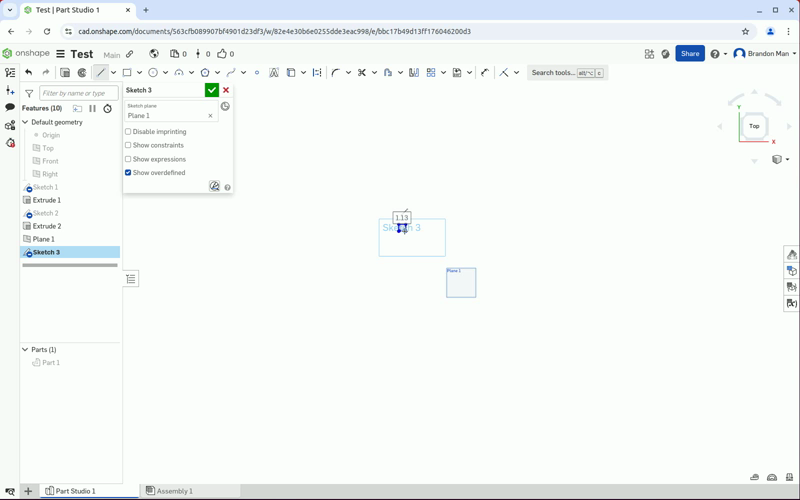
key_down(shift)
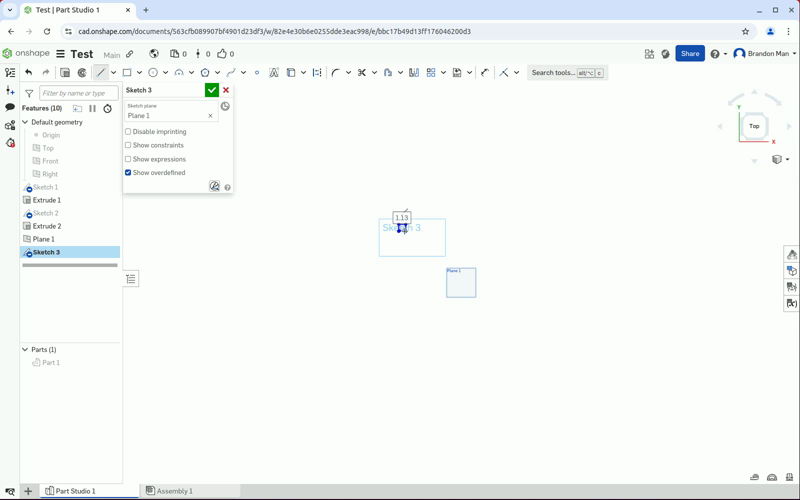
mouse_move(434, 230)
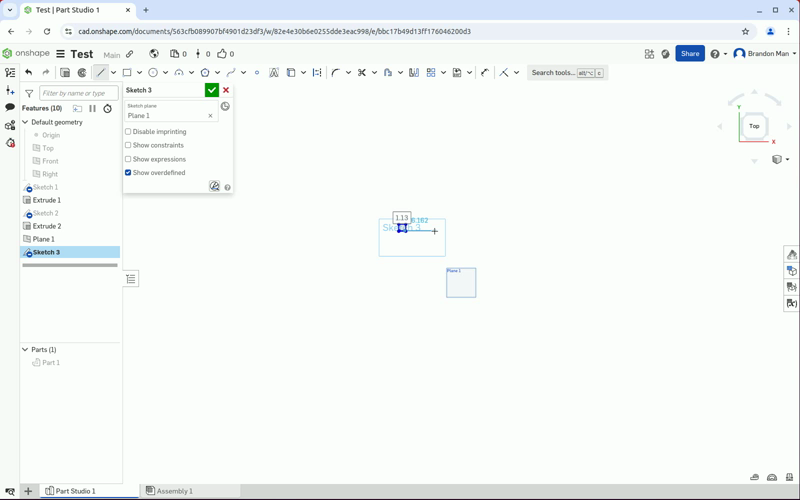
mouse_move(404, 225)
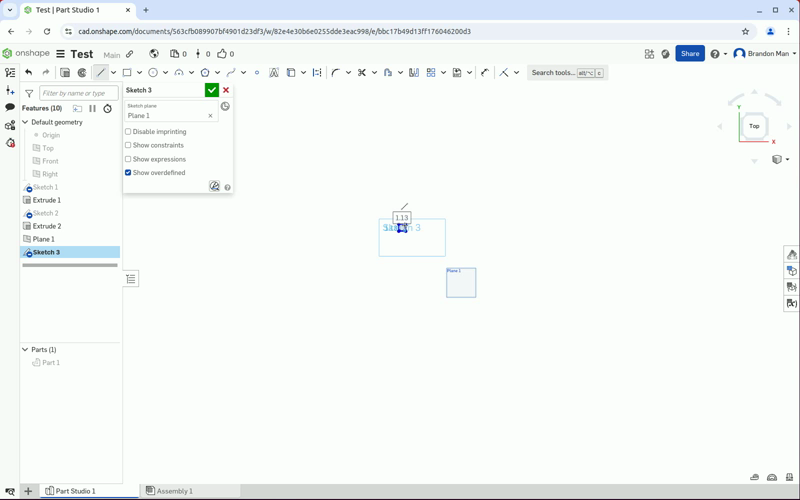
scroll(6)
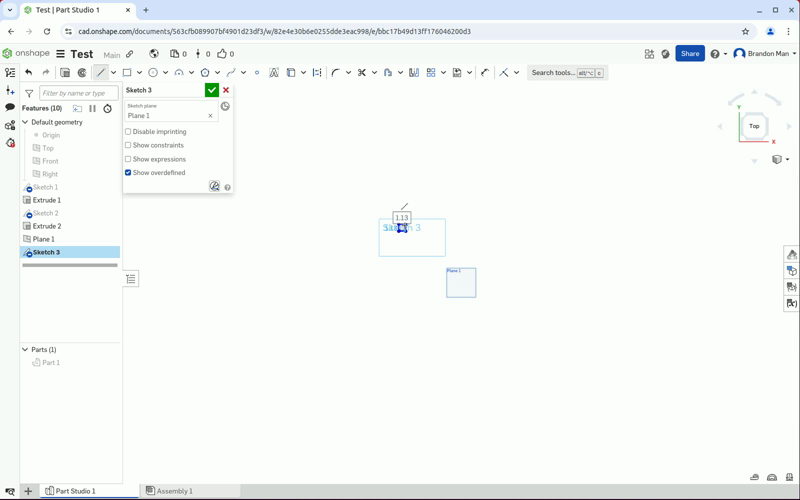
scroll(6)
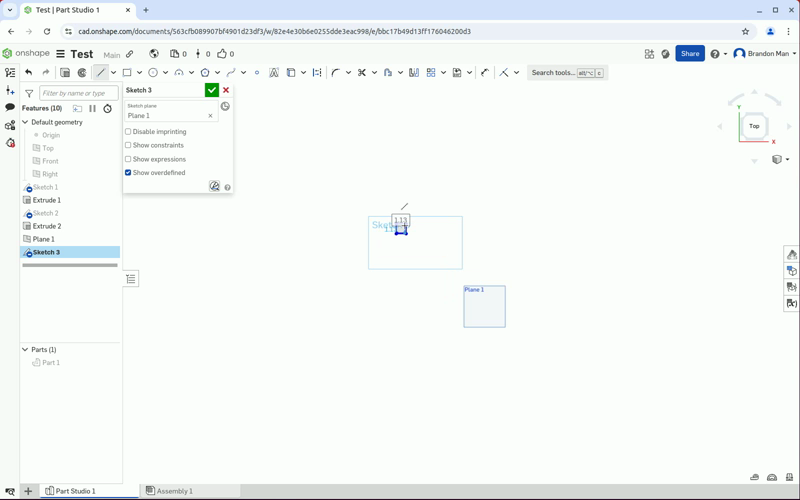
scroll(6)
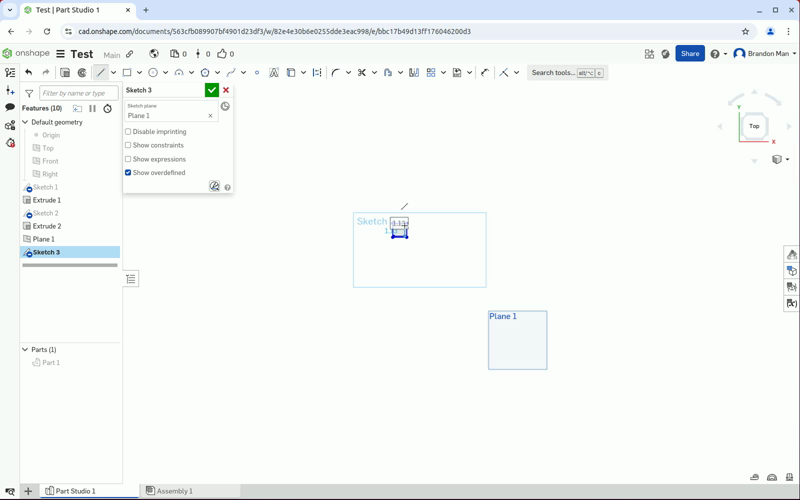
scroll(6)
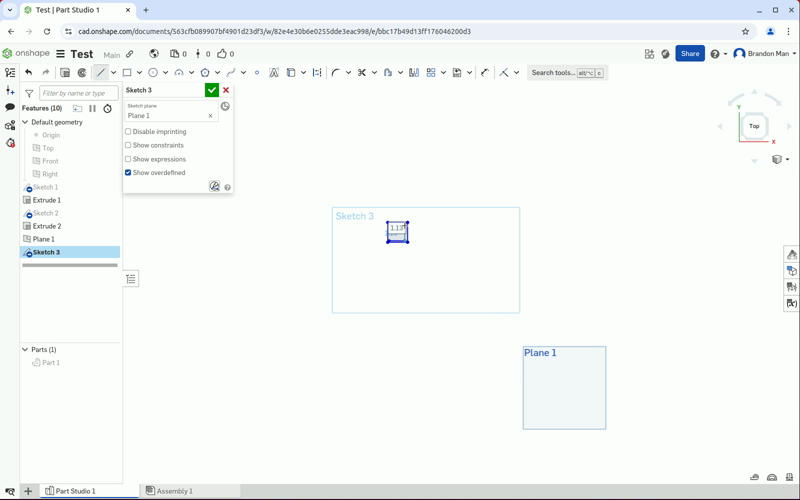
scroll(6)
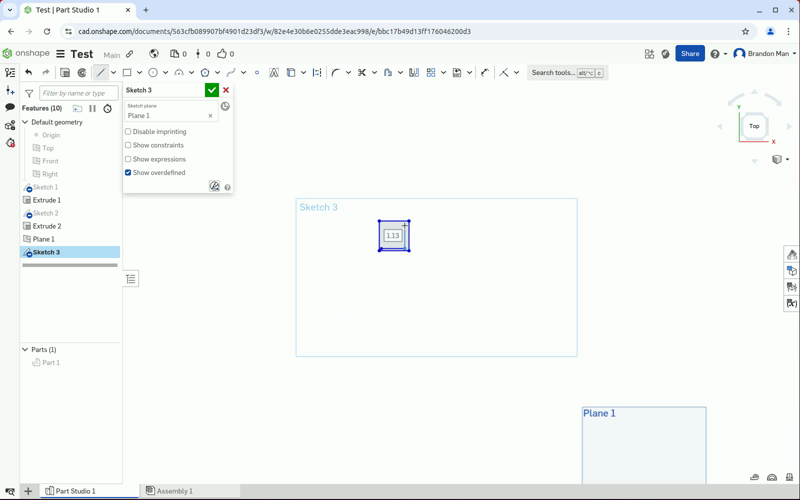
scroll(6)
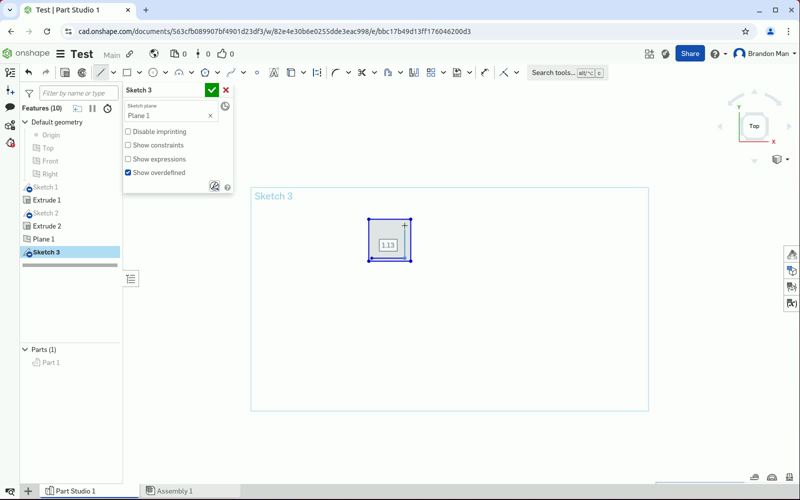
scroll(6)
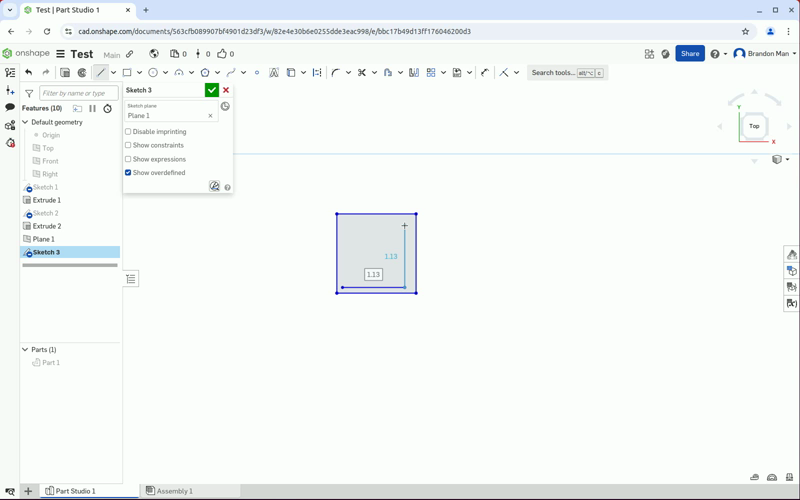
click(404, 225)
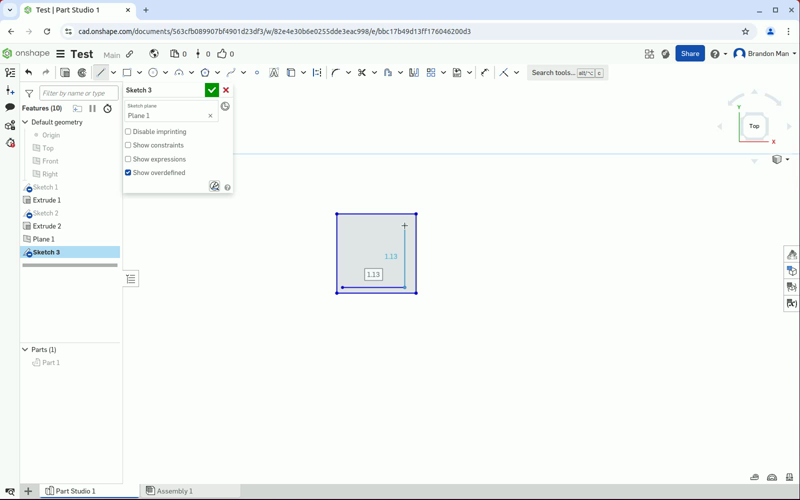
scroll(-6)
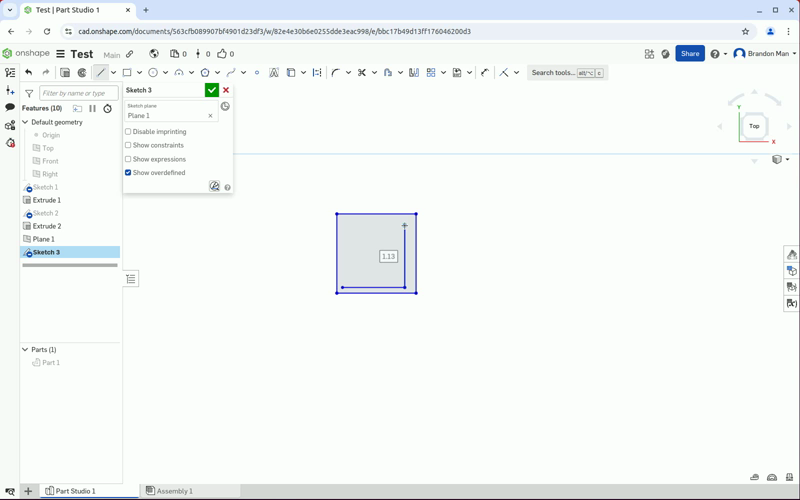
scroll(-6)
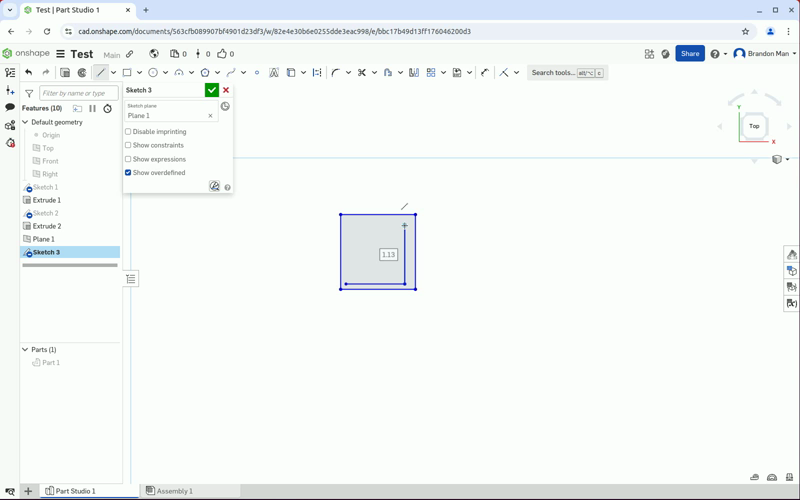
scroll(-6)
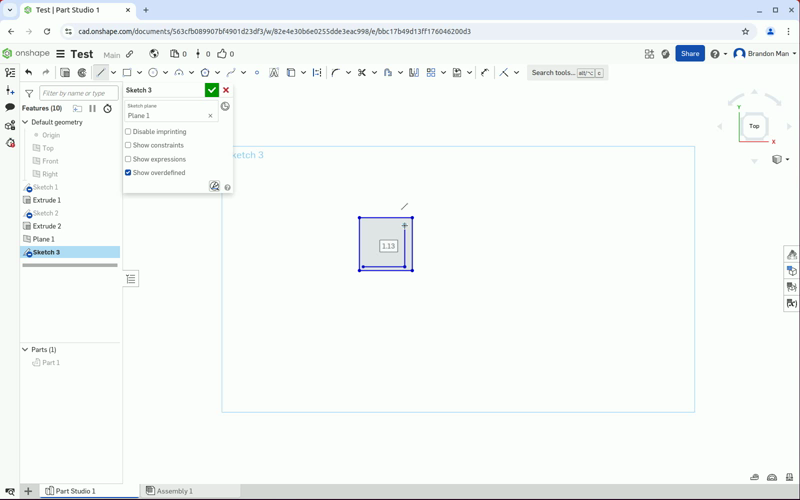
scroll(-6)
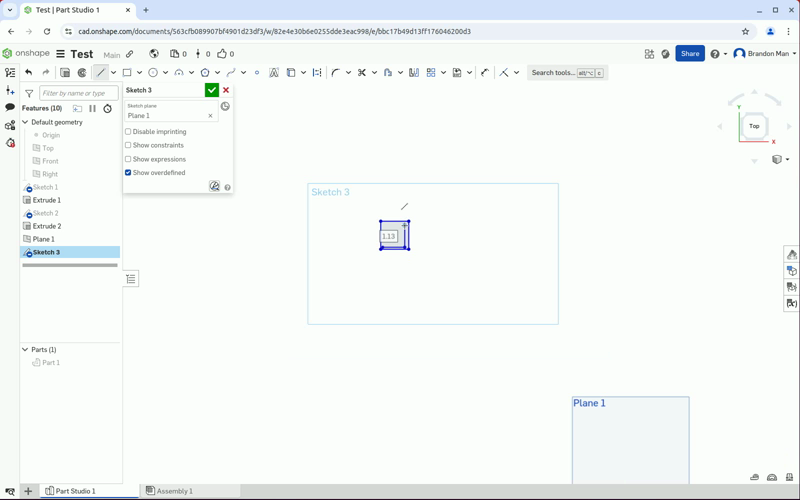
scroll(-6)
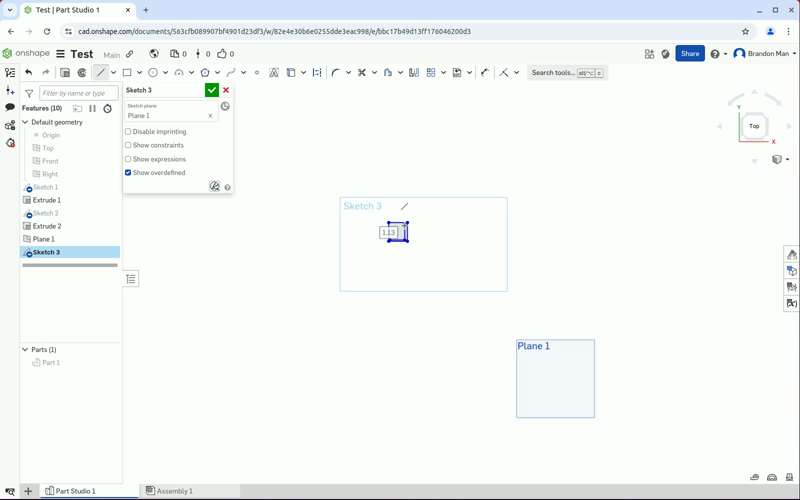
scroll(-6)
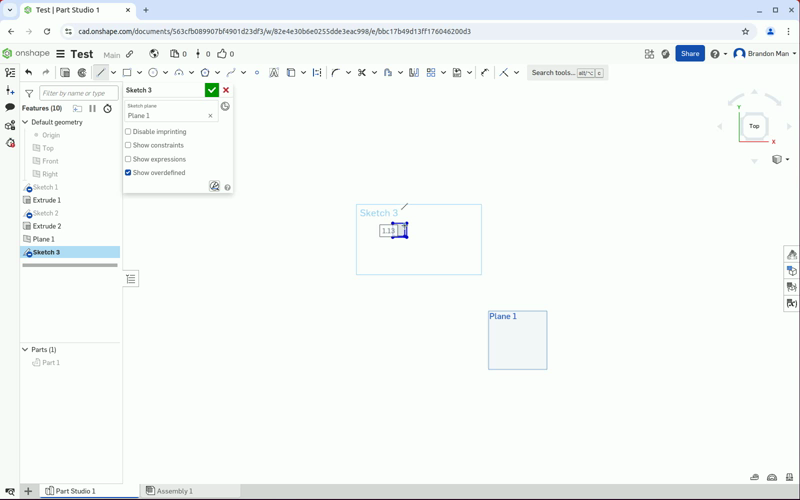
scroll(-6)
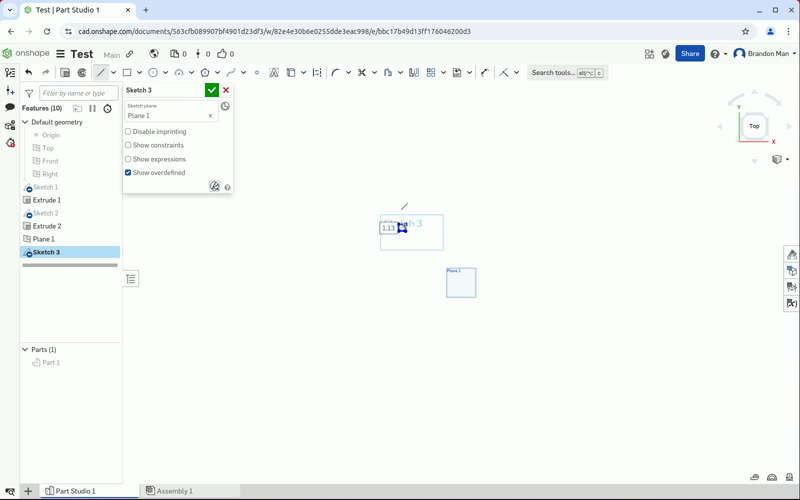
key_up(shift)
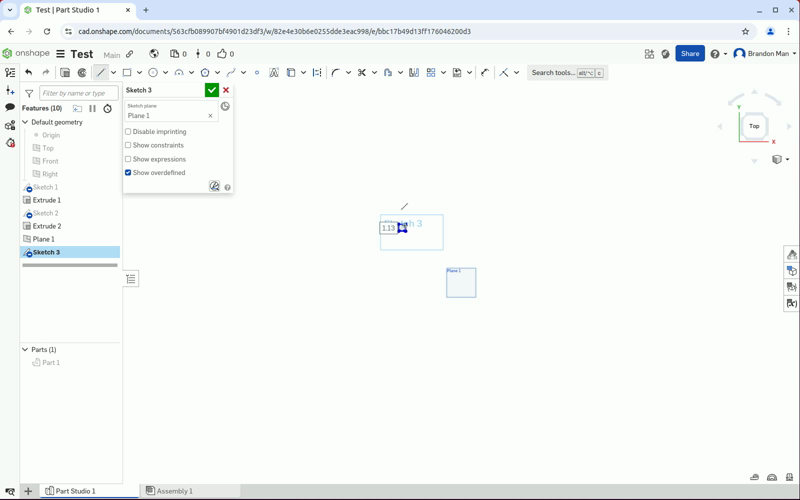
key_down(shift)
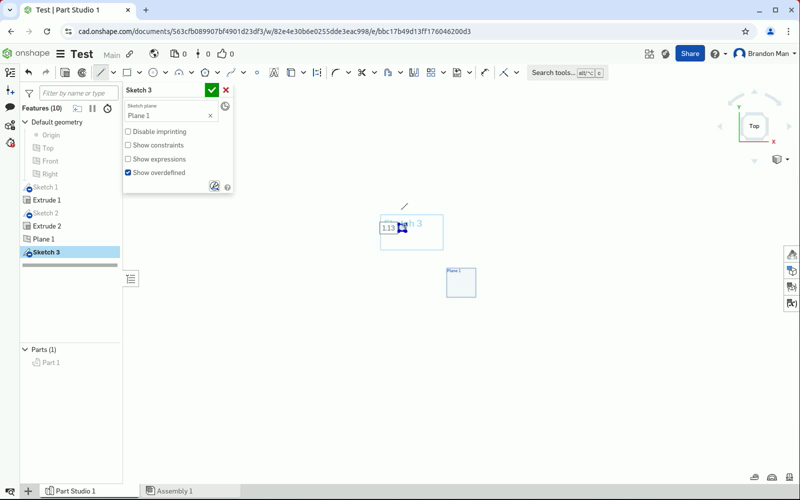
mouse_move(434, 225)
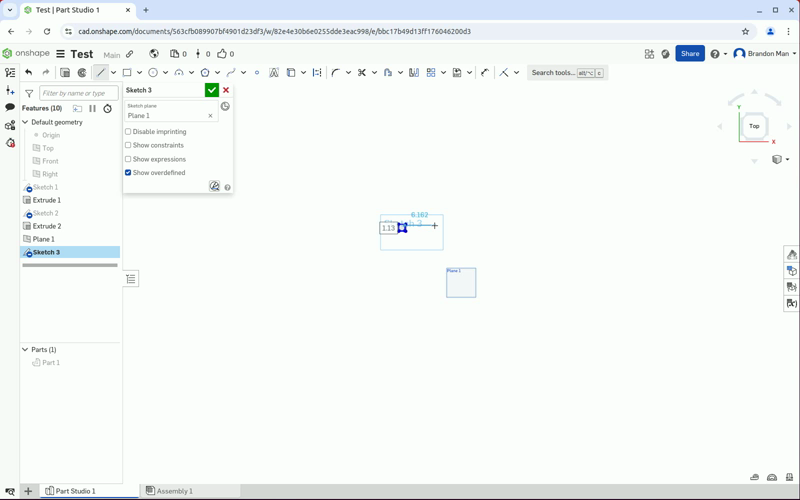
mouse_move(399, 225)
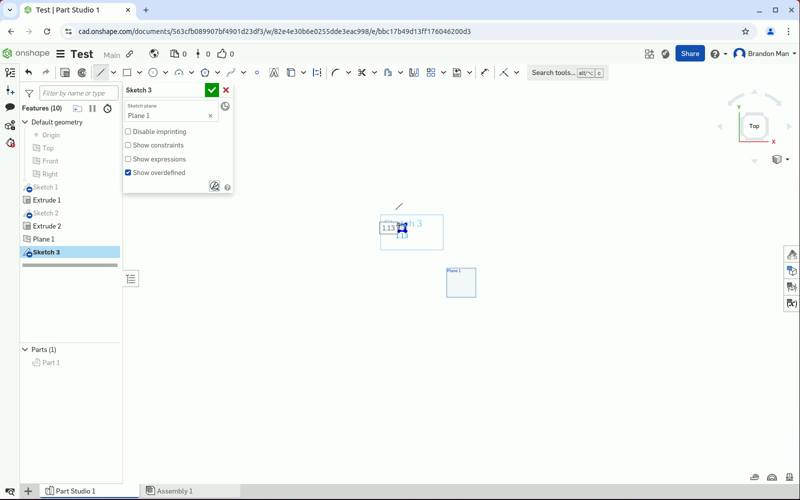
scroll(6)
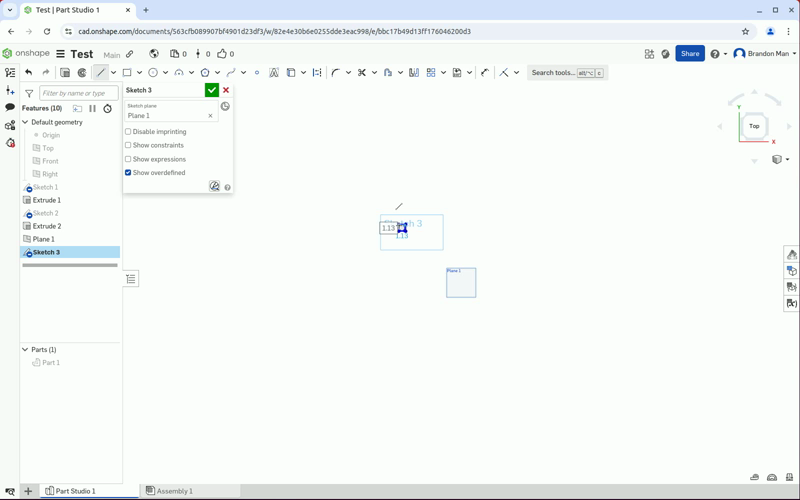
scroll(6)
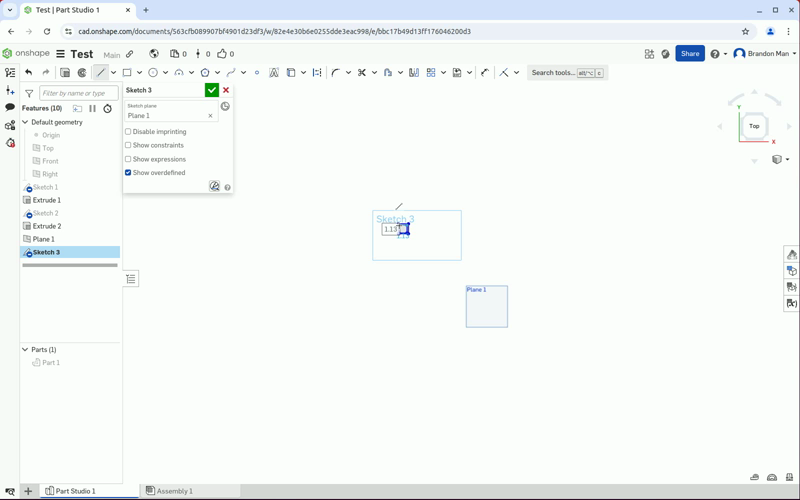
scroll(6)
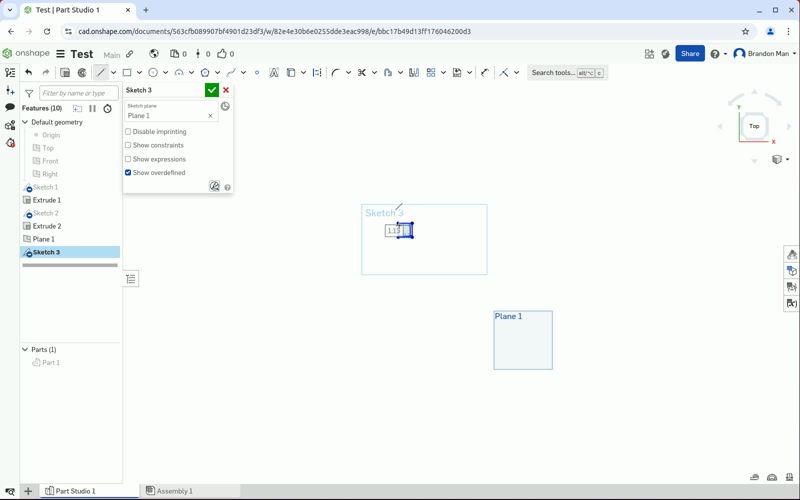
scroll(6)
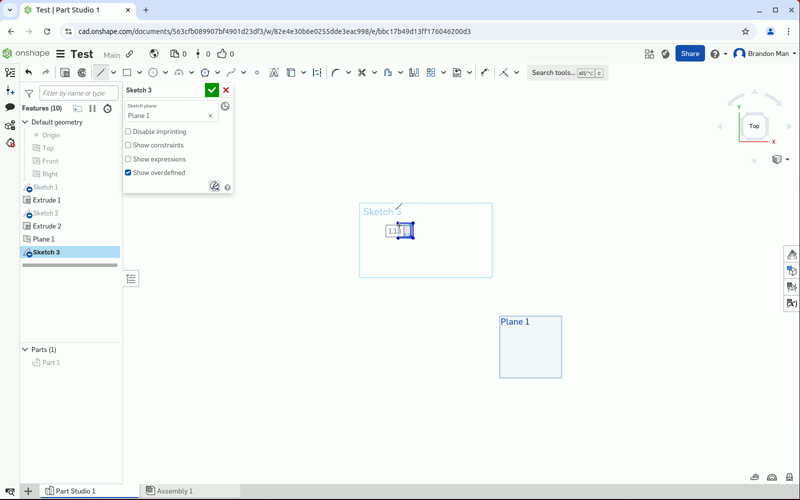
scroll(6)
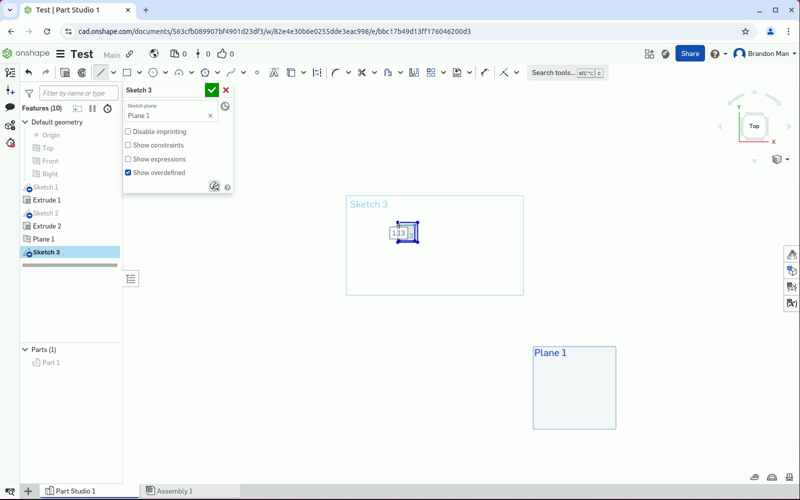
scroll(6)
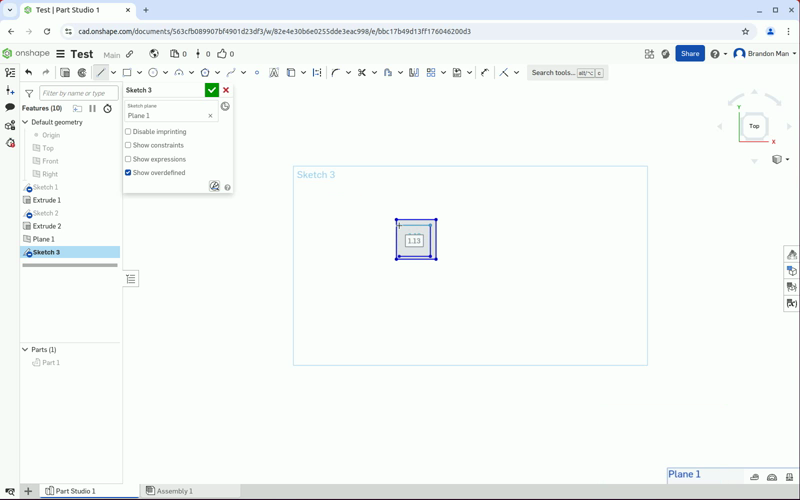
scroll(6)
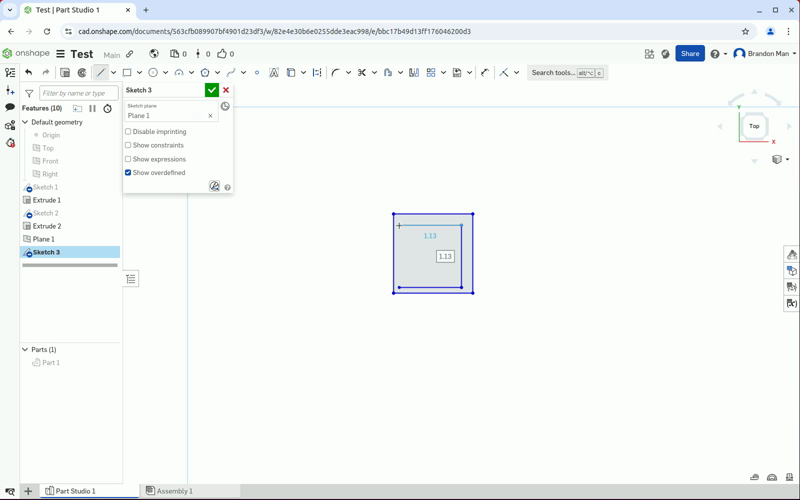
click(399, 225)
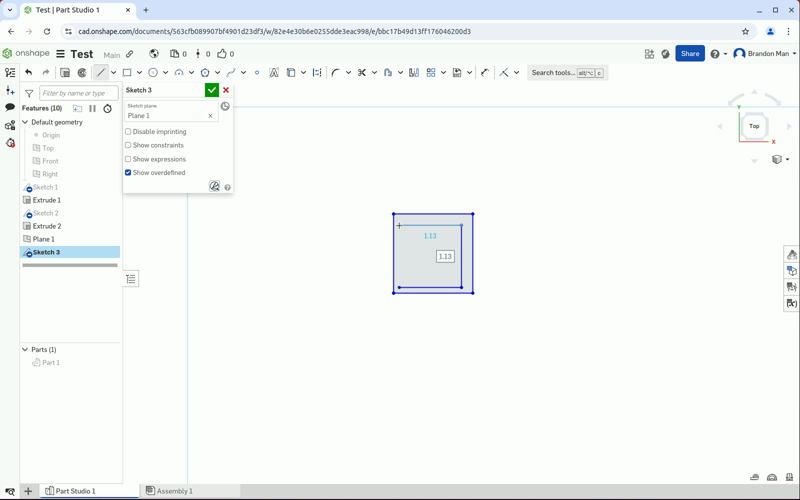
scroll(-6)
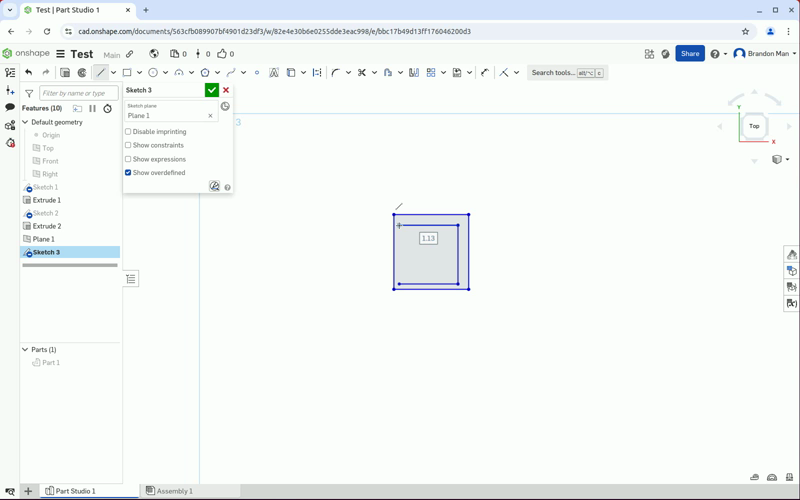
scroll(-6)
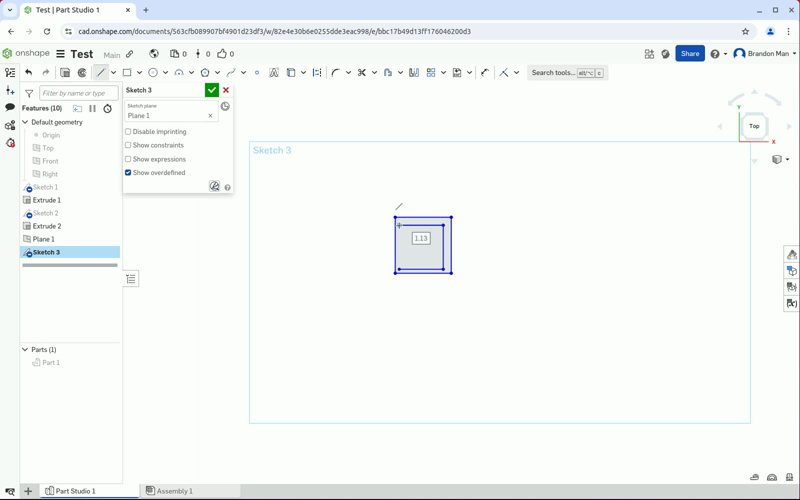
scroll(-6)
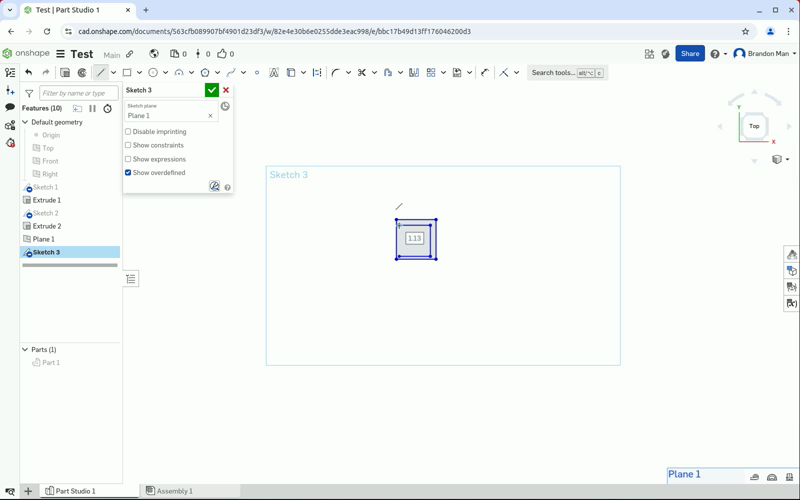
scroll(-6)
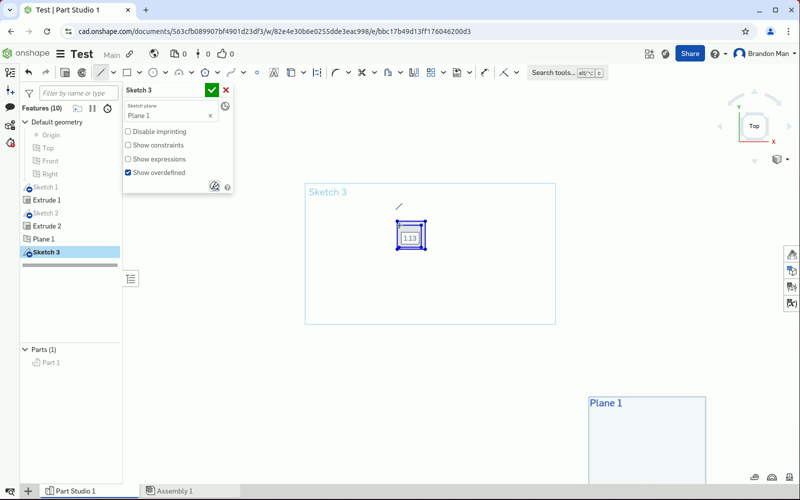
scroll(-6)
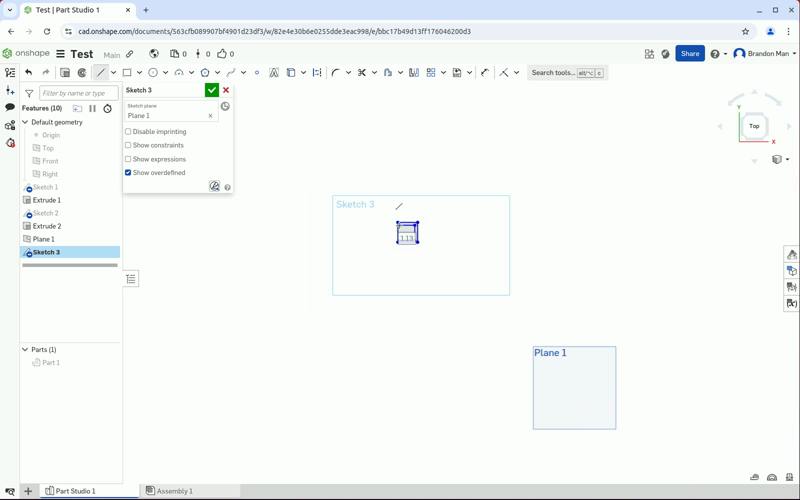
scroll(-6)
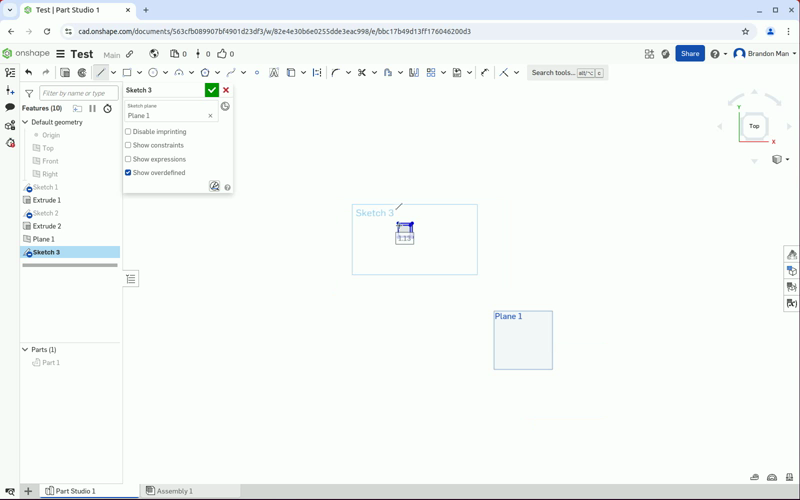
scroll(-6)
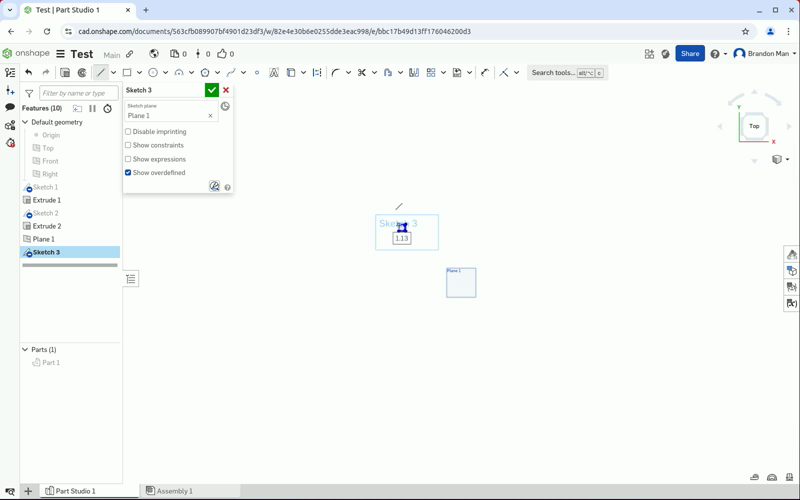
key_up(shift)
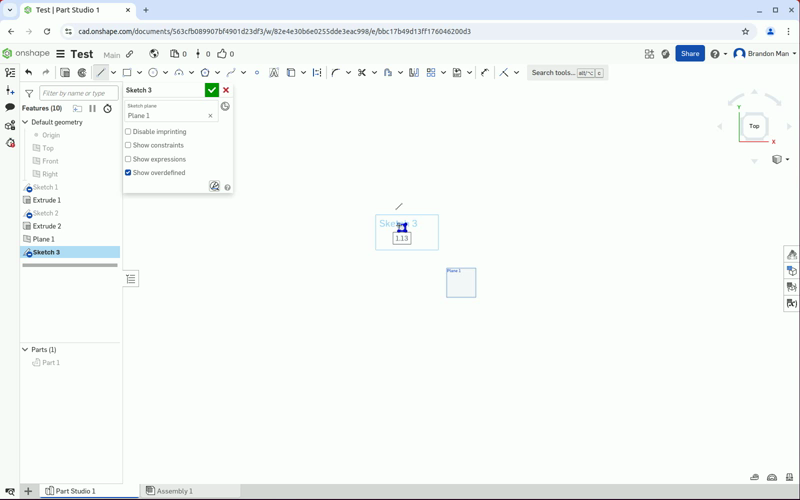
mouse_move(429, 225)
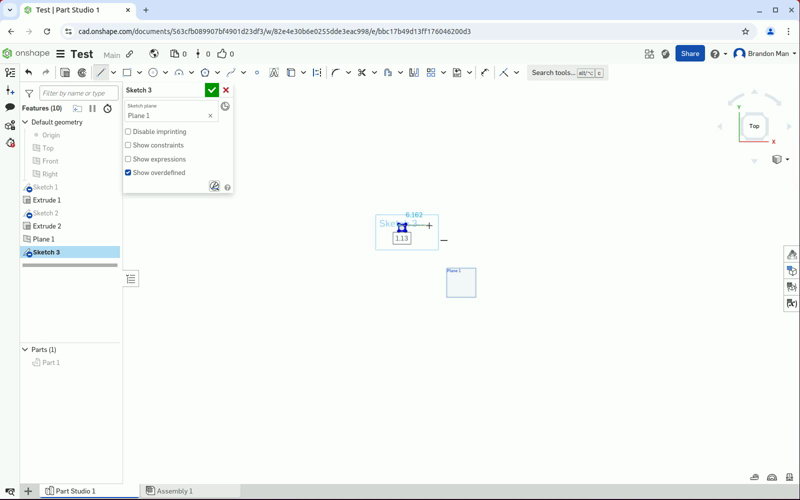
key_down(shift)
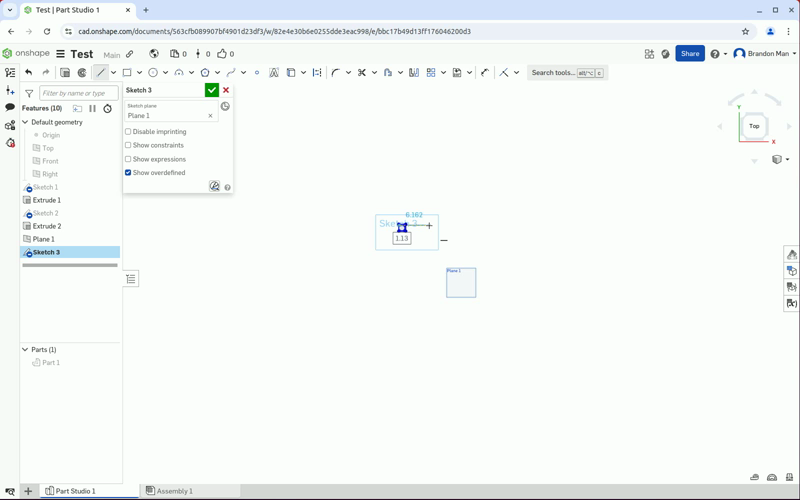
mouse_move(399, 230)
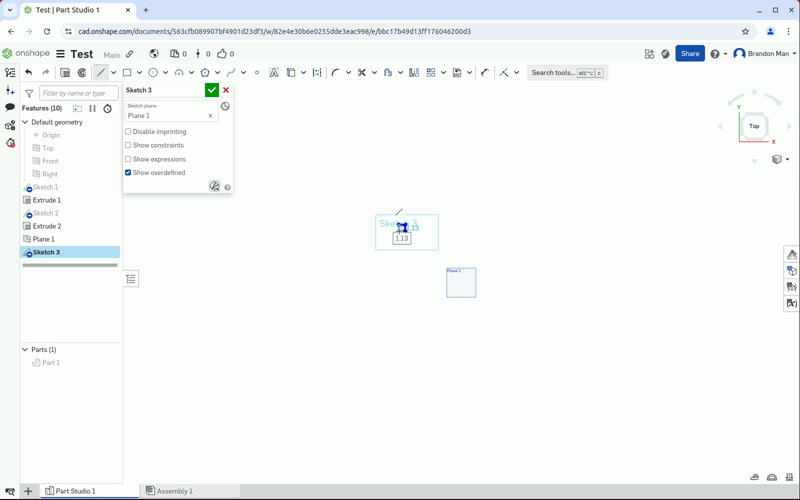
scroll(6)
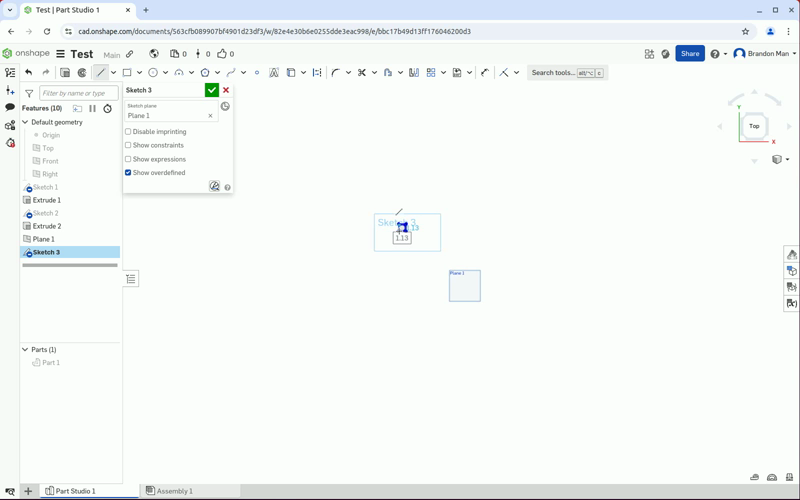
scroll(6)
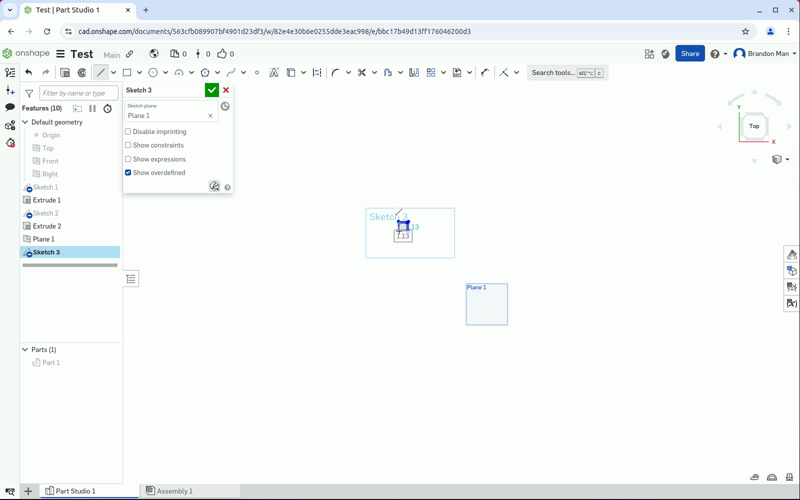
scroll(6)
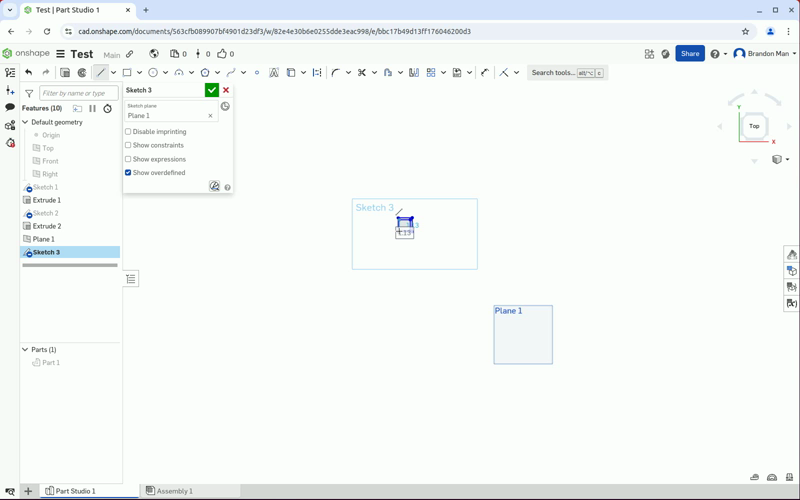
scroll(6)
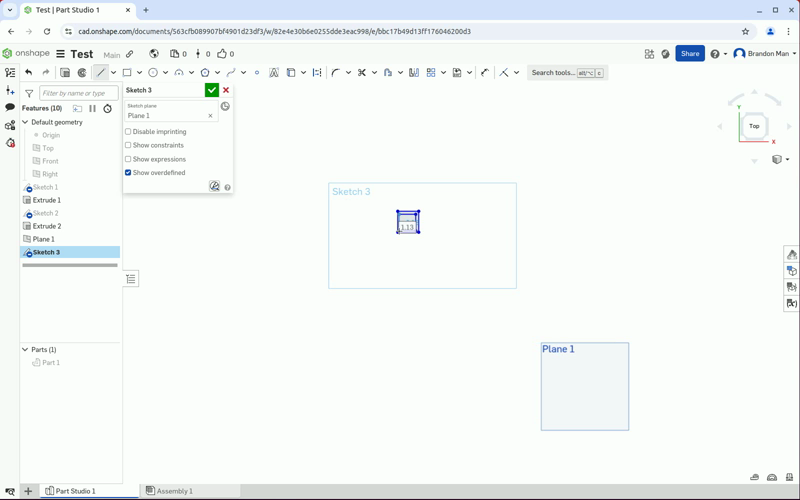
scroll(6)
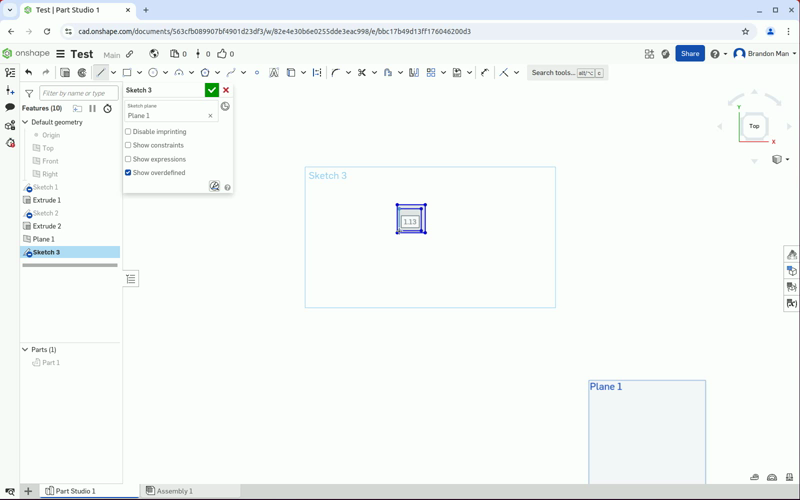
scroll(6)
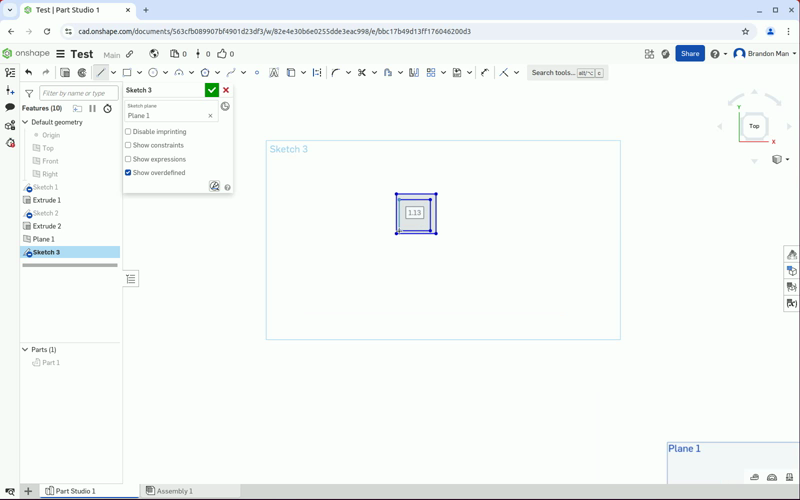
scroll(6)
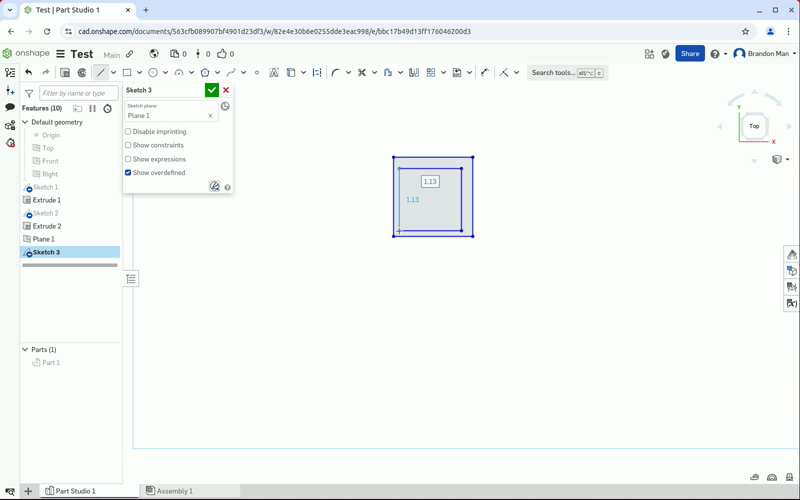
key_up(shift)
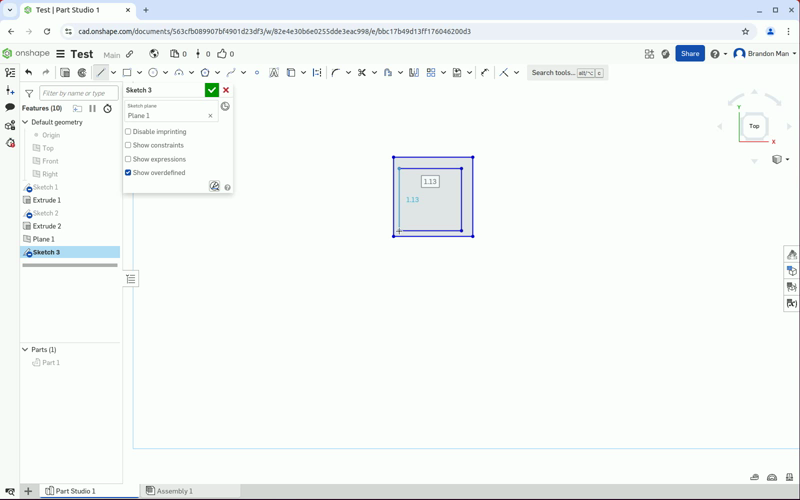
click(399, 230)
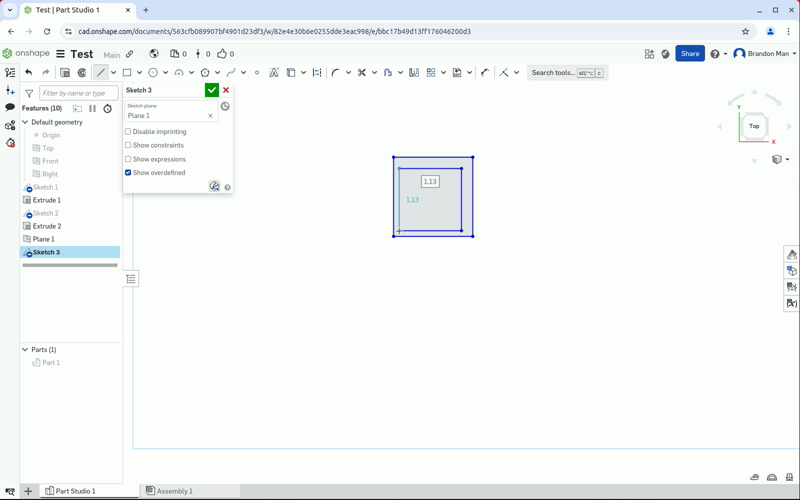
scroll(-6)
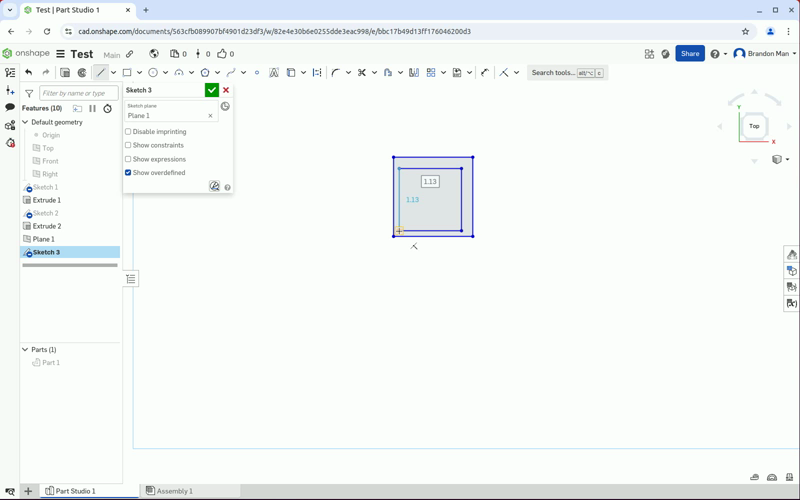
scroll(-6)
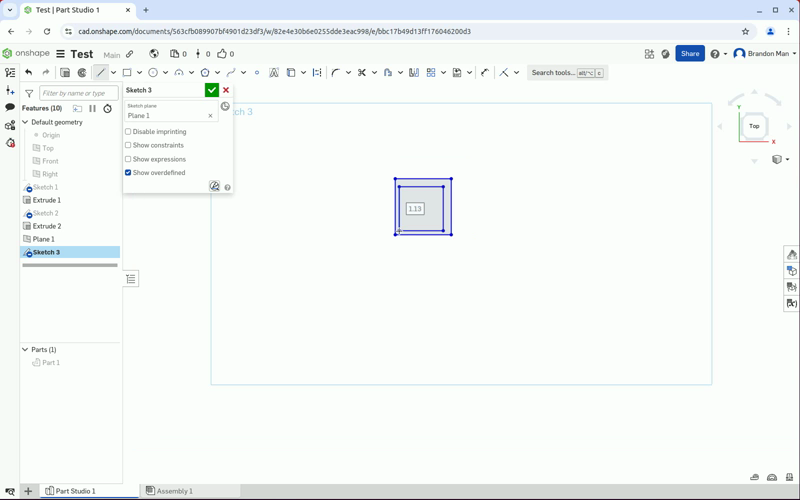
scroll(-6)
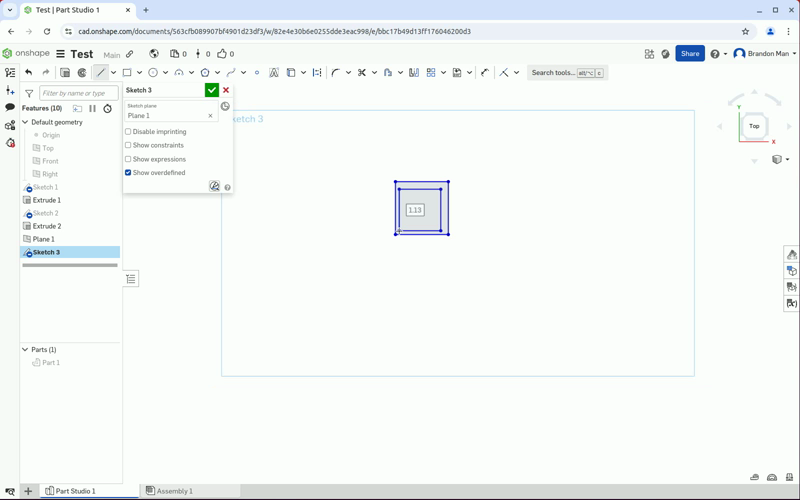
scroll(-6)
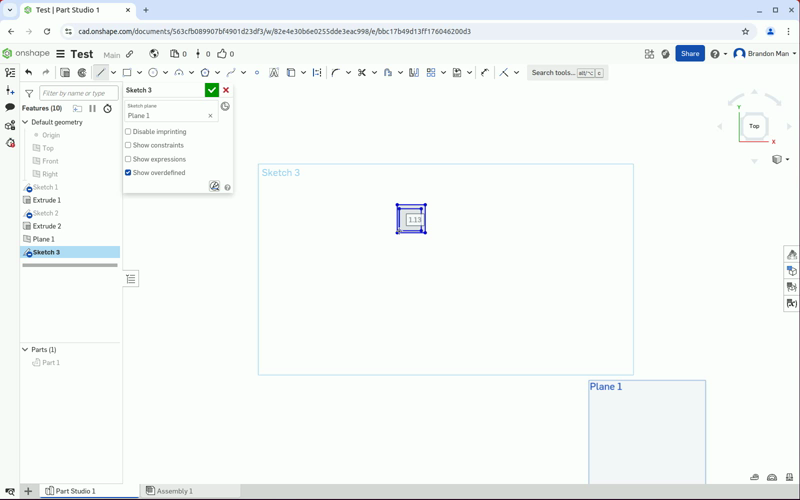
scroll(-6)
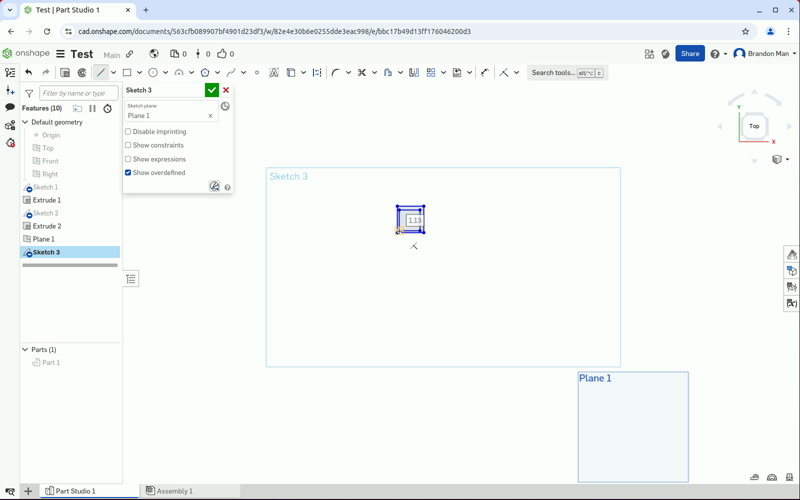
scroll(-6)
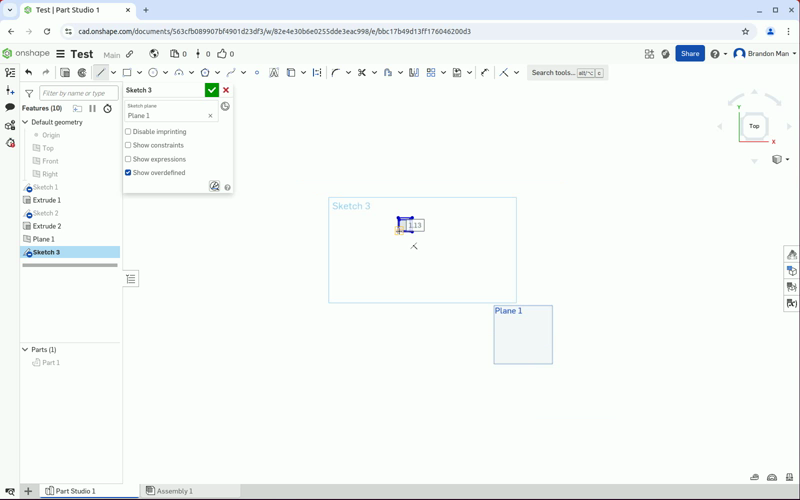
scroll(-6)
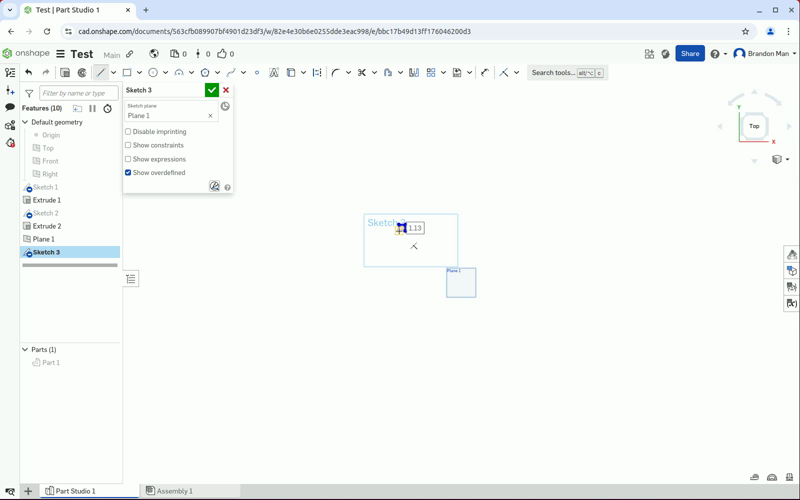
key(esc)
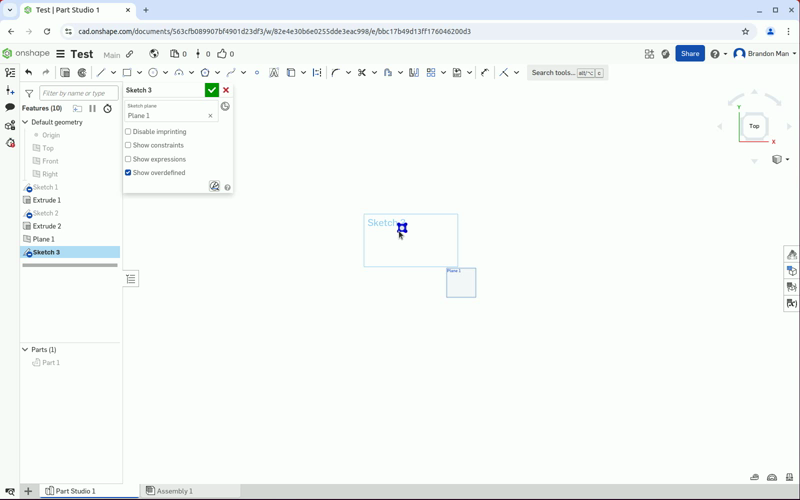
mouse_move(405, 226)
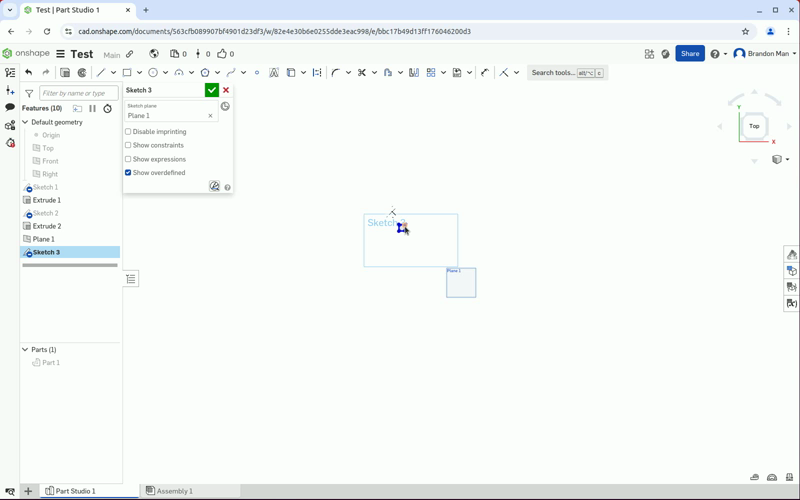
scroll(6)
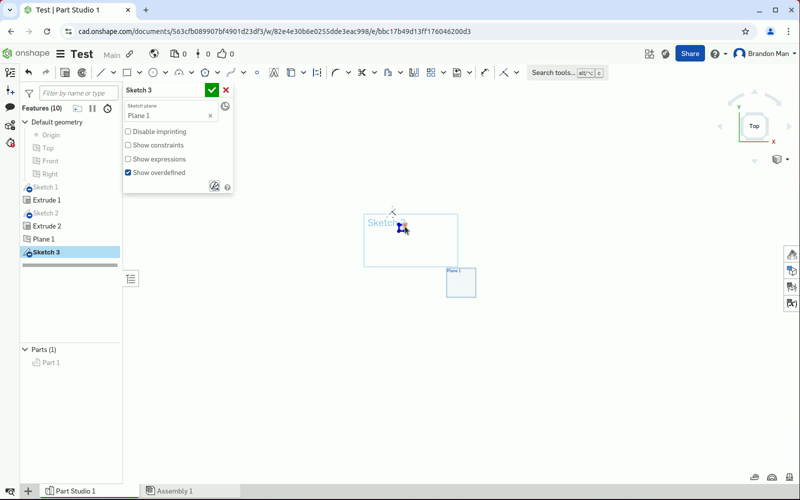
scroll(6)
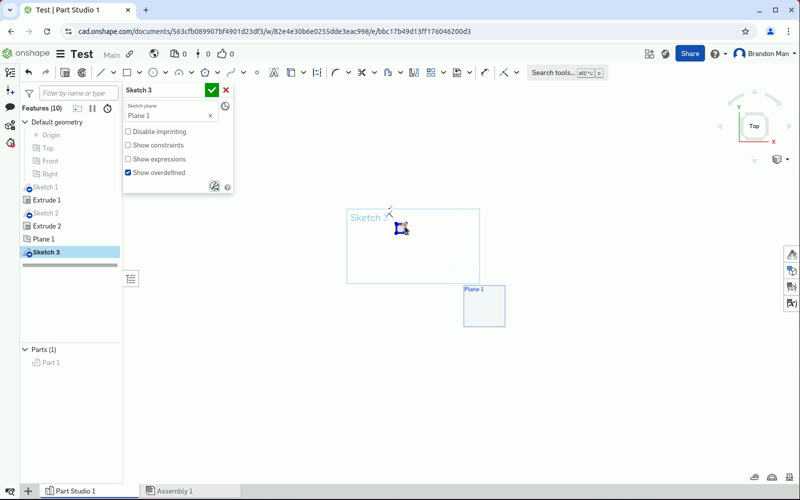
scroll(6)
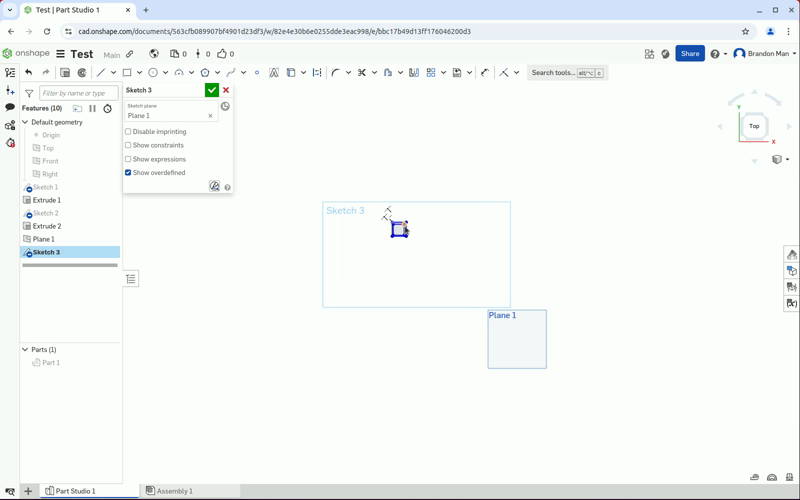
scroll(6)
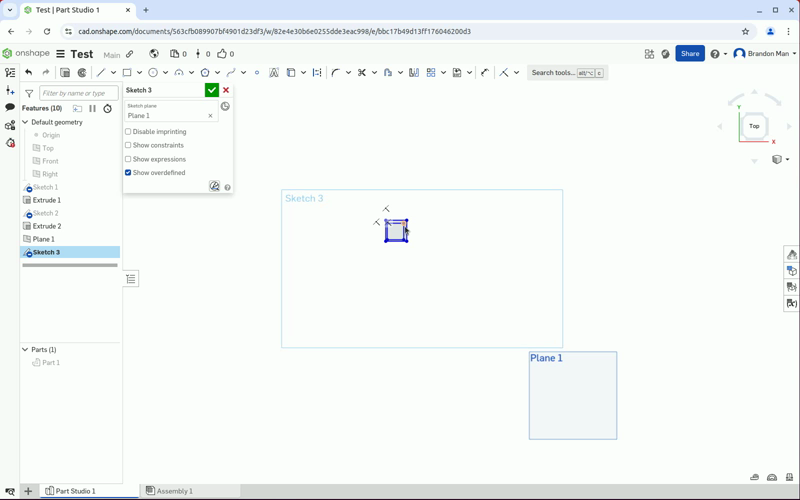
scroll(6)
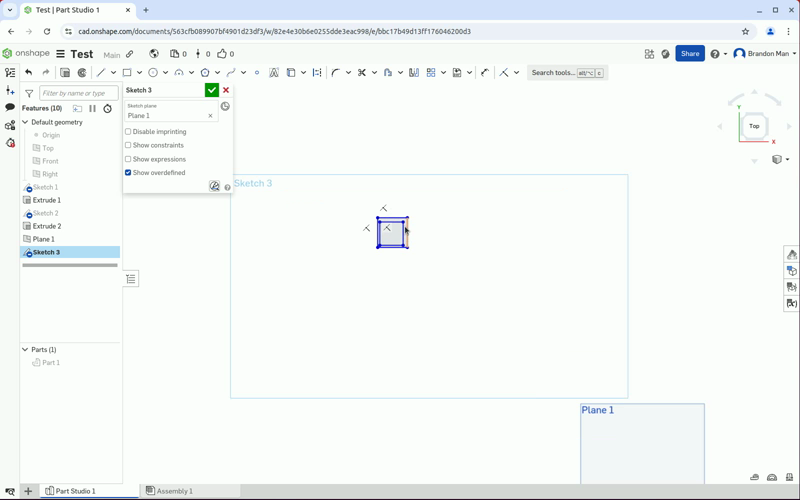
scroll(6)
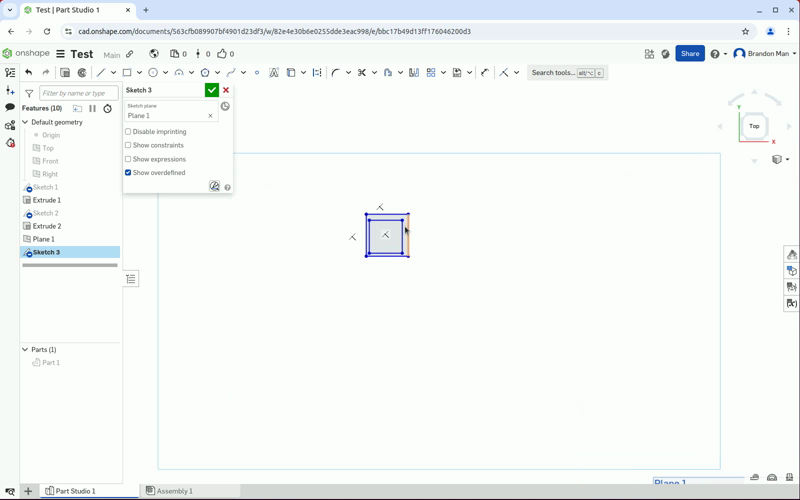
scroll(6)
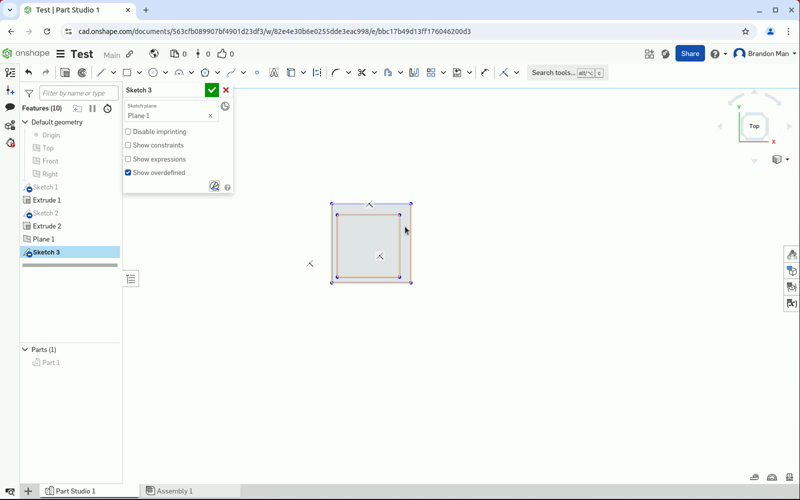
click(405, 226)
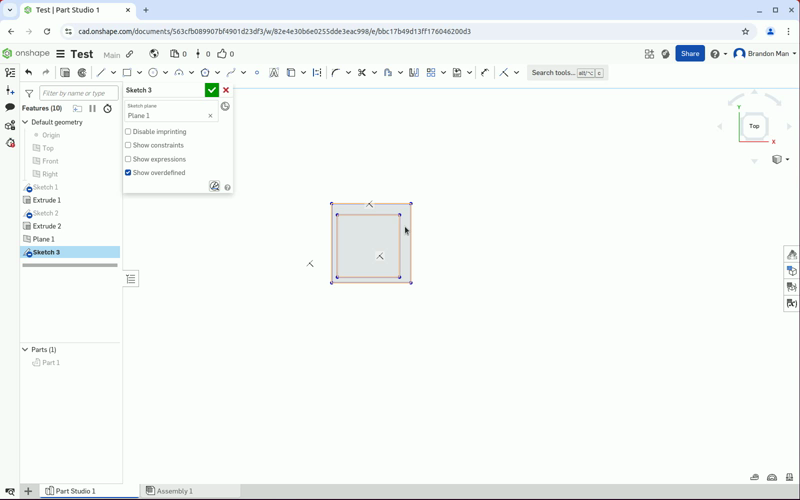
scroll(-6)
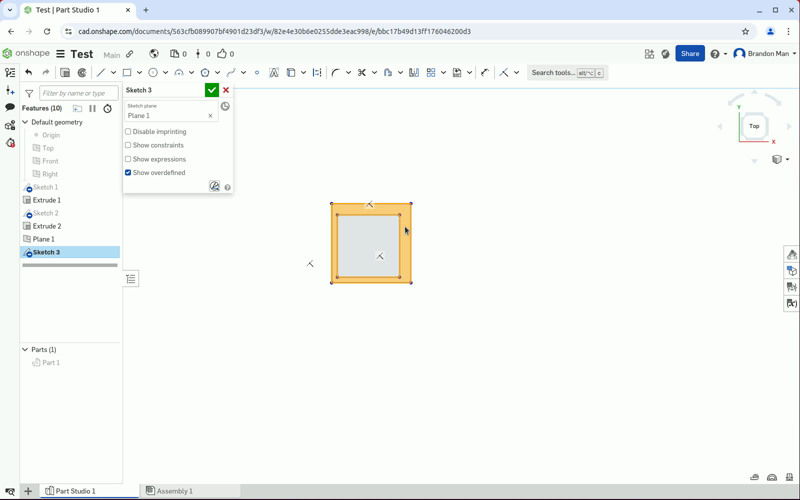
scroll(-6)
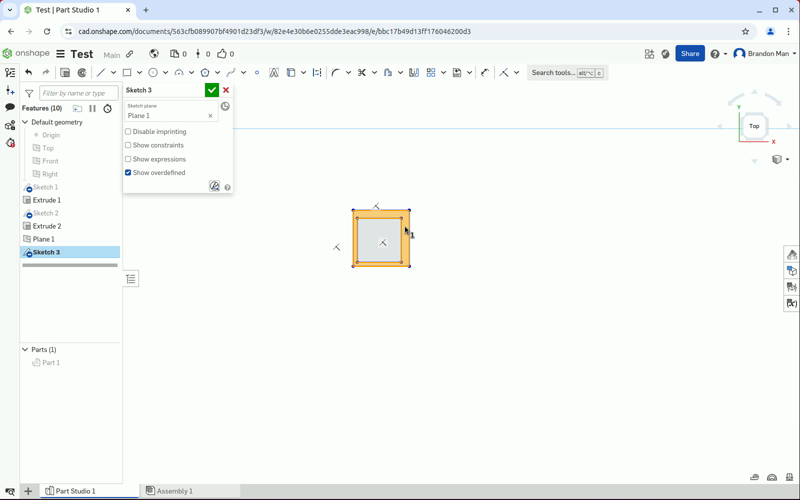
scroll(-6)
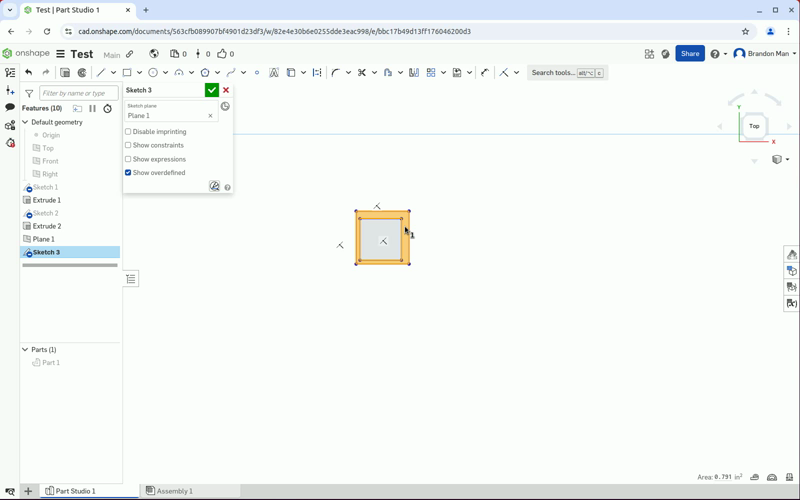
scroll(-6)
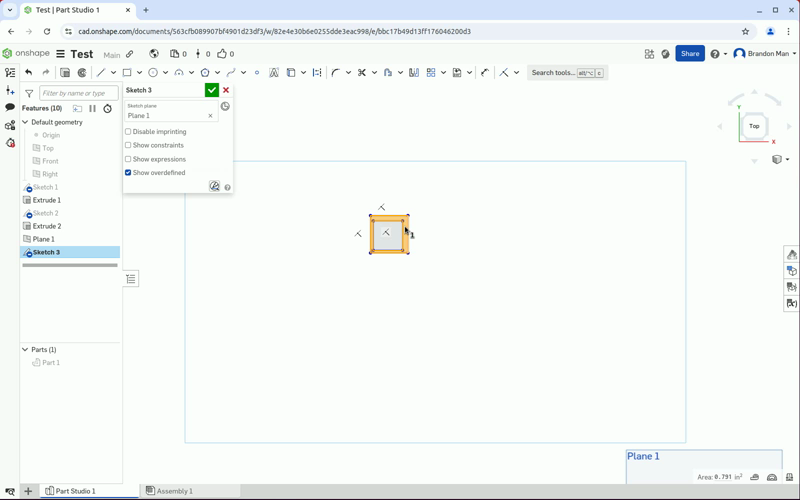
scroll(-6)
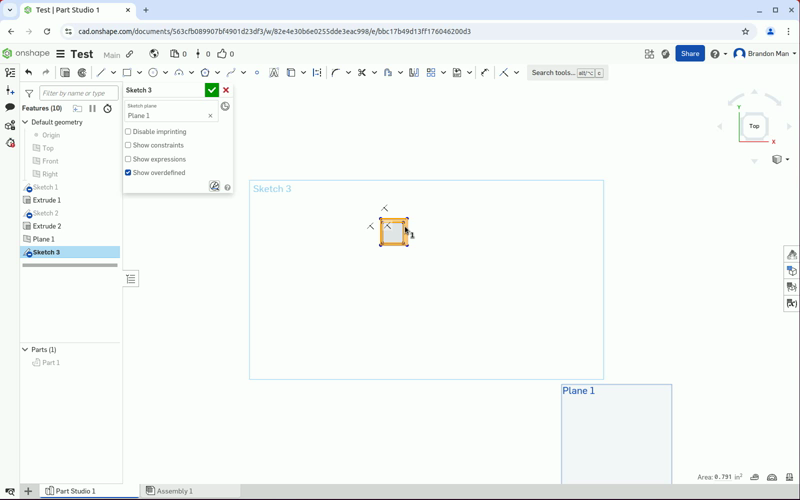
scroll(-6)
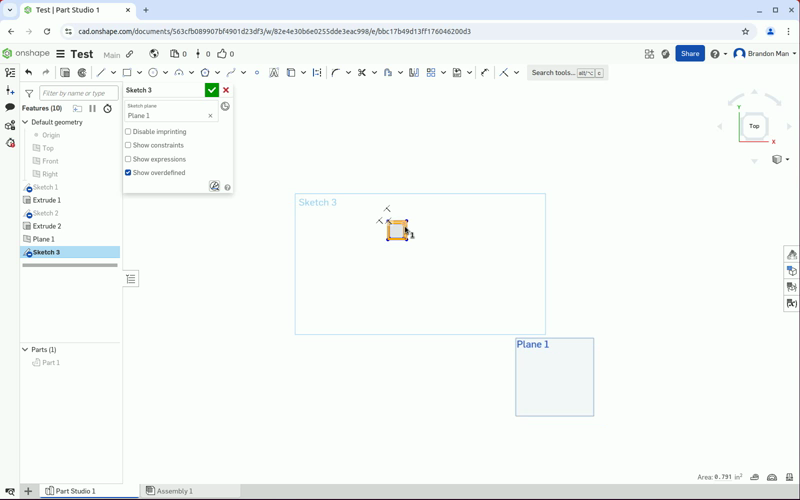
scroll(-6)
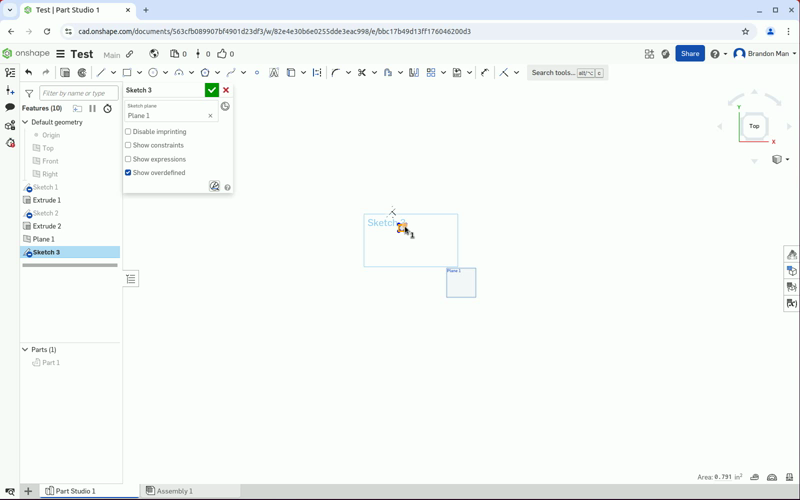
mouse_move(73, 352)
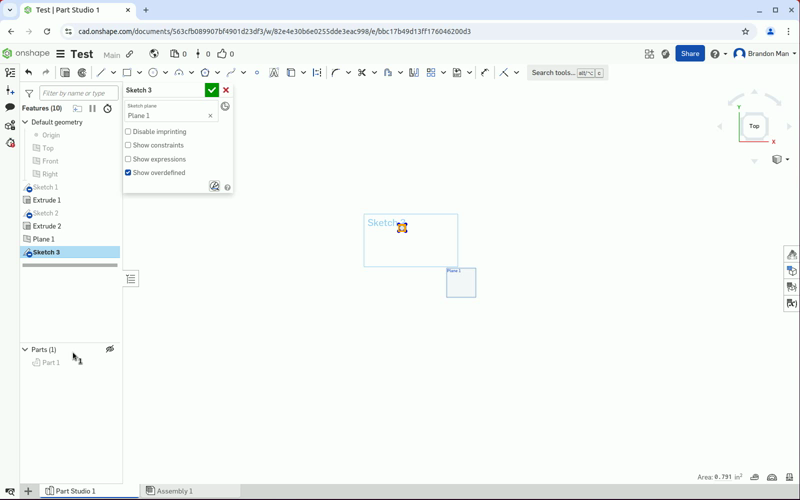
key(shift+y)
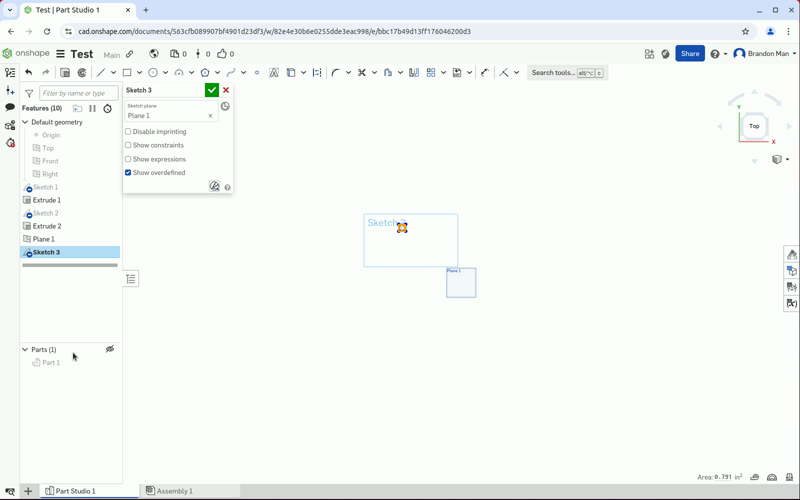
key(shift+e)
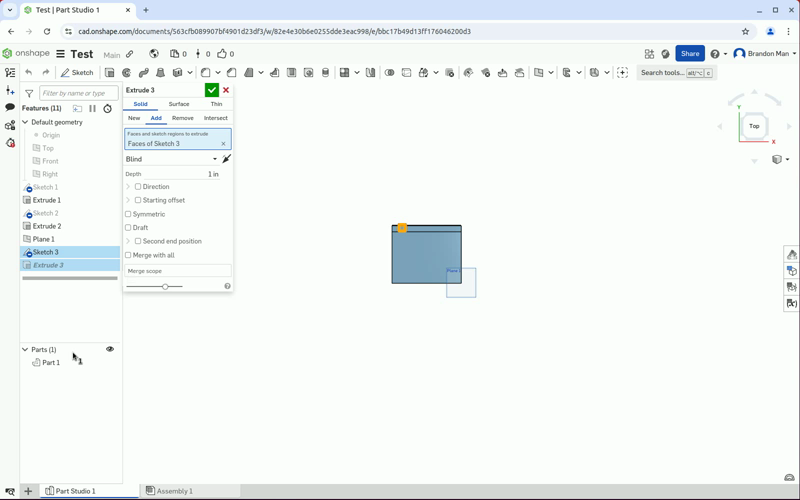
mouse_move(143, 106)
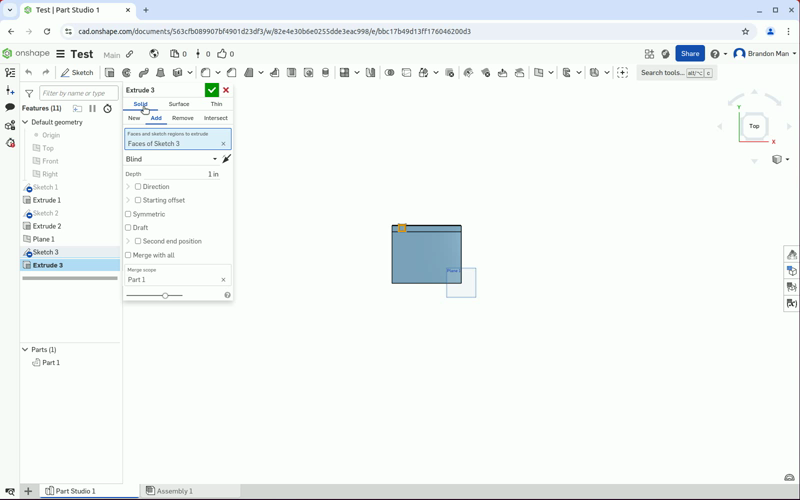
click(143, 106)
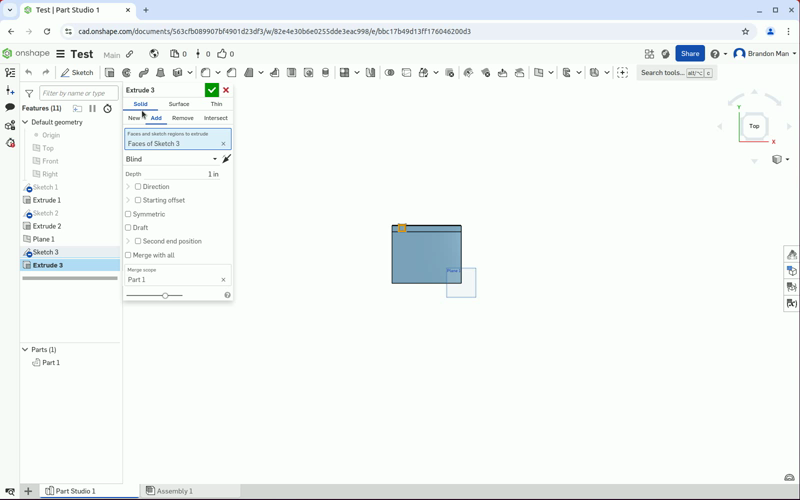
mouse_move(137, 120)
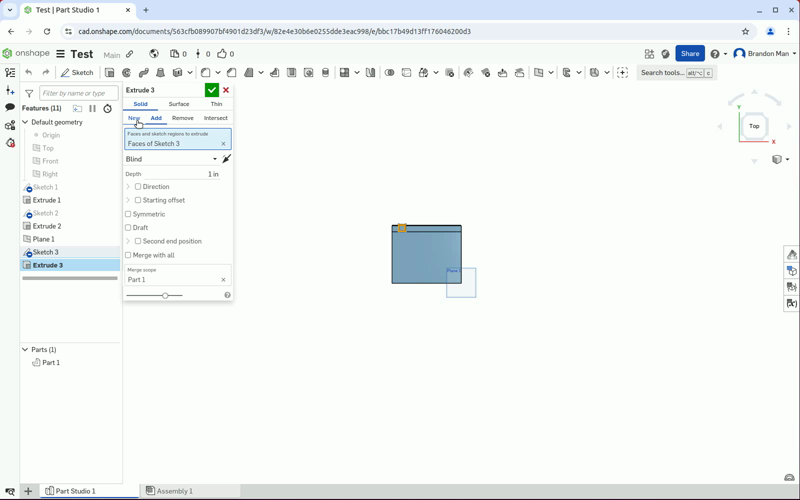
click(137, 120)
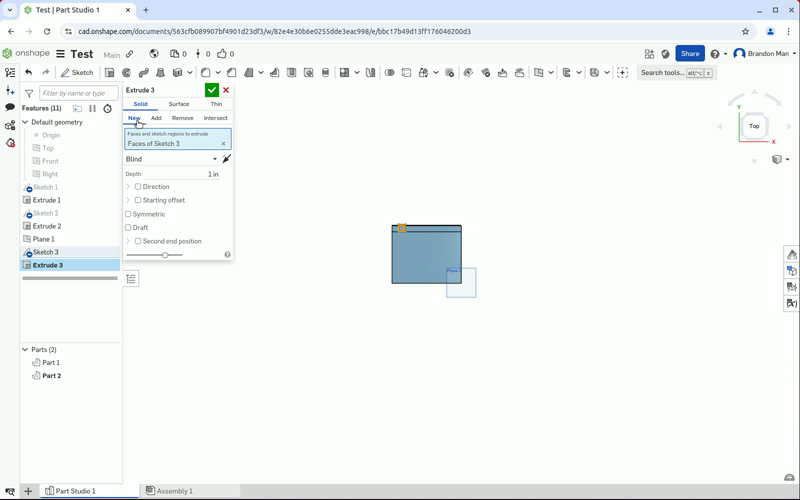
key(tab, 4)
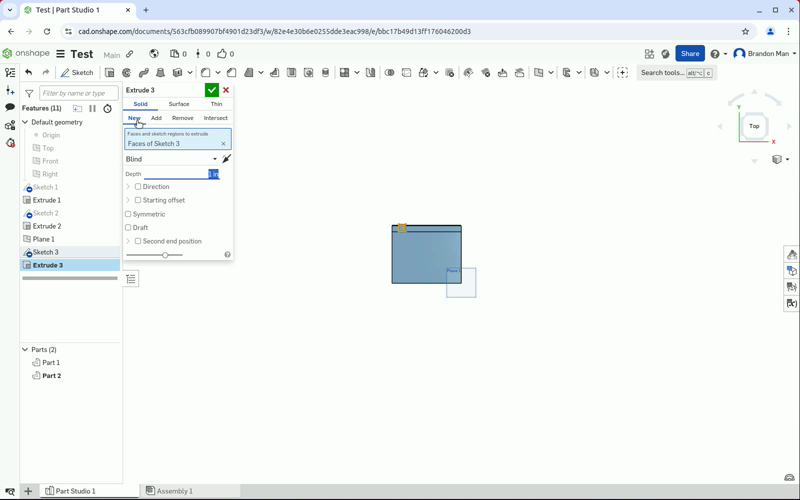
text(7.943)
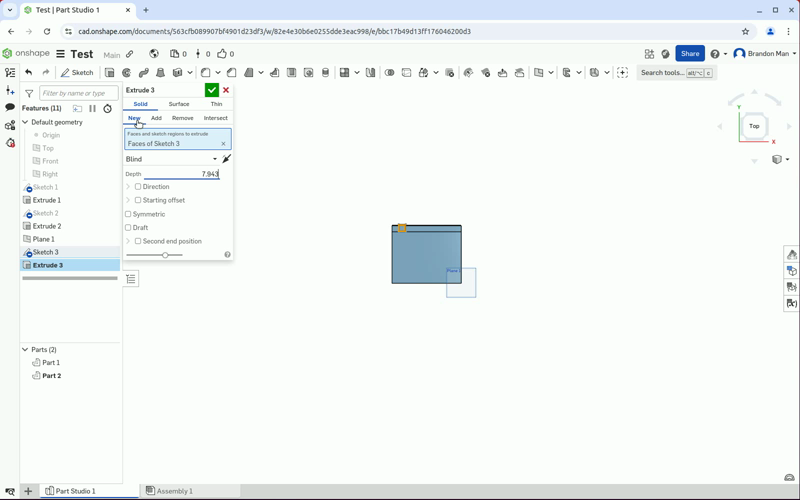
key(enter)
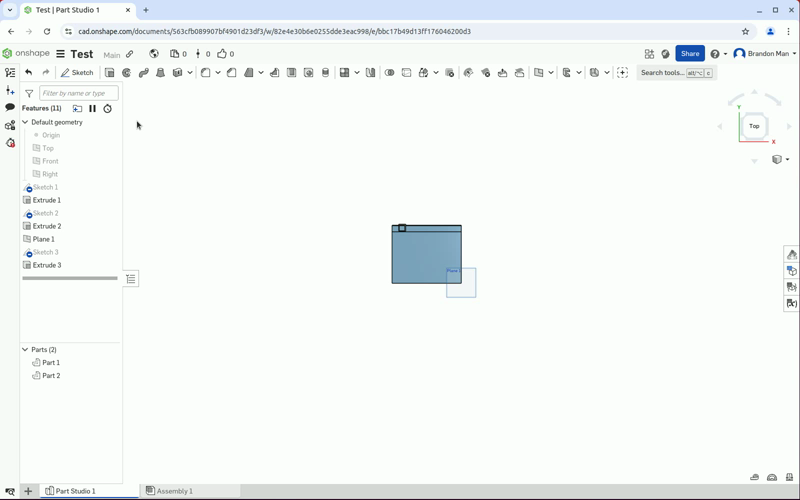
key(shift+h)
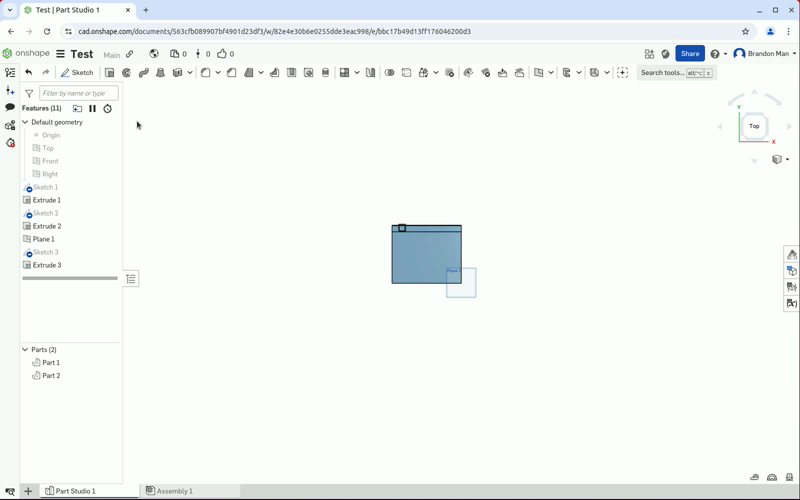
key(shift+h)
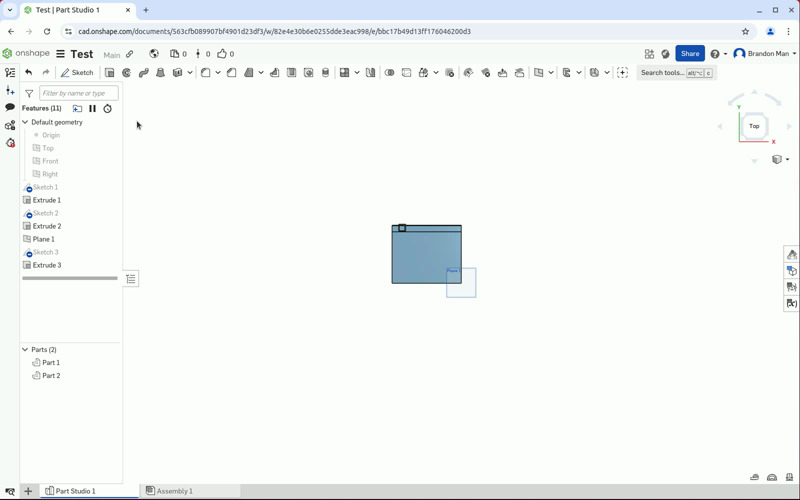
mouse_move(73, 189)
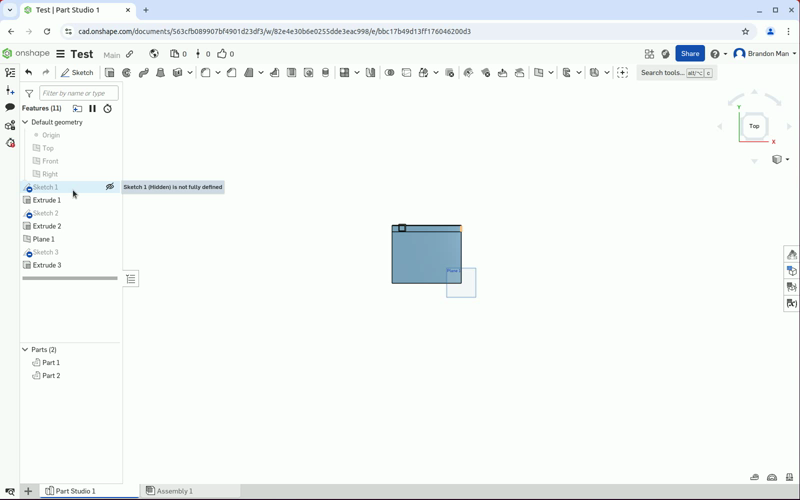
click(73, 189)
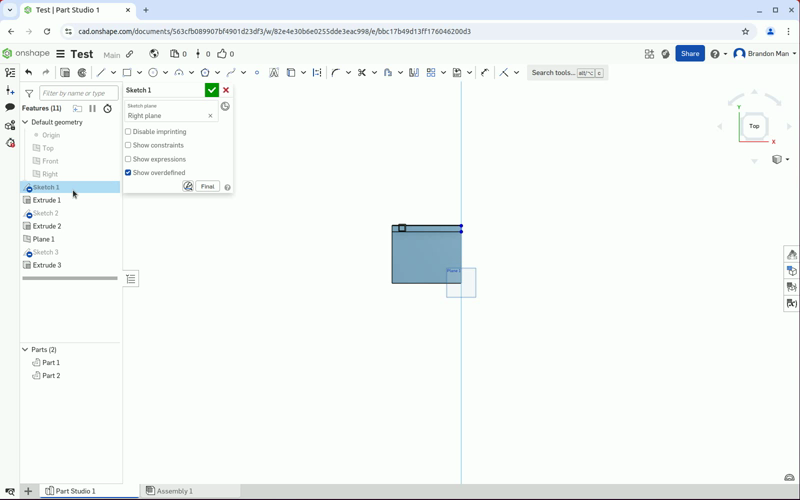
mouse_move(229, 92)
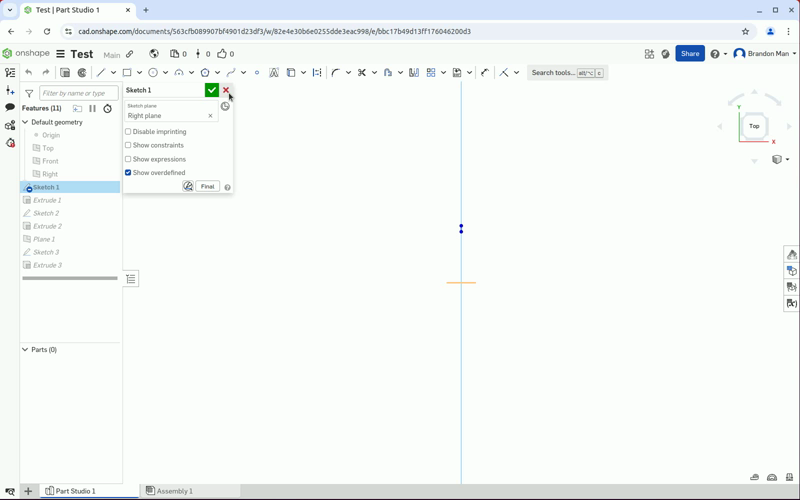
click(229, 92)
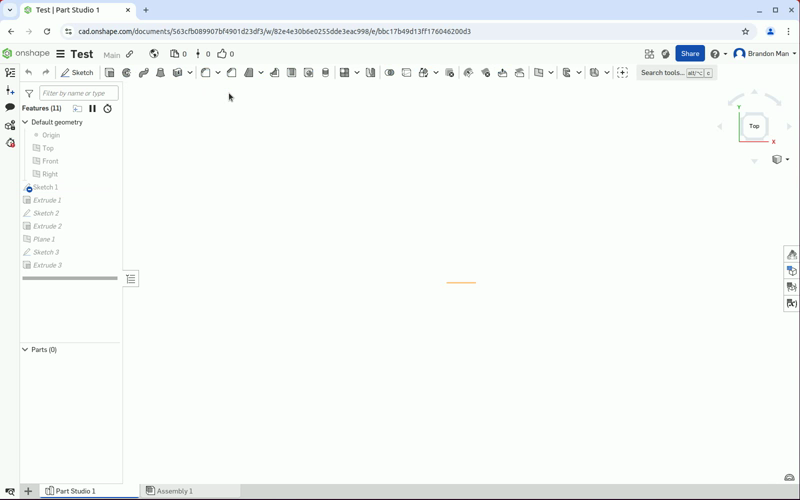
key(shift+s)
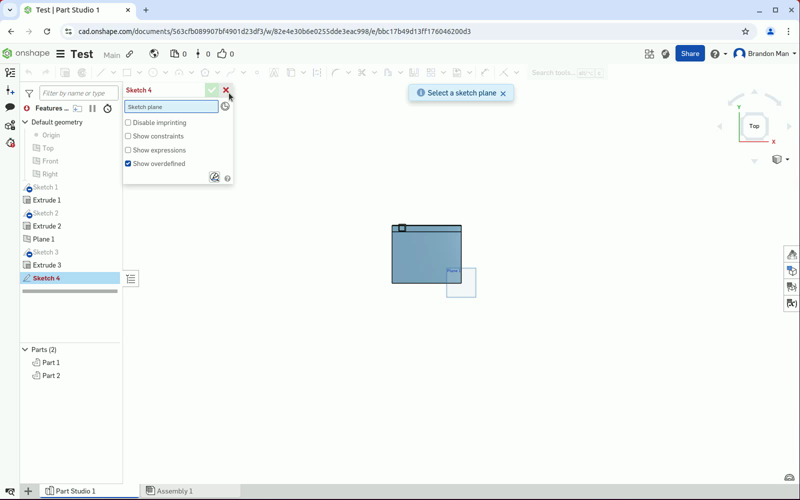
mouse_move(73, 241)
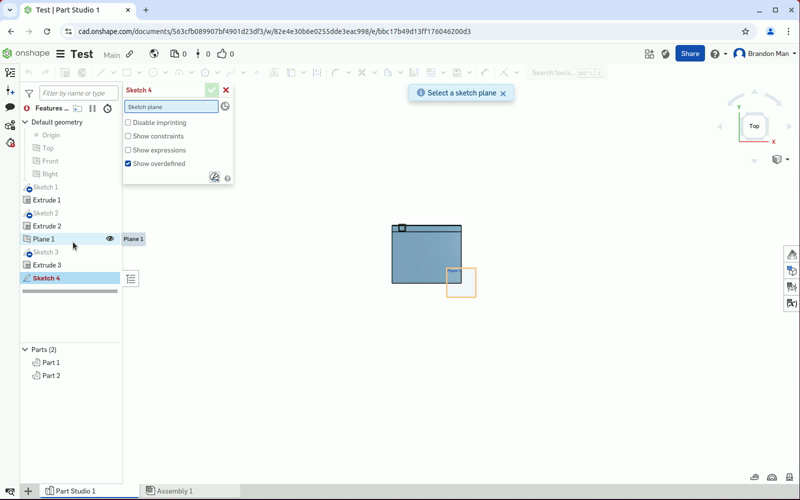
click(73, 241)
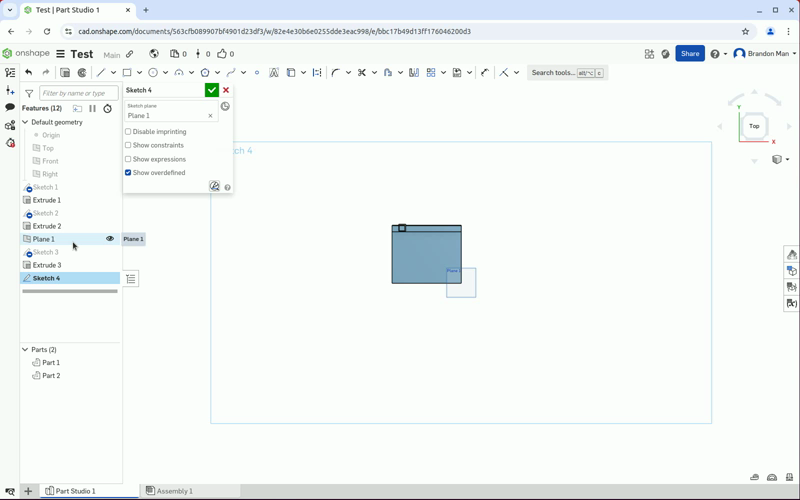
mouse_move(73, 352)
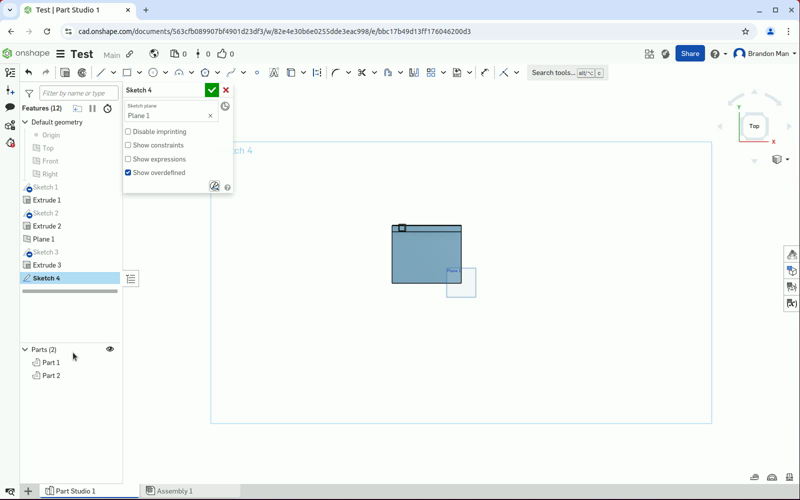
key(y)
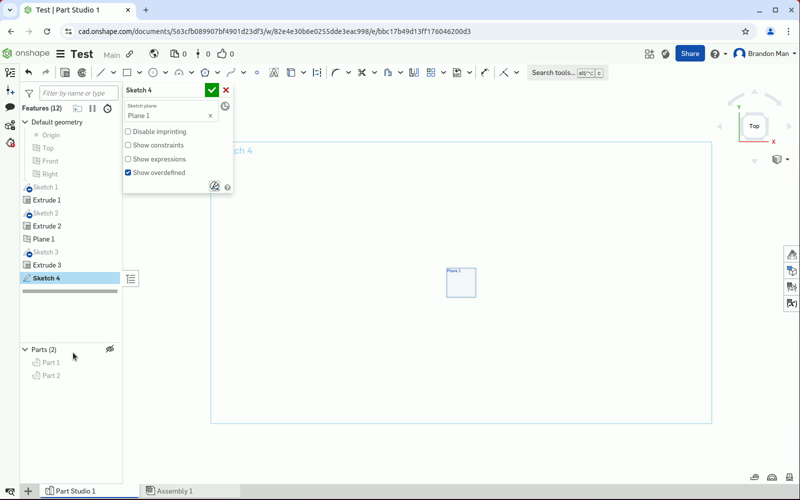
key(l)
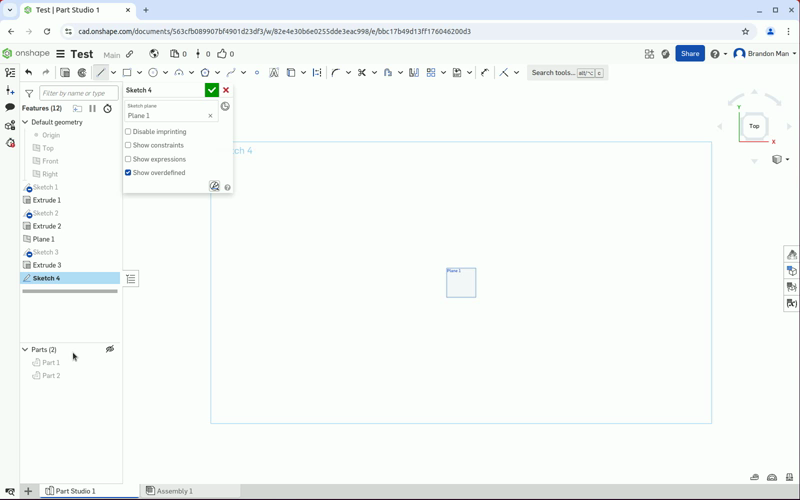
key_down(shift)
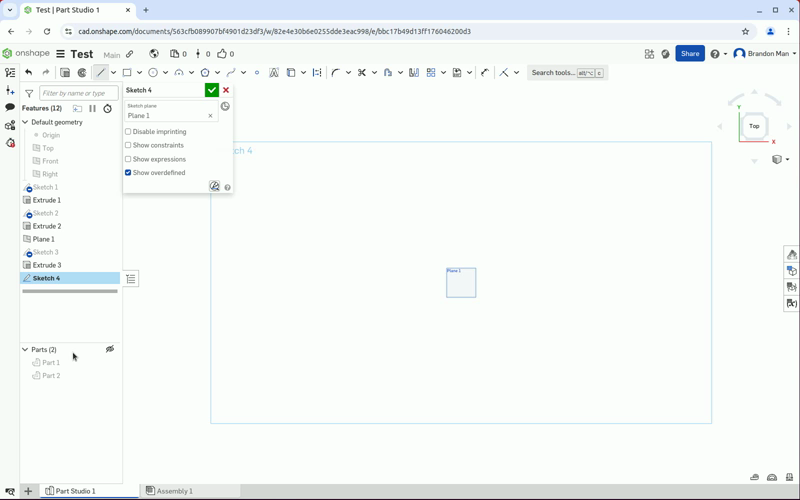
mouse_move(449, 231)
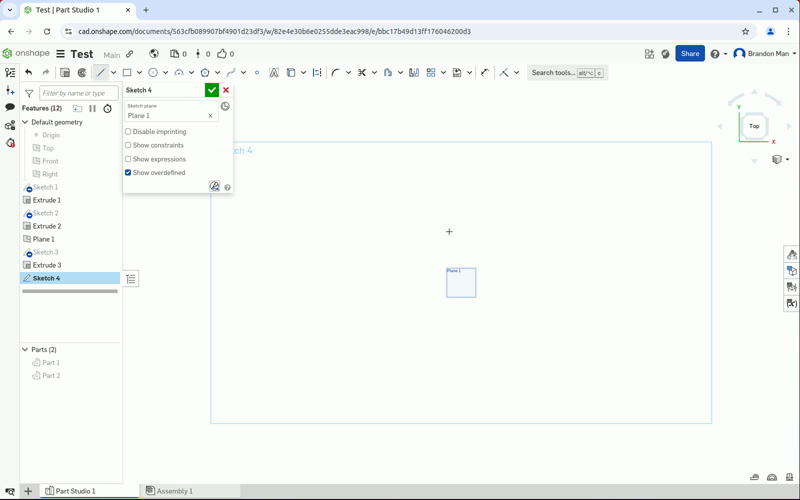
click(449, 231)
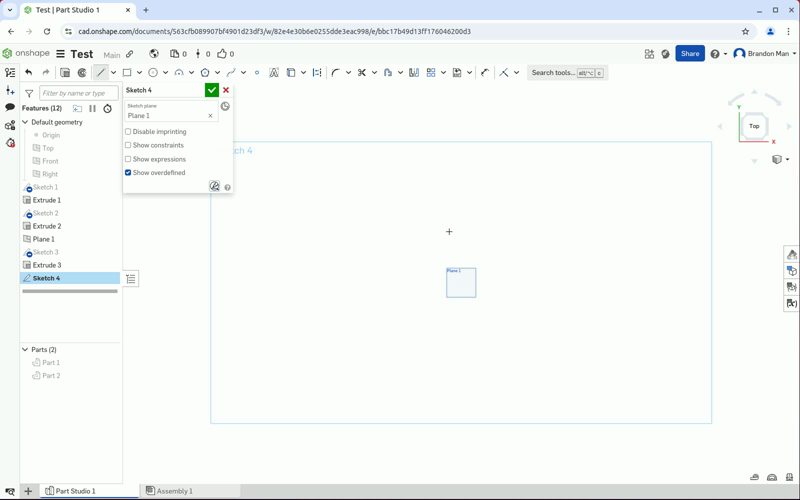
key_up(shift)
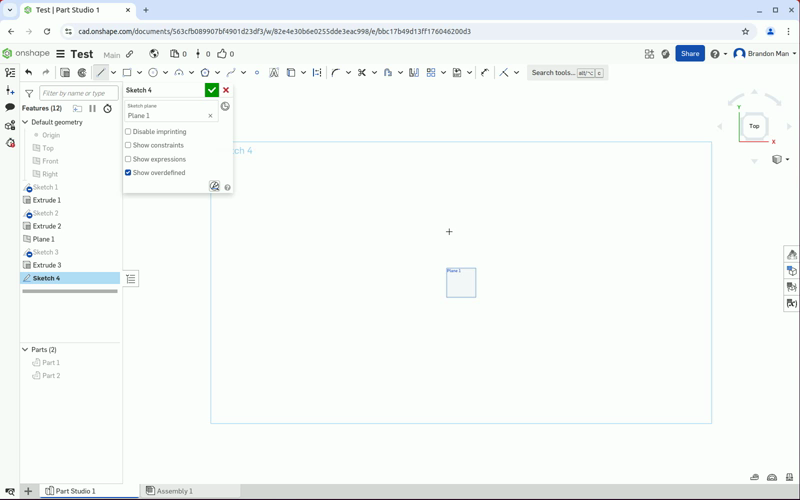
key_down(shift)
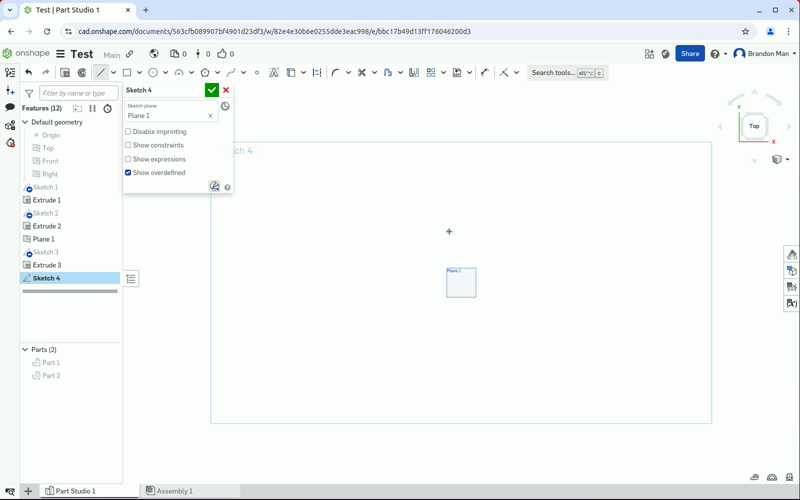
mouse_move(479, 231)
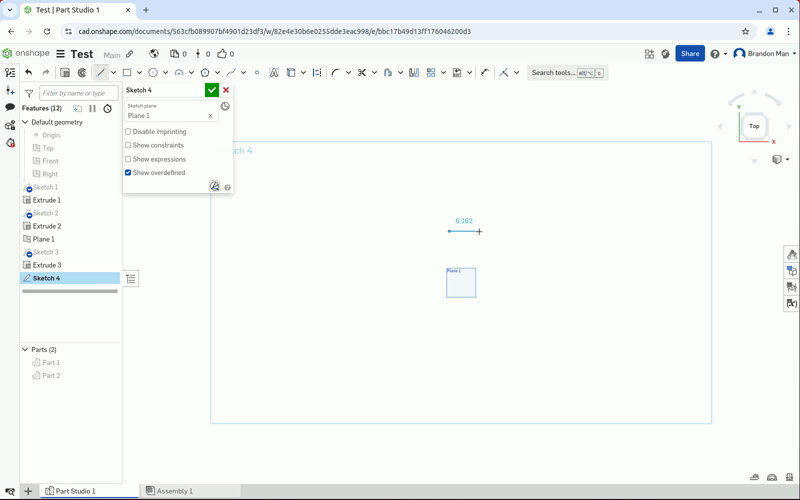
mouse_move(456, 231)
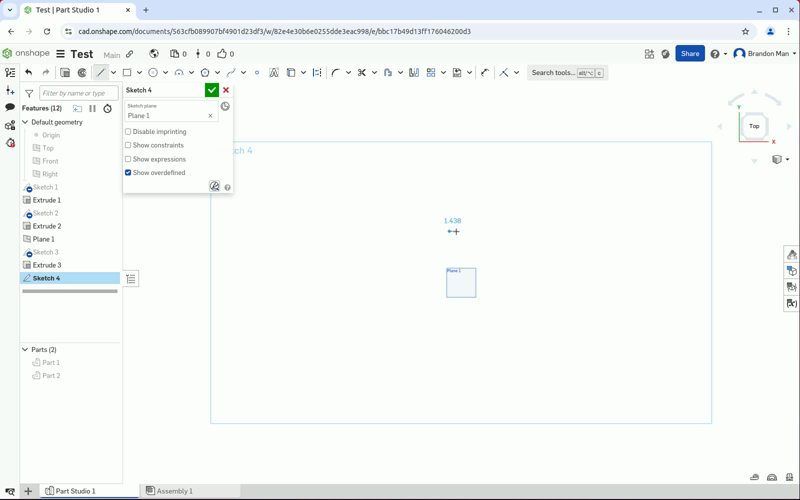
scroll(6)
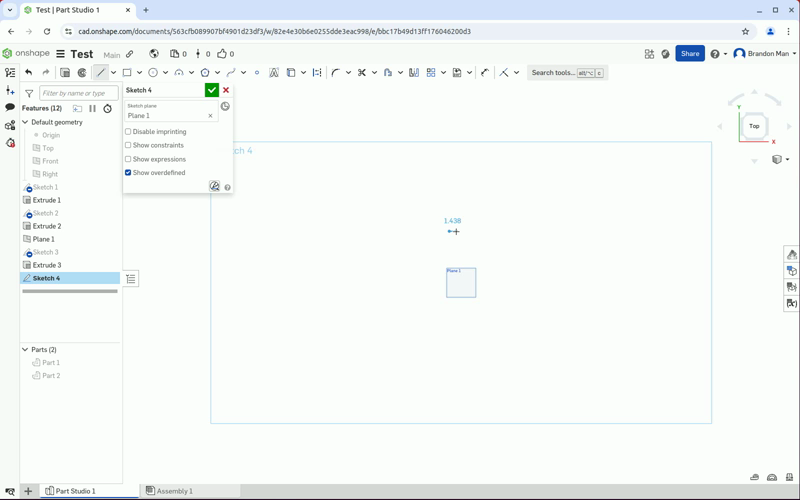
scroll(6)
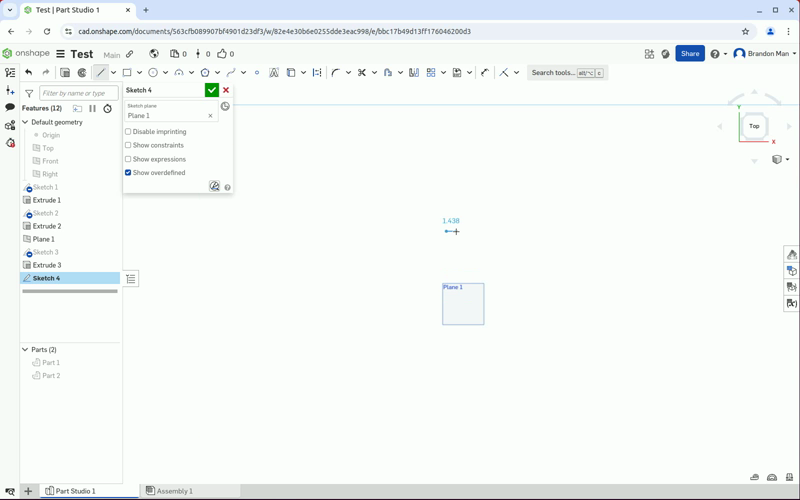
scroll(6)
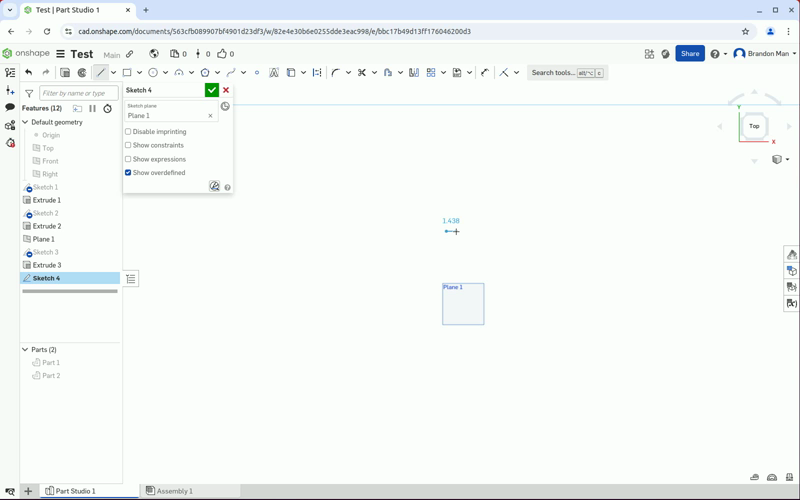
scroll(6)
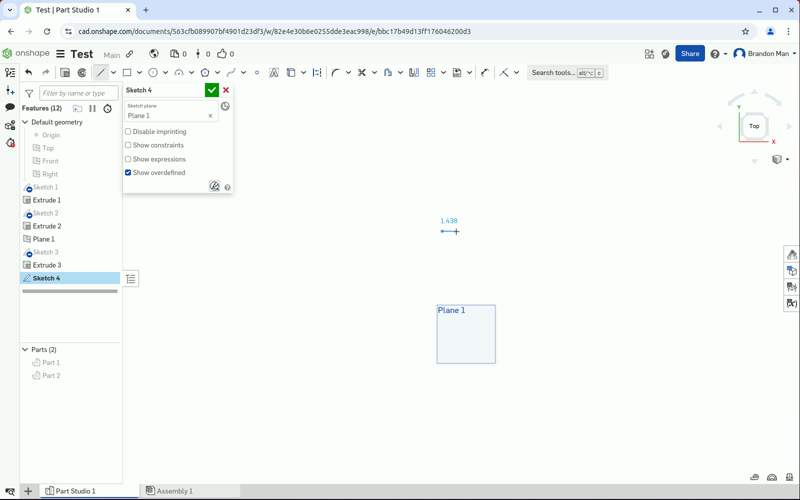
scroll(6)
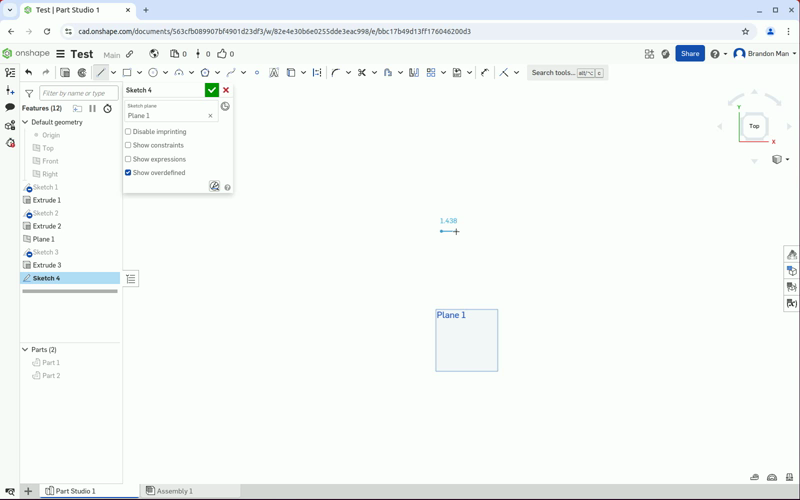
scroll(6)
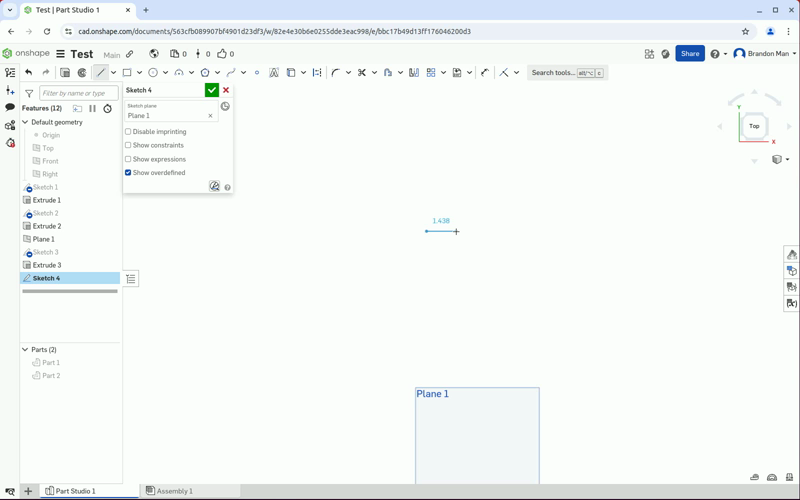
scroll(6)
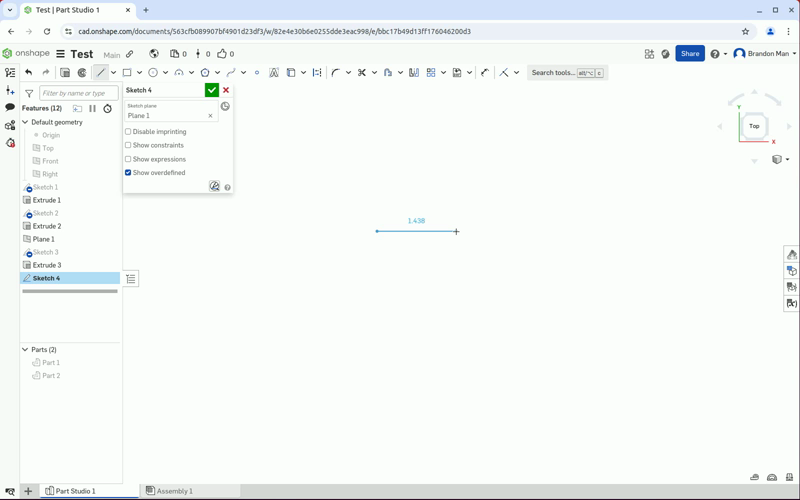
click(456, 231)
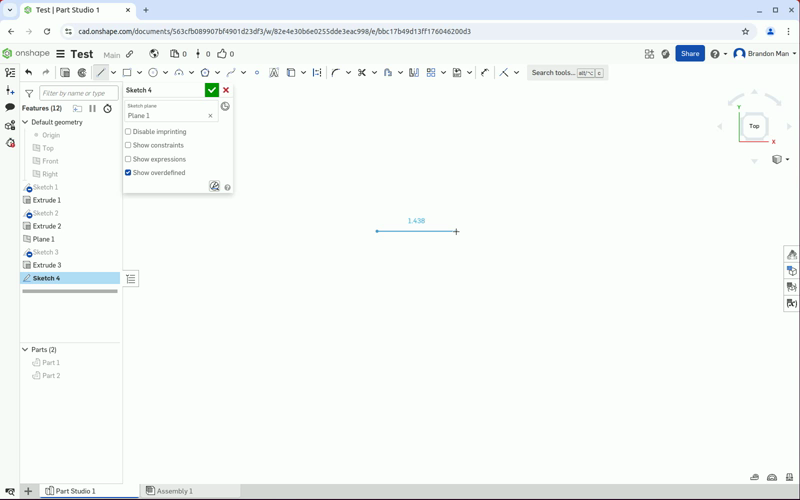
scroll(-6)
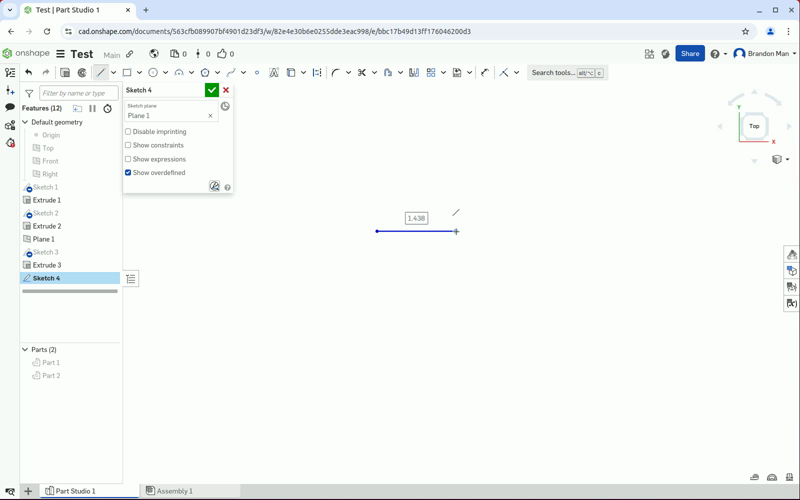
scroll(-6)
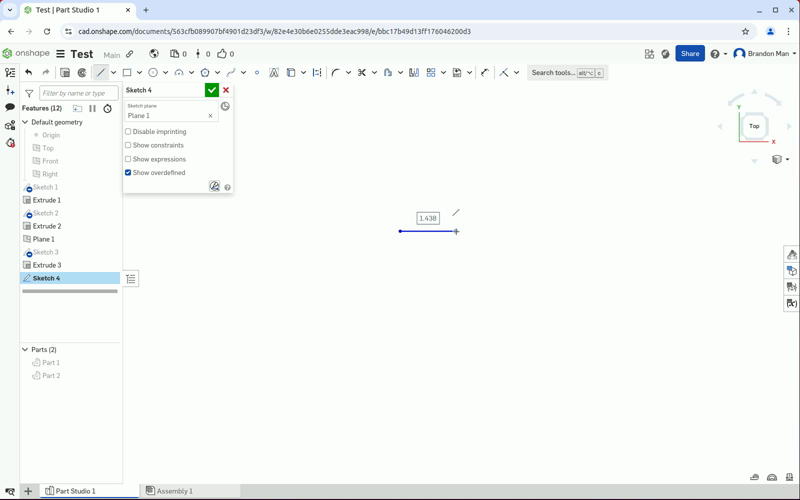
scroll(-6)
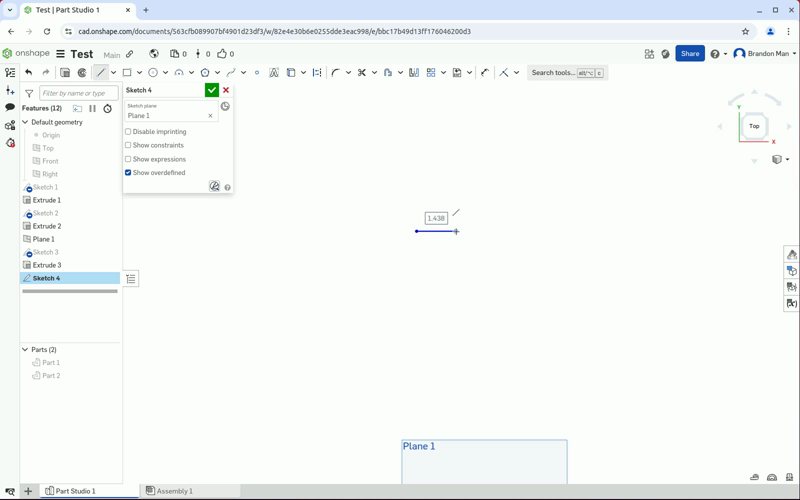
scroll(-6)
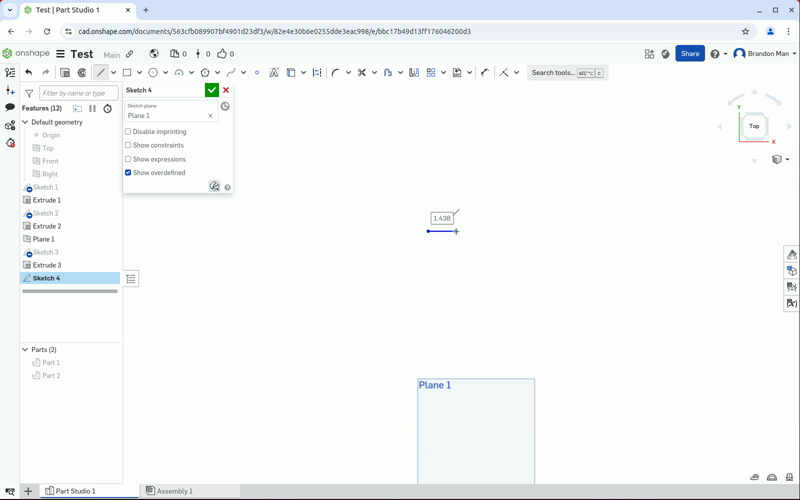
scroll(-6)
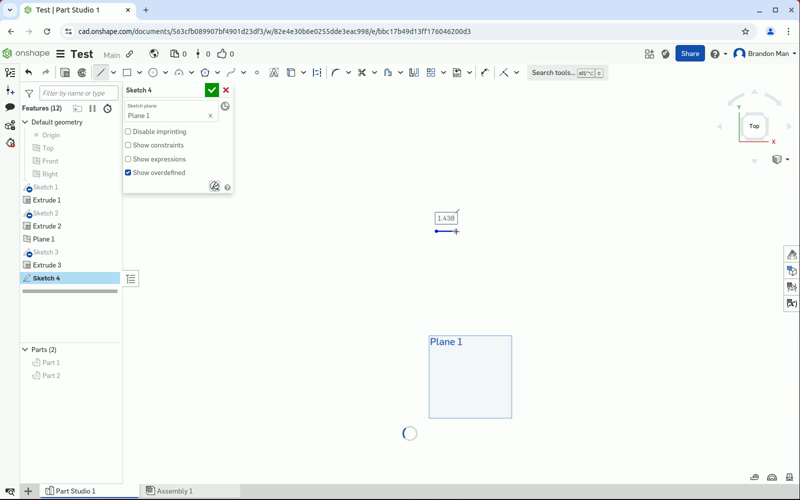
scroll(-6)
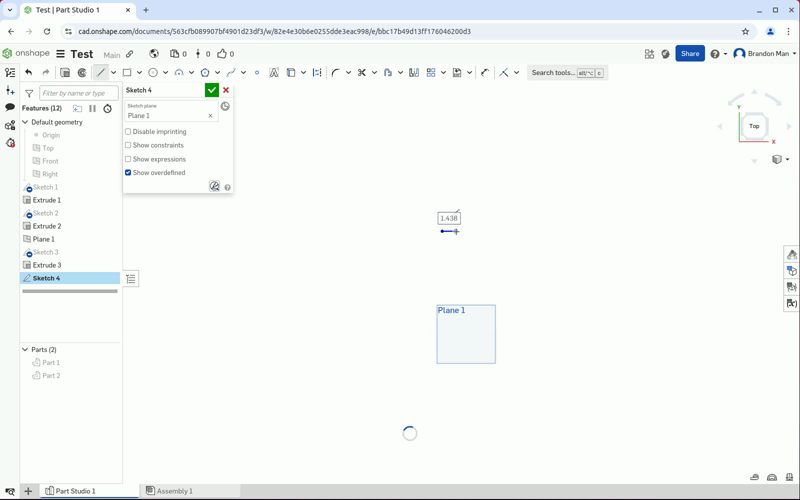
scroll(-6)
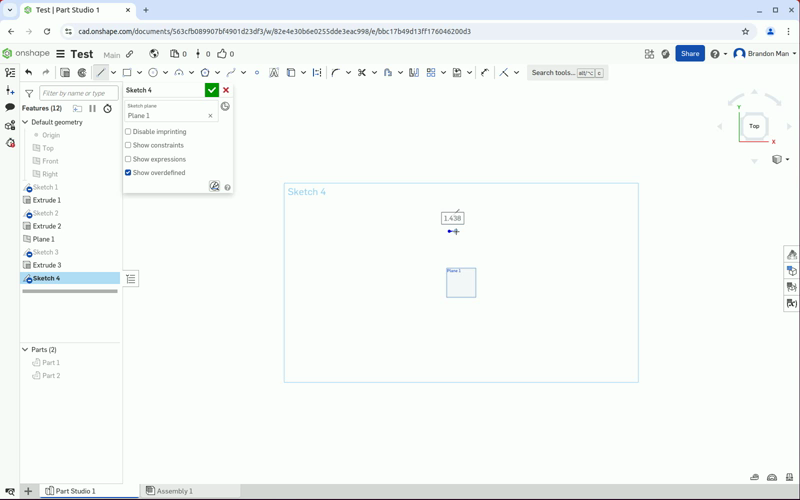
key_up(shift)
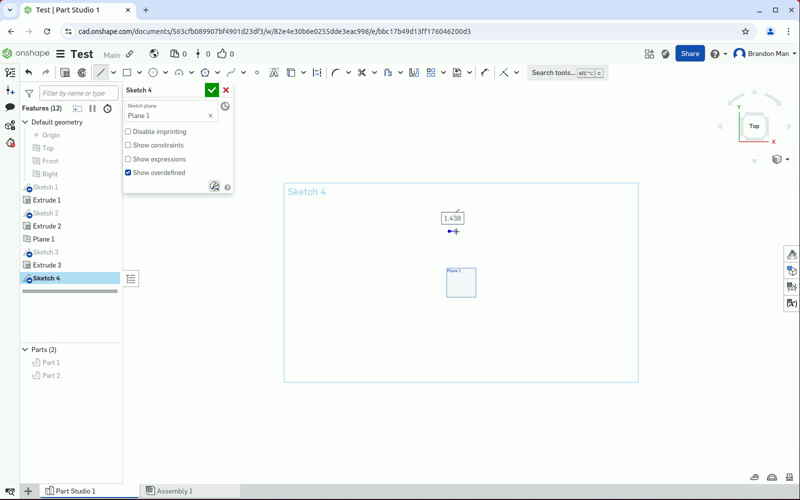
key_down(shift)
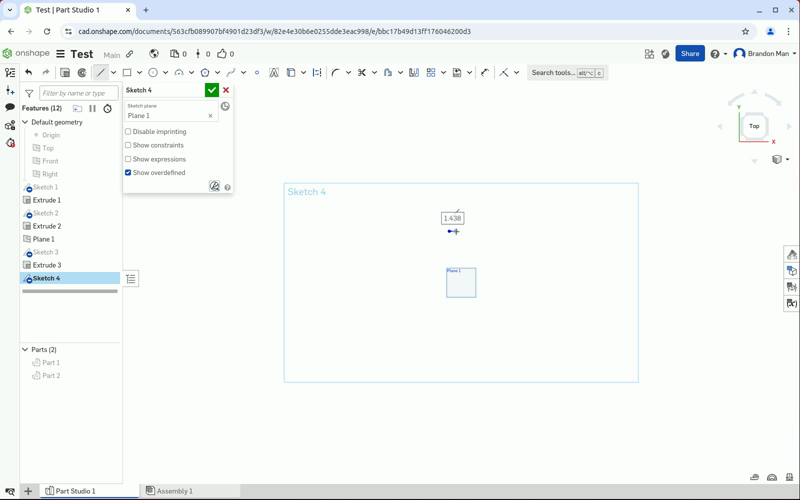
mouse_move(486, 231)
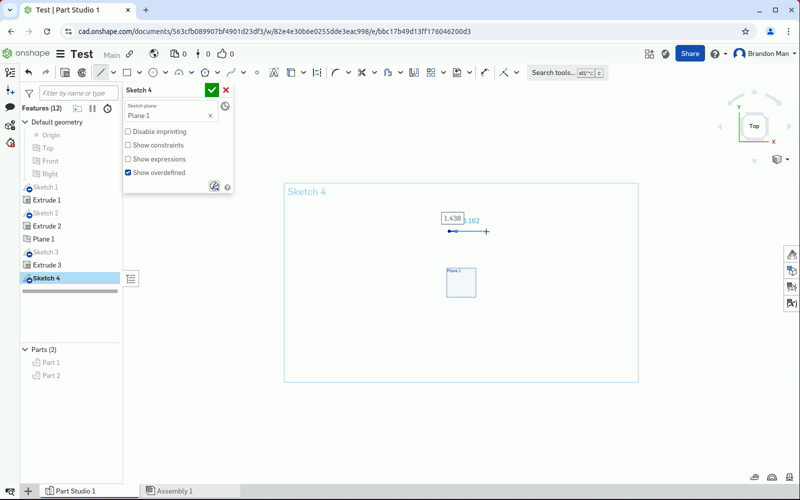
mouse_move(456, 224)
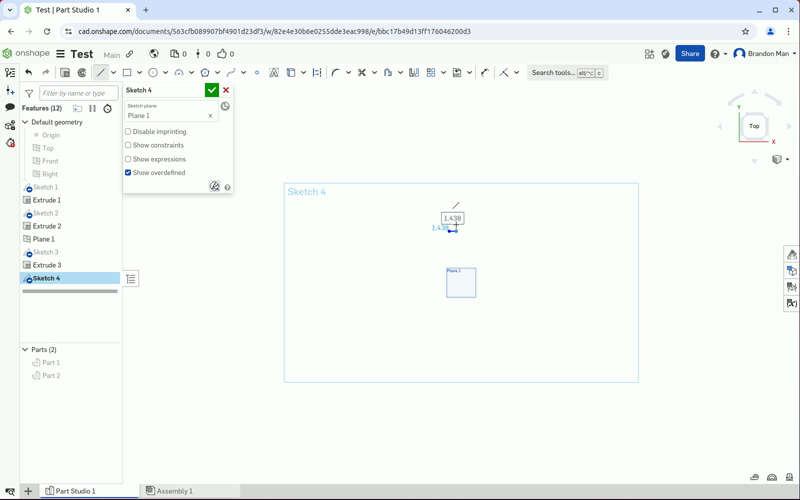
scroll(6)
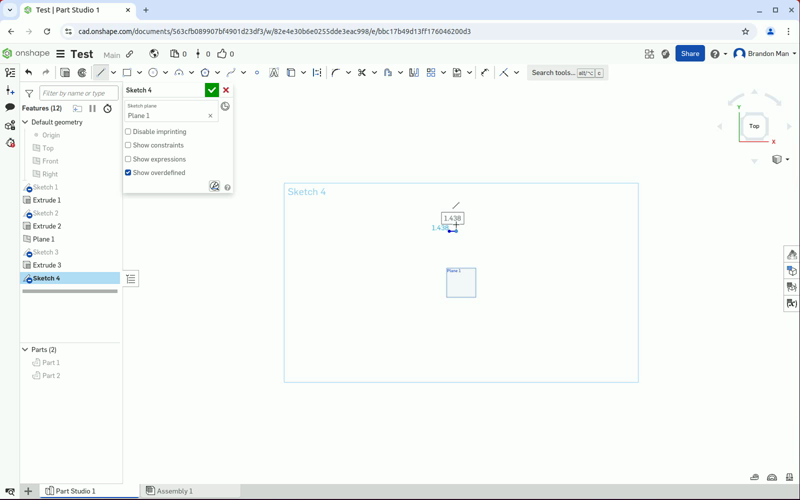
scroll(6)
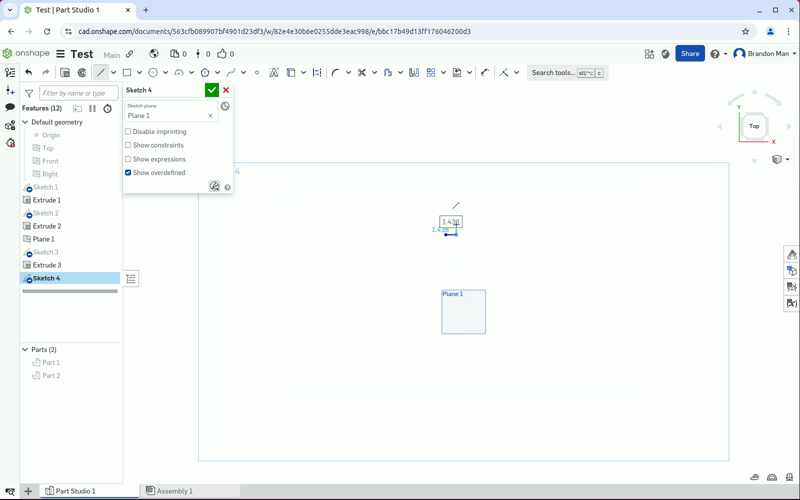
scroll(6)
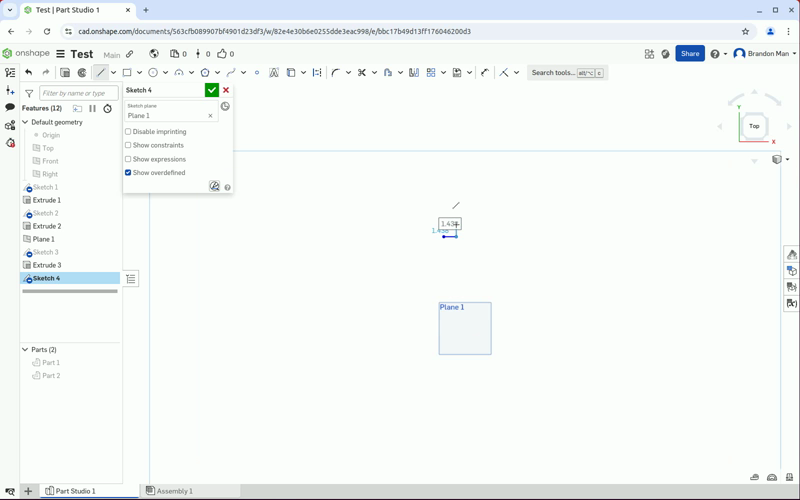
scroll(6)
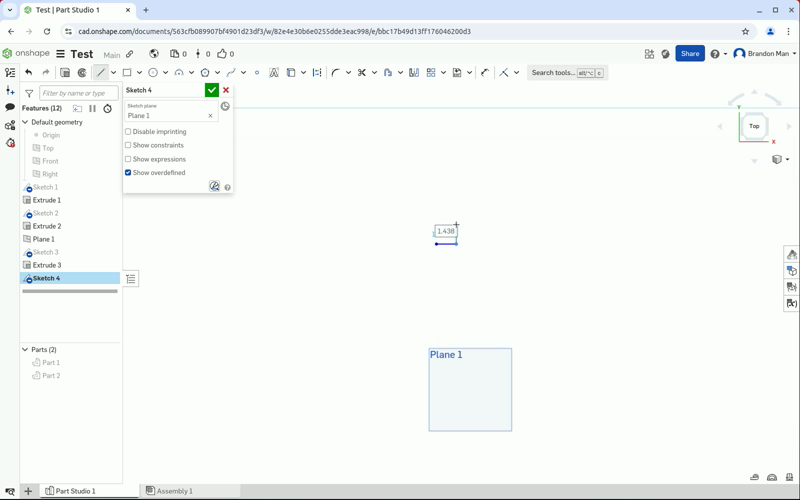
scroll(6)
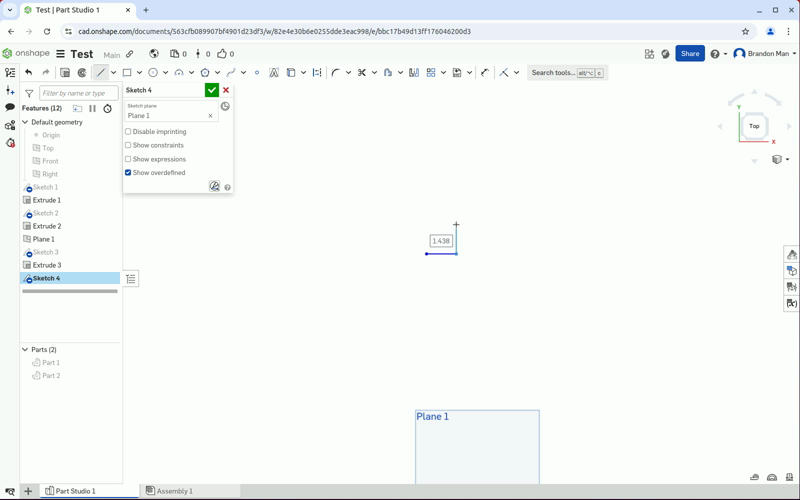
scroll(6)
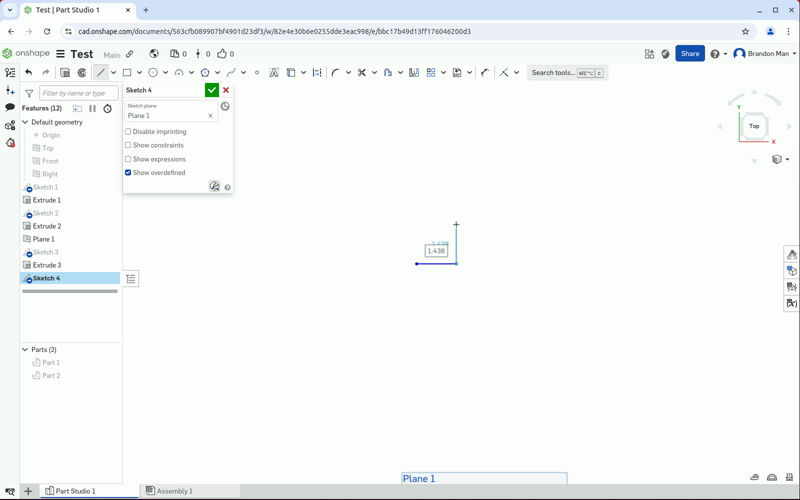
scroll(6)
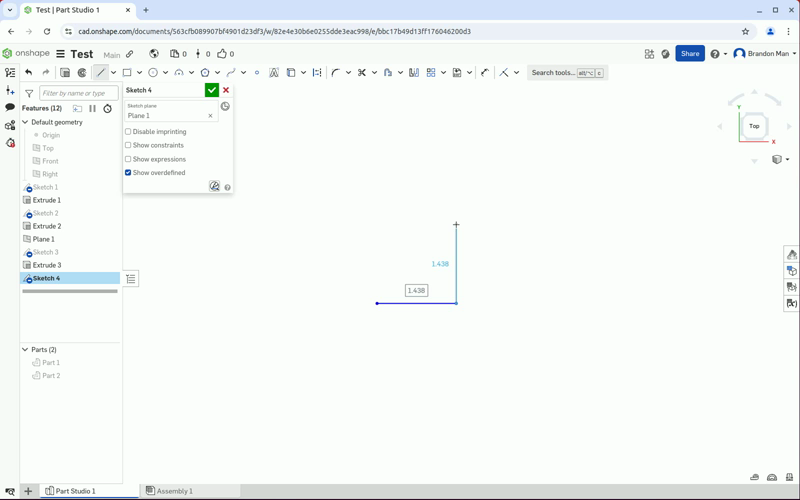
click(456, 224)
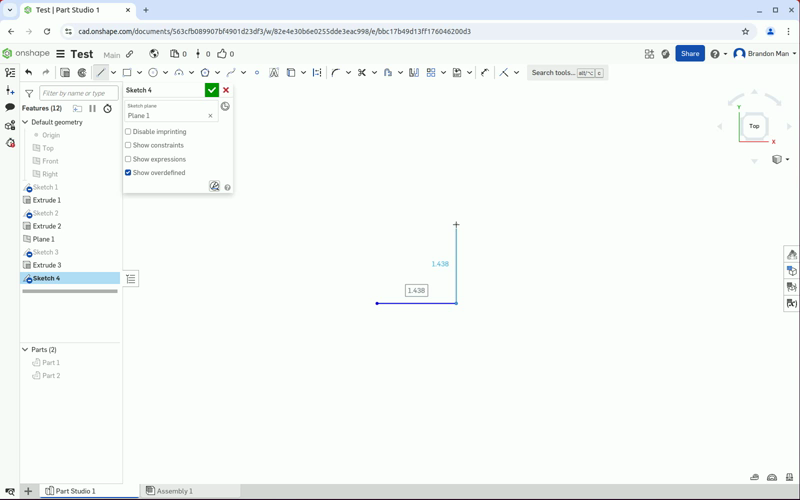
scroll(-6)
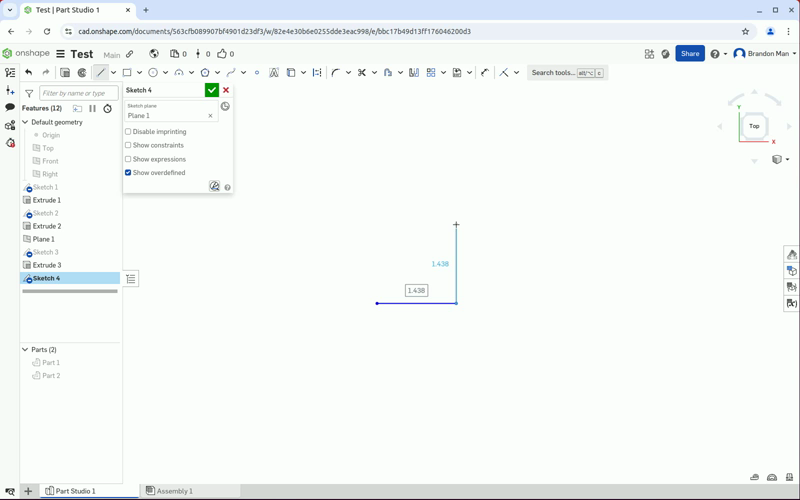
scroll(-6)
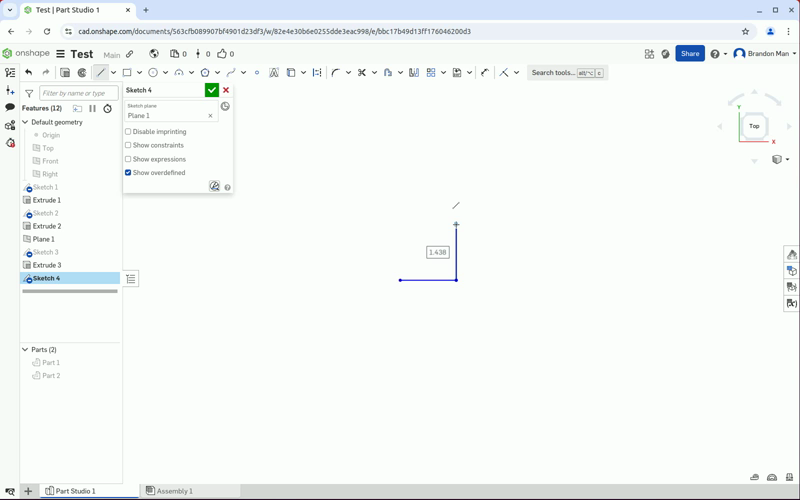
scroll(-6)
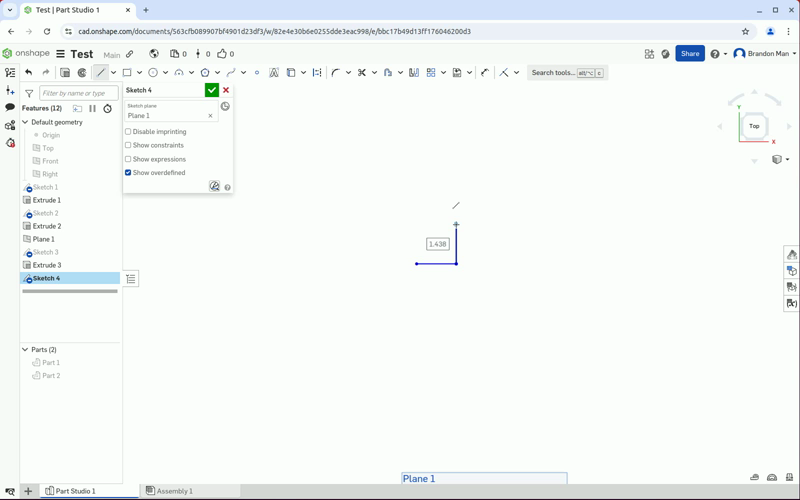
scroll(-6)
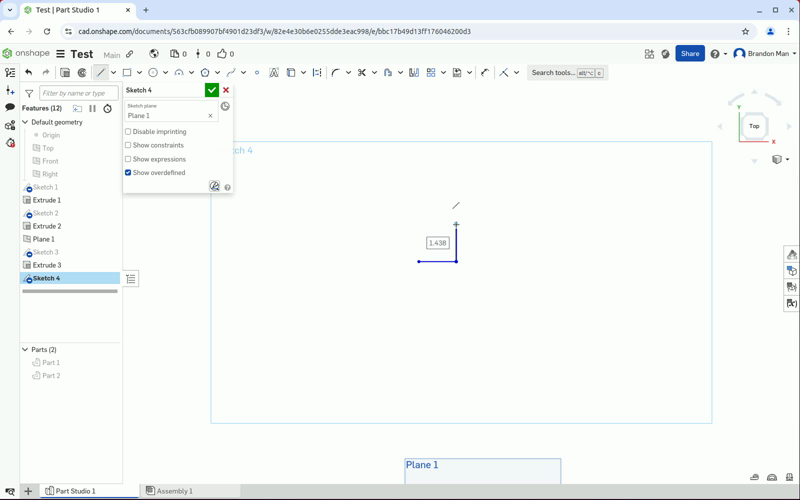
scroll(-6)
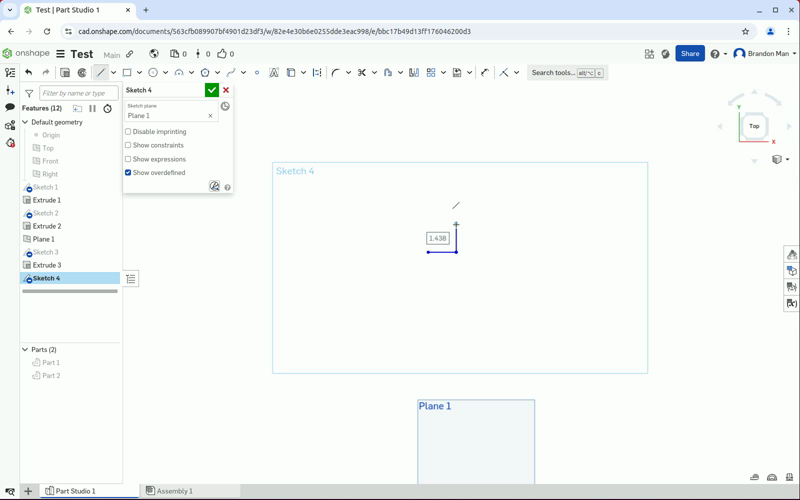
scroll(-6)
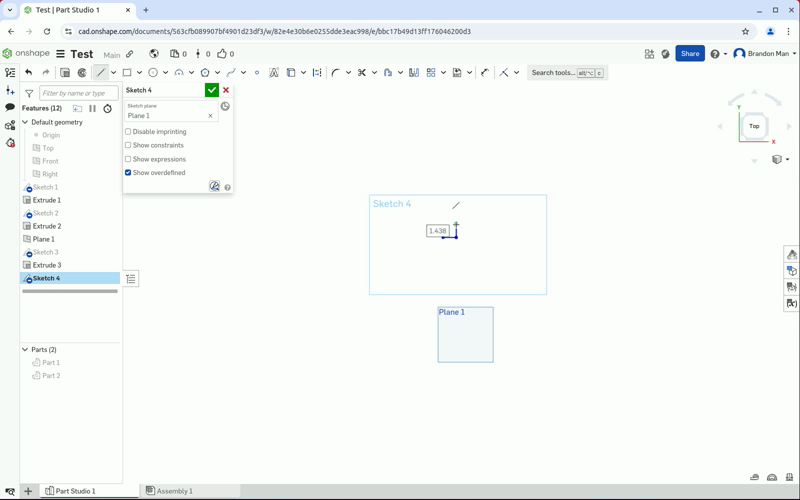
scroll(-6)
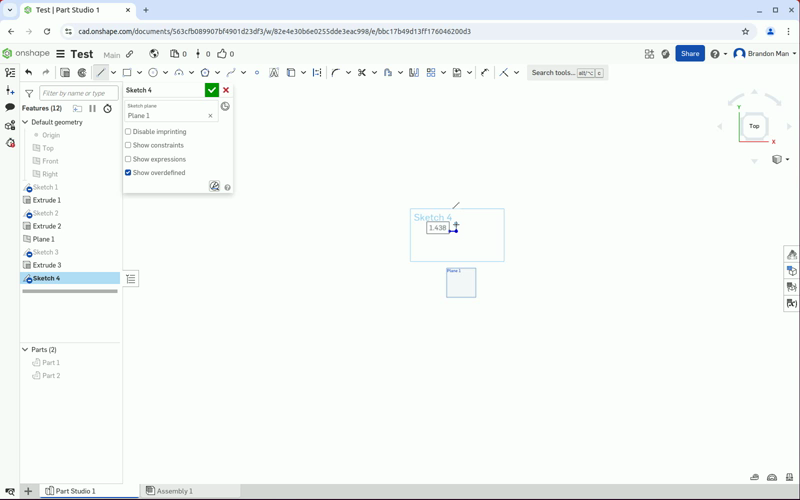
key_up(shift)
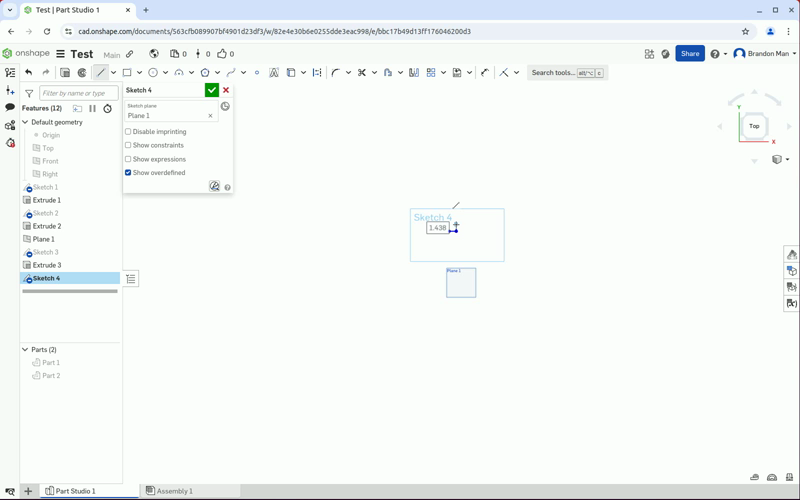
key_down(shift)
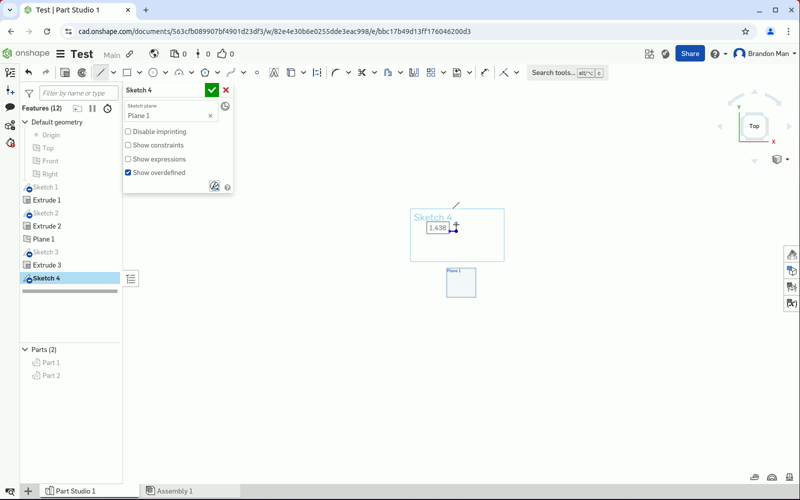
mouse_move(486, 224)
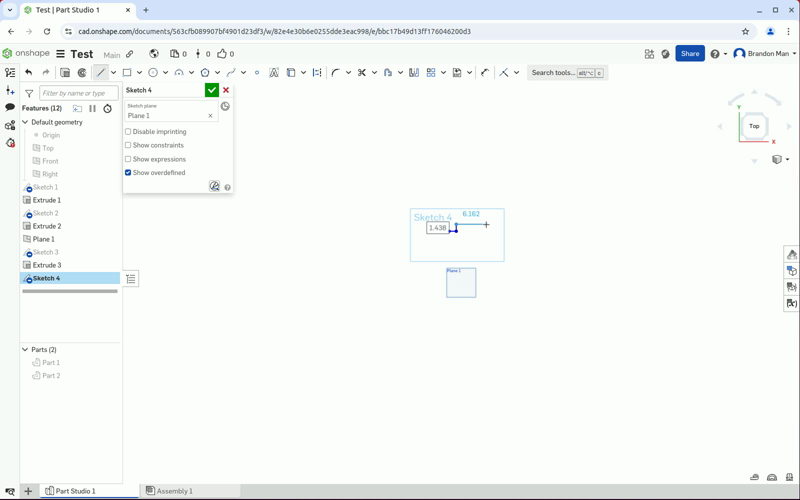
mouse_move(449, 224)
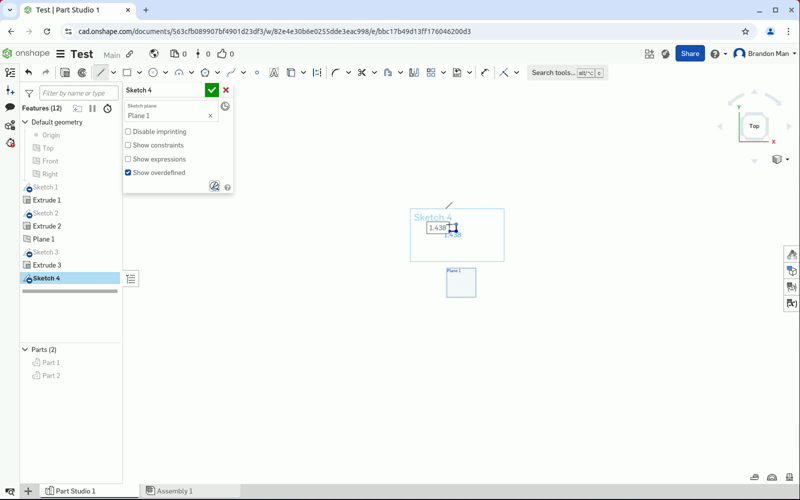
scroll(6)
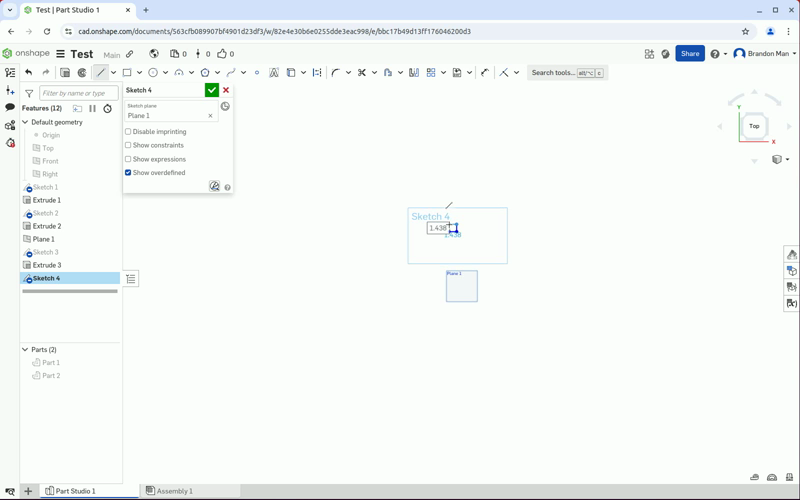
scroll(6)
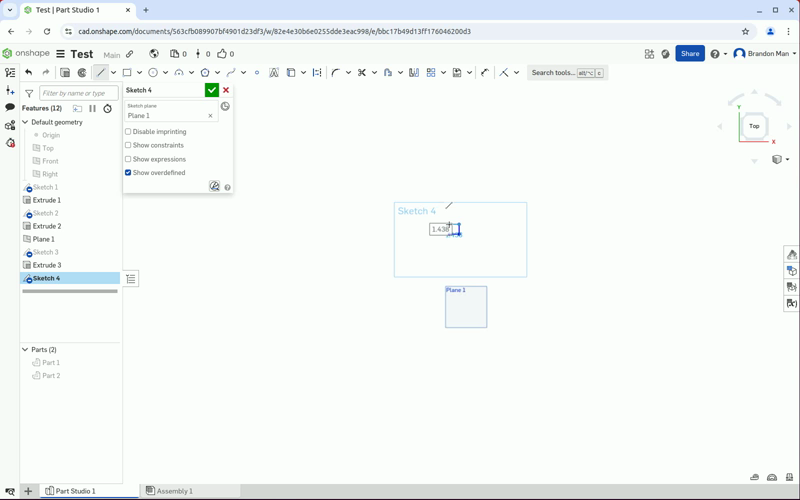
scroll(6)
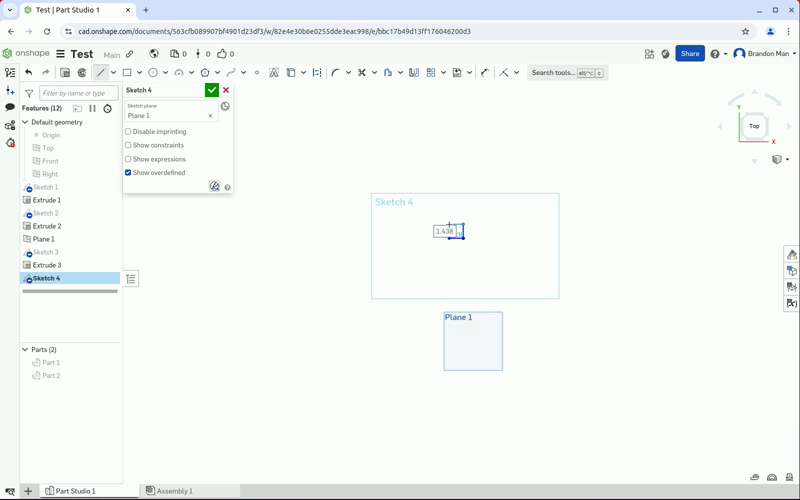
scroll(6)
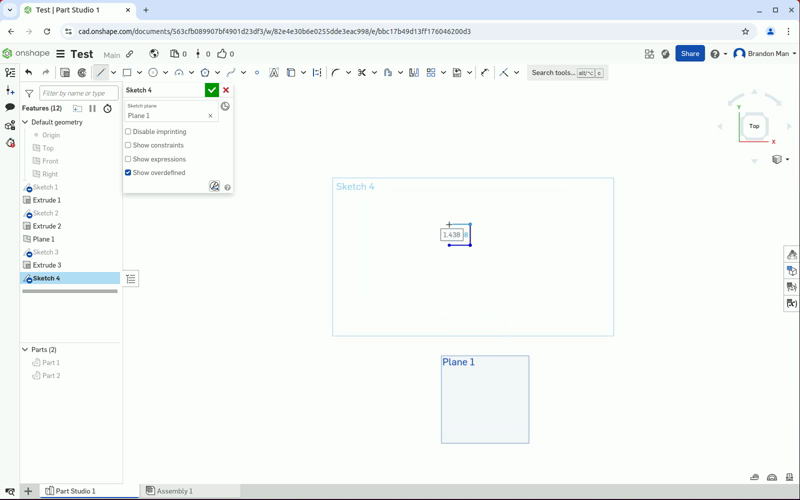
scroll(6)
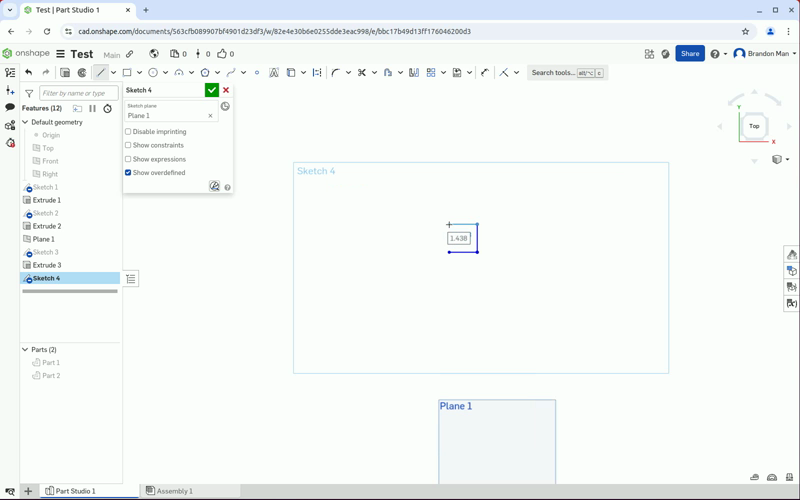
scroll(6)
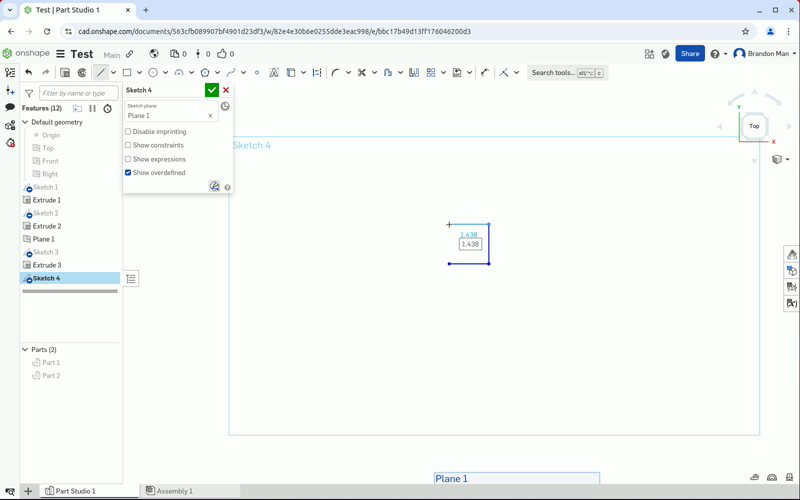
scroll(6)
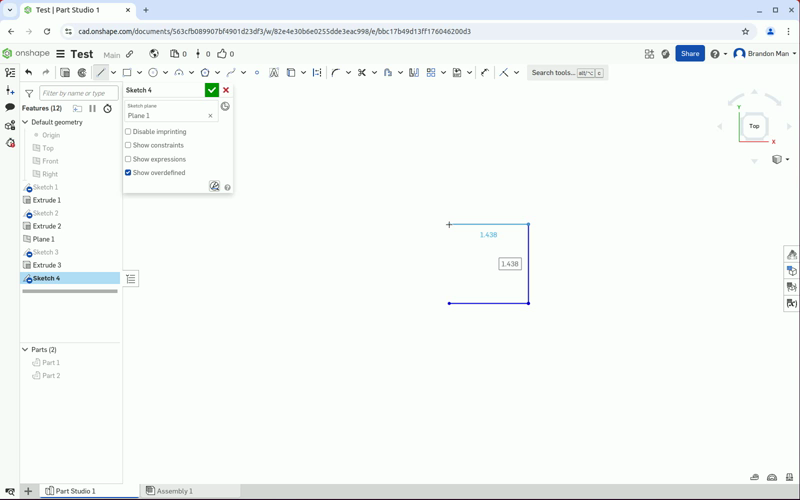
click(449, 224)
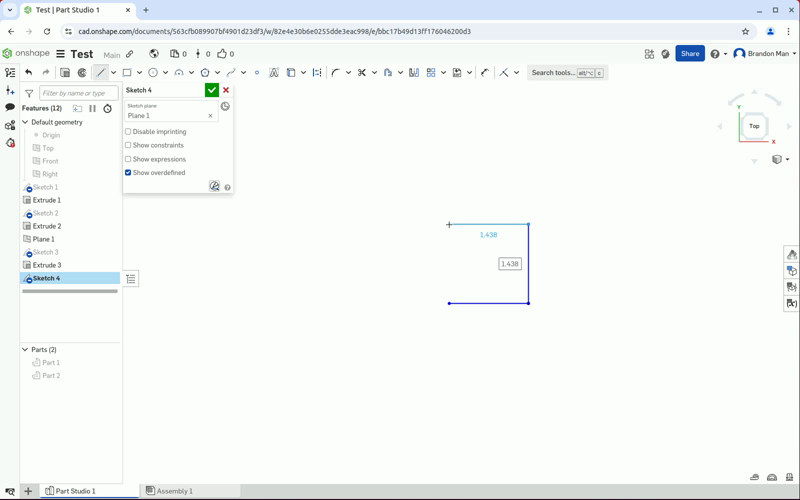
scroll(-6)
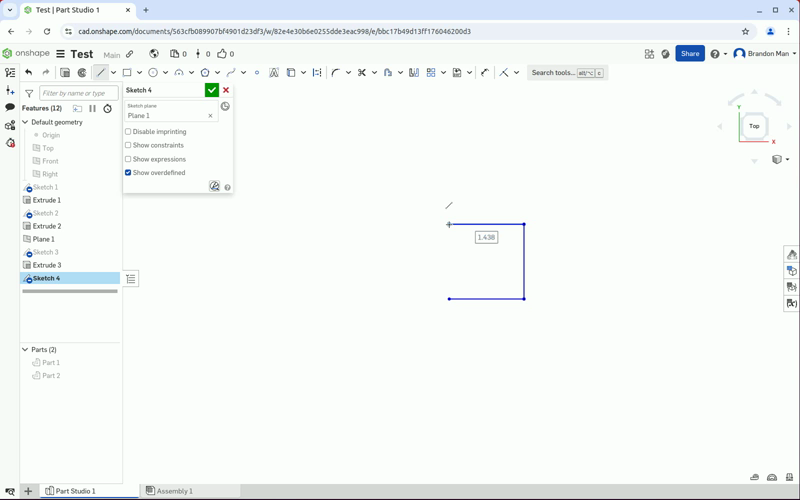
scroll(-6)
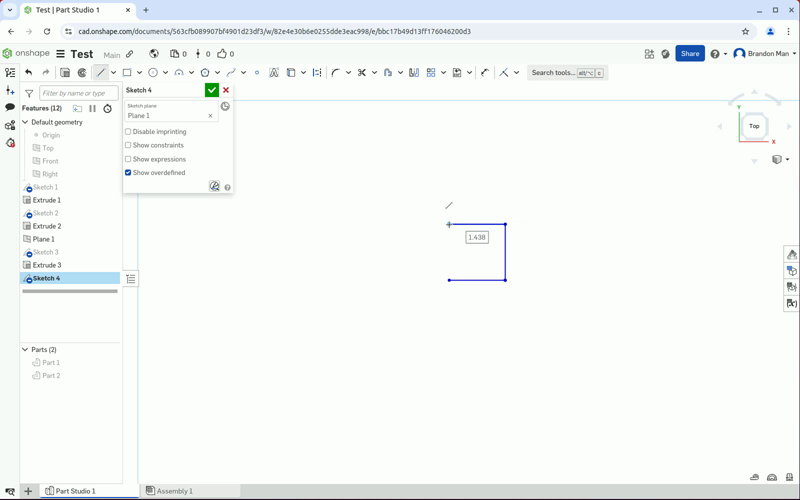
scroll(-6)
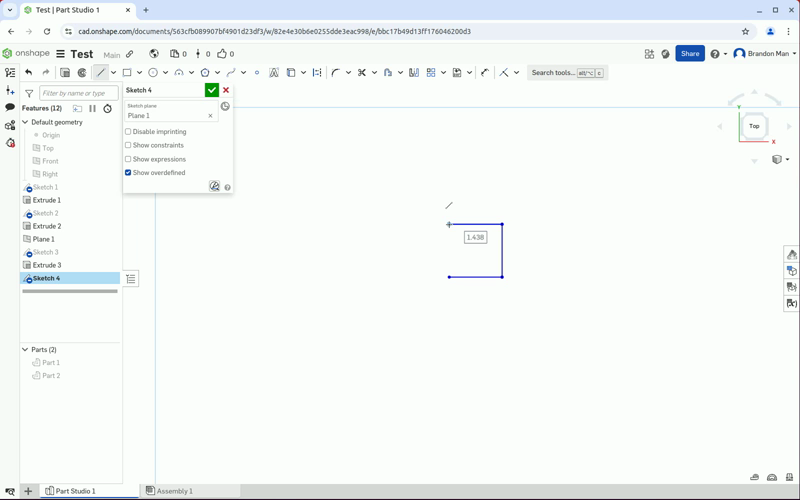
scroll(-6)
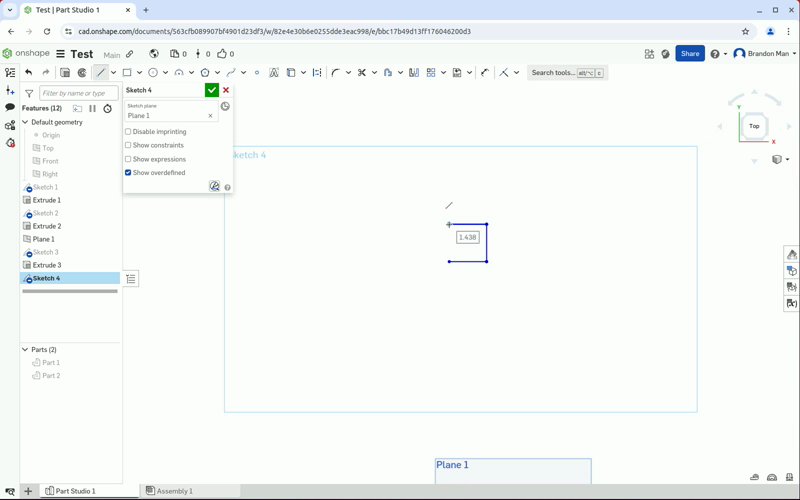
scroll(-6)
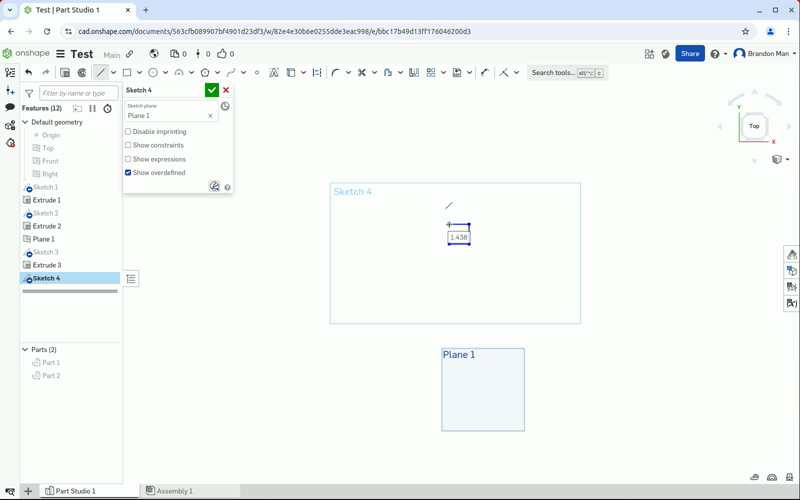
scroll(-6)
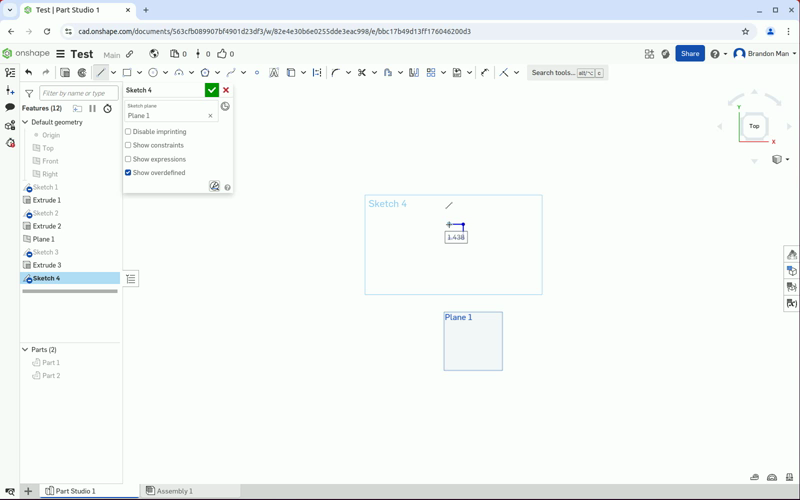
scroll(-6)
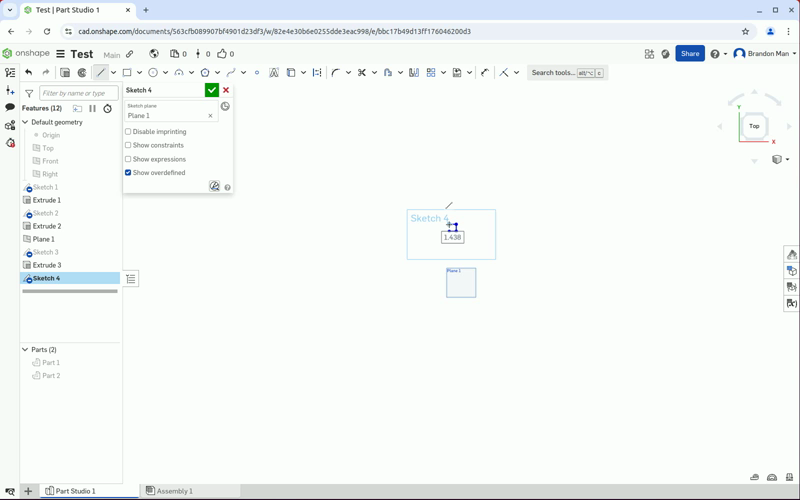
key_up(shift)
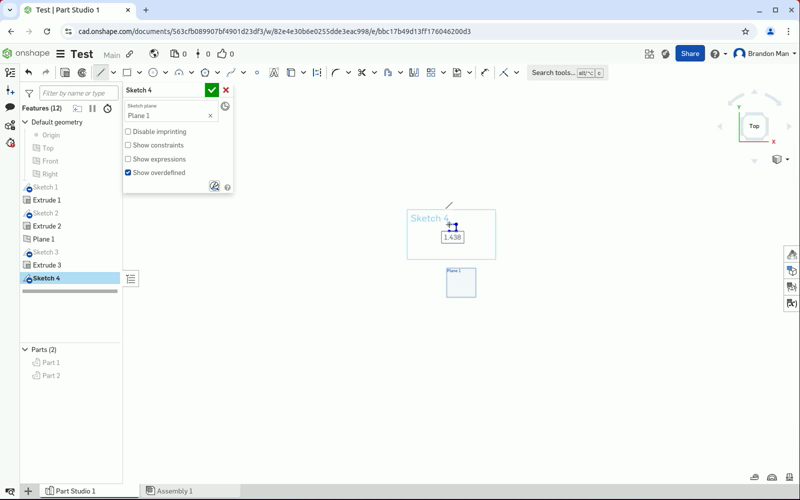
mouse_move(479, 224)
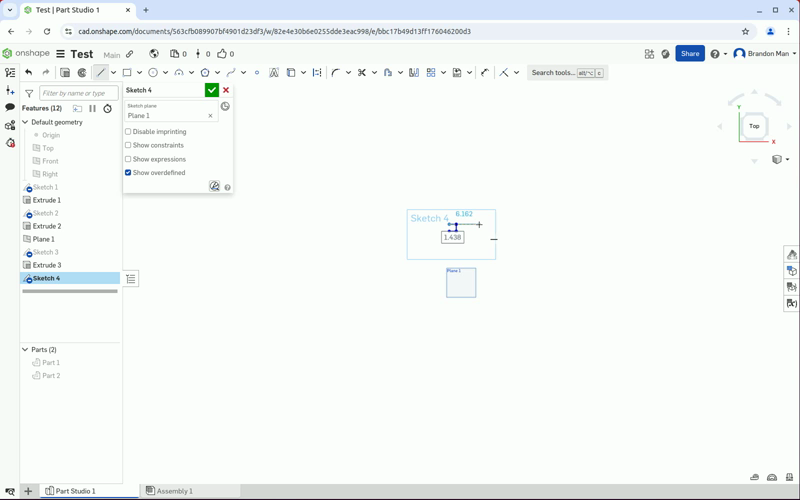
key_down(shift)
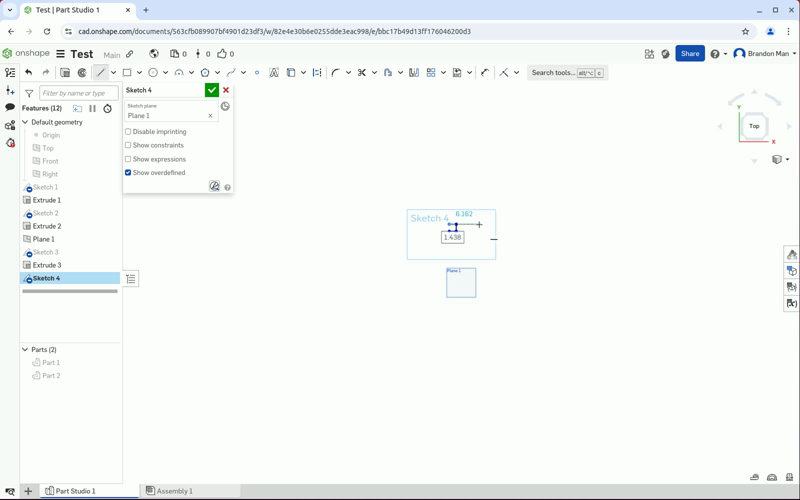
mouse_move(449, 231)
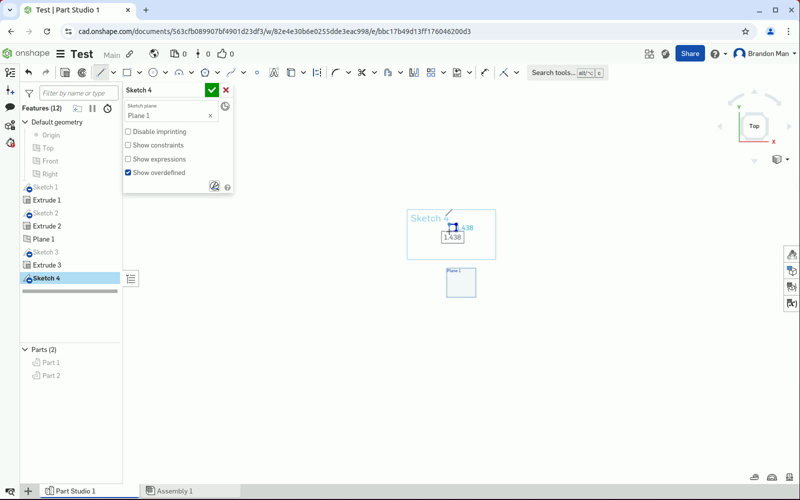
scroll(6)
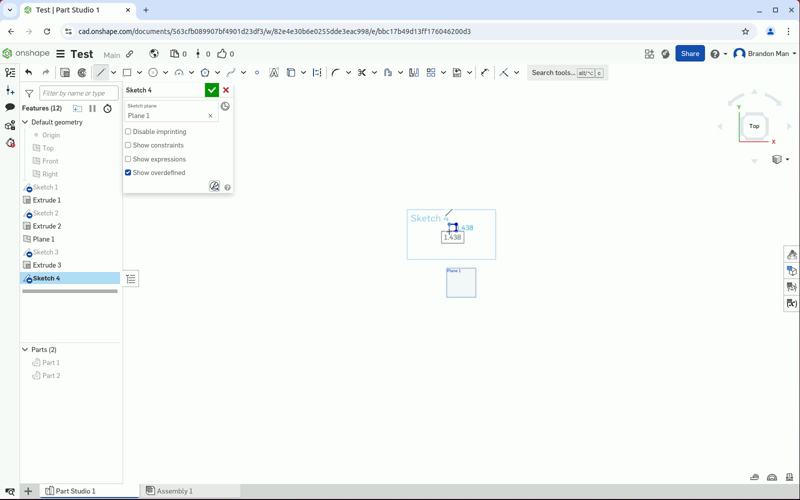
scroll(6)
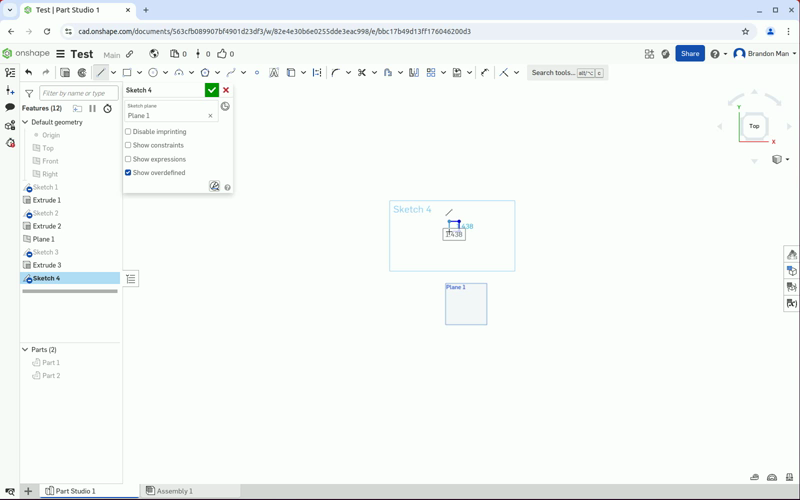
scroll(6)
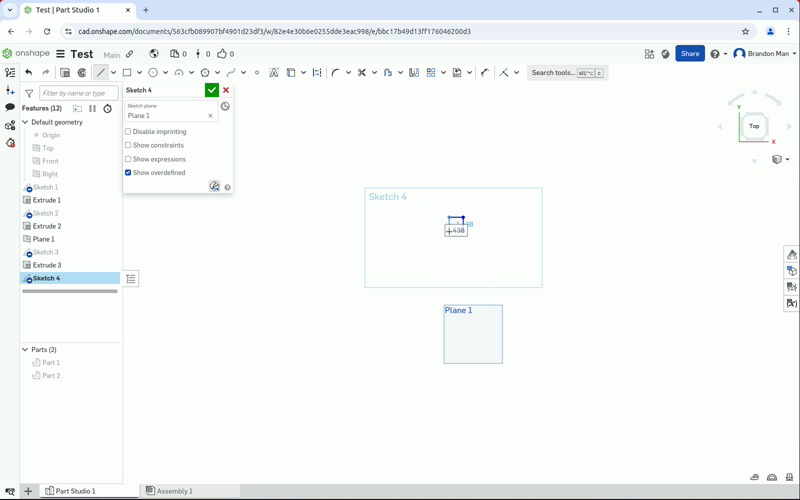
scroll(6)
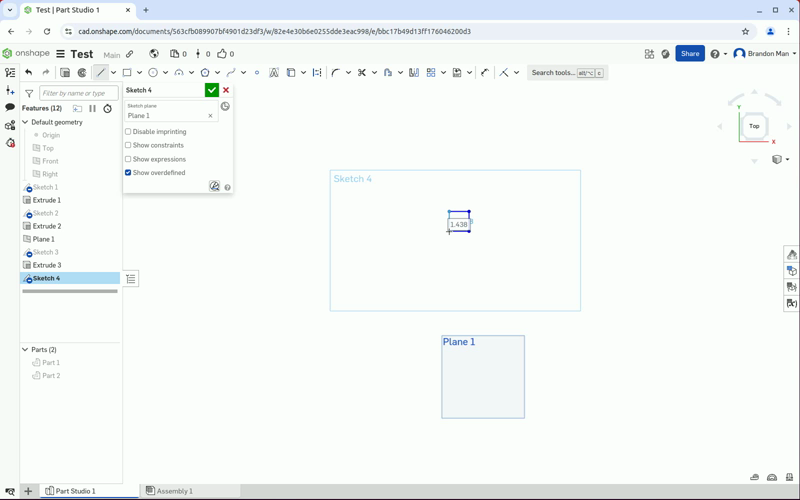
scroll(6)
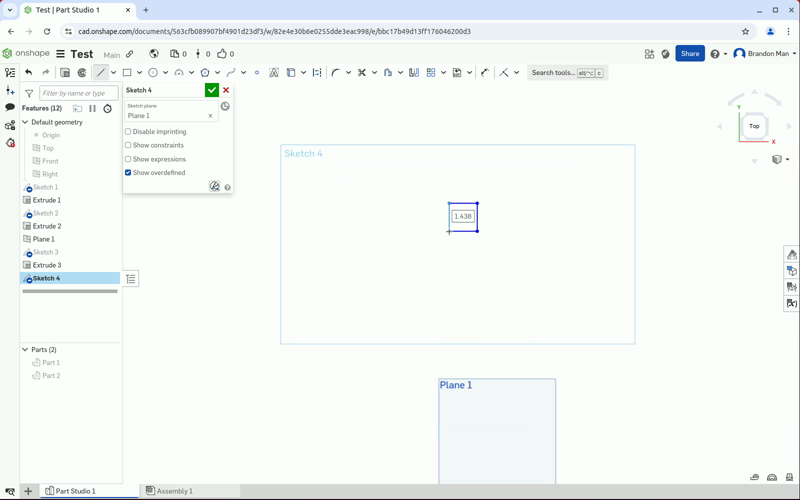
scroll(6)
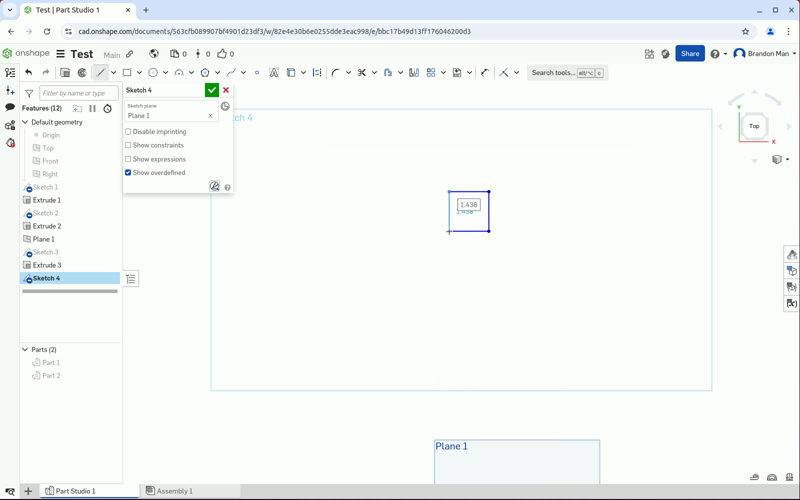
scroll(6)
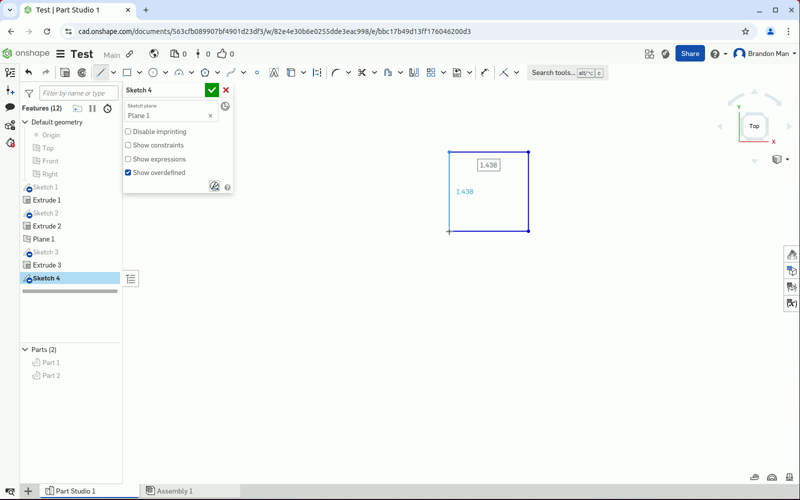
key_up(shift)
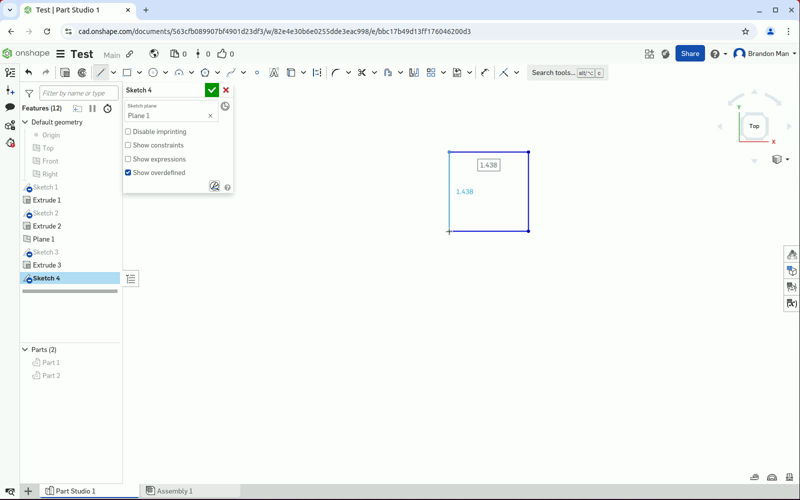
click(449, 231)
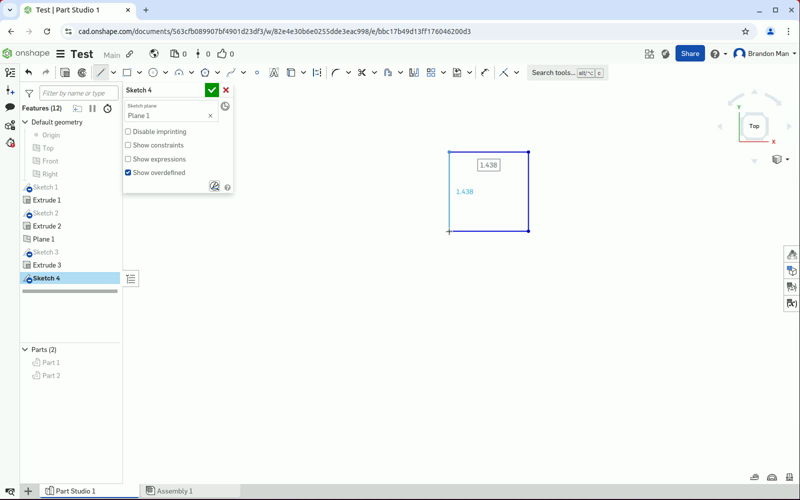
scroll(-6)
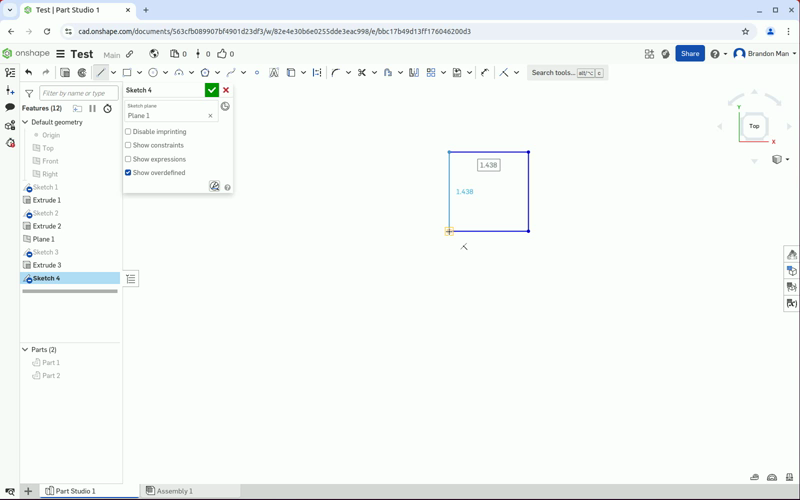
scroll(-6)
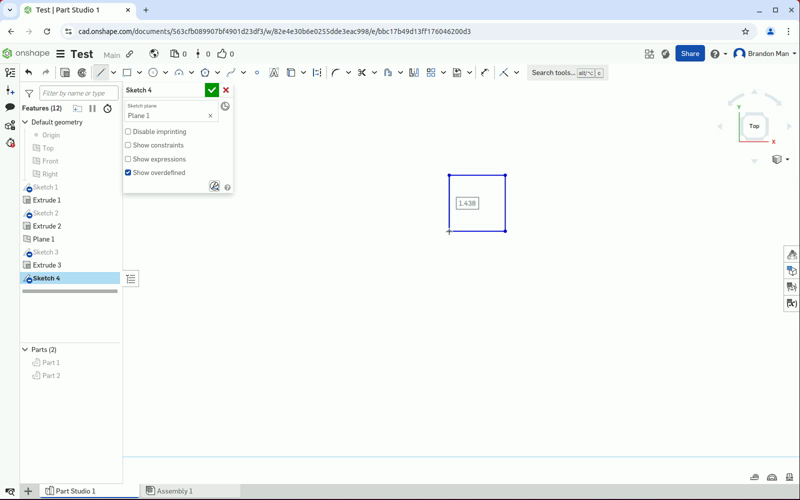
scroll(-6)
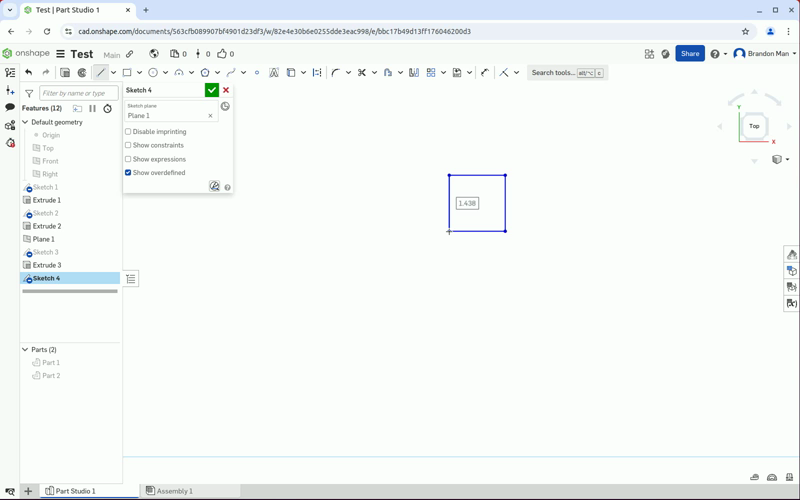
scroll(-6)
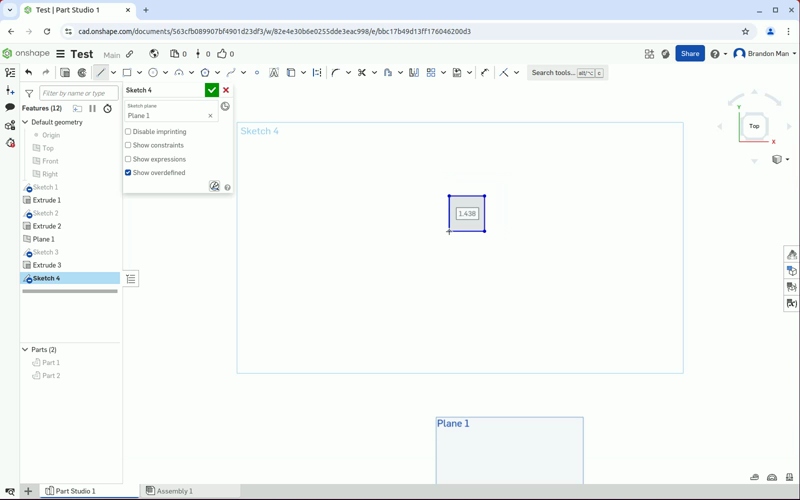
scroll(-6)
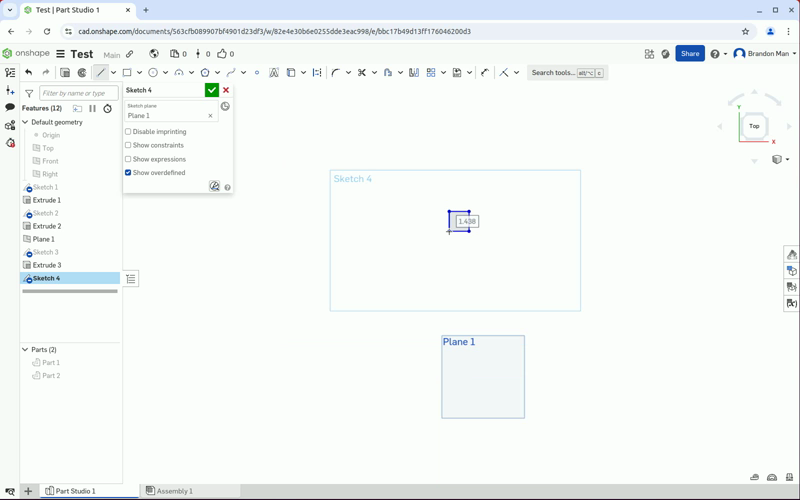
scroll(-6)
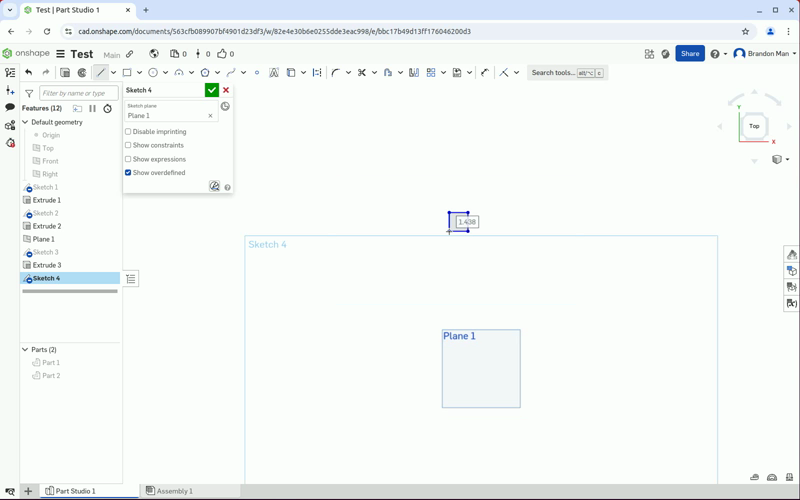
scroll(-6)
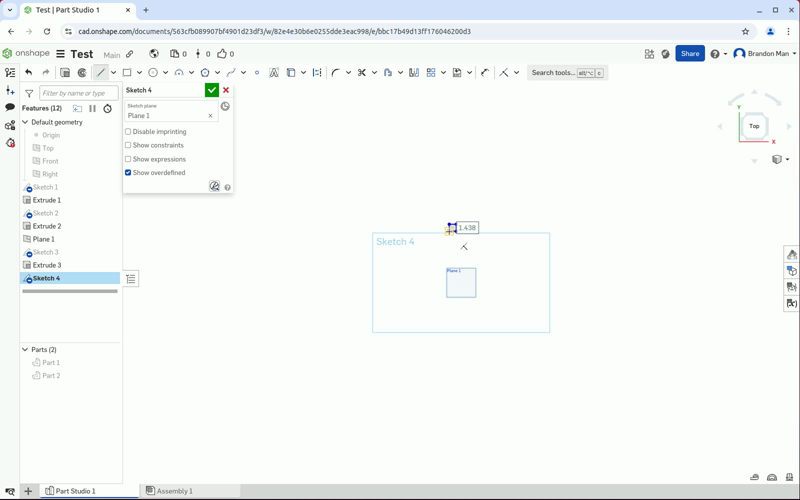
key(esc)
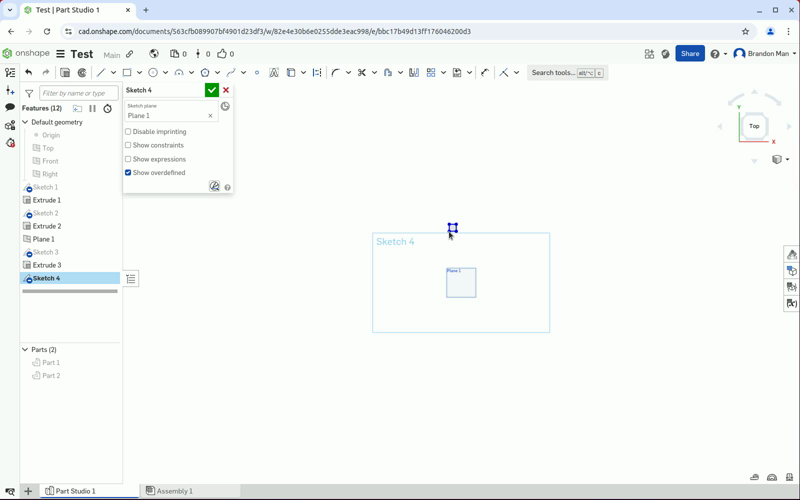
key(l)
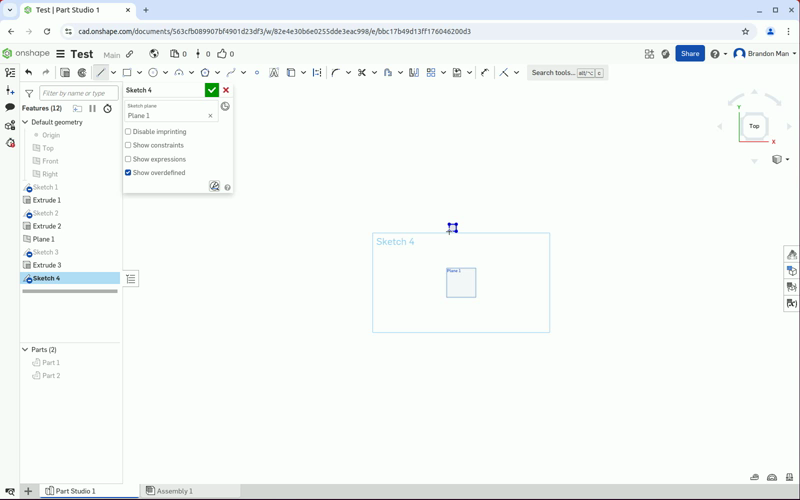
key_down(shift)
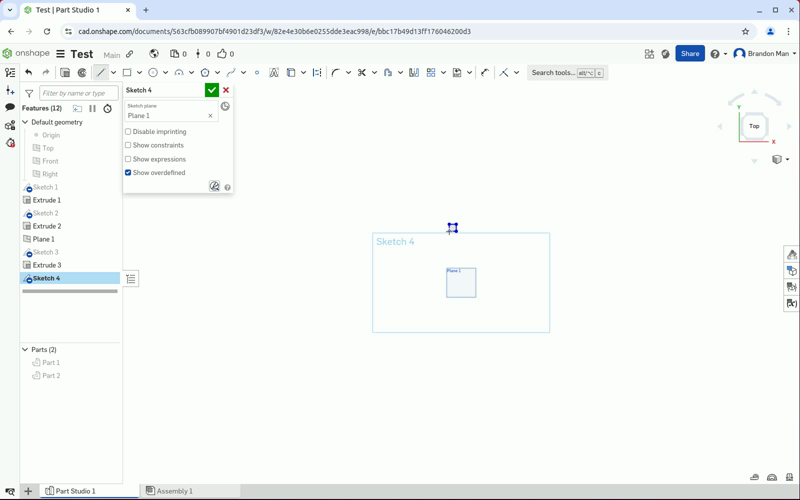
mouse_move(449, 230)
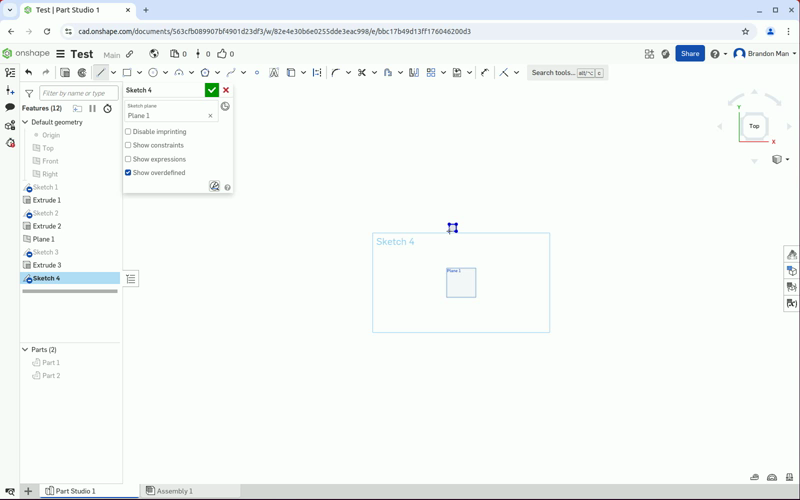
scroll(6)
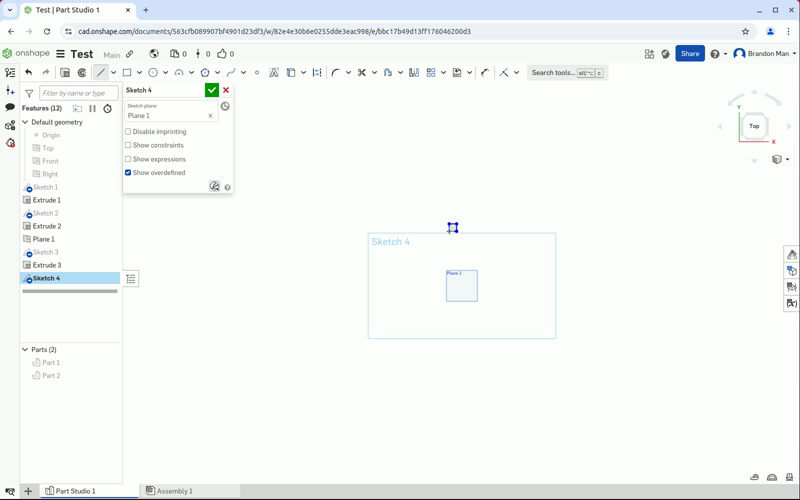
scroll(6)
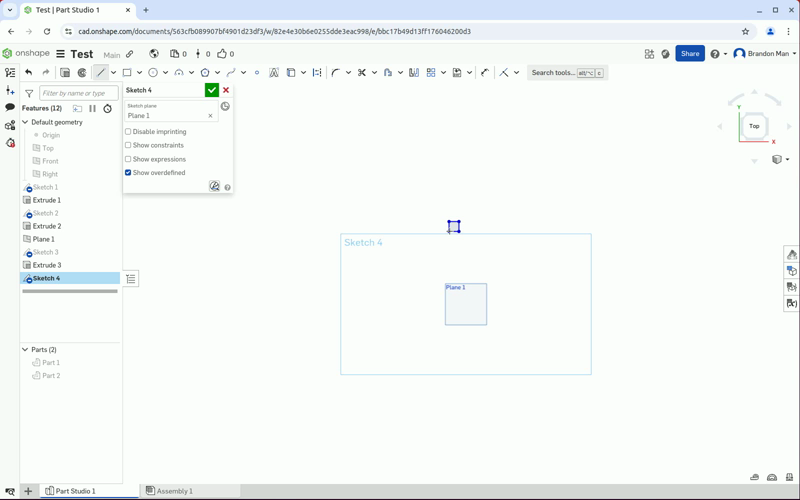
scroll(6)
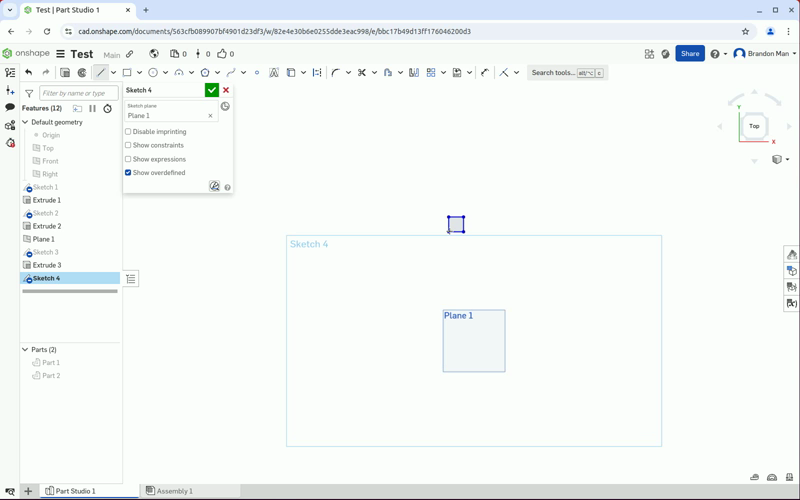
scroll(6)
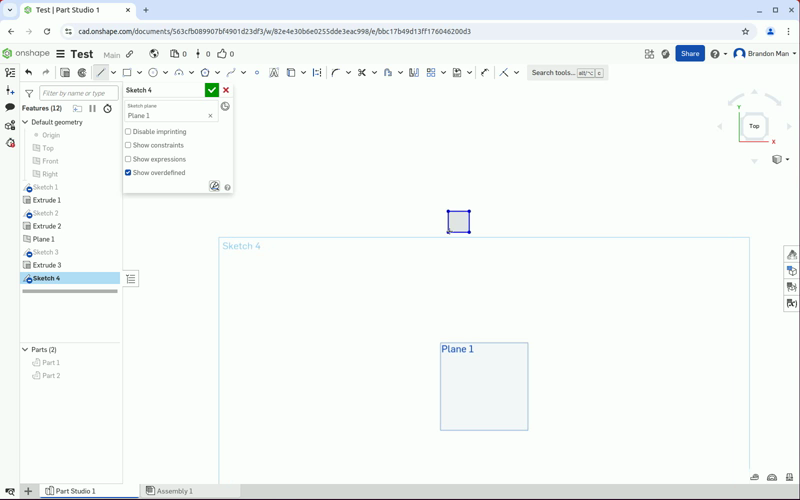
scroll(6)
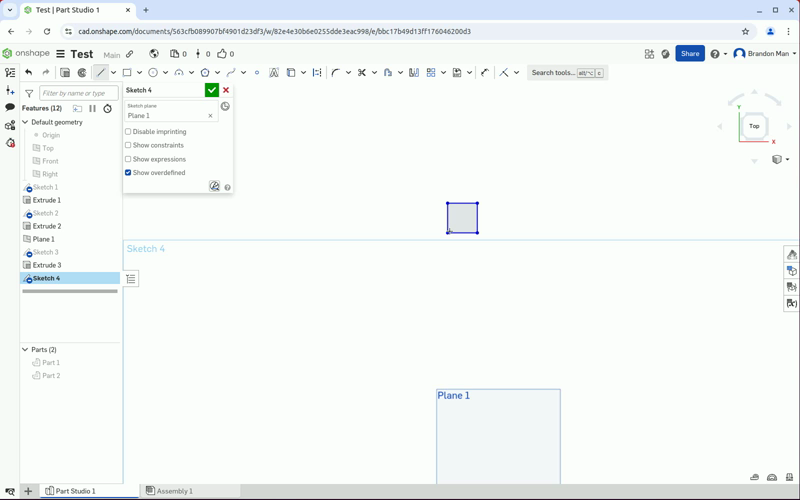
scroll(6)
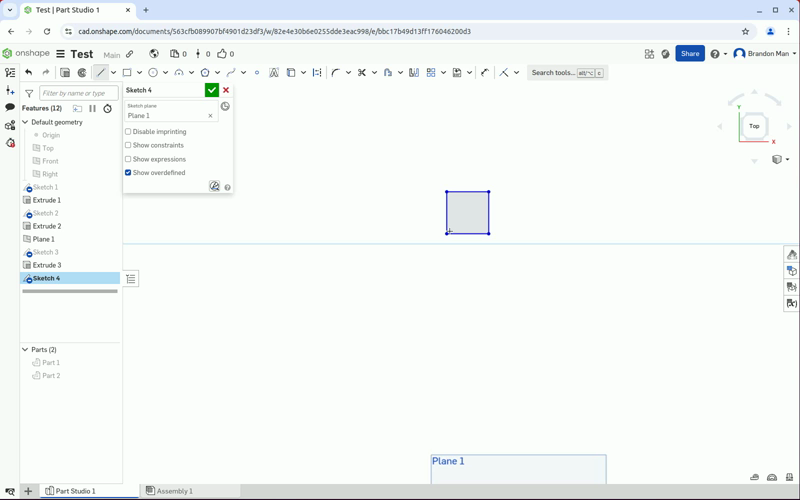
scroll(6)
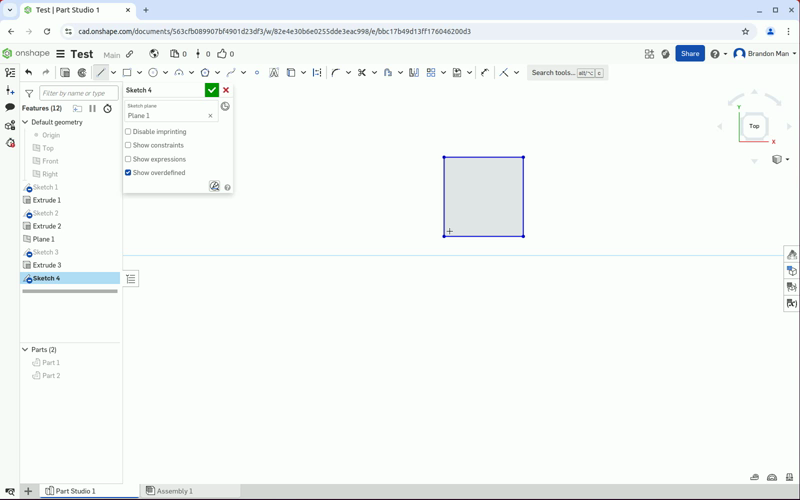
click(449, 230)
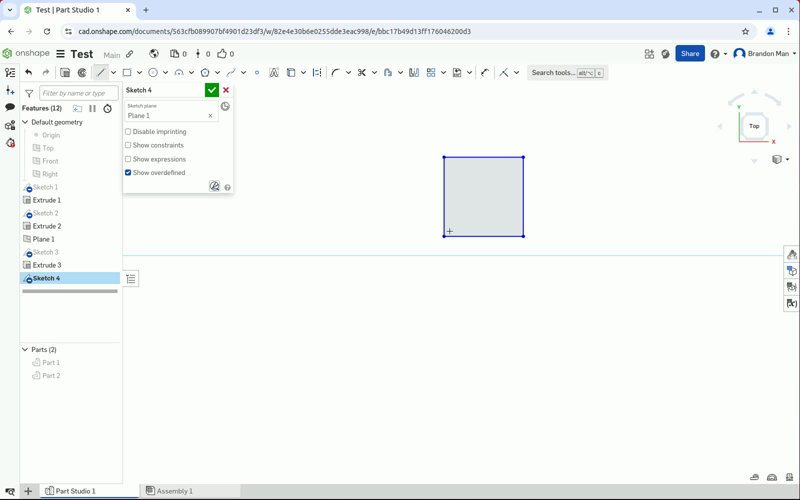
scroll(-6)
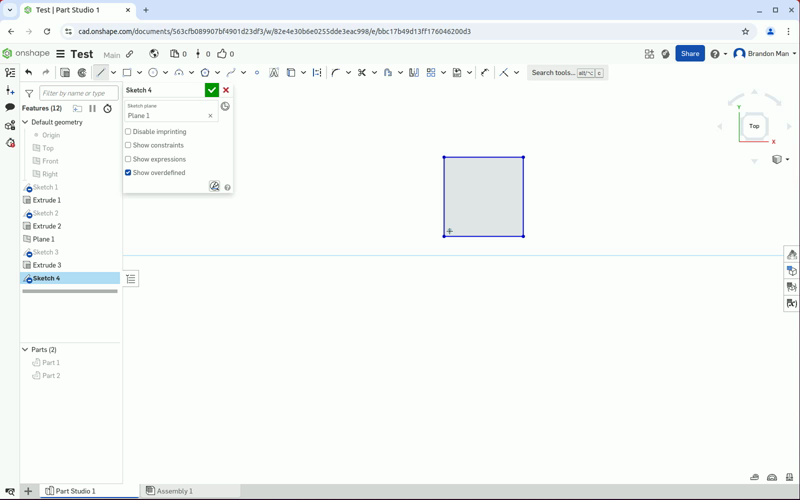
scroll(-6)
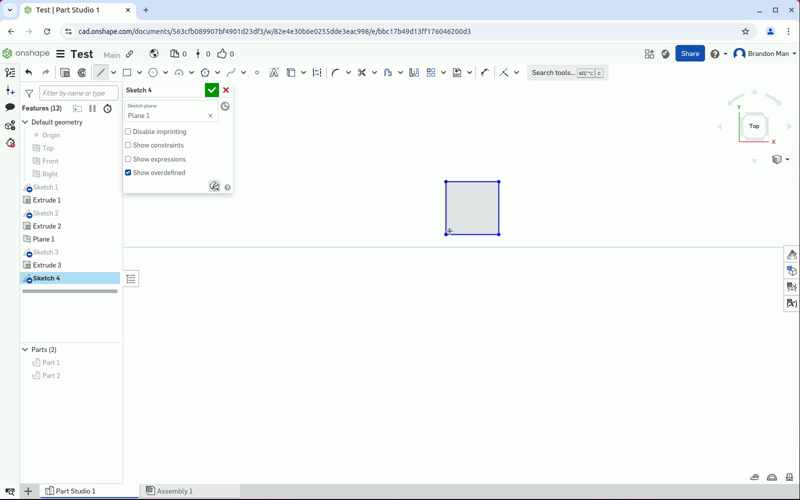
scroll(-6)
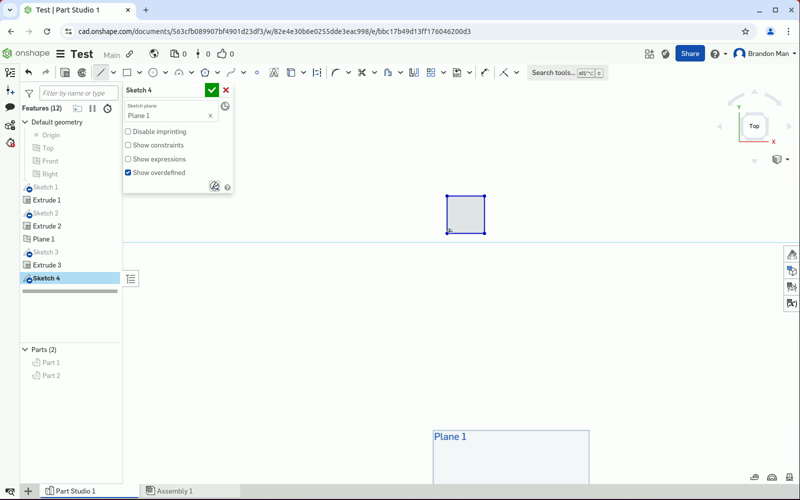
scroll(-6)
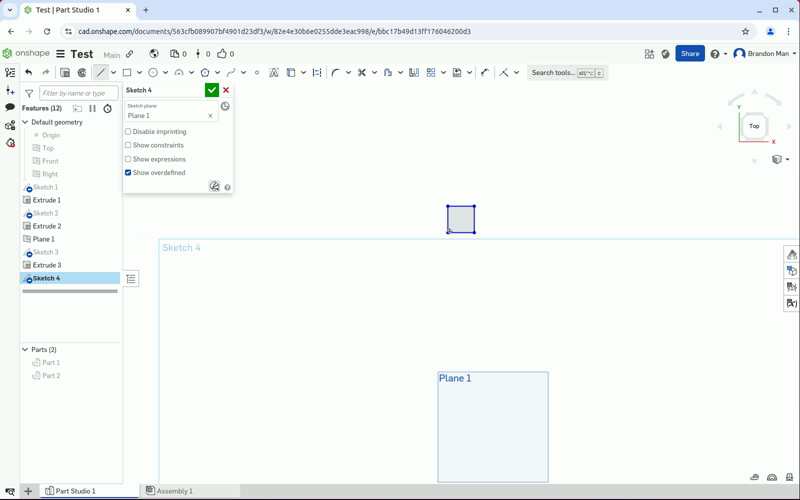
scroll(-6)
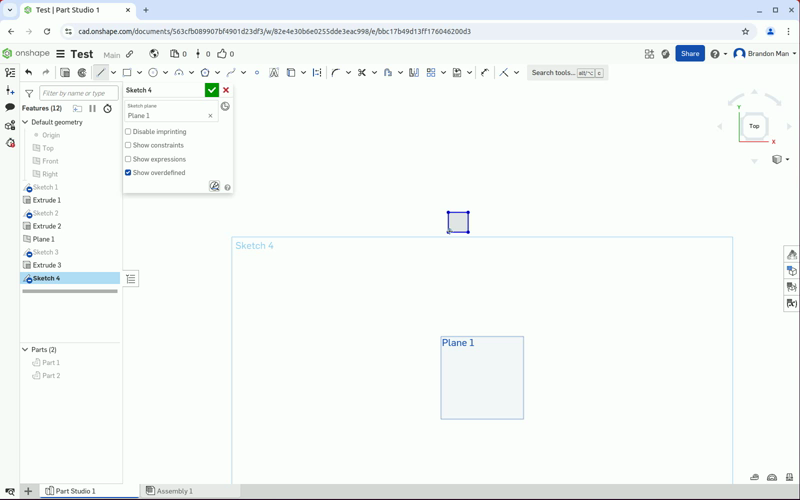
scroll(-6)
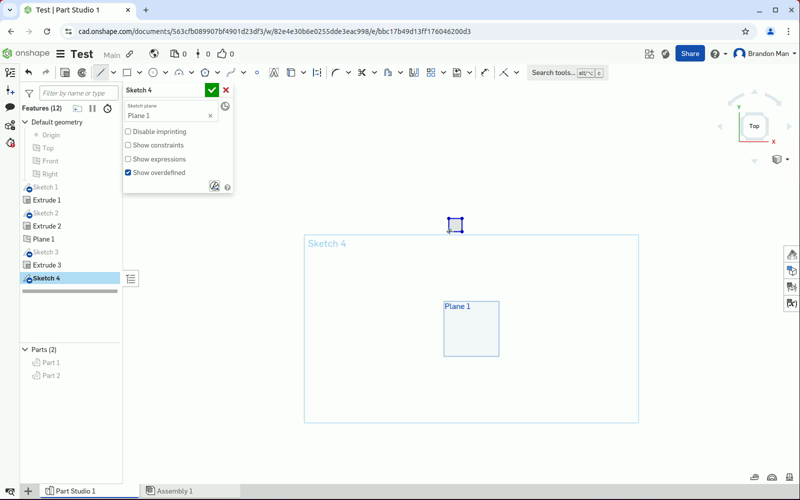
scroll(-6)
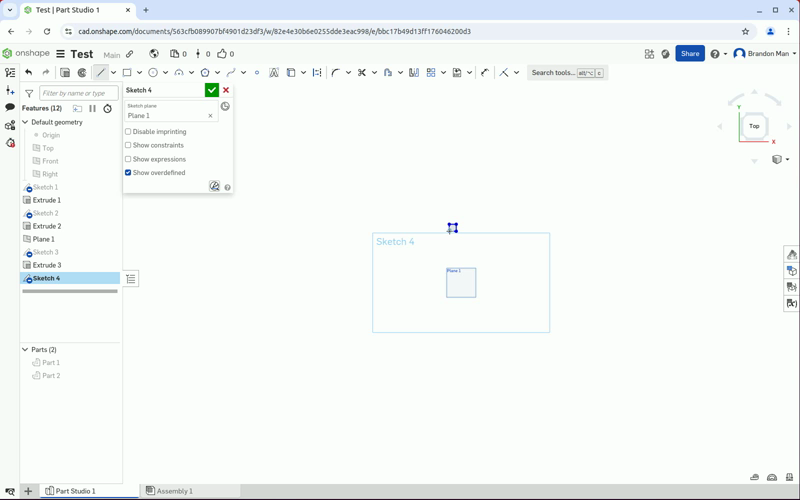
key_up(shift)
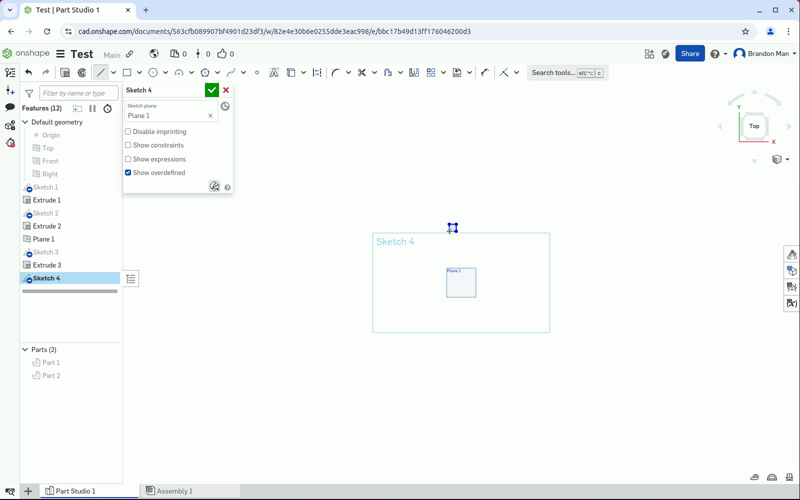
key_down(shift)
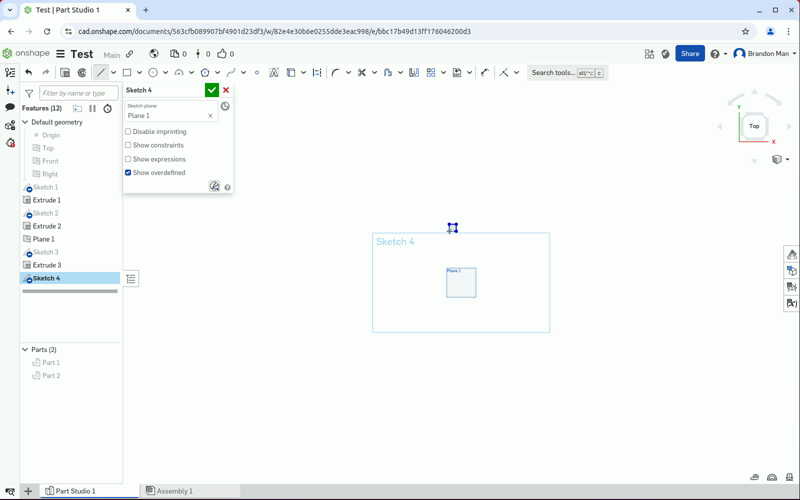
mouse_move(479, 230)
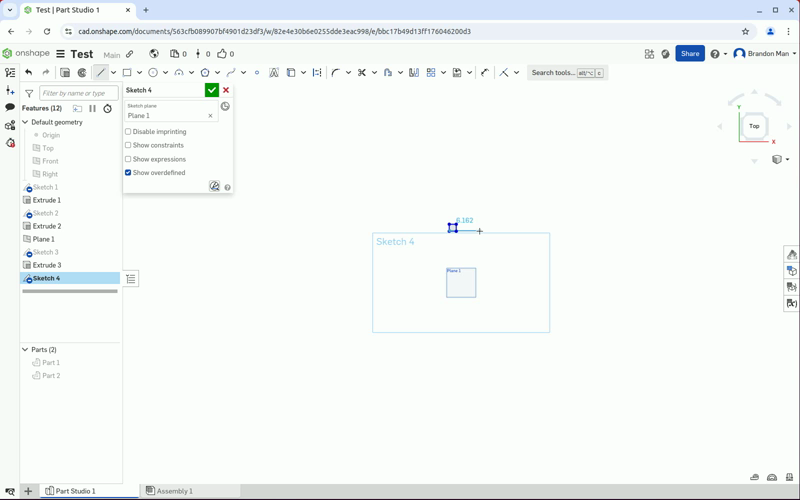
mouse_move(455, 230)
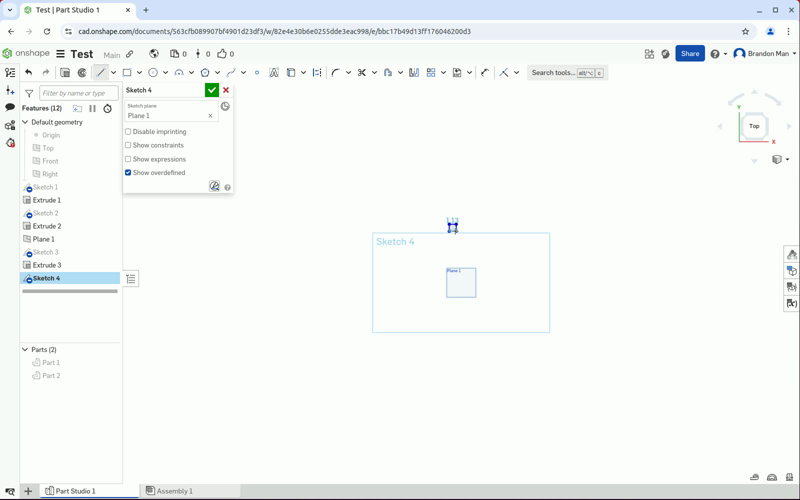
scroll(6)
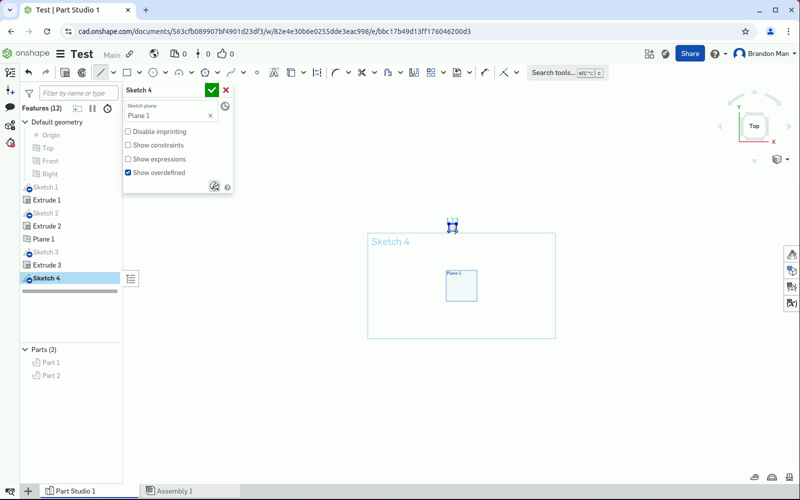
scroll(6)
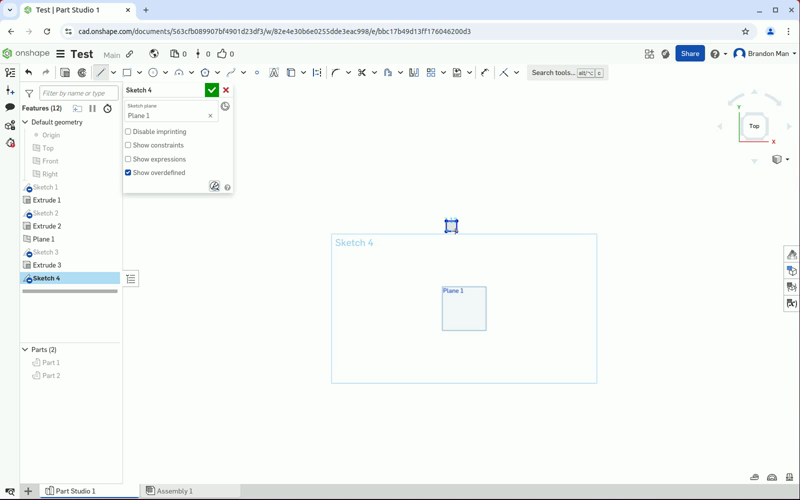
scroll(6)
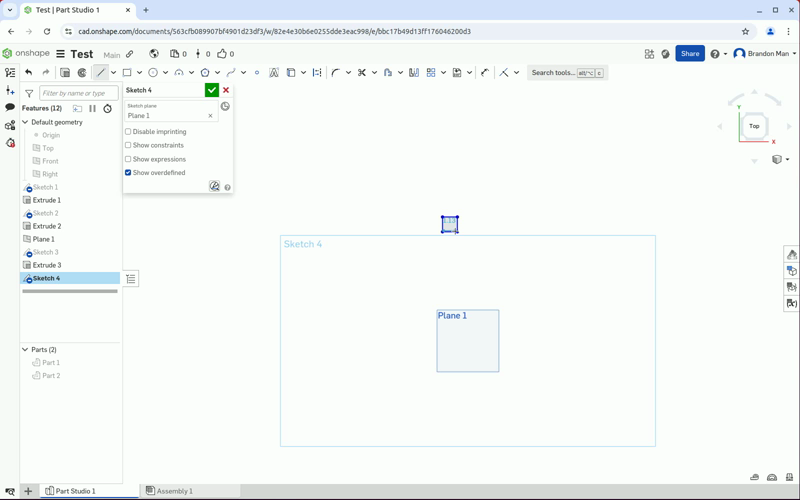
scroll(6)
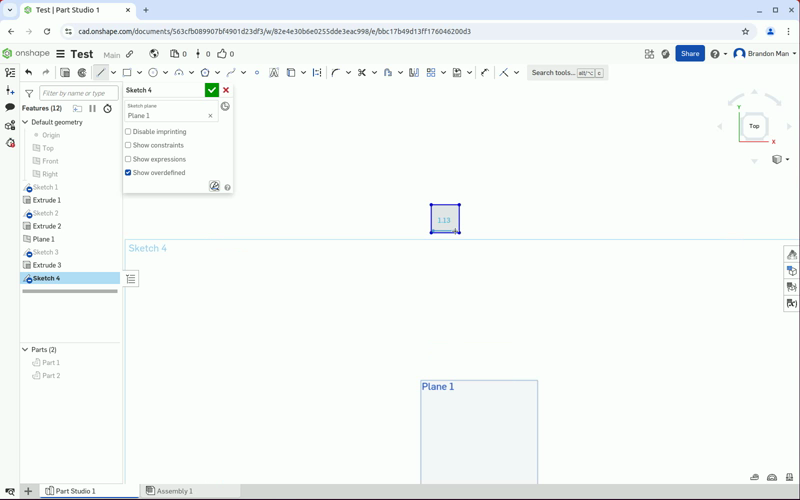
scroll(6)
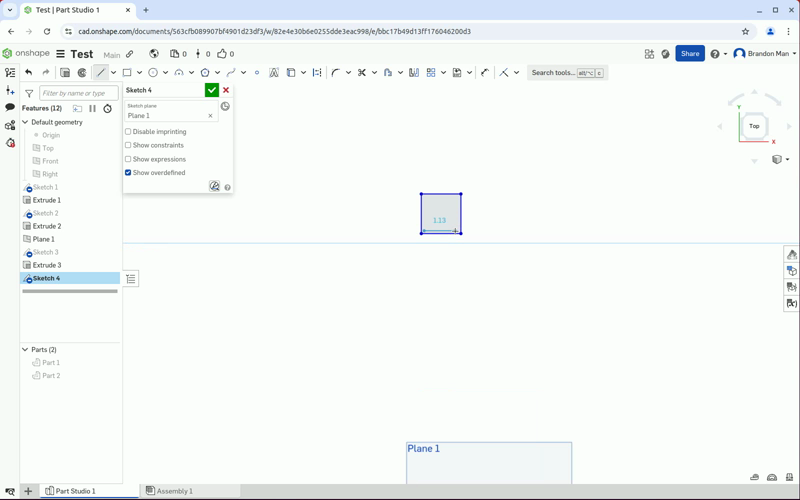
scroll(6)
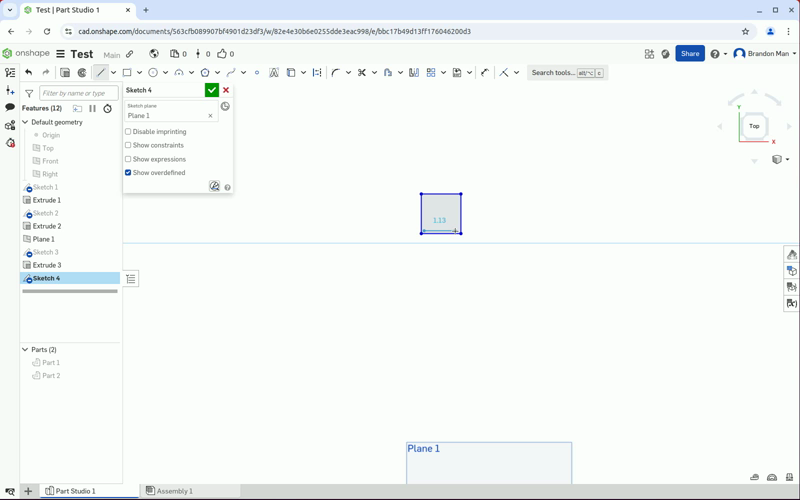
scroll(6)
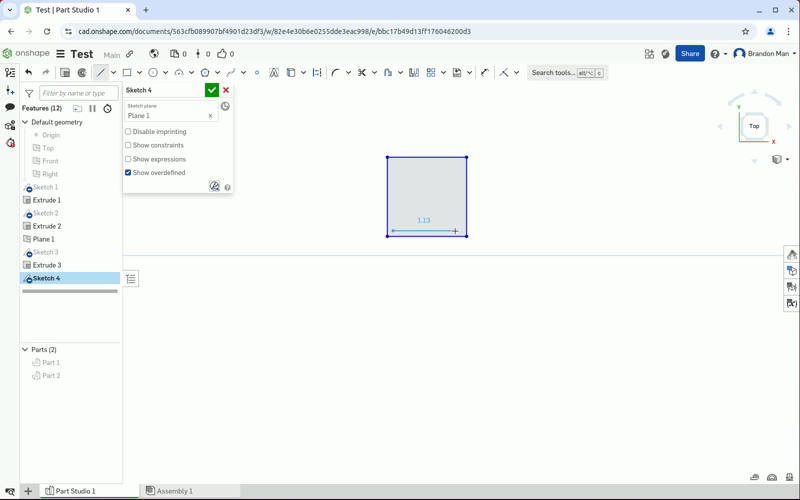
click(455, 230)
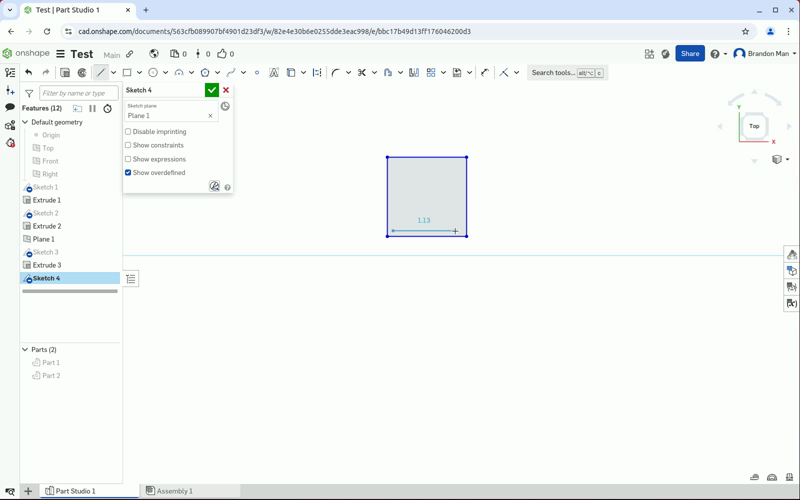
scroll(-6)
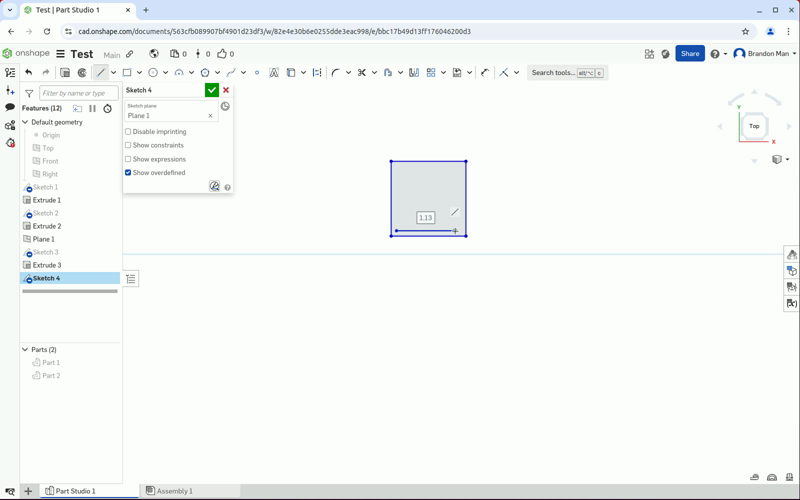
scroll(-6)
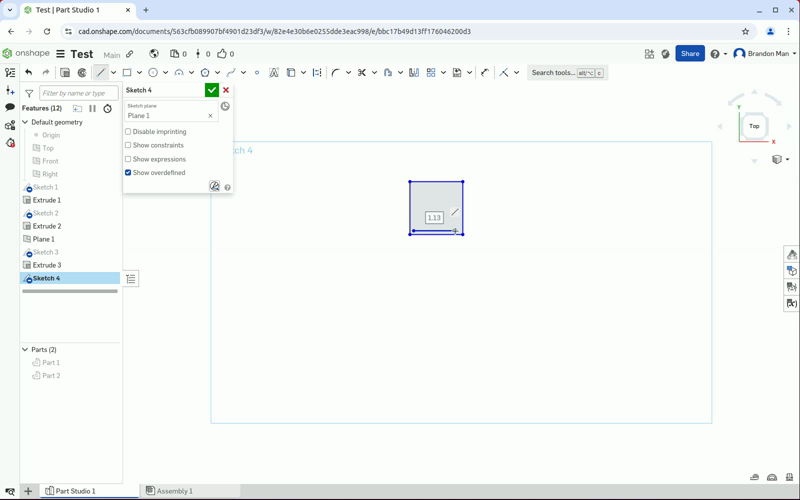
scroll(-6)
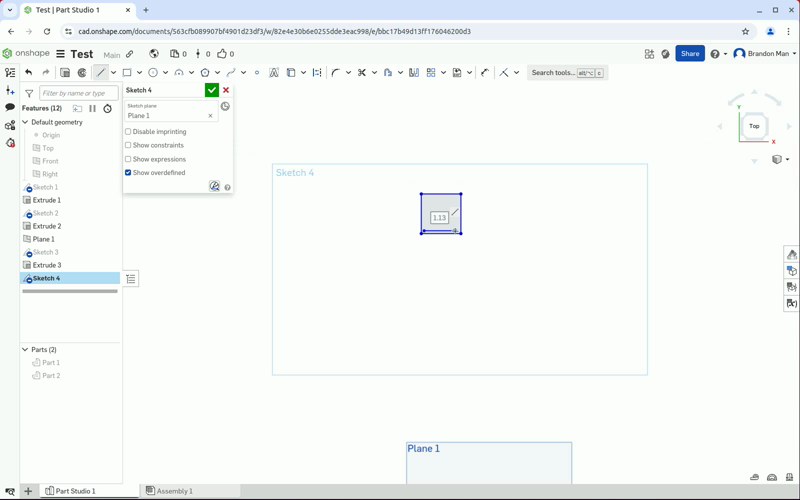
scroll(-6)
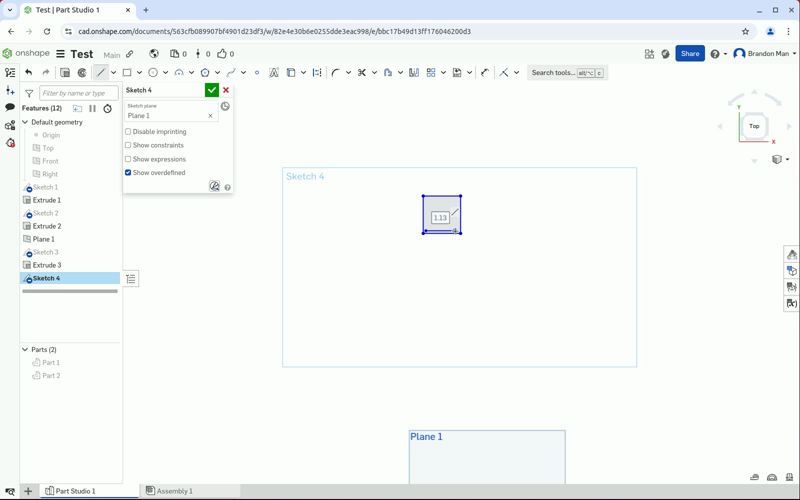
scroll(-6)
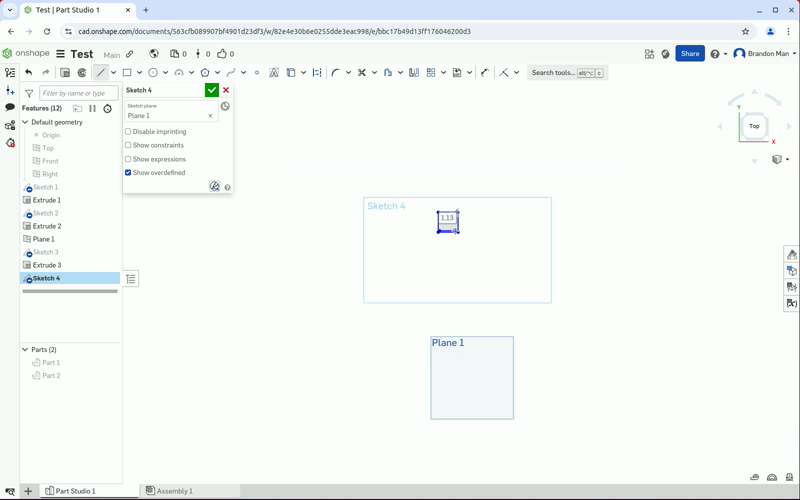
scroll(-6)
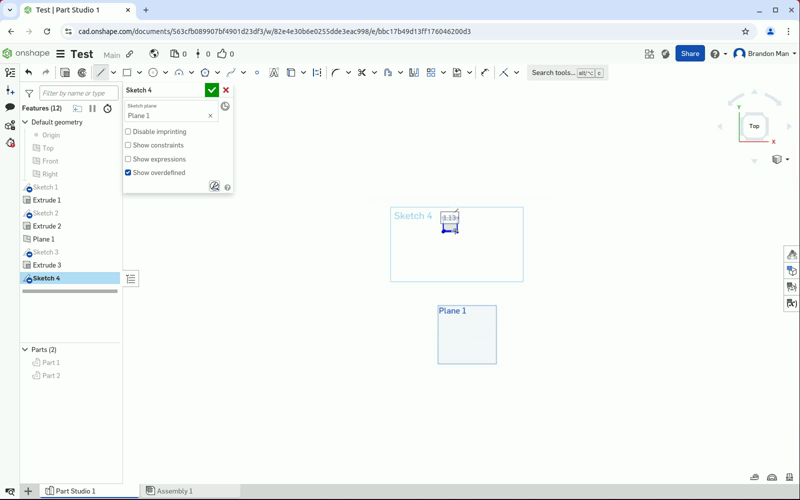
scroll(-6)
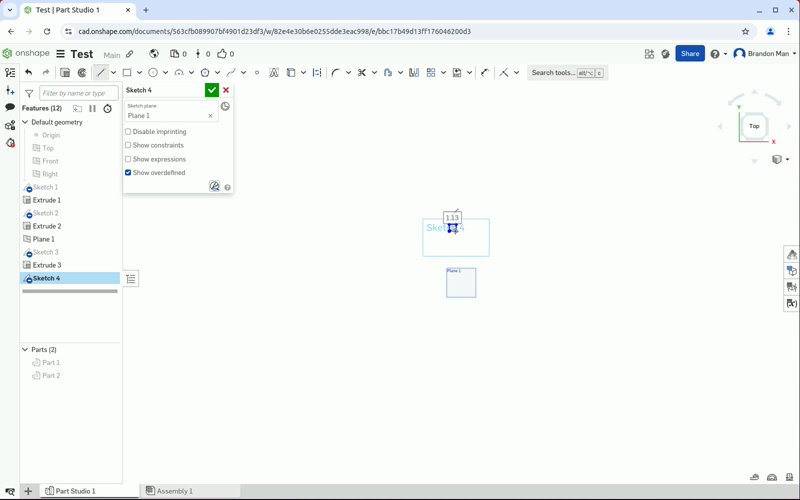
key_up(shift)
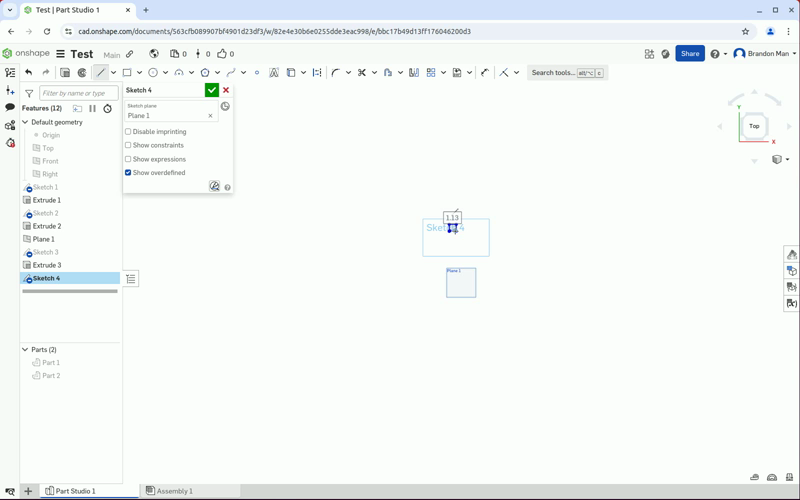
key_down(shift)
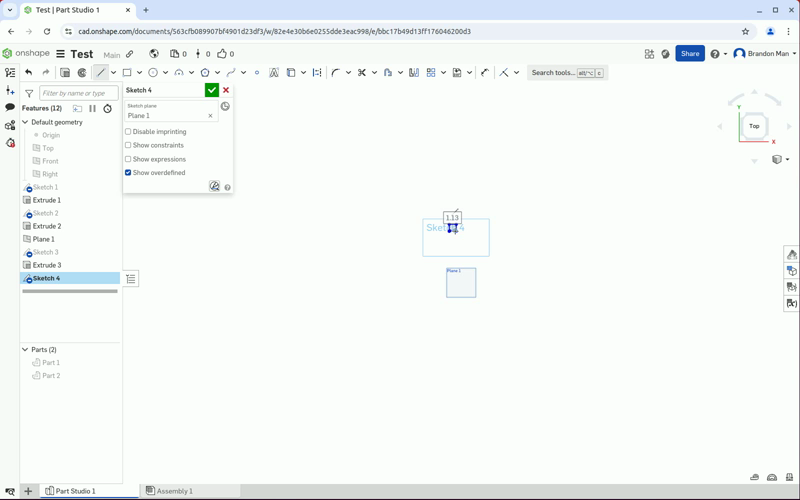
mouse_move(485, 230)
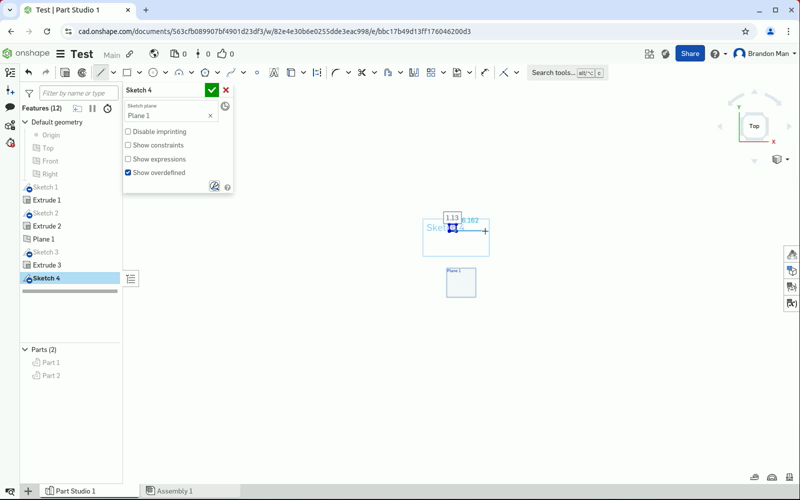
mouse_move(455, 225)
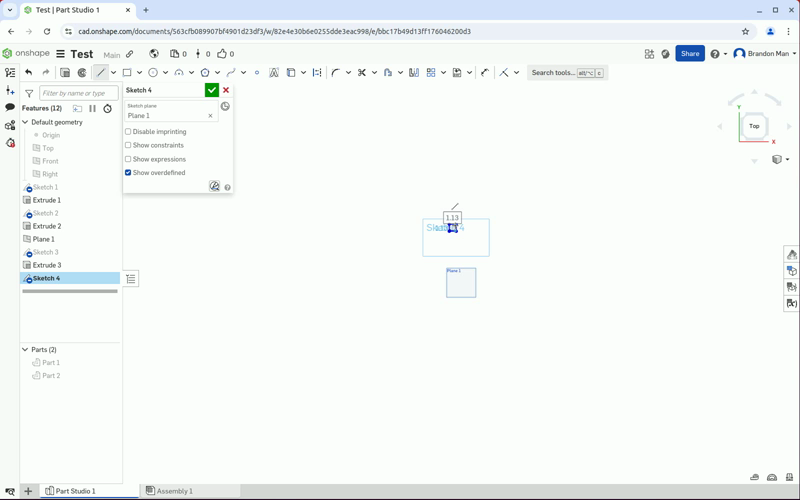
scroll(6)
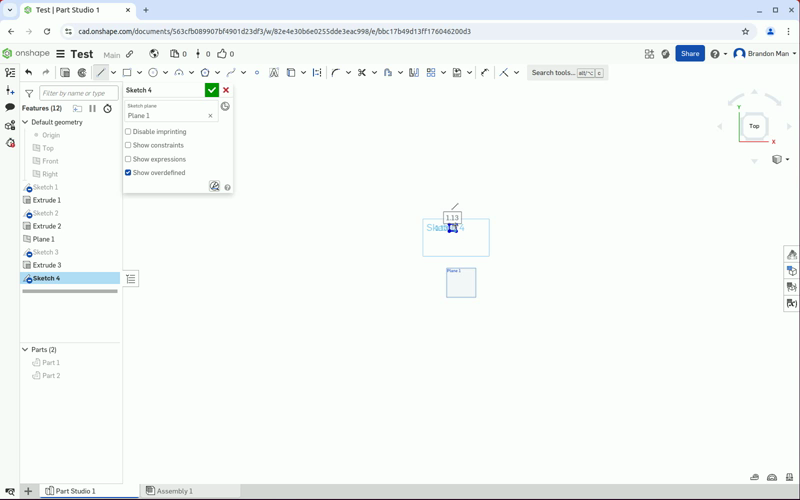
scroll(6)
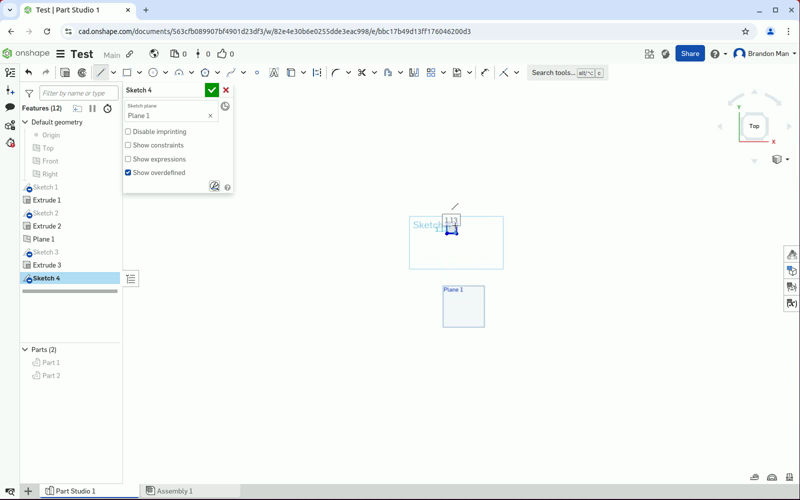
scroll(6)
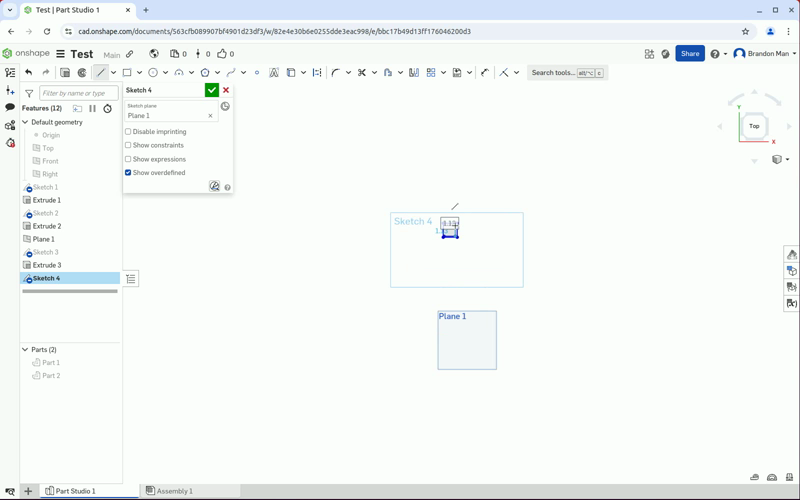
scroll(6)
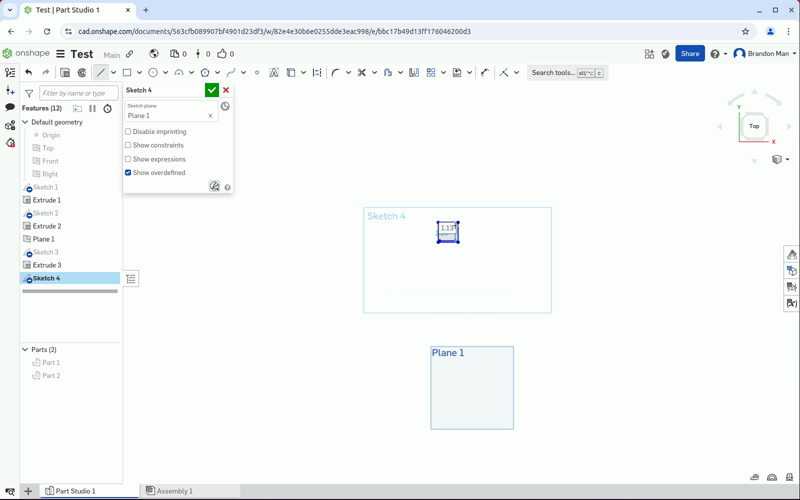
scroll(6)
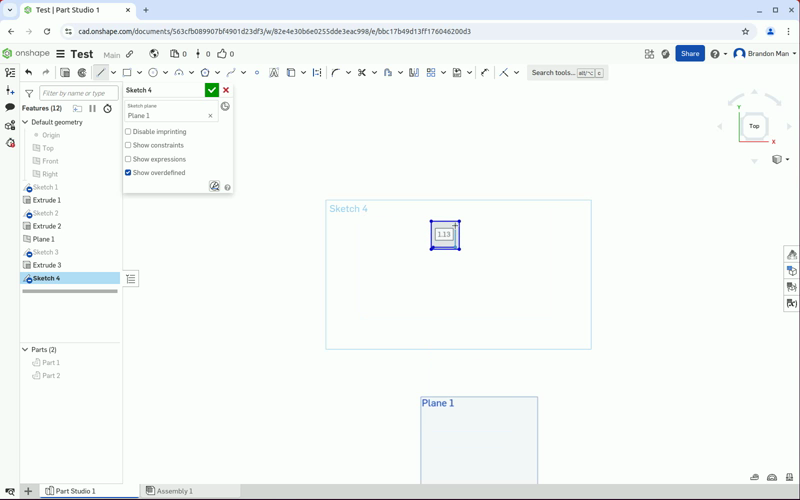
scroll(6)
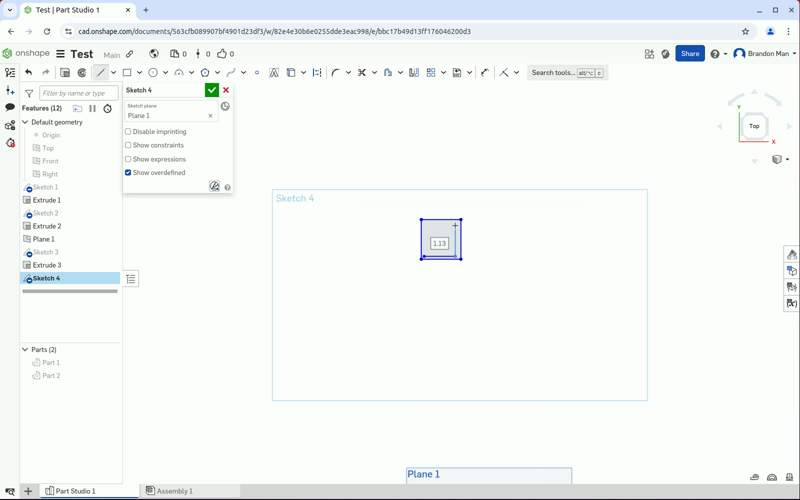
scroll(6)
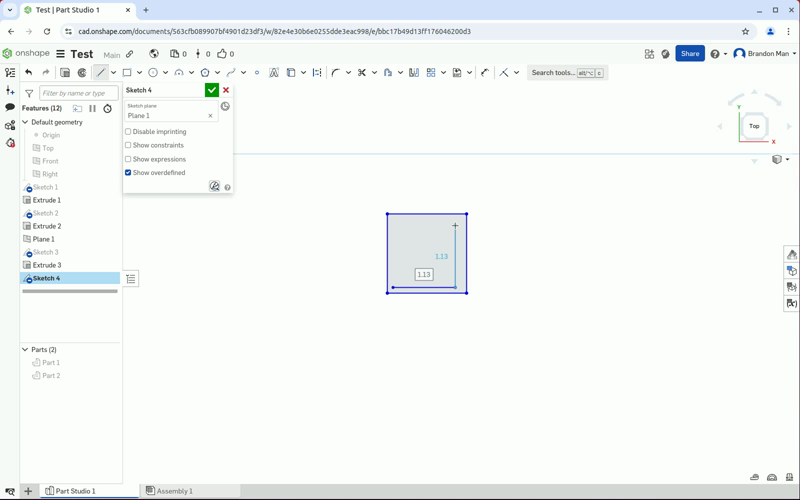
click(455, 225)
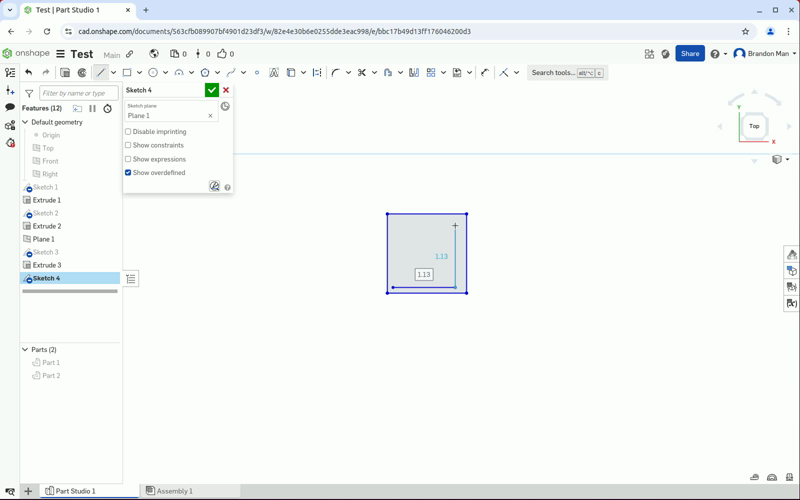
scroll(-6)
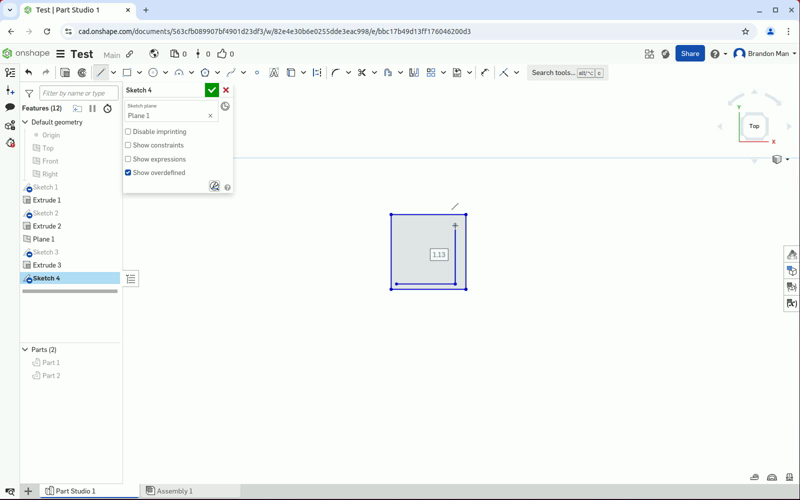
scroll(-6)
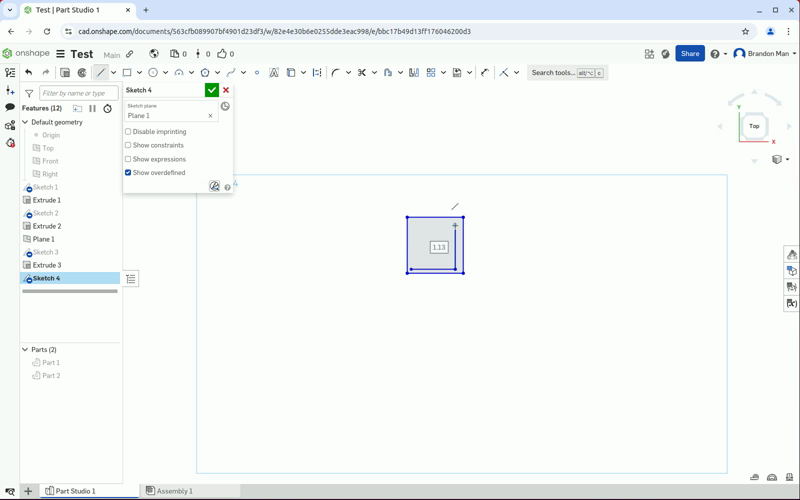
scroll(-6)
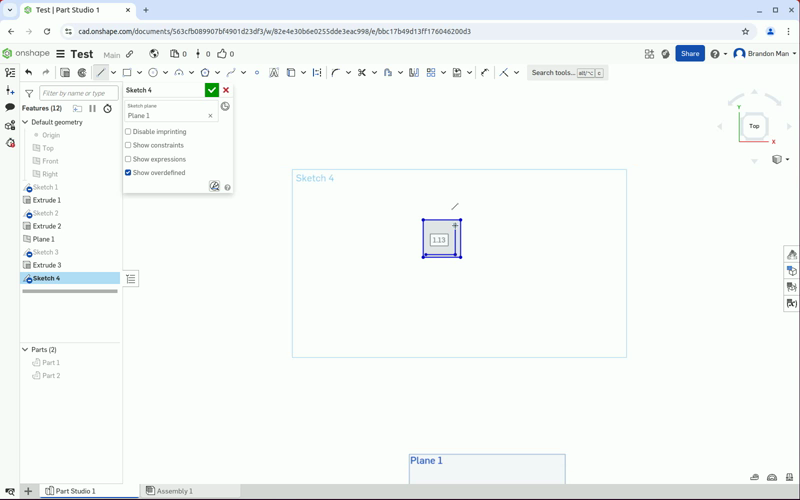
scroll(-6)
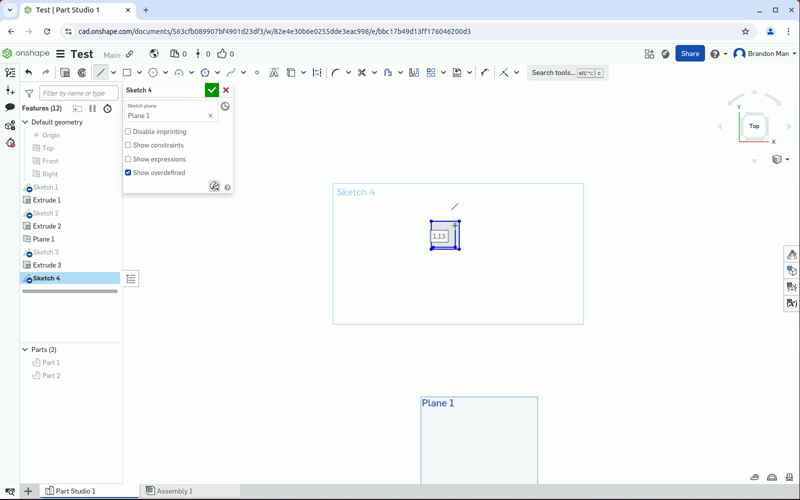
scroll(-6)
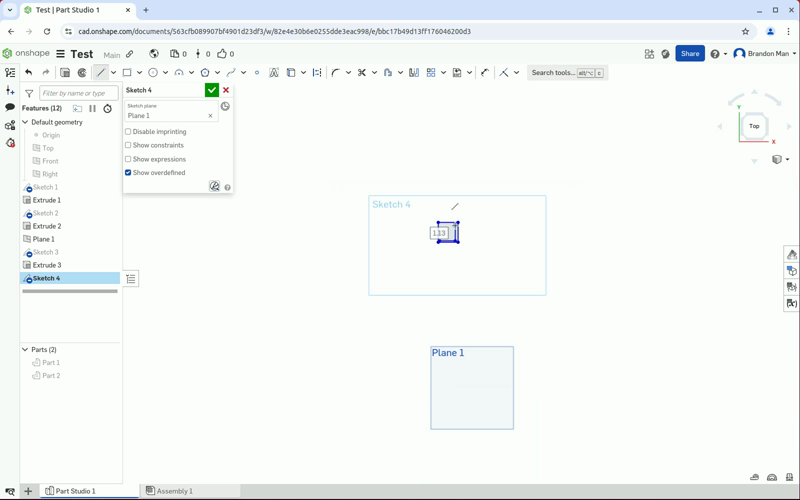
scroll(-6)
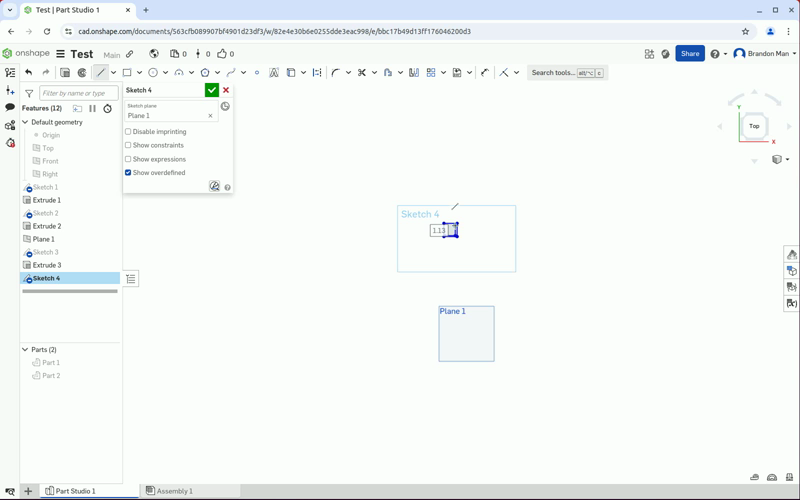
scroll(-6)
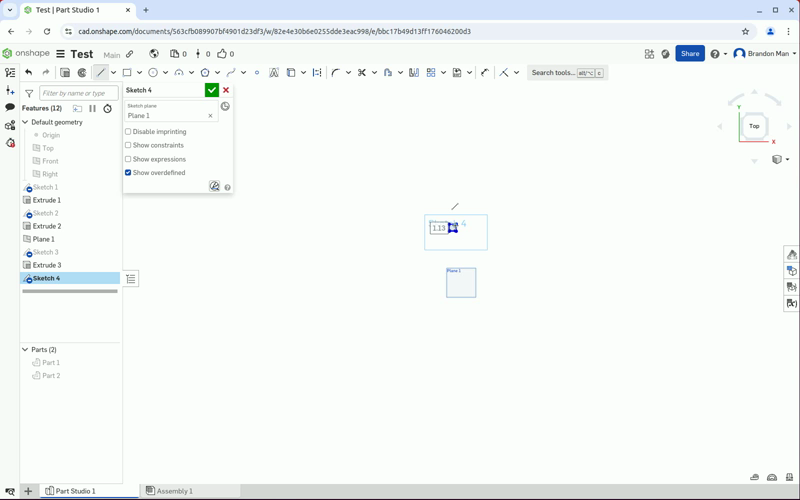
key_up(shift)
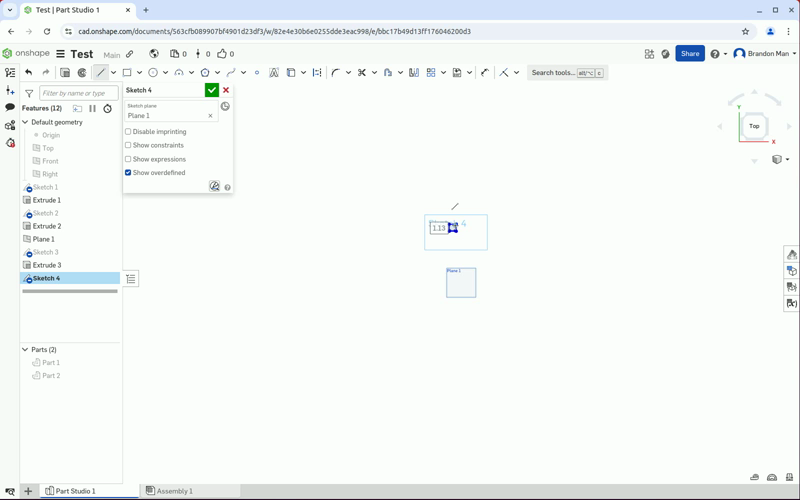
key_down(shift)
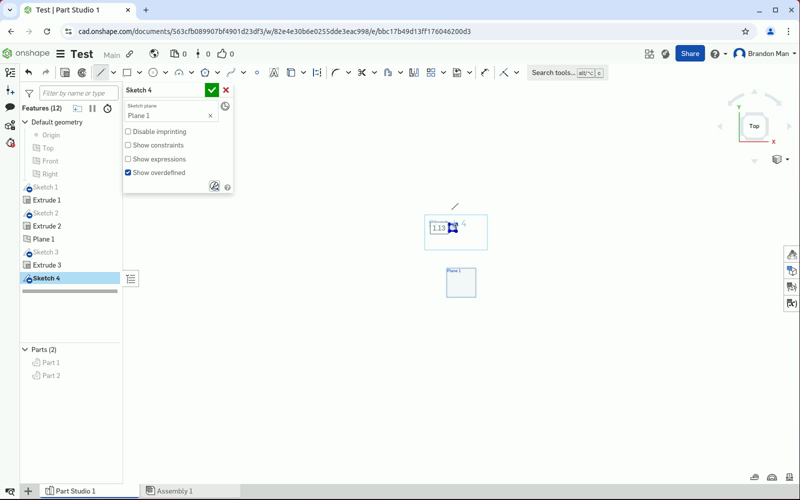
mouse_move(485, 225)
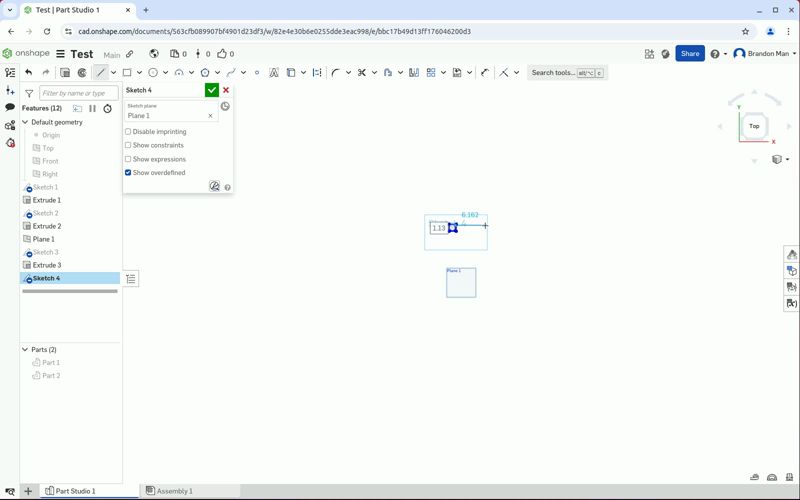
mouse_move(449, 225)
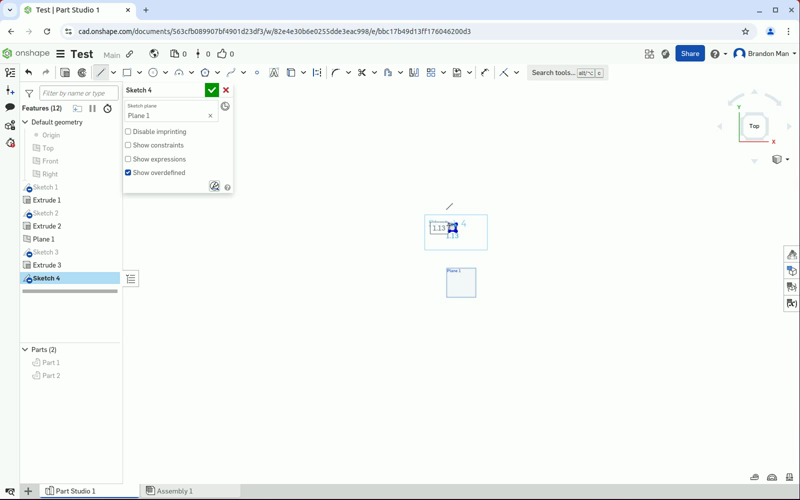
scroll(6)
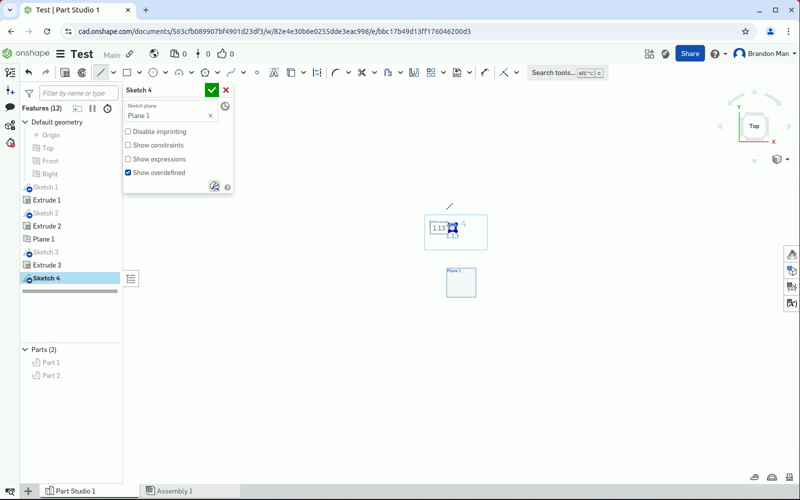
scroll(6)
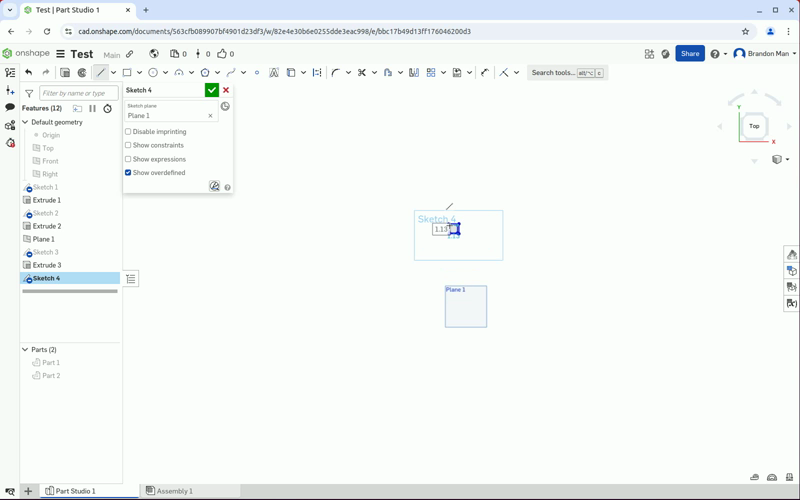
scroll(6)
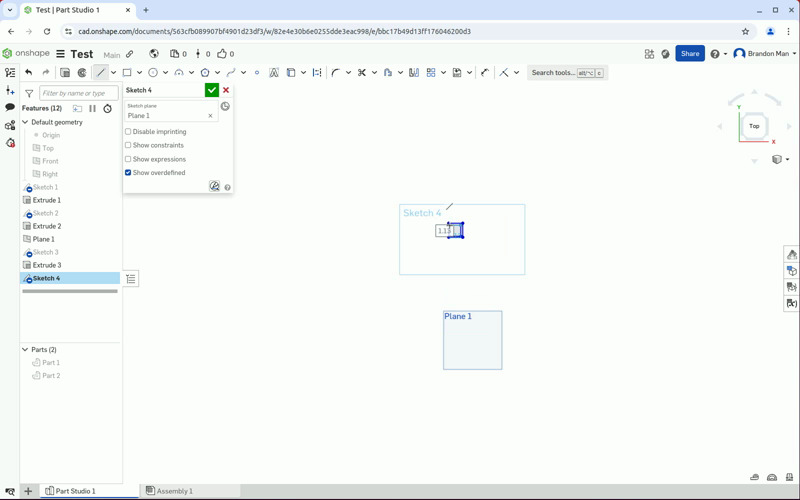
scroll(6)
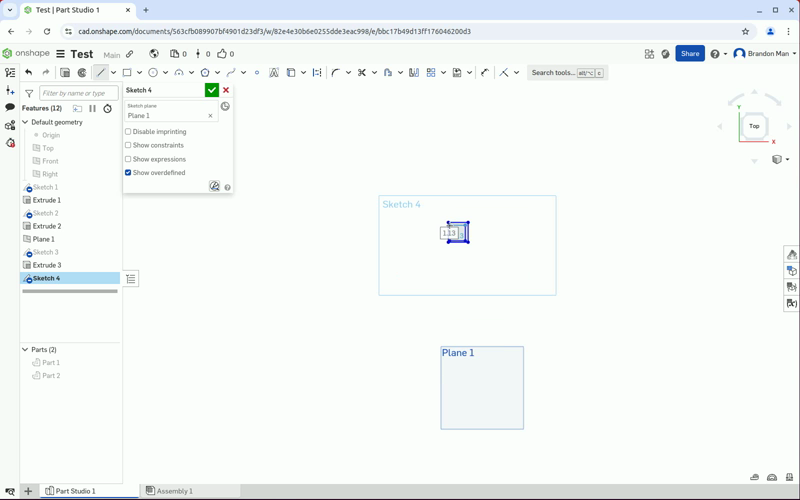
scroll(6)
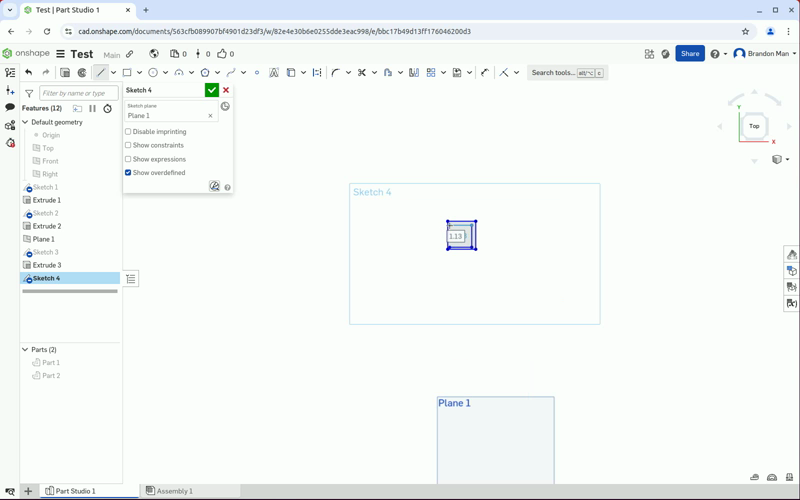
scroll(6)
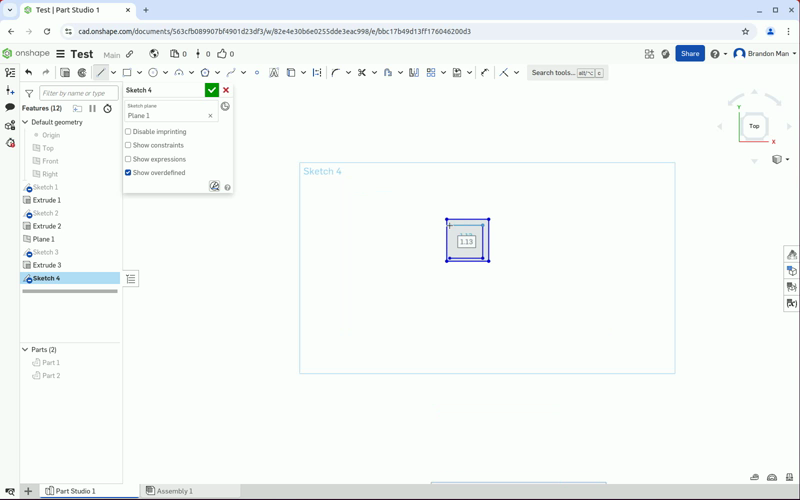
scroll(6)
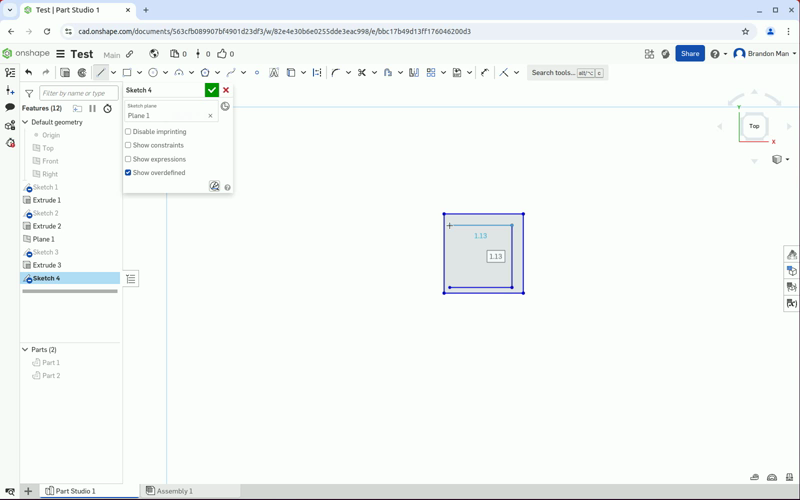
click(449, 225)
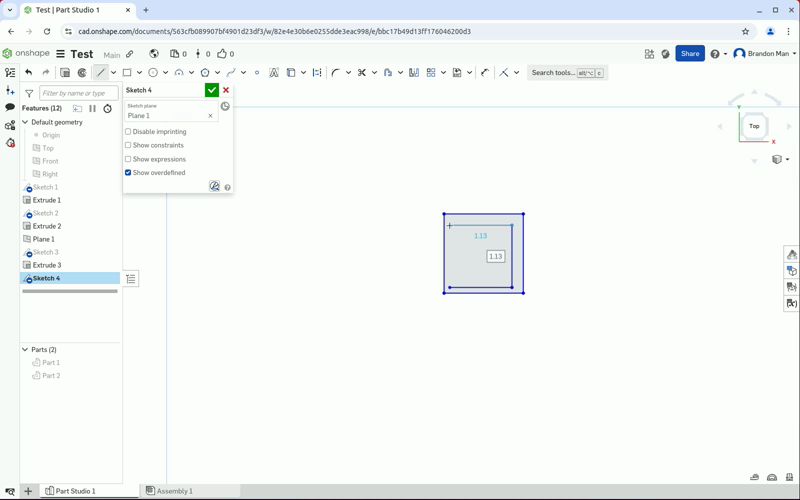
scroll(-6)
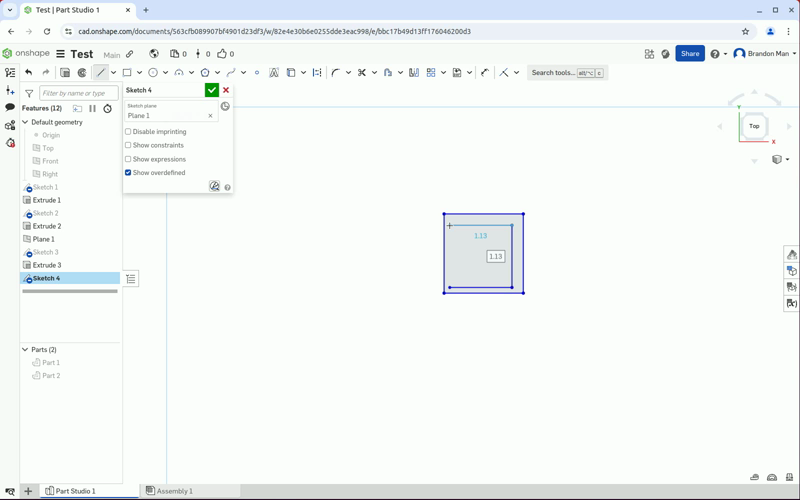
scroll(-6)
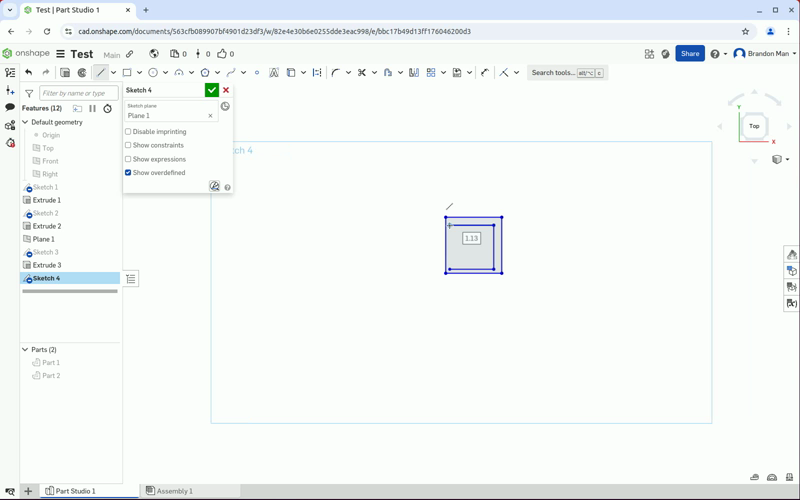
scroll(-6)
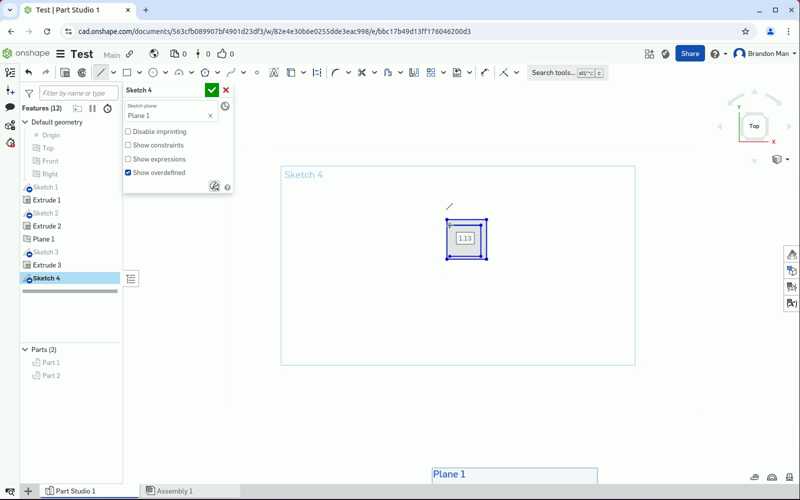
scroll(-6)
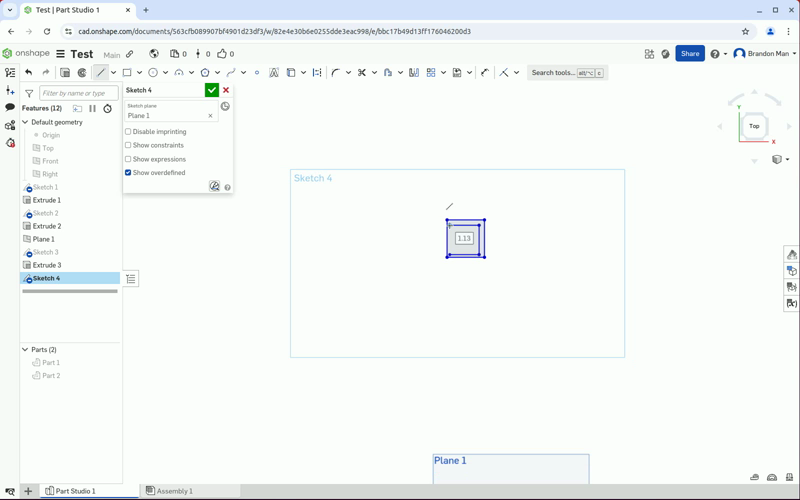
scroll(-6)
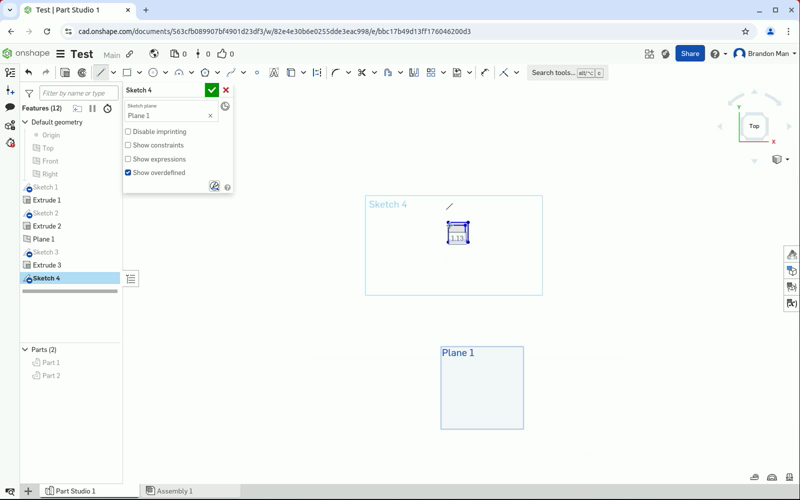
scroll(-6)
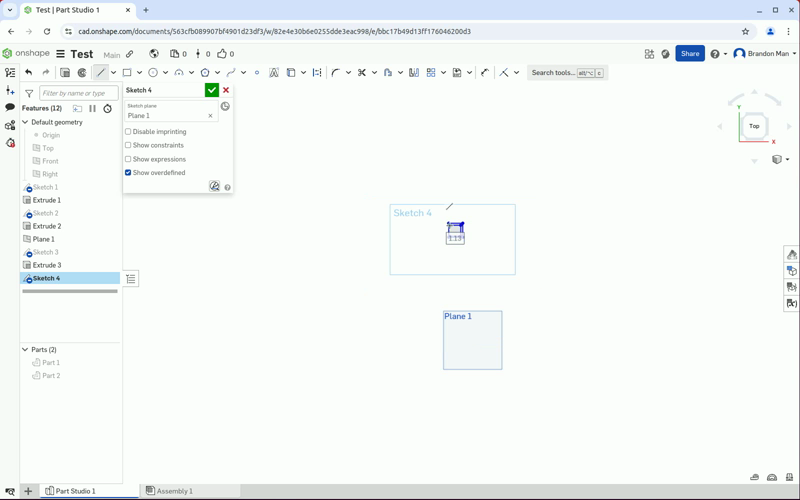
scroll(-6)
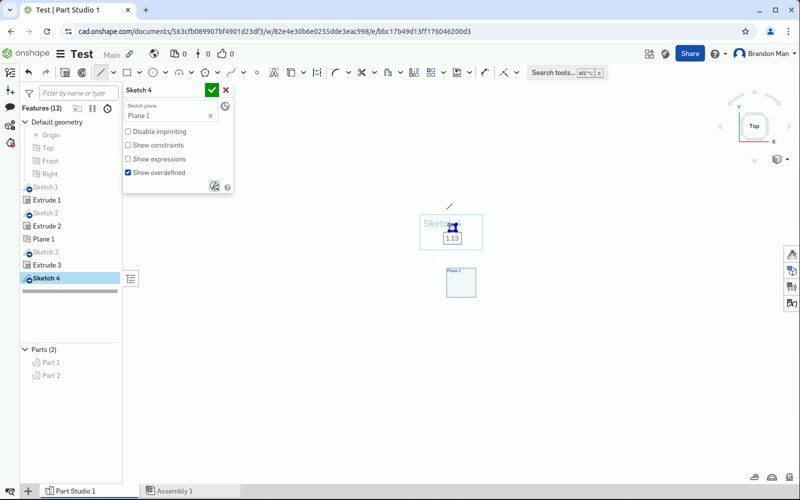
key_up(shift)
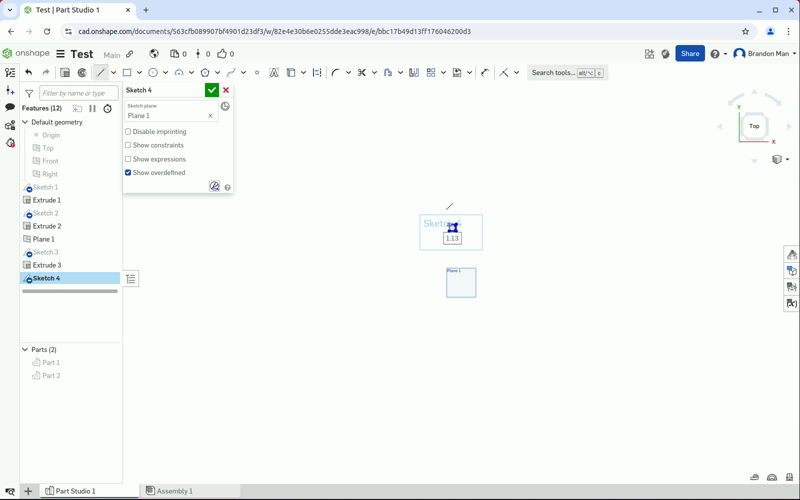
mouse_move(479, 225)
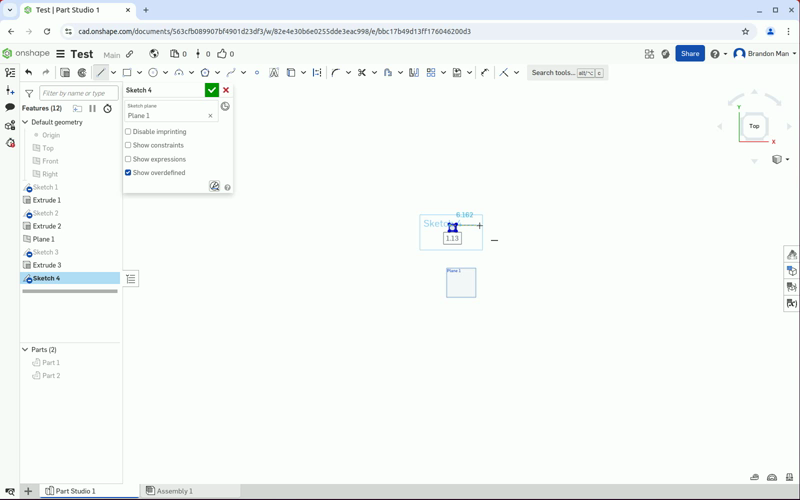
key_down(shift)
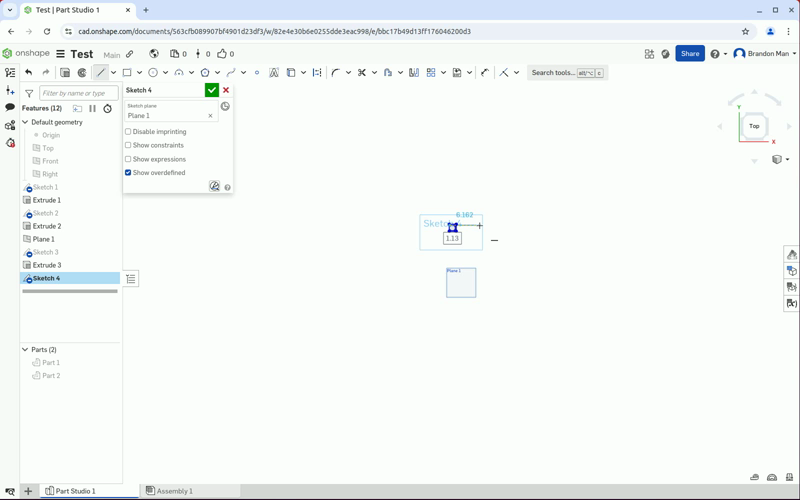
mouse_move(449, 230)
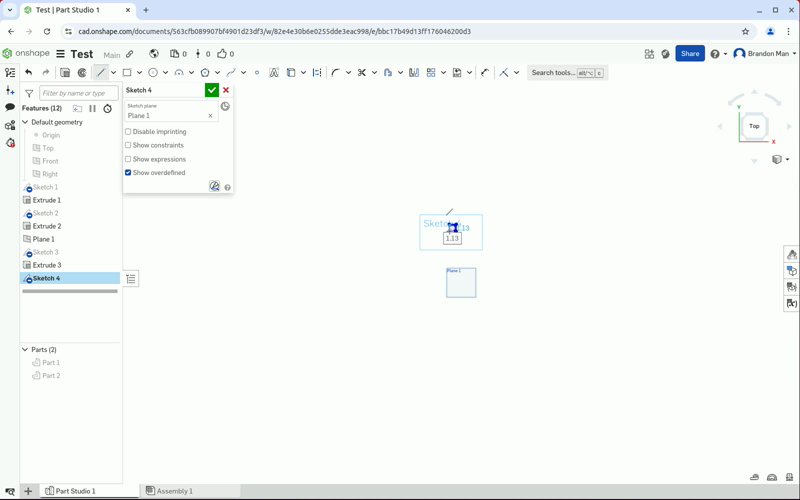
scroll(6)
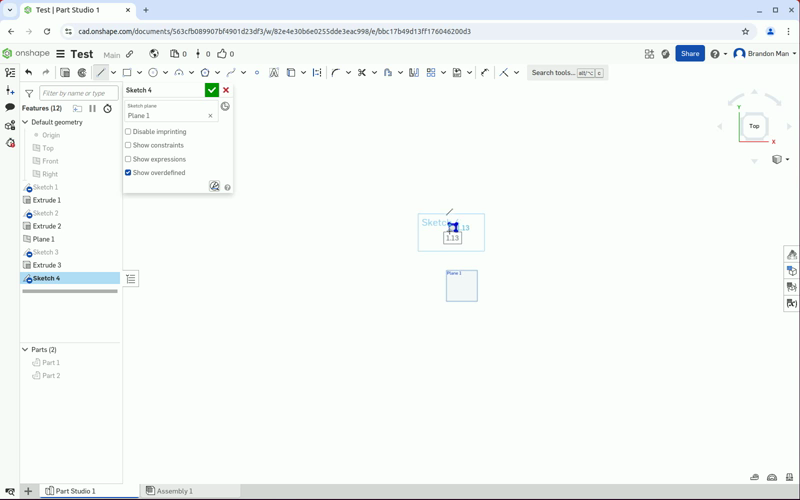
scroll(6)
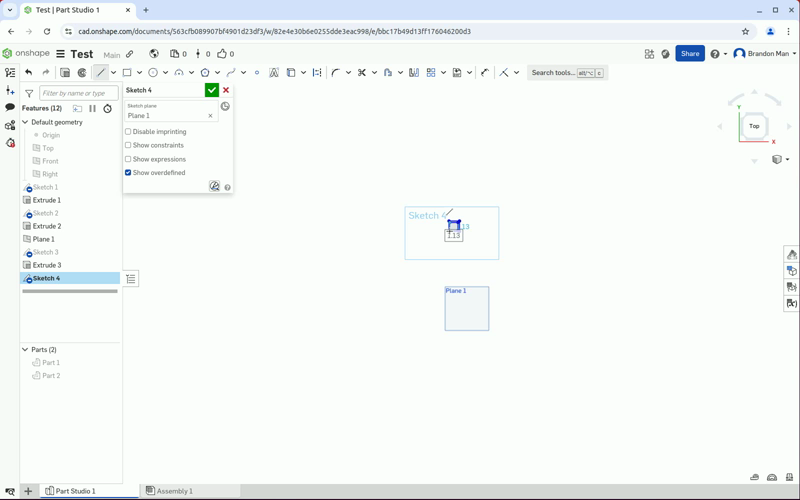
scroll(6)
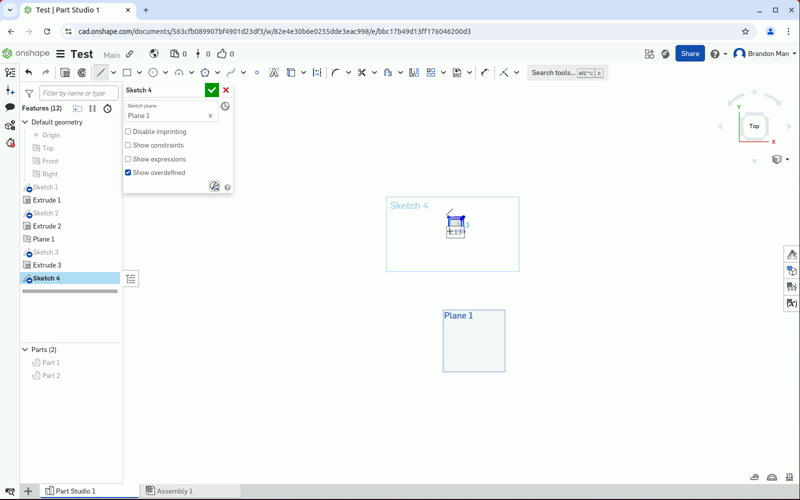
scroll(6)
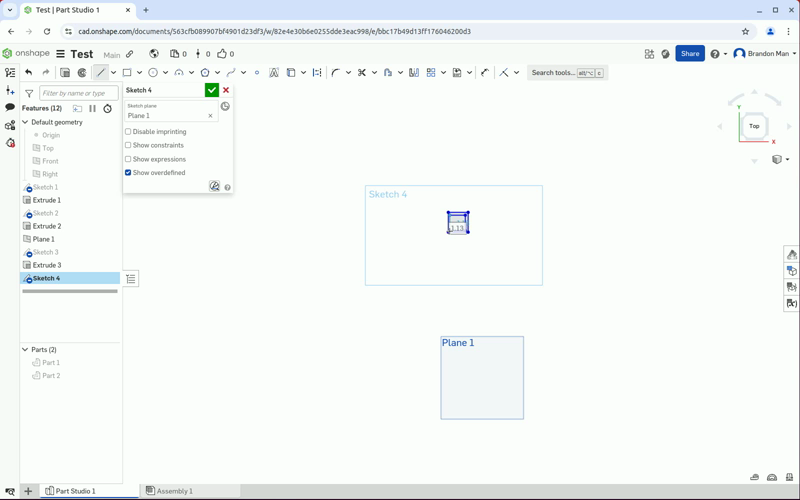
scroll(6)
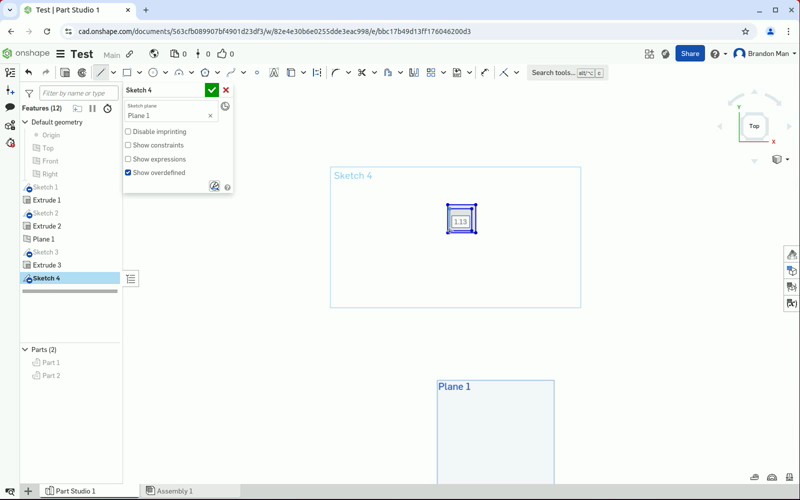
scroll(6)
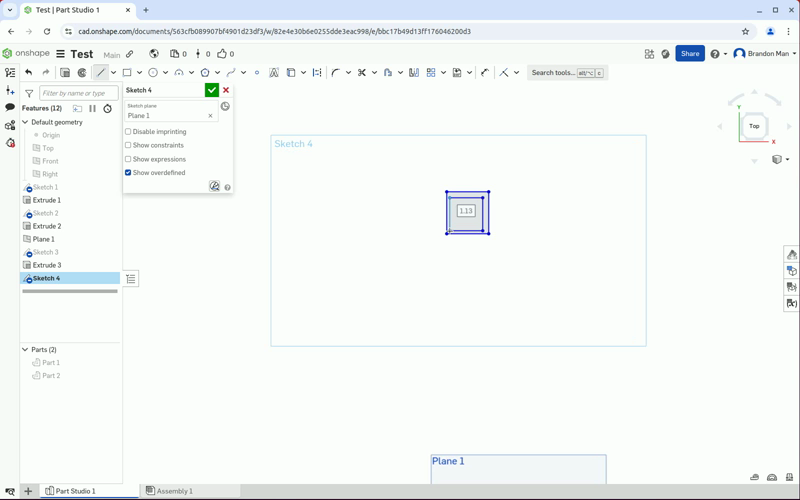
scroll(6)
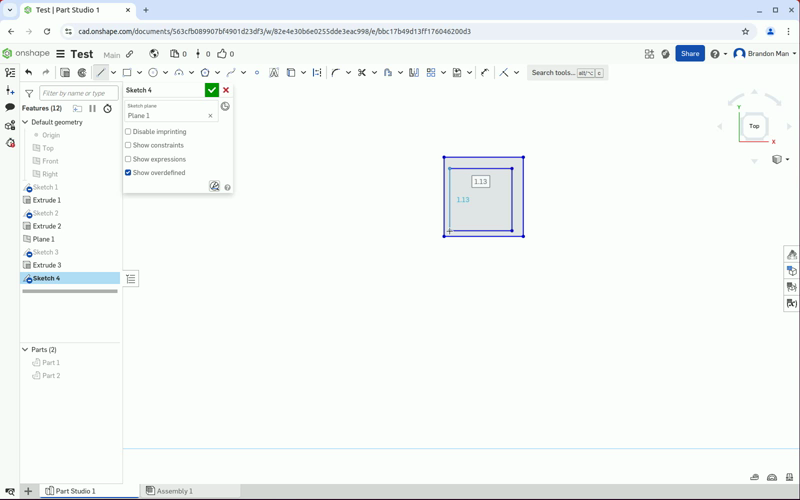
key_up(shift)
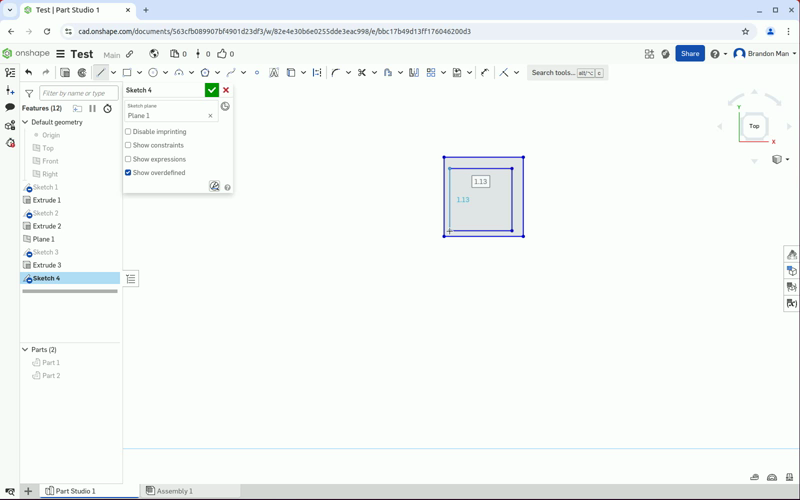
click(449, 230)
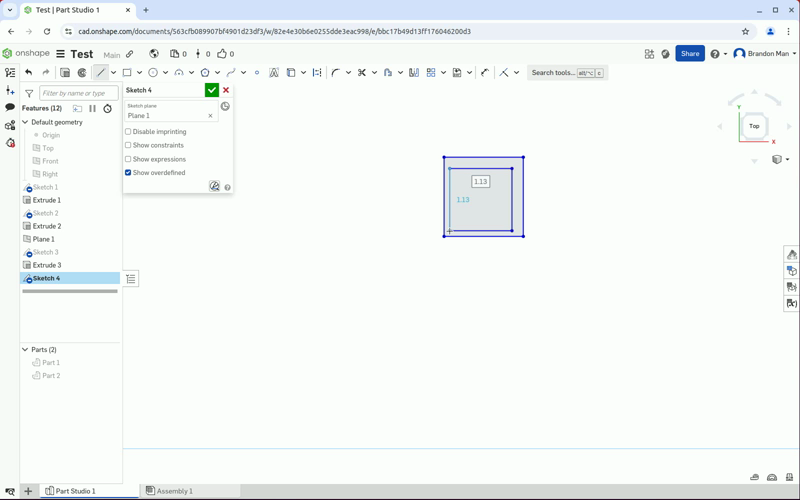
scroll(-6)
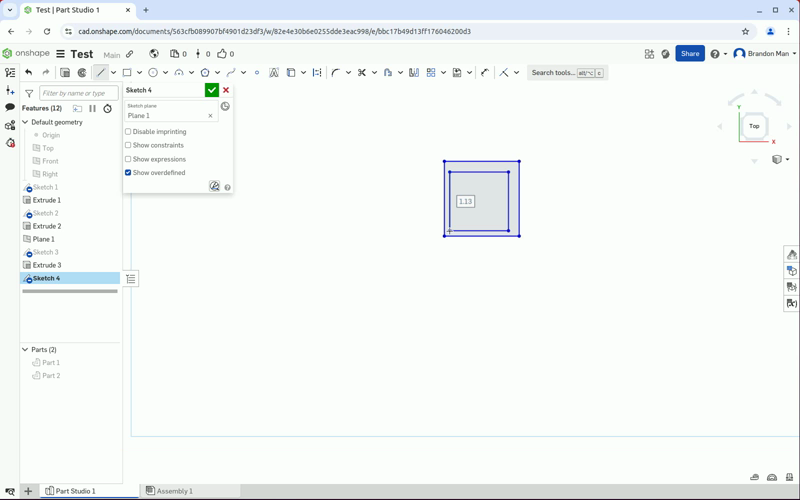
scroll(-6)
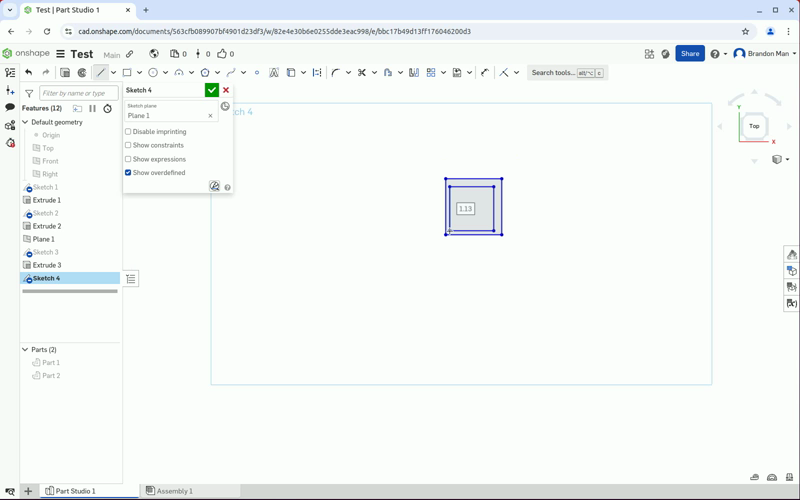
scroll(-6)
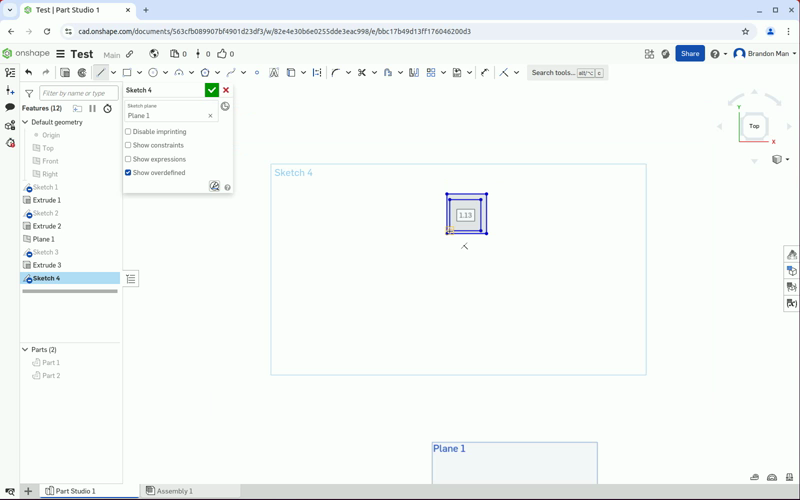
scroll(-6)
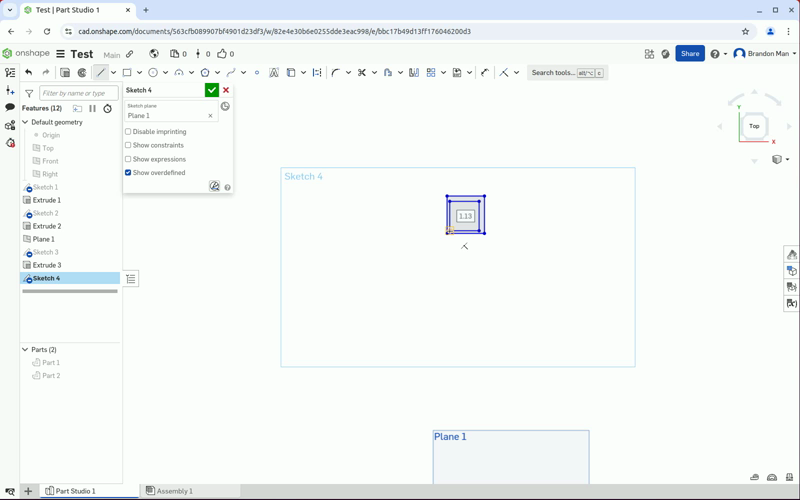
scroll(-6)
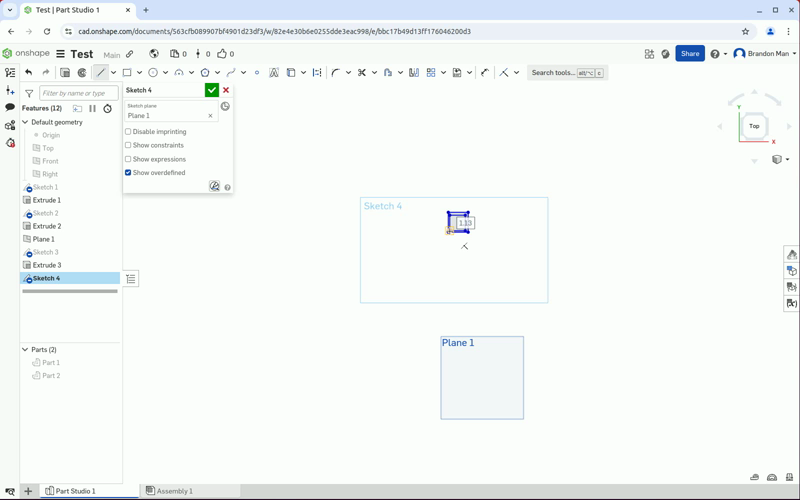
scroll(-6)
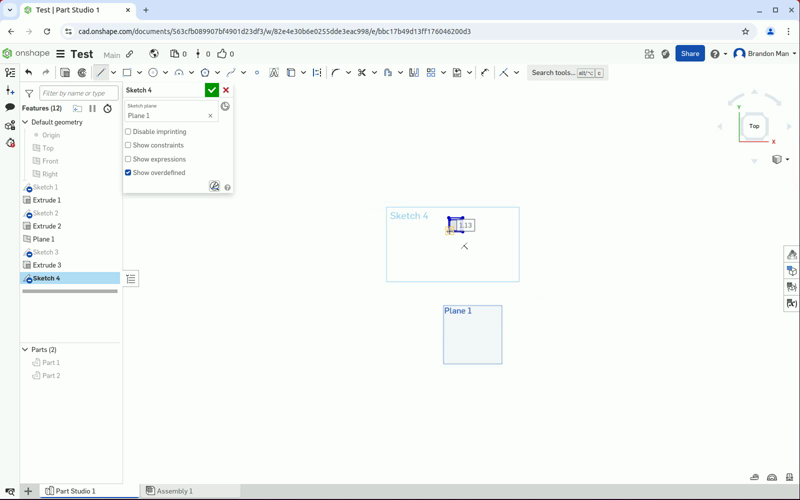
scroll(-6)
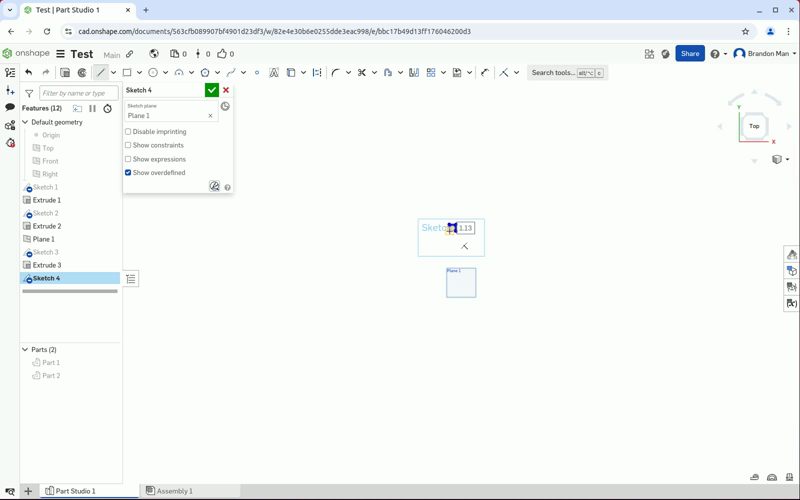
key(esc)
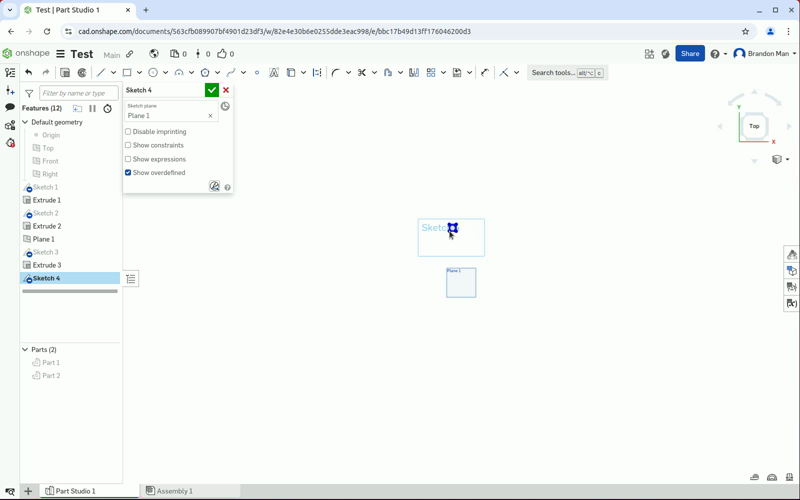
mouse_move(455, 226)
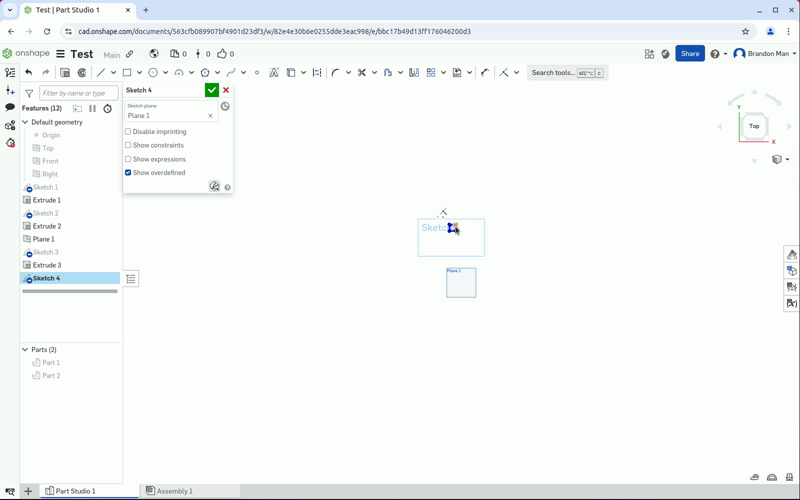
scroll(6)
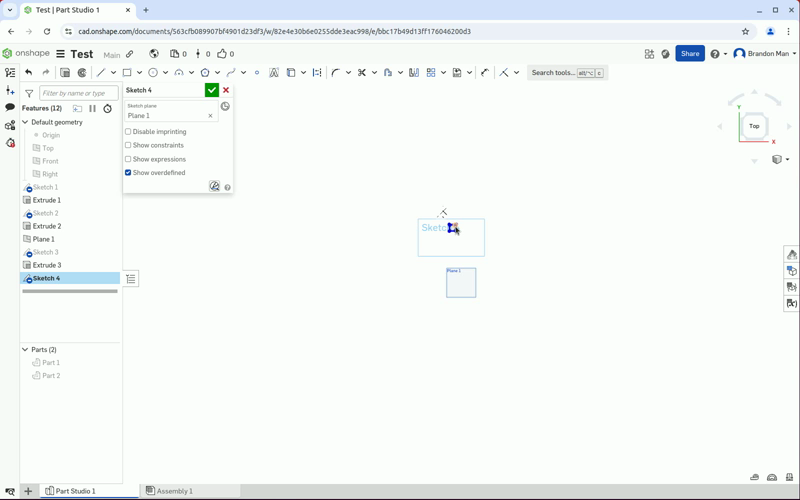
scroll(6)
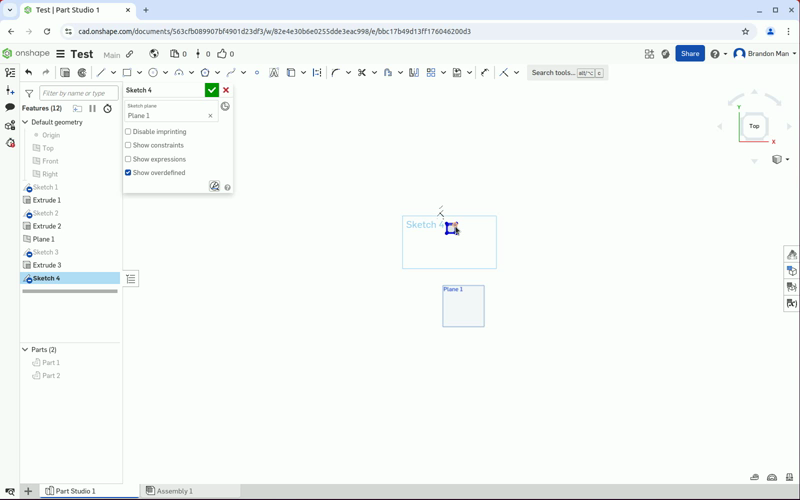
scroll(6)
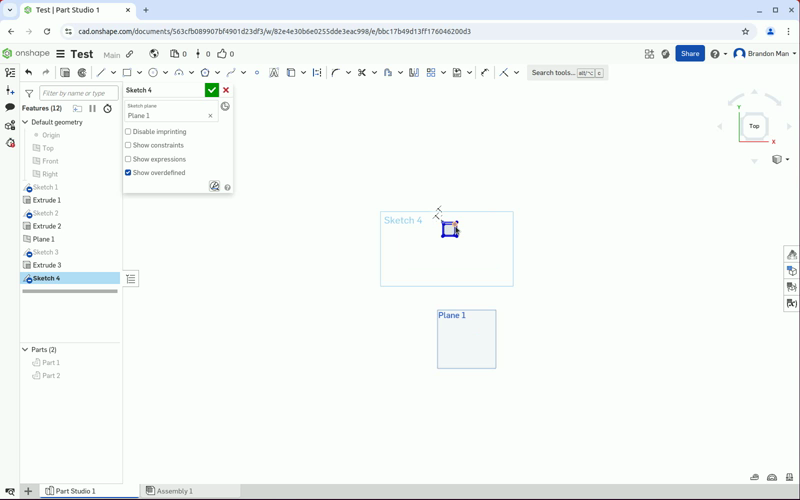
scroll(6)
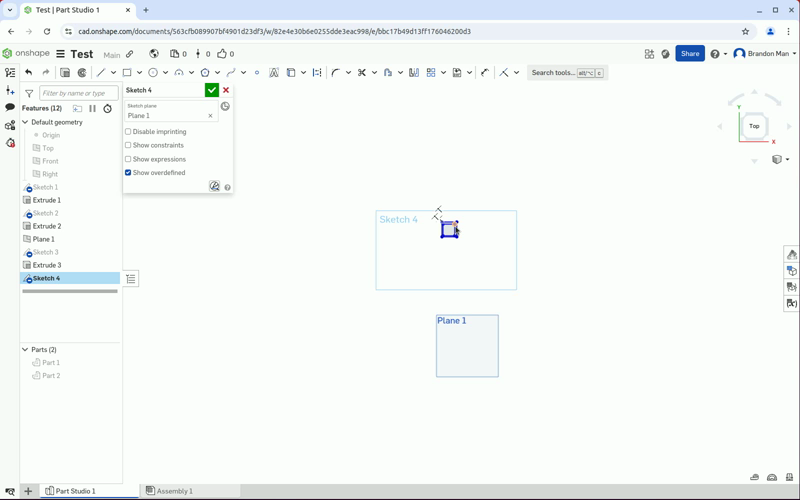
scroll(6)
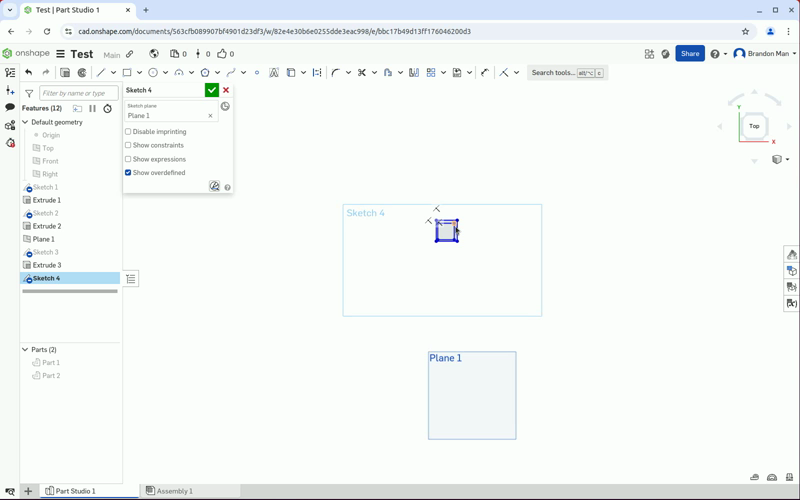
scroll(6)
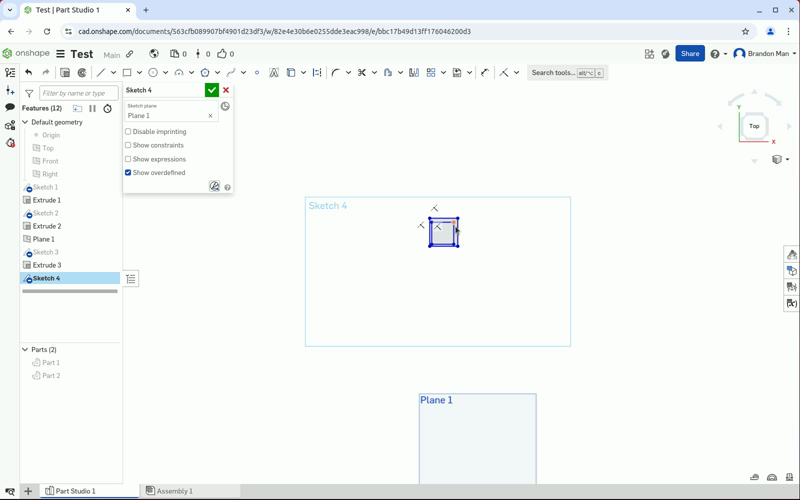
scroll(6)
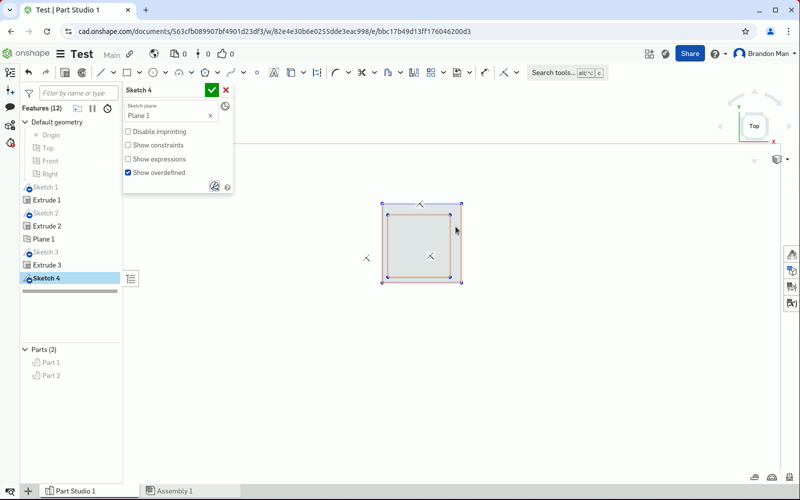
click(455, 226)
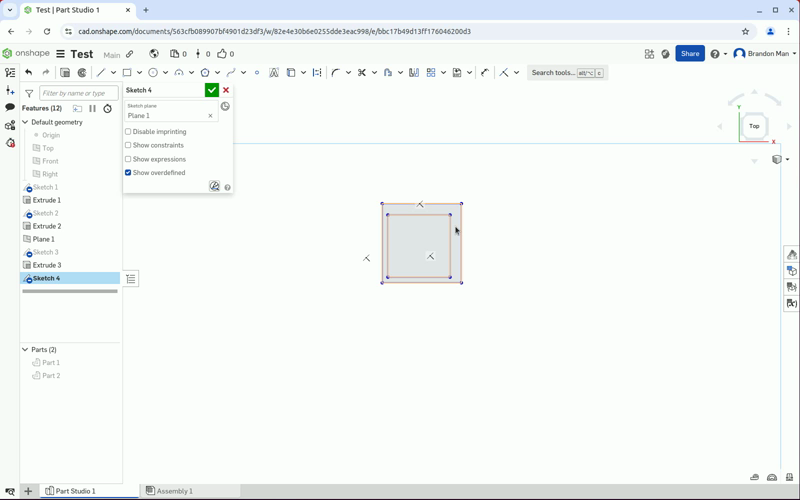
scroll(-6)
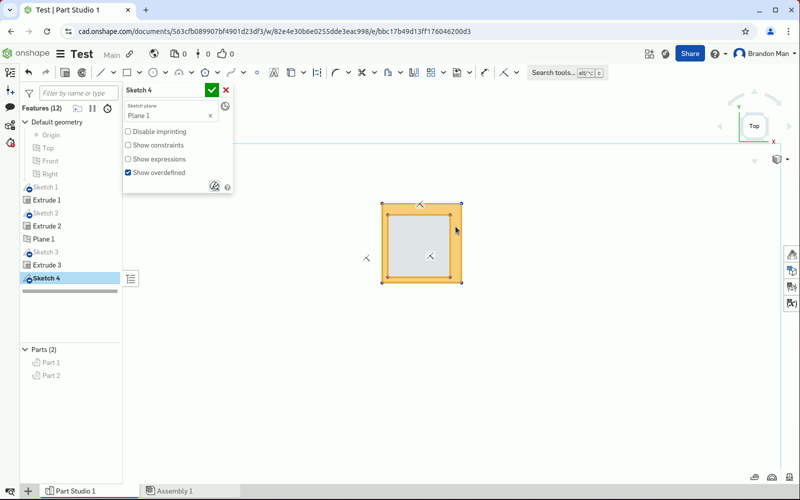
scroll(-6)
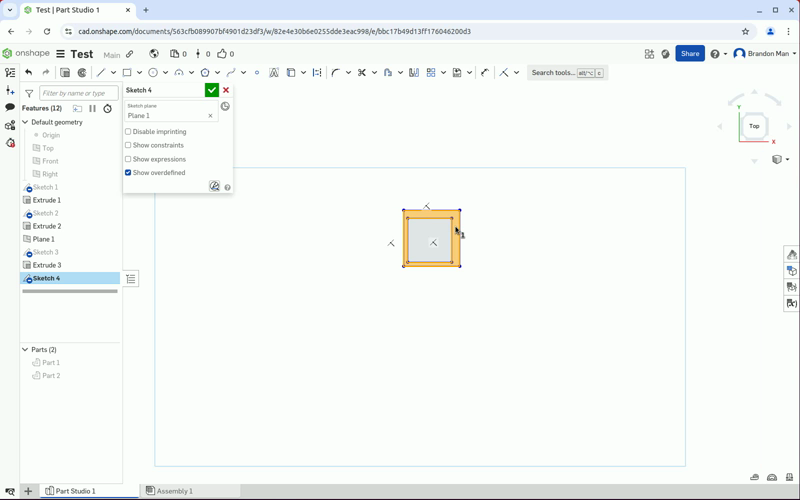
scroll(-6)
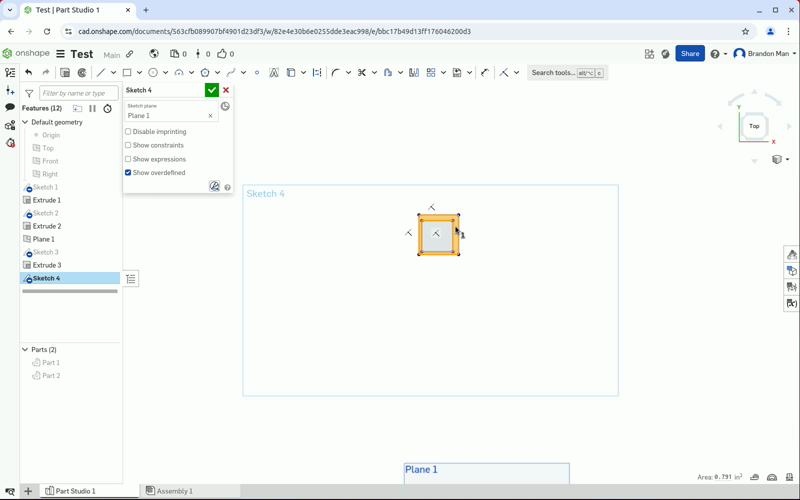
scroll(-6)
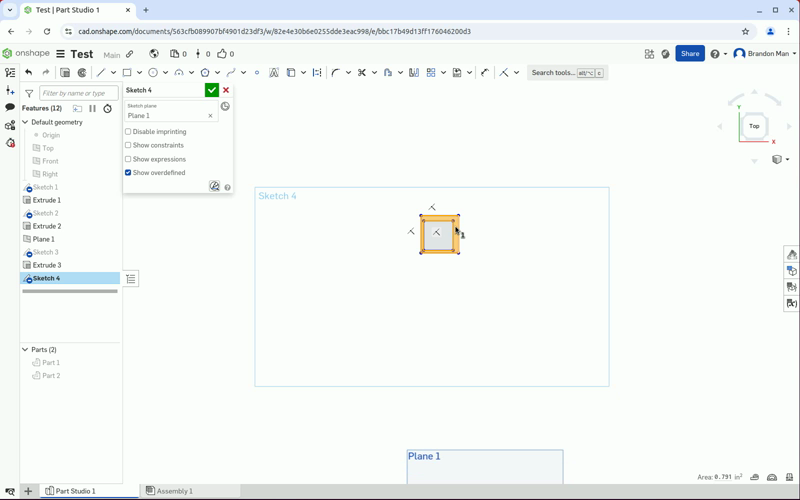
scroll(-6)
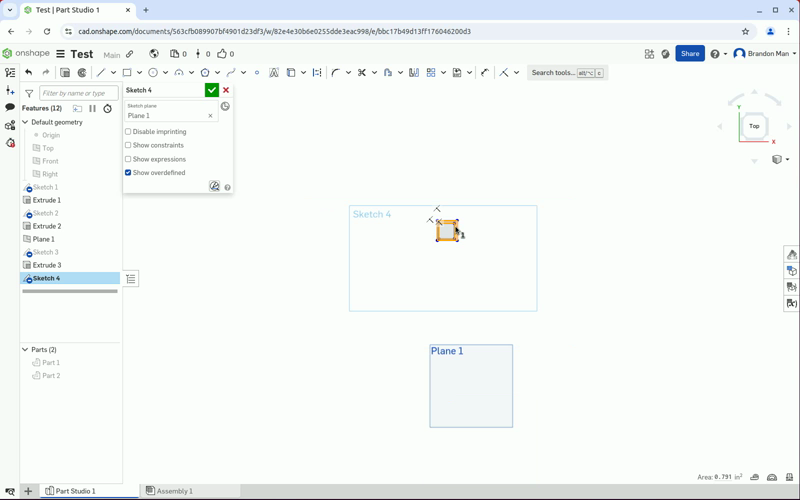
scroll(-6)
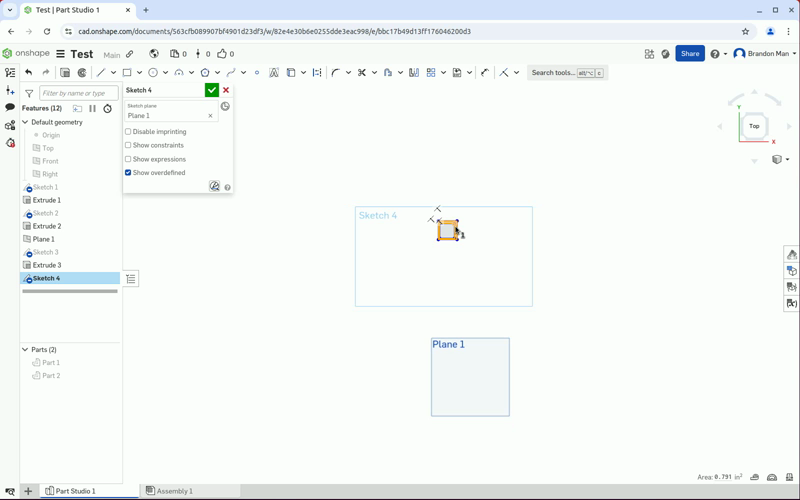
scroll(-6)
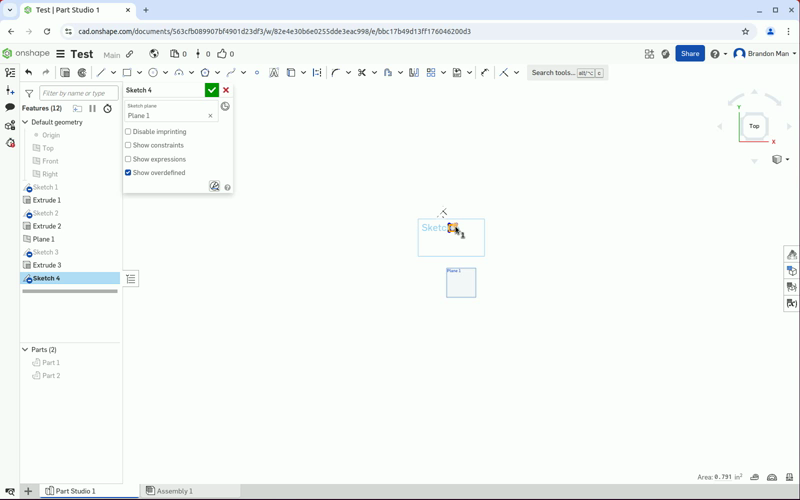
mouse_move(73, 352)
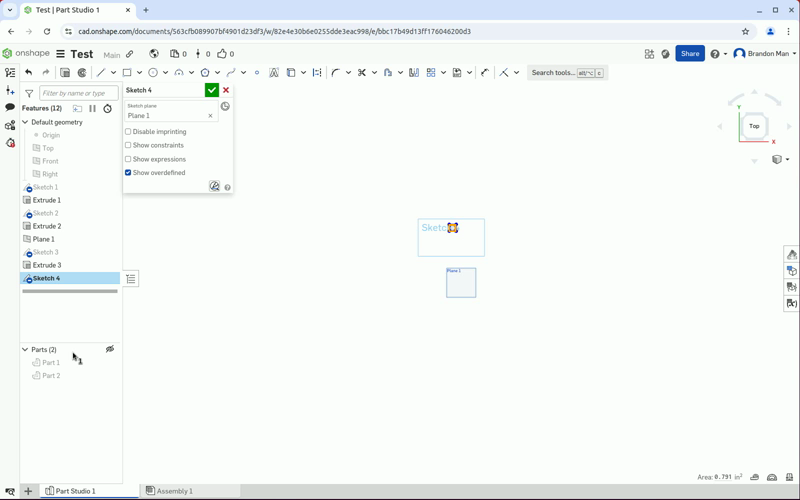
key(shift+y)
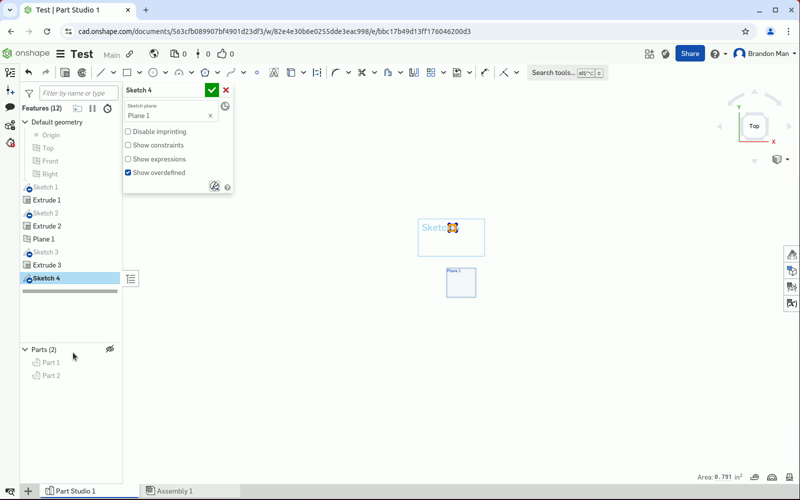
key(shift+e)
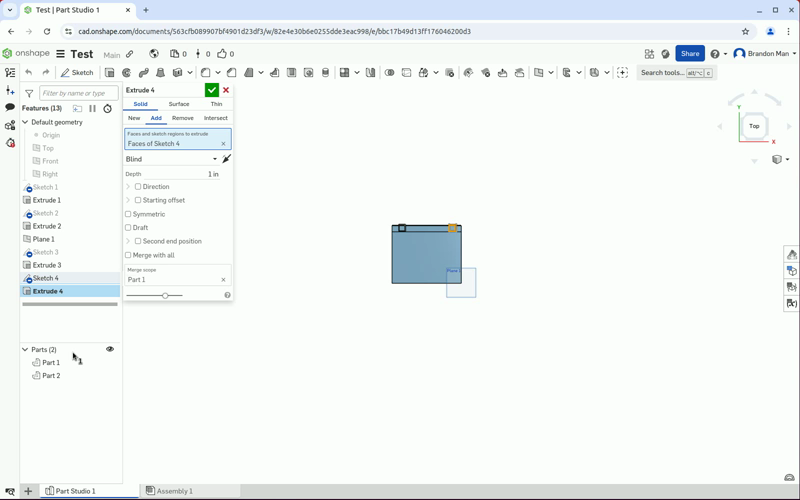
mouse_move(143, 106)
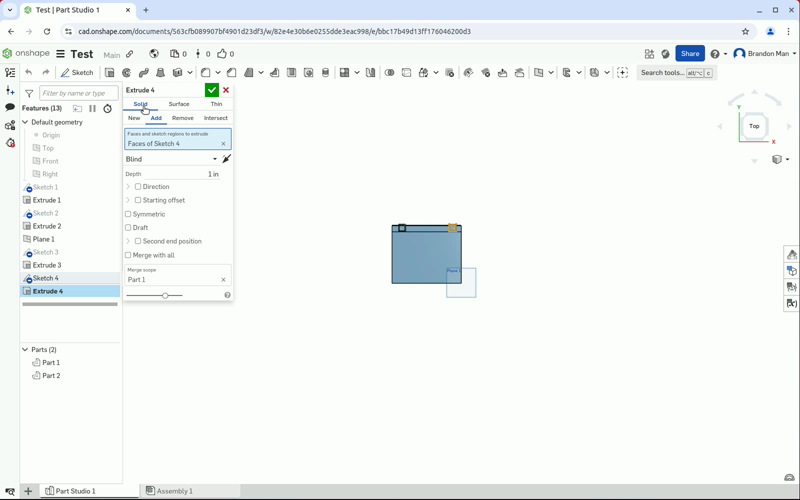
click(143, 106)
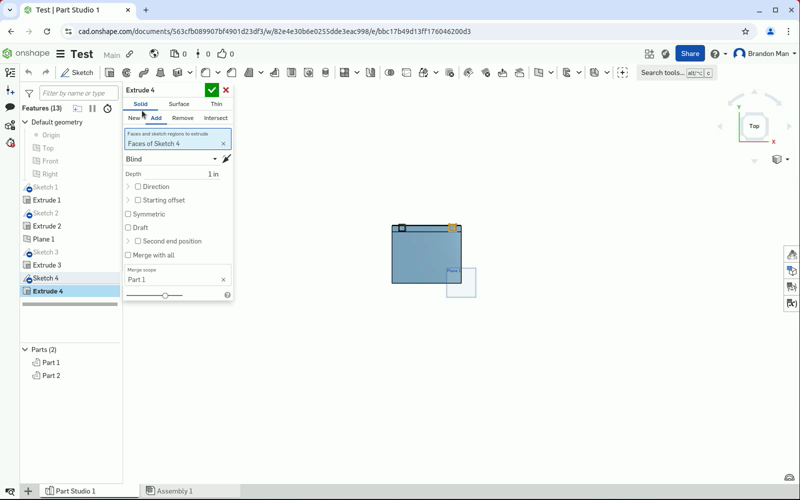
mouse_move(137, 120)
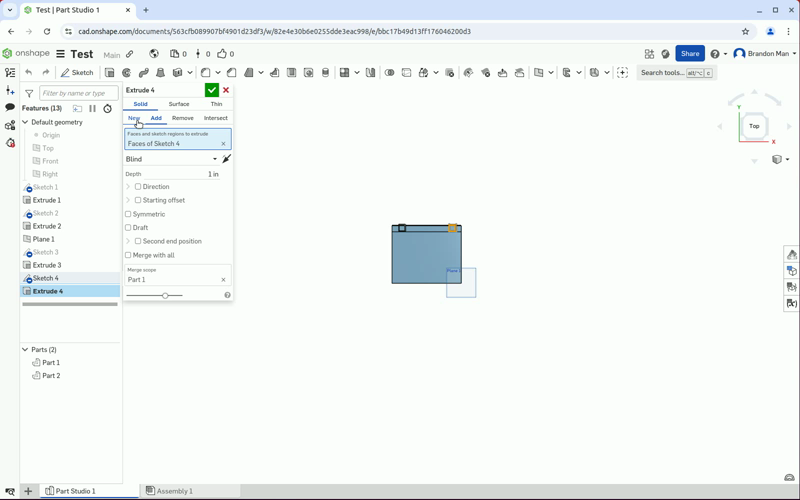
click(137, 120)
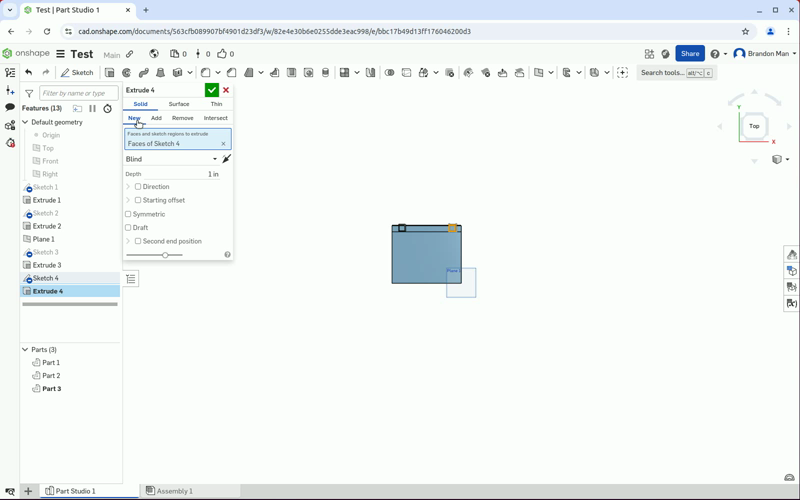
key(tab, 4)
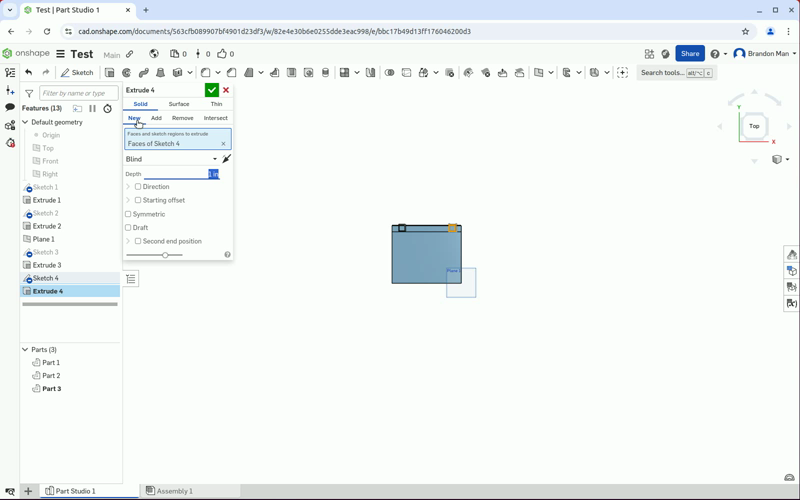
text(7.943)
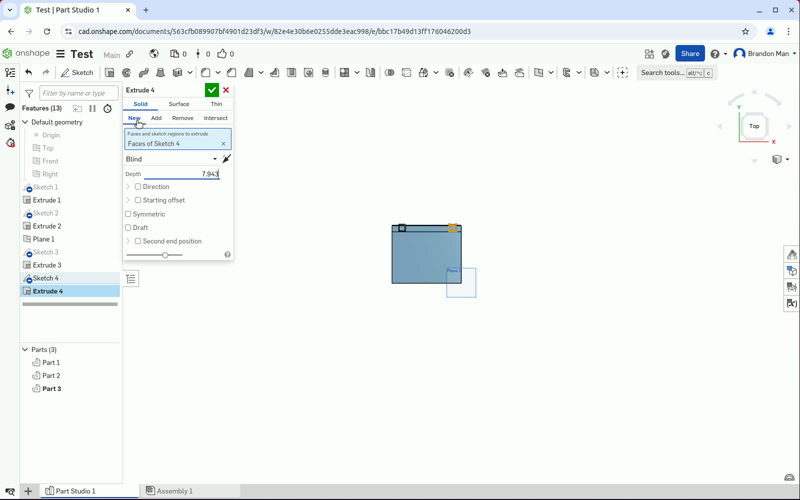
key(enter)
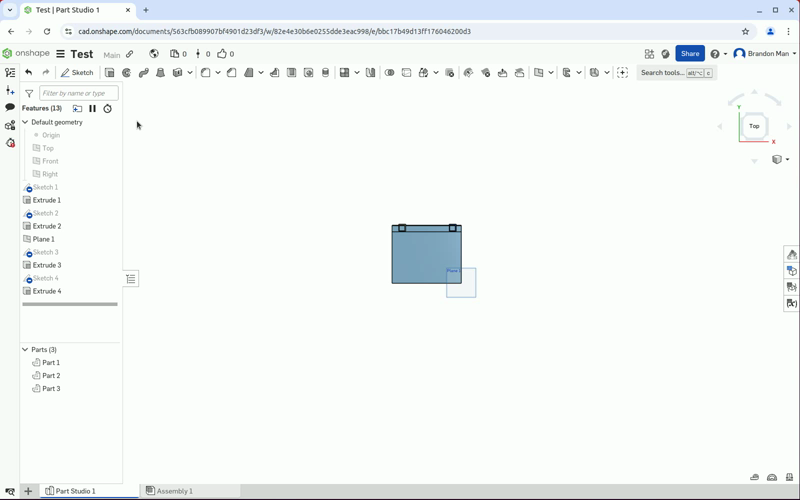
key(shift+h)
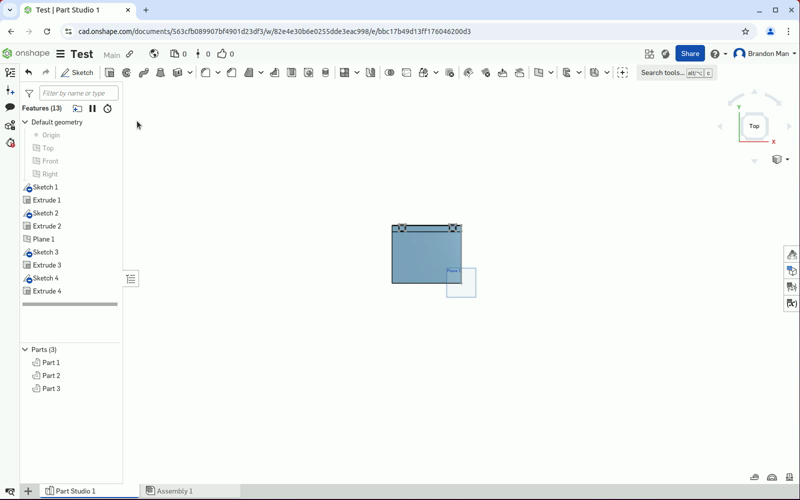
key(shift+h)
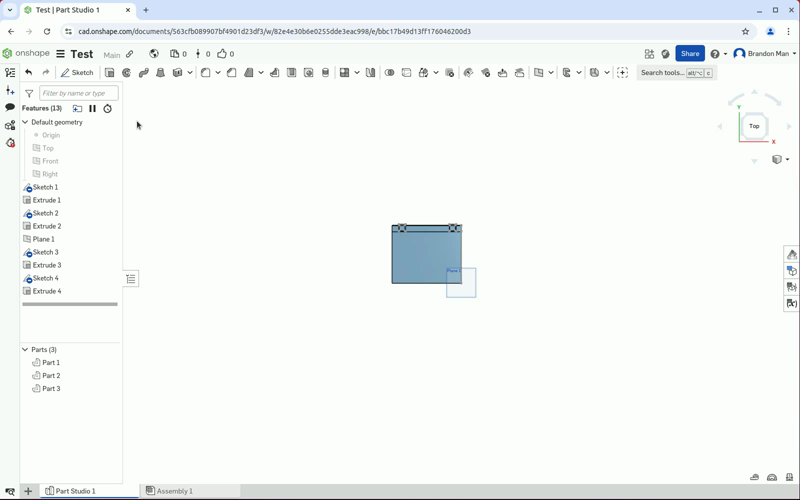
key(shift+7)
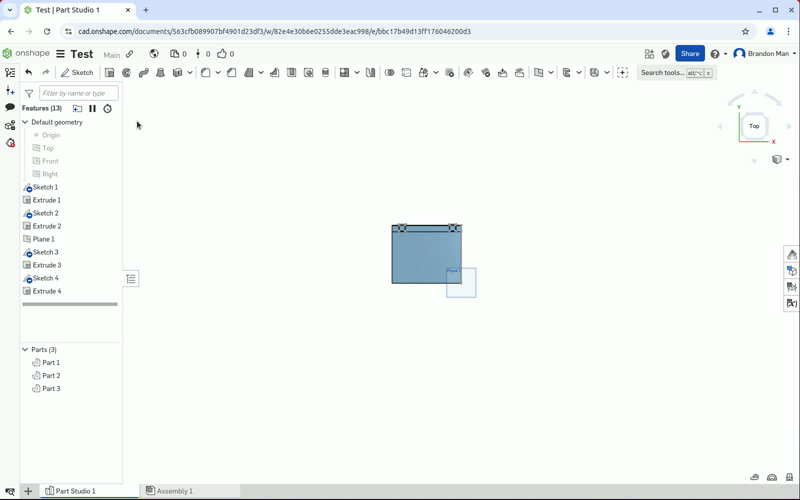
key(up, 3)
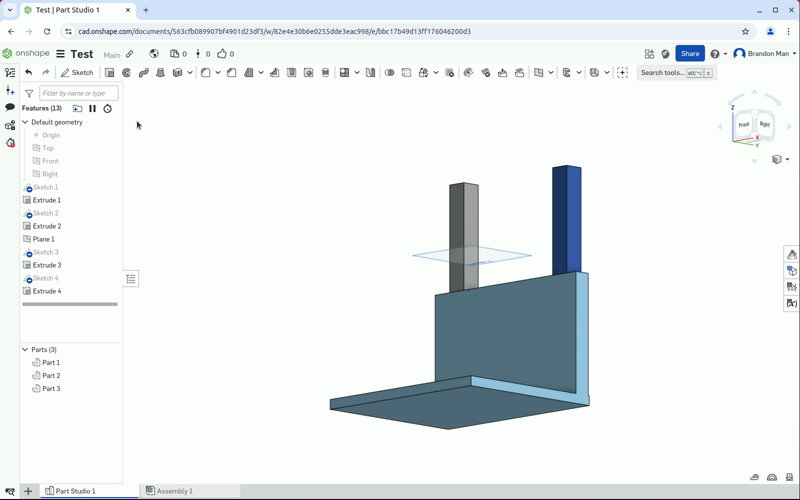
key(left, 3)
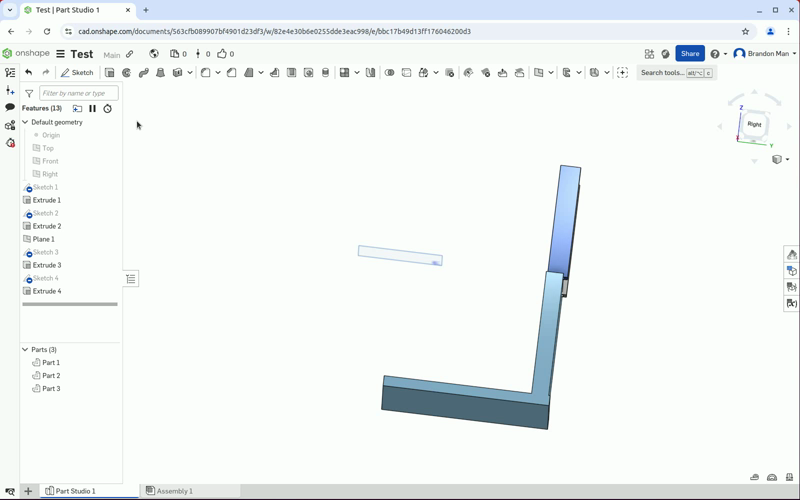
key(right, 3)
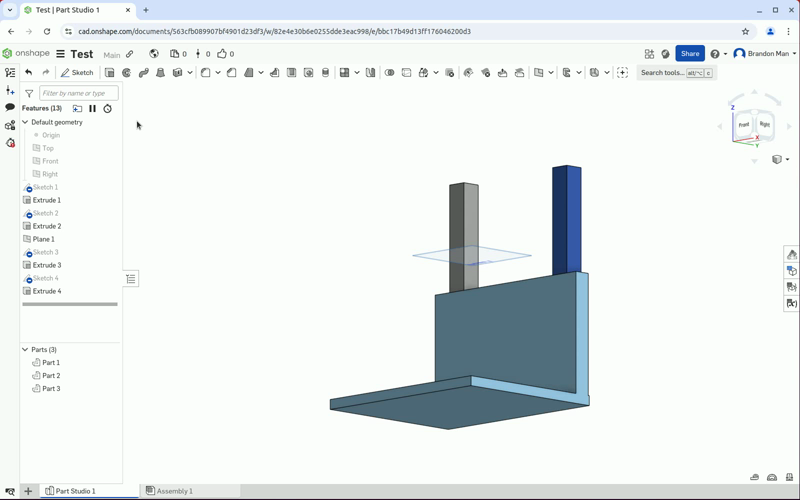
key(down, 3)
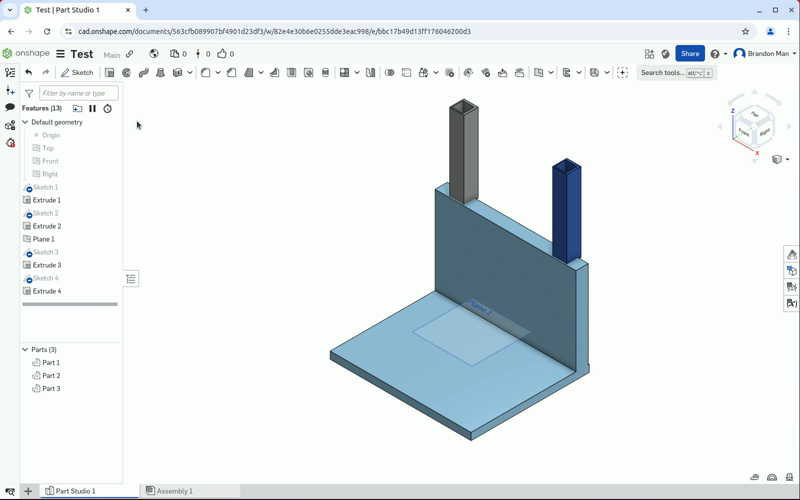
mouse_move(73, 189)
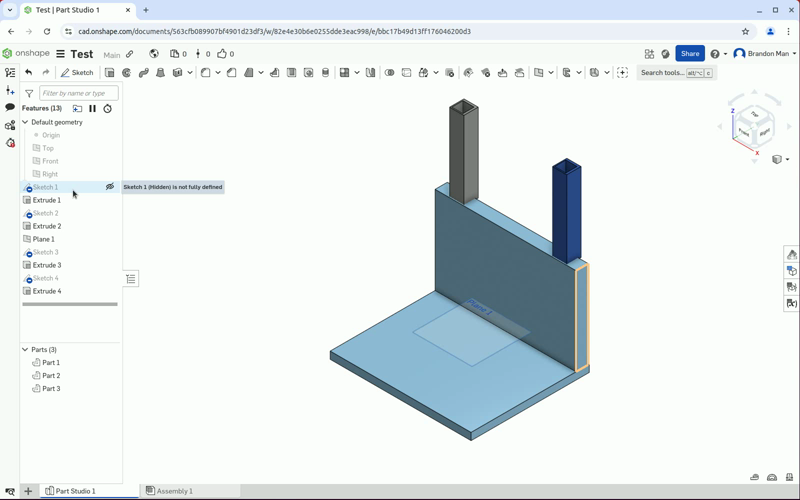
click(73, 189)